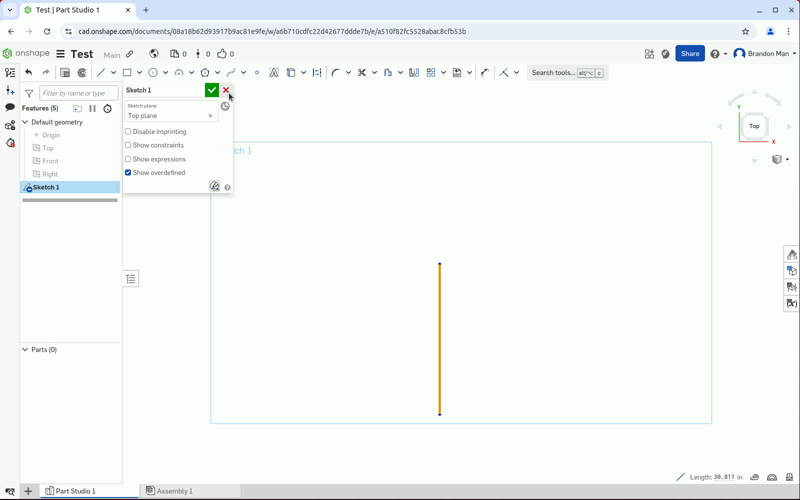
key(shift+h)
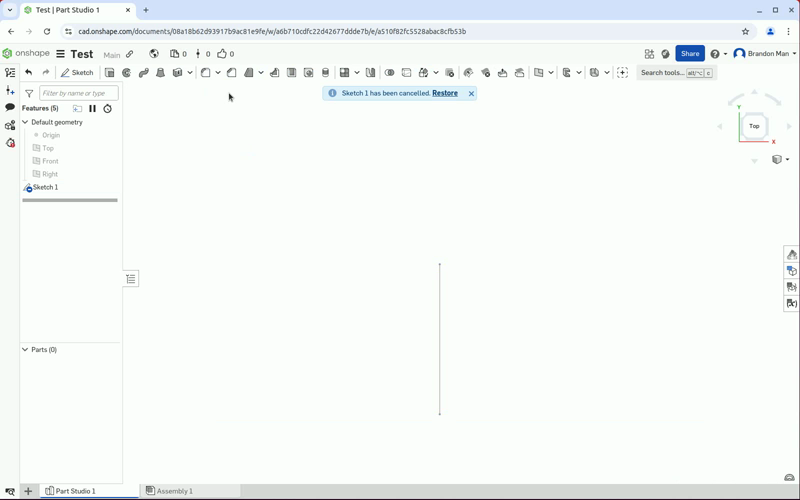
key(shift+s)
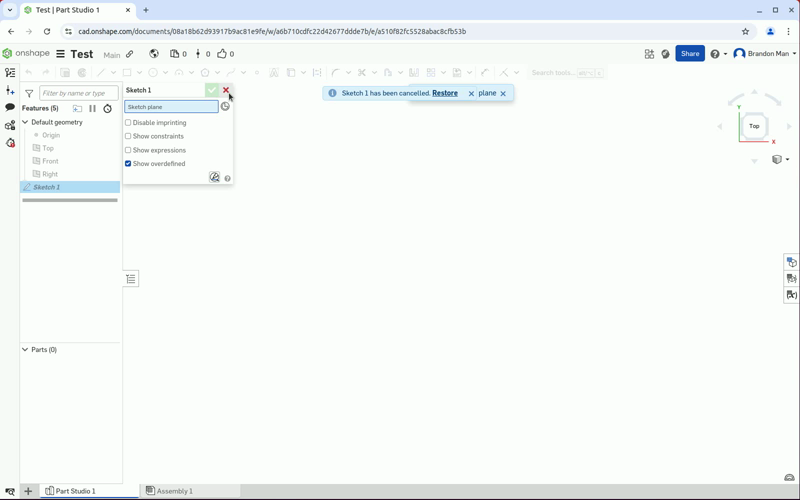
mouse_move(73, 150)
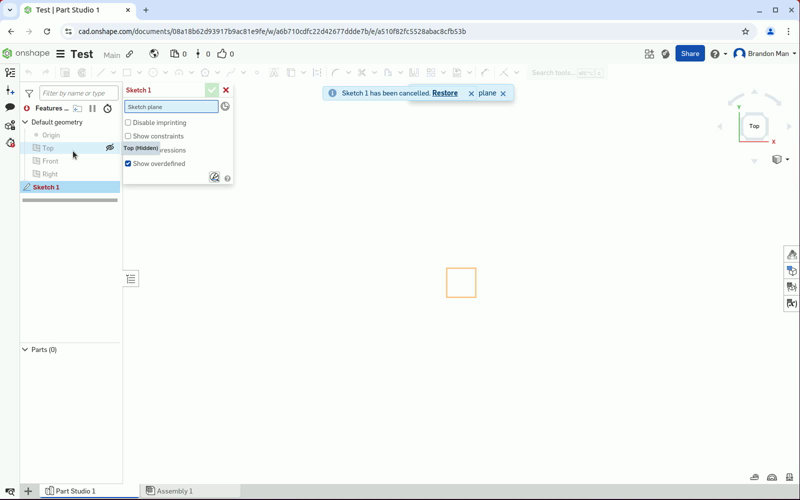
click(73, 150)
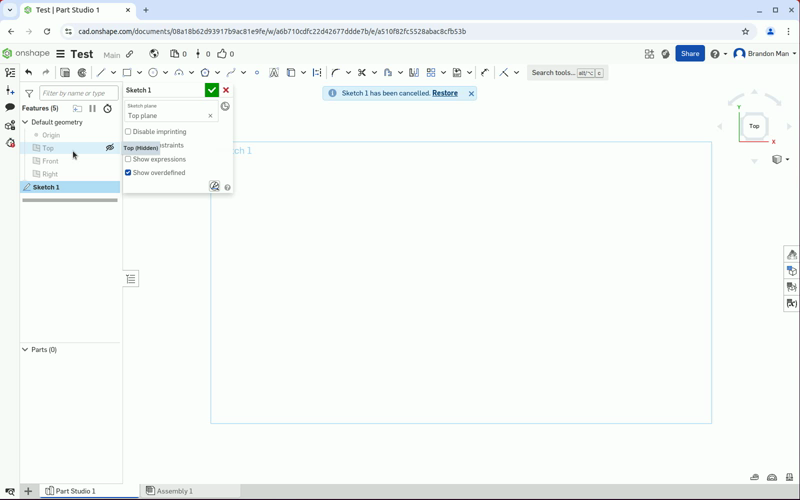
mouse_move(73, 352)
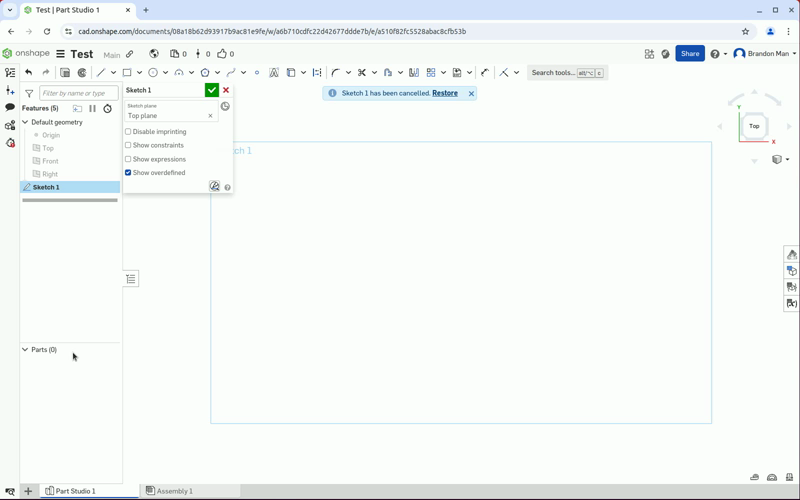
key(y)
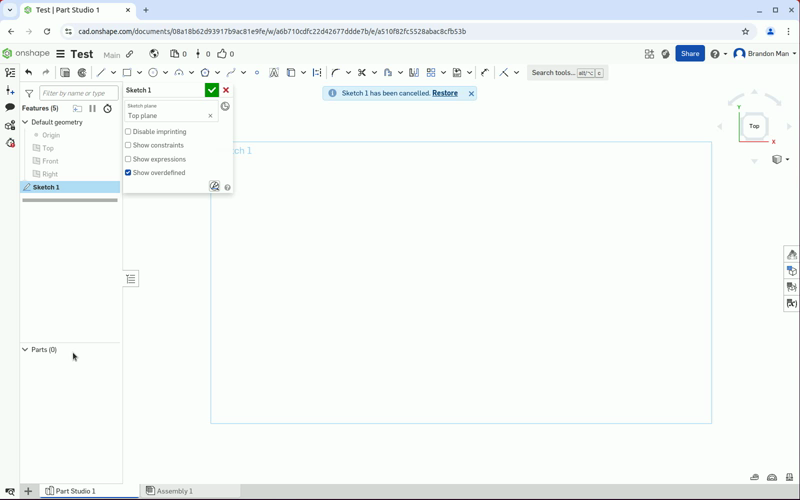
key(l)
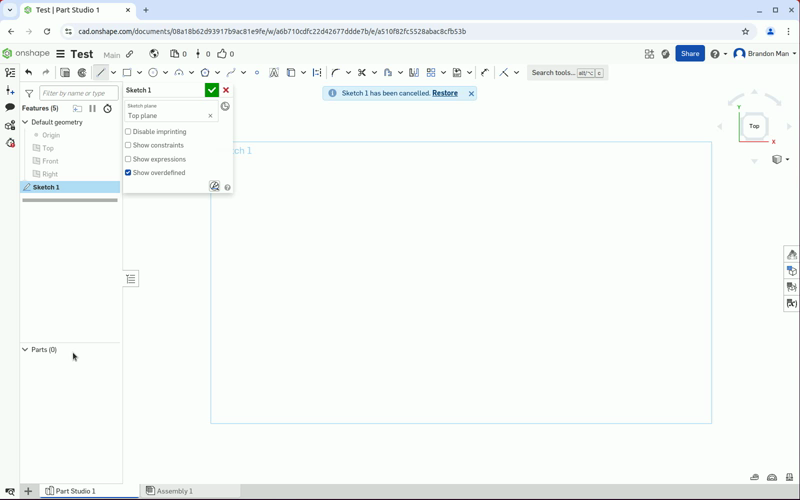
key_down(shift)
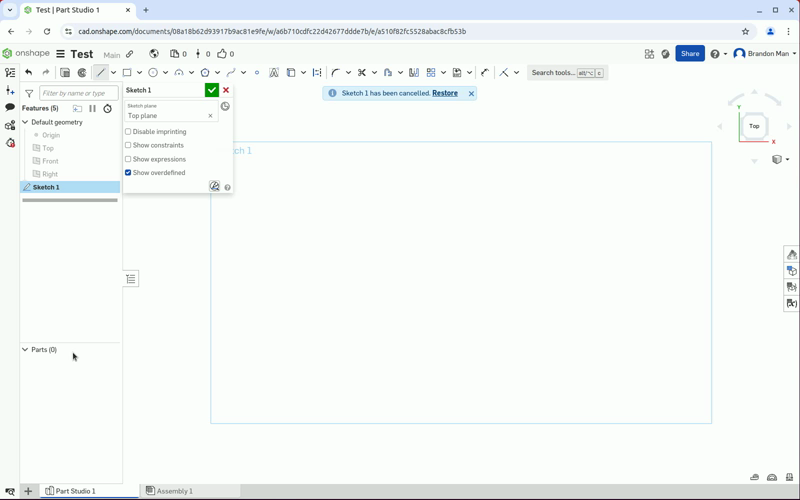
mouse_move(458, 318)
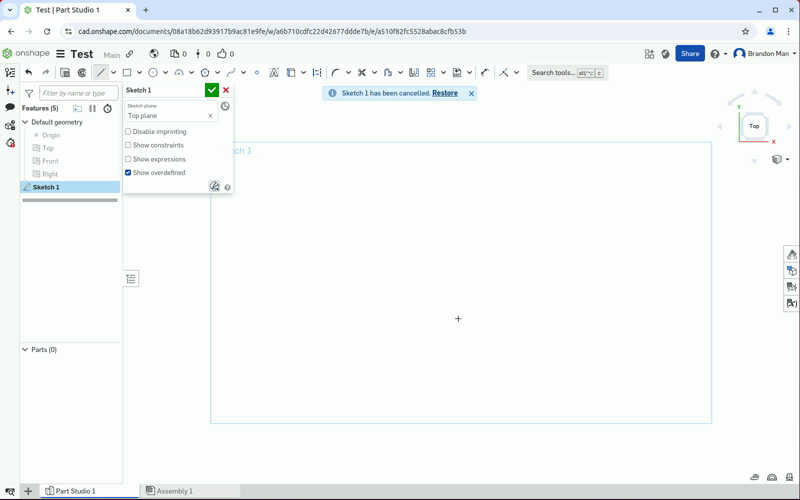
click(458, 318)
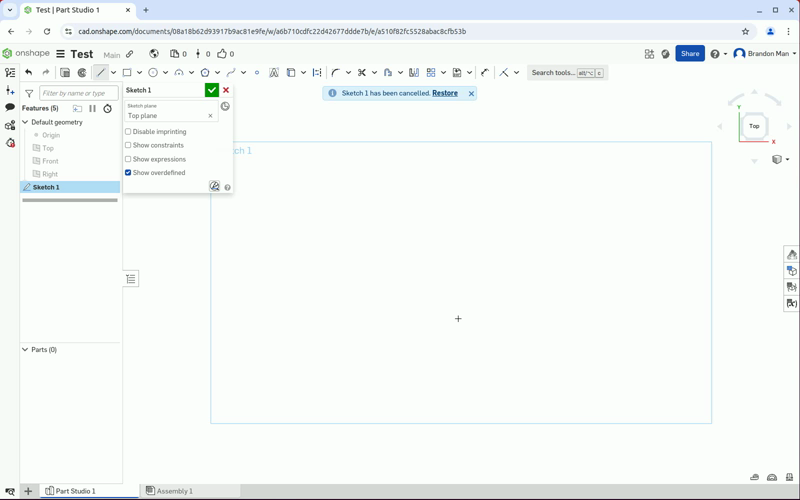
key_up(shift)
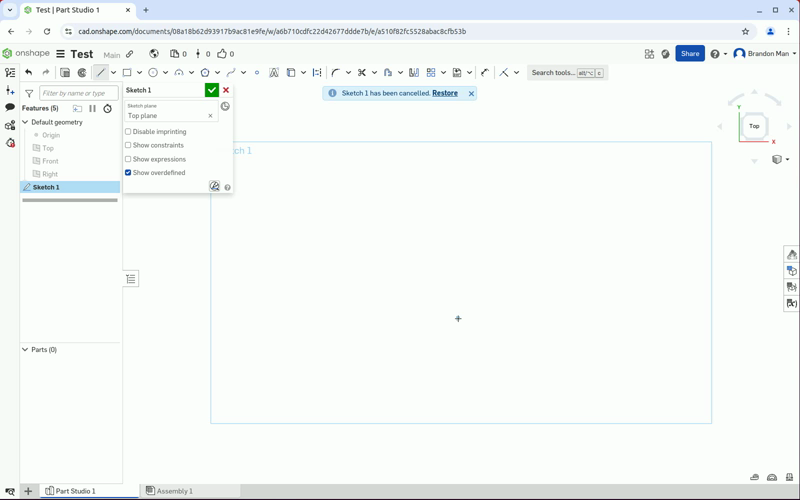
key_down(shift)
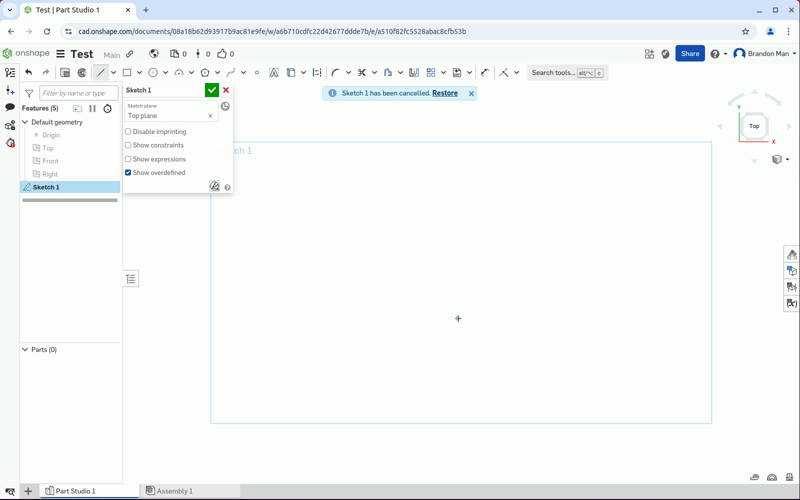
mouse_move(488, 318)
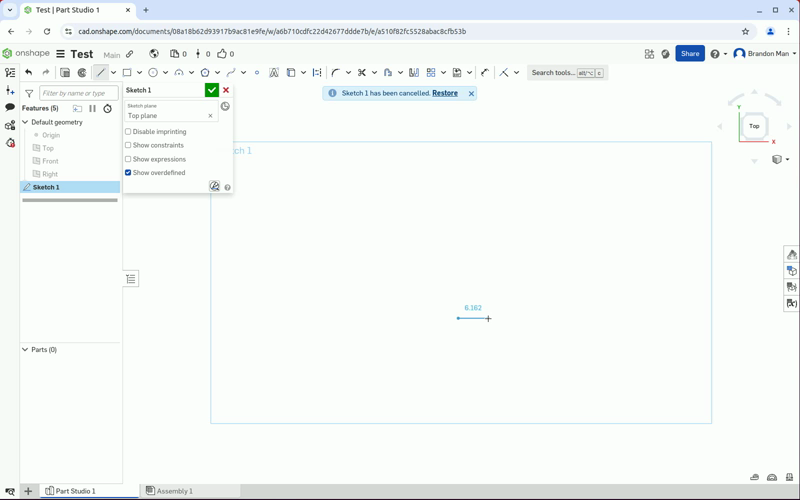
mouse_move(460, 318)
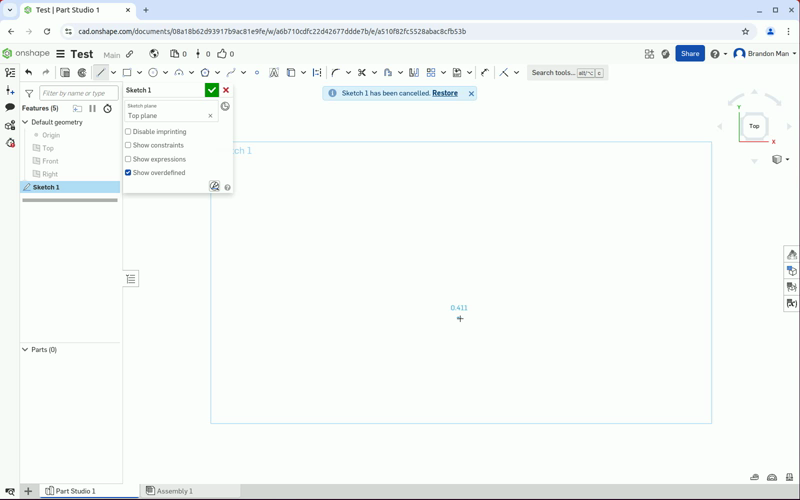
scroll(6)
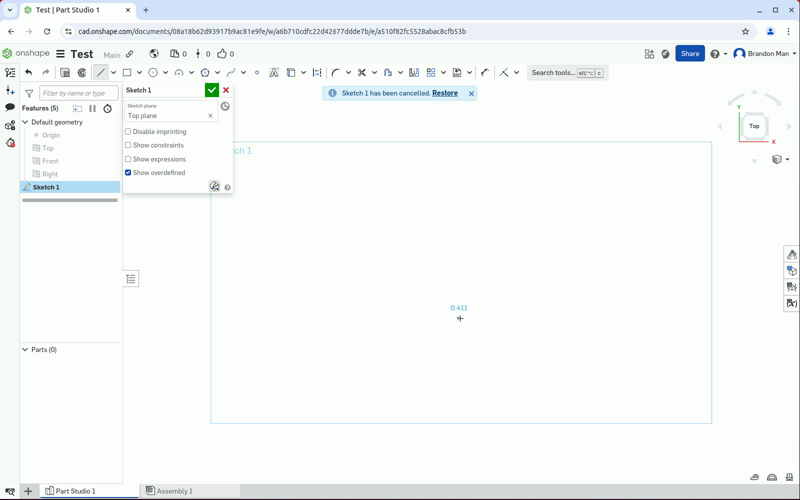
scroll(6)
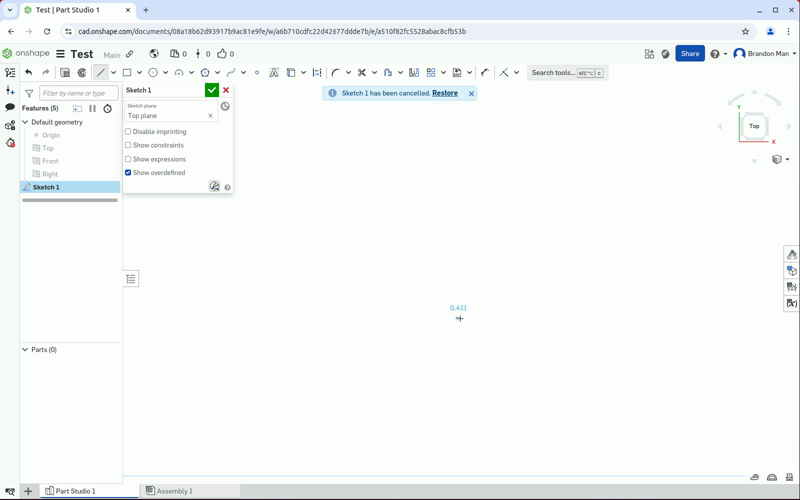
scroll(6)
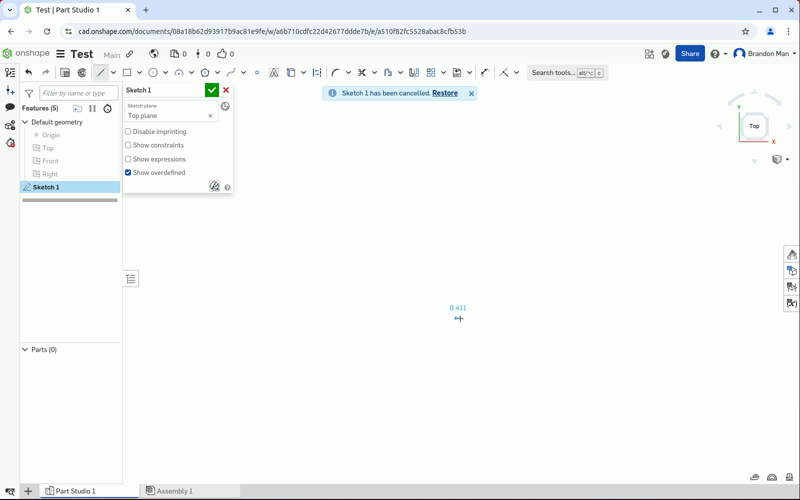
scroll(6)
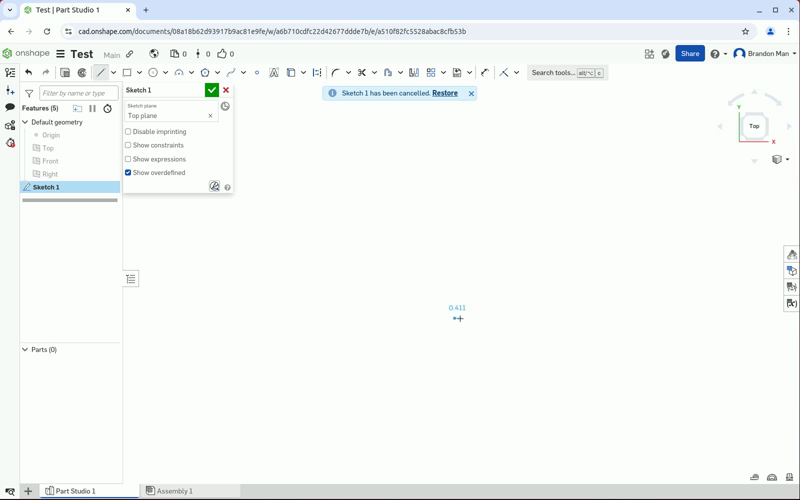
scroll(6)
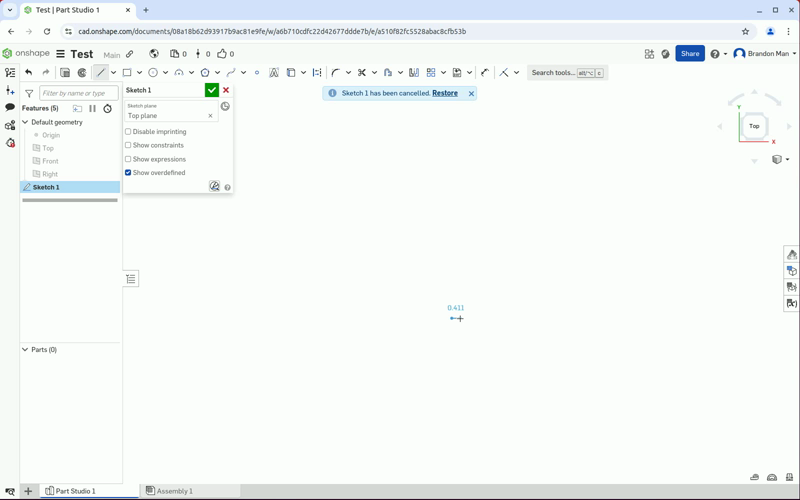
scroll(6)
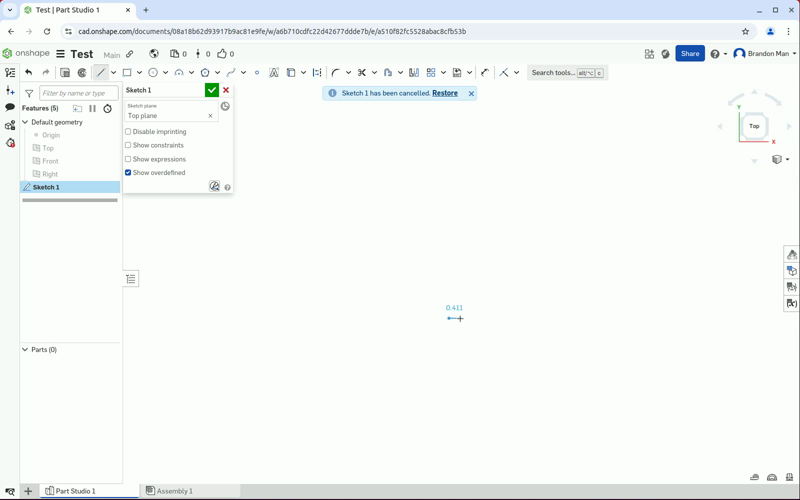
scroll(6)
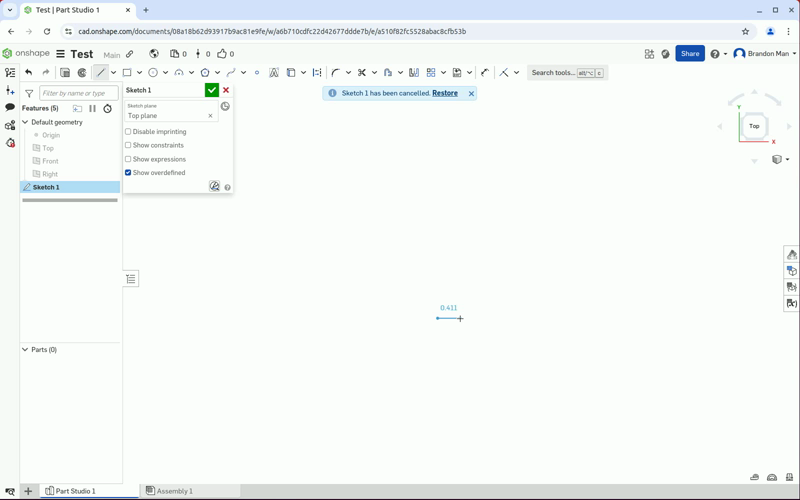
click(460, 318)
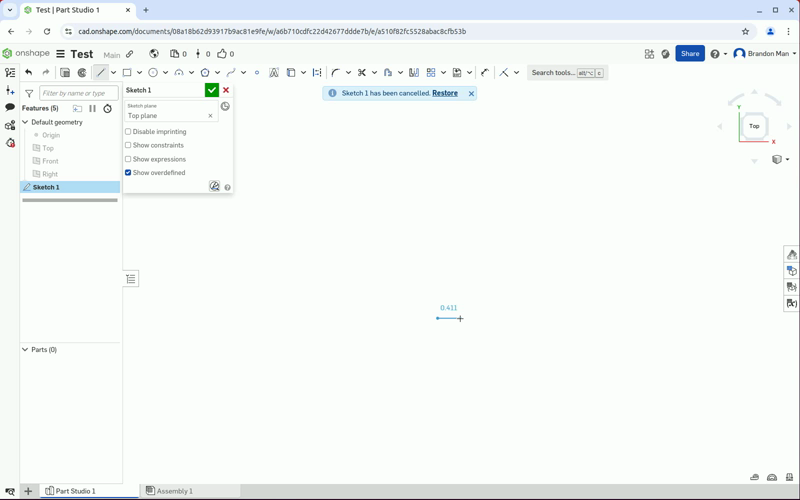
scroll(-6)
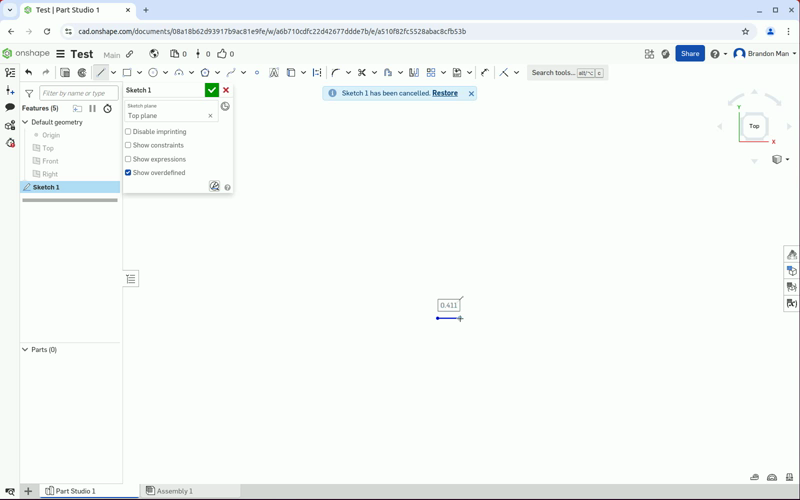
scroll(-6)
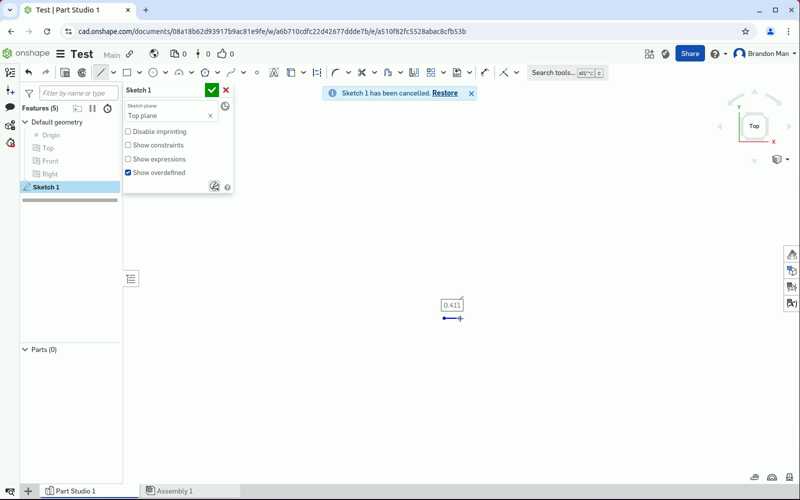
scroll(-6)
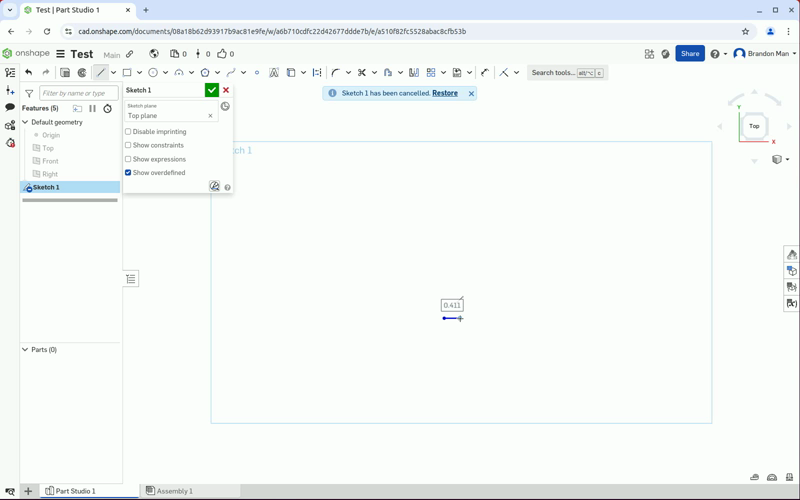
scroll(-6)
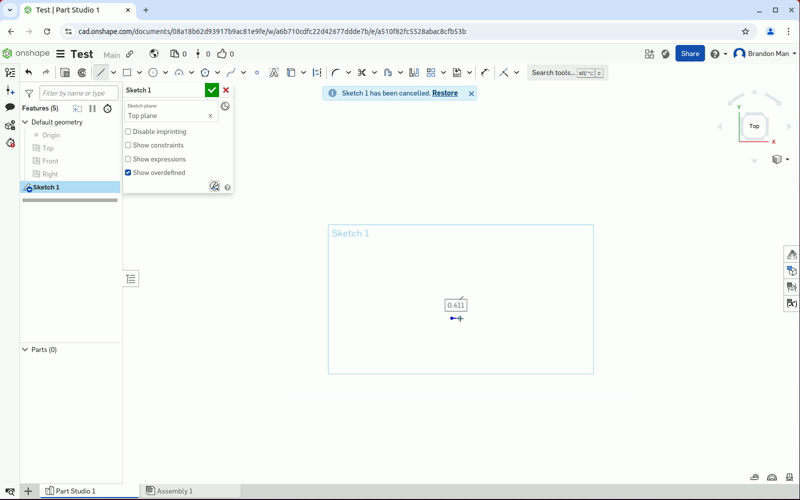
scroll(-6)
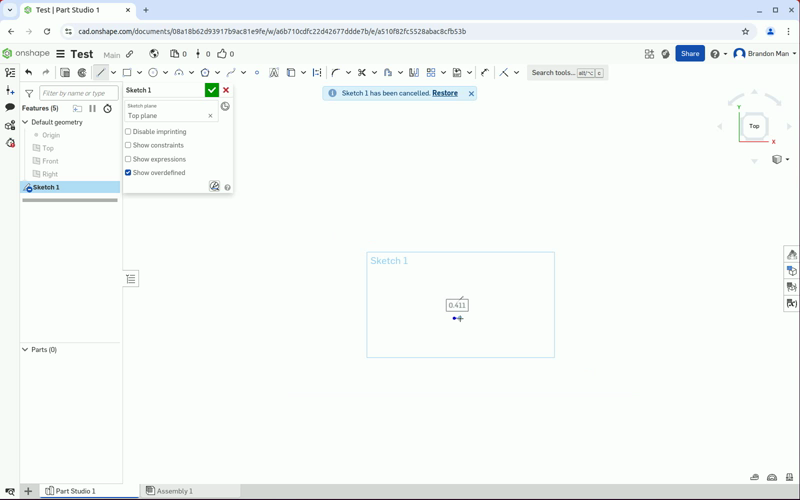
scroll(-6)
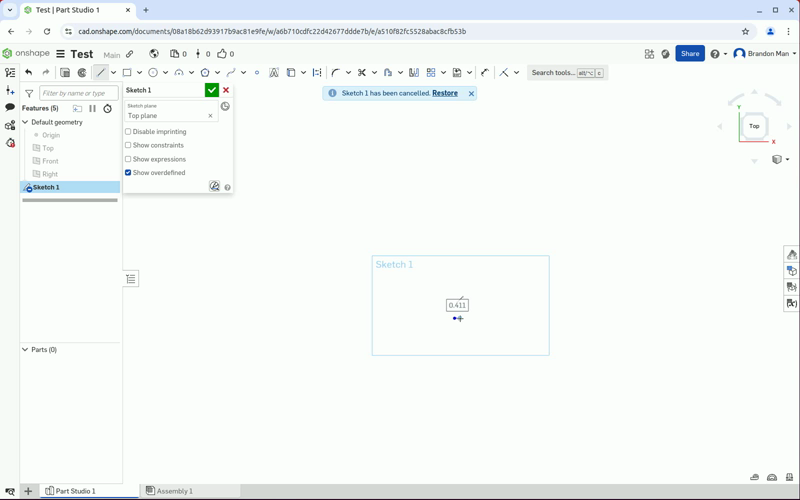
scroll(-6)
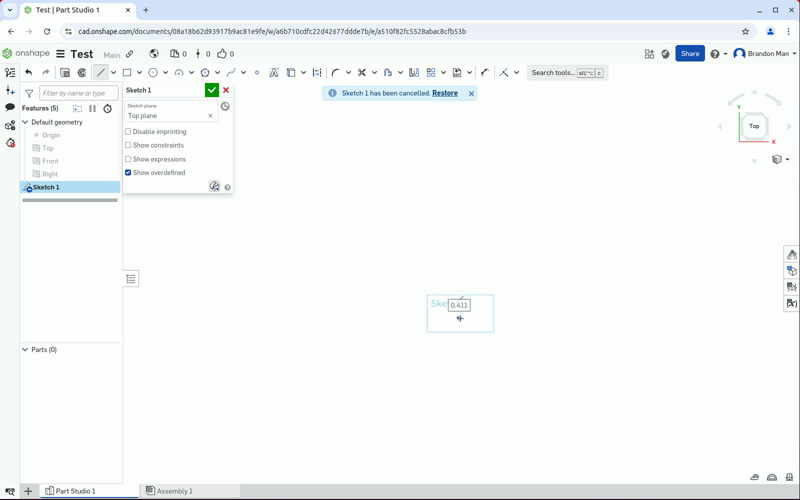
key_up(shift)
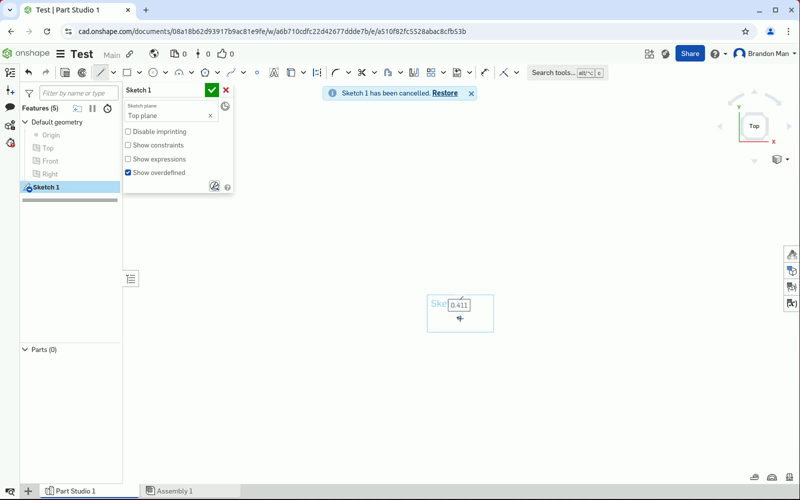
key_down(shift)
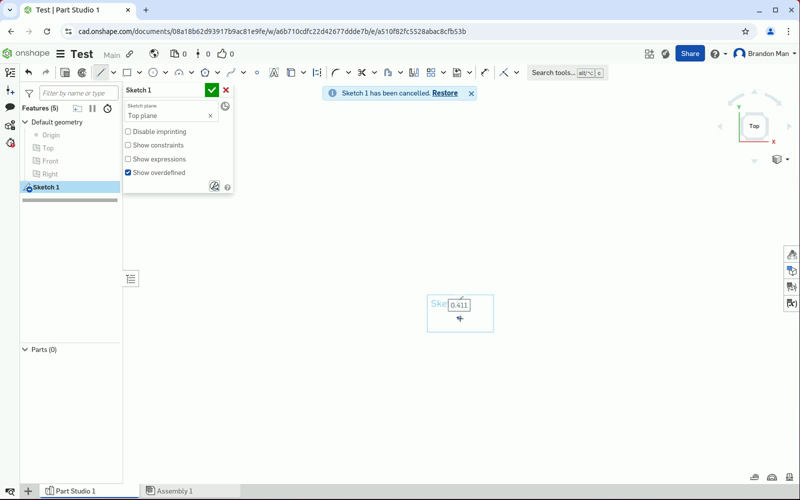
mouse_move(490, 318)
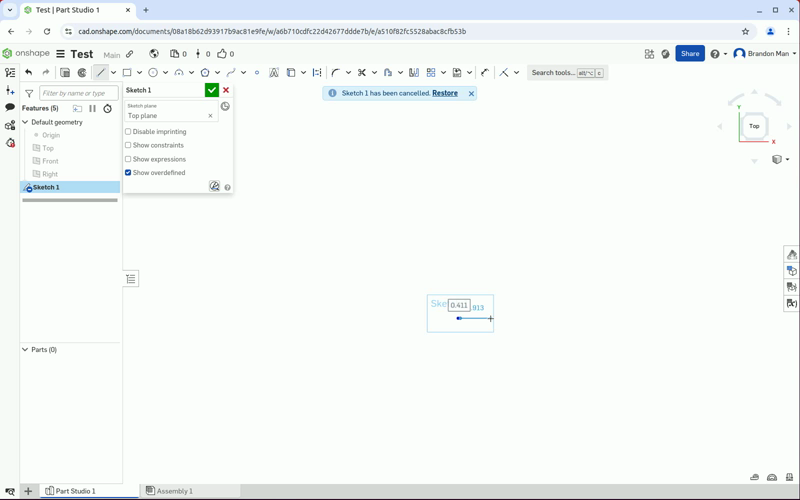
mouse_move(460, 313)
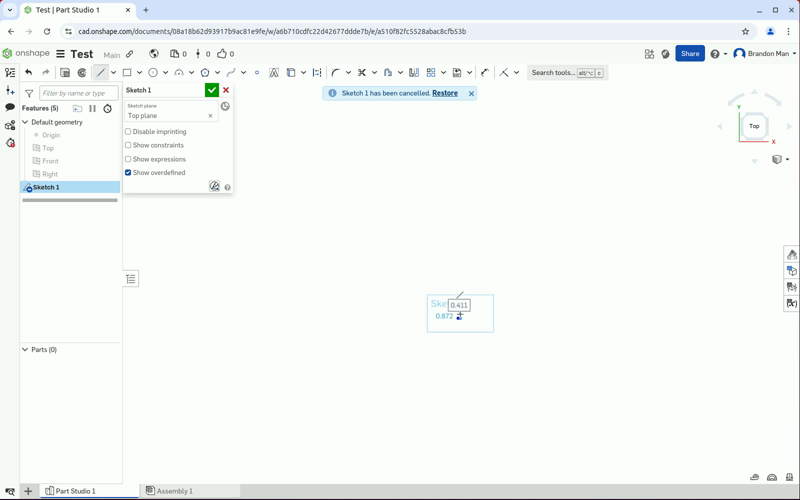
scroll(6)
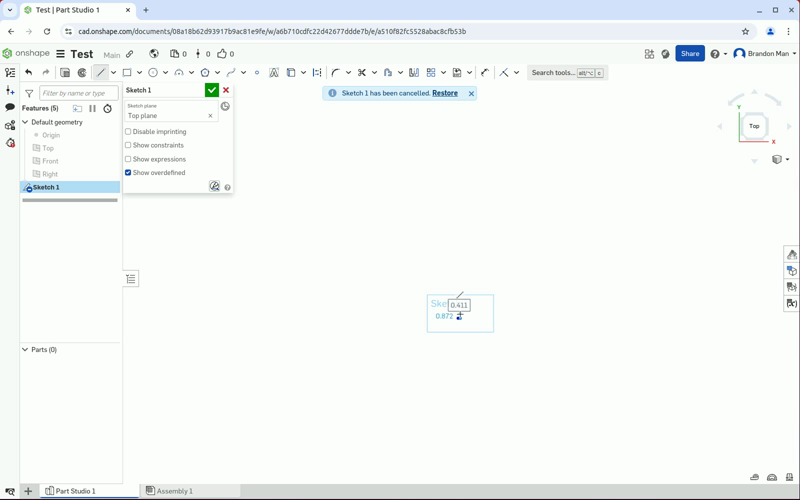
scroll(6)
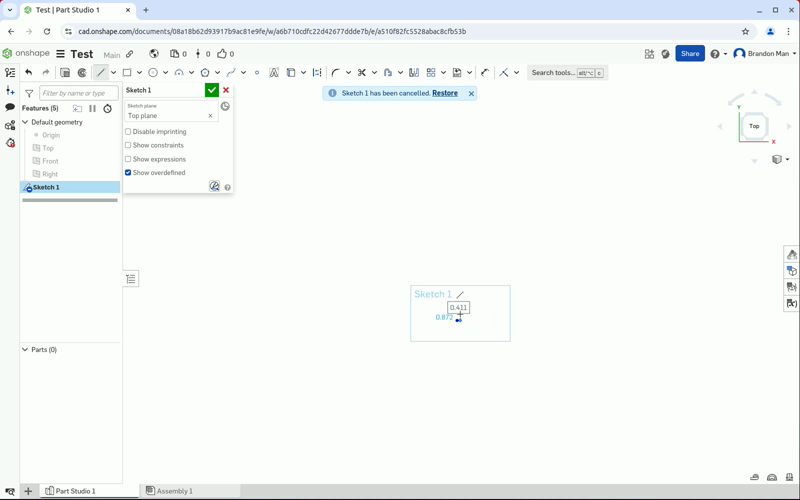
scroll(6)
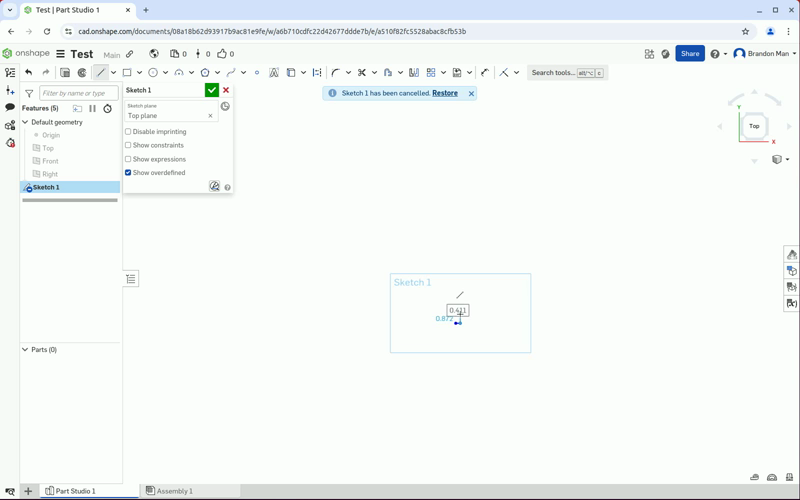
scroll(6)
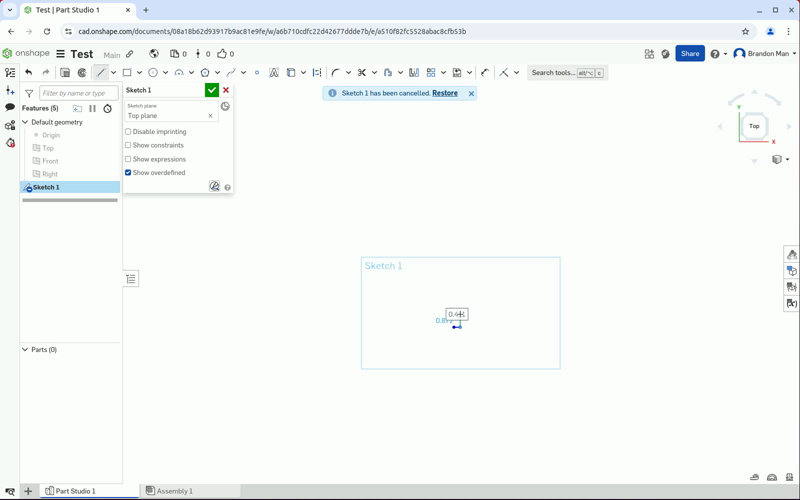
scroll(6)
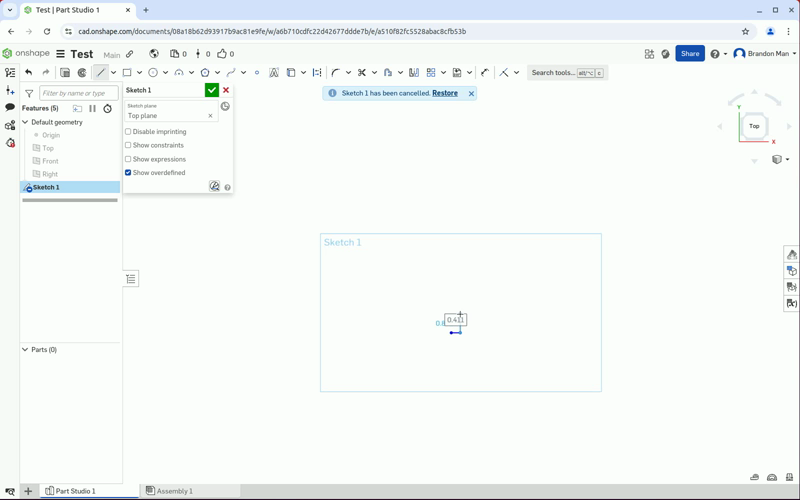
scroll(6)
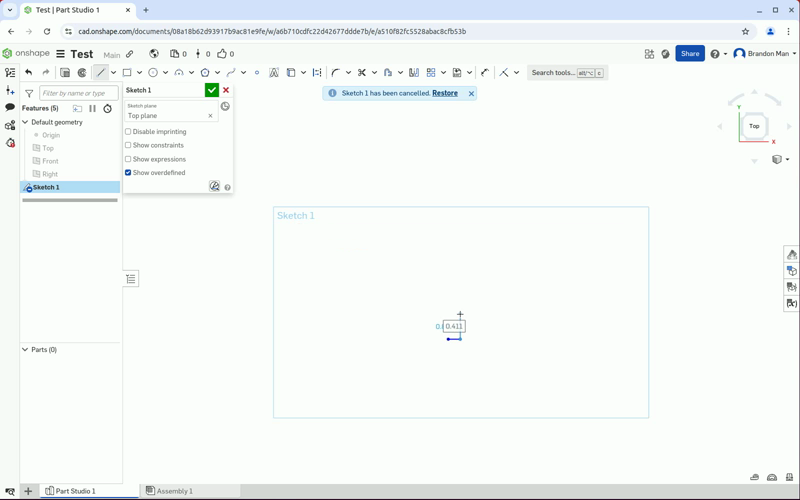
scroll(6)
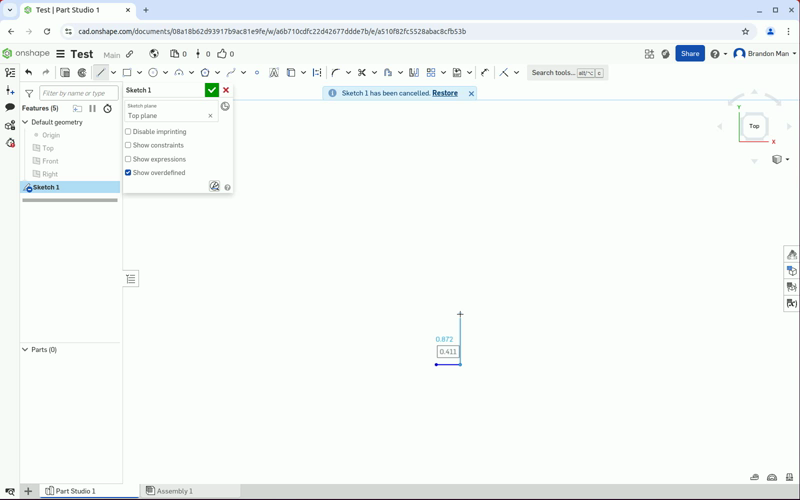
click(460, 313)
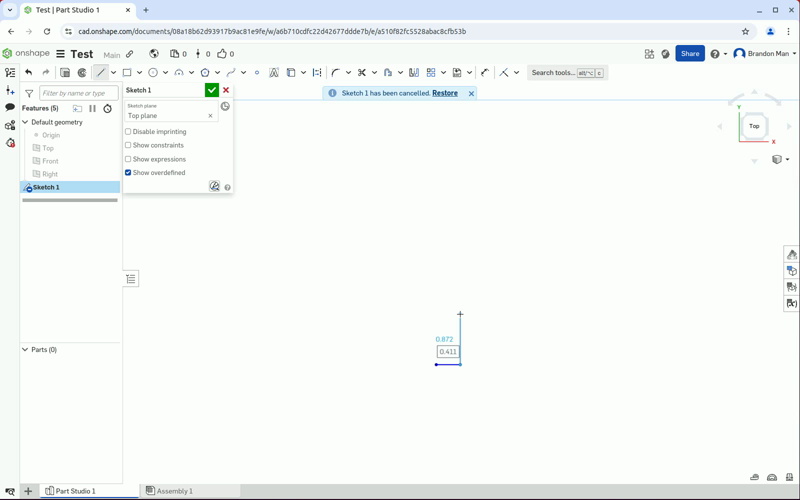
scroll(-6)
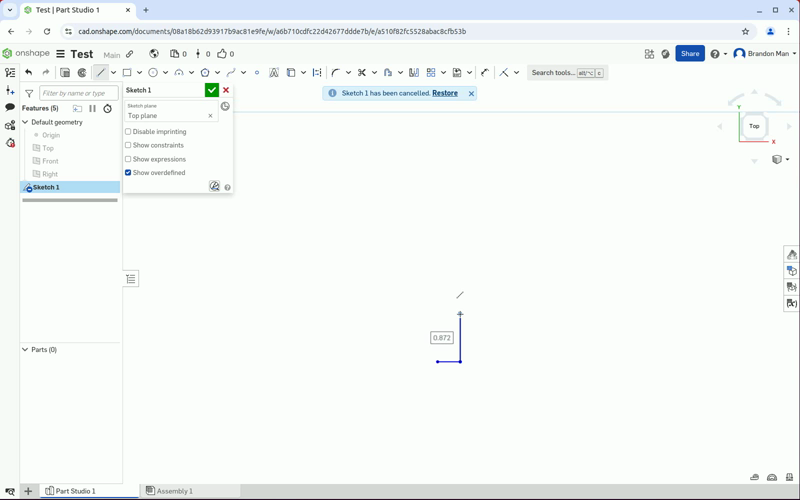
scroll(-6)
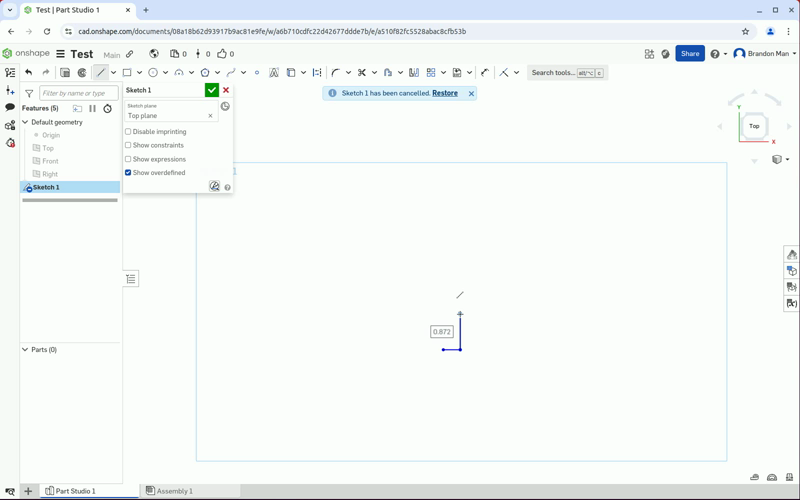
scroll(-6)
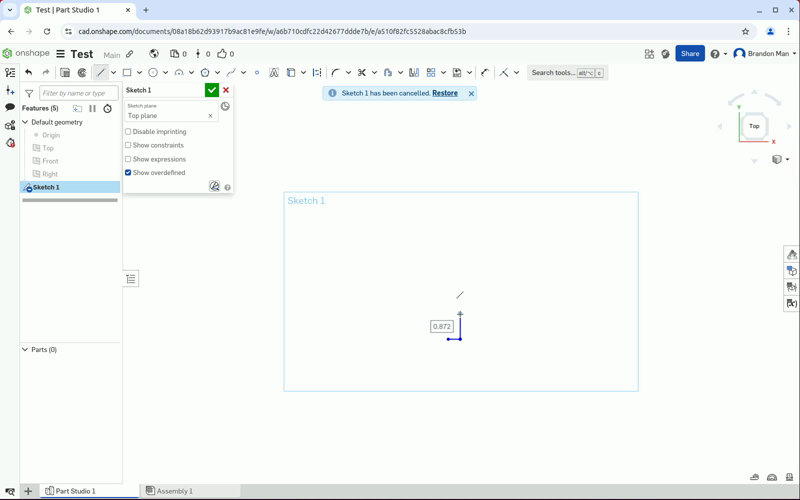
scroll(-6)
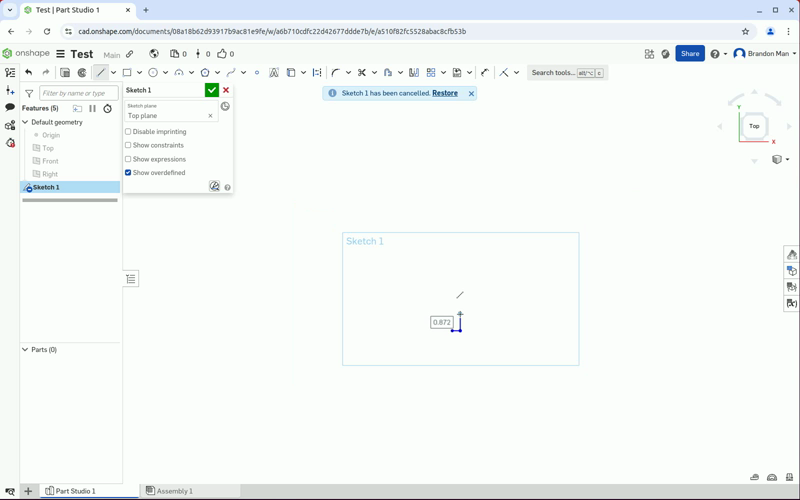
scroll(-6)
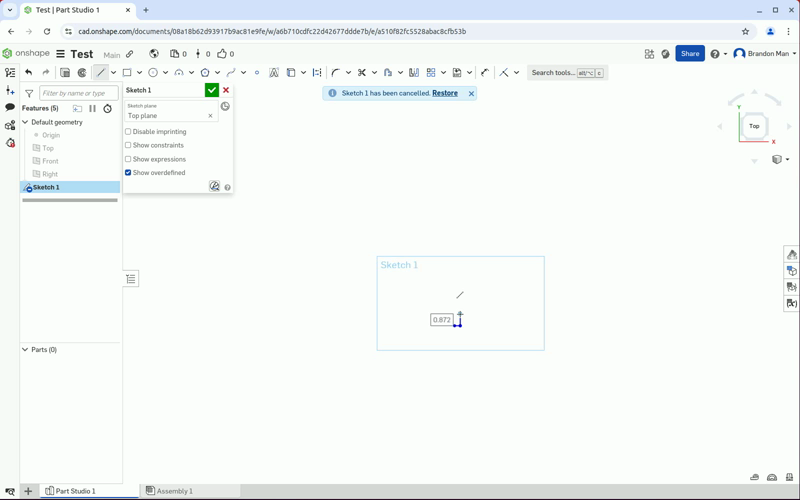
scroll(-6)
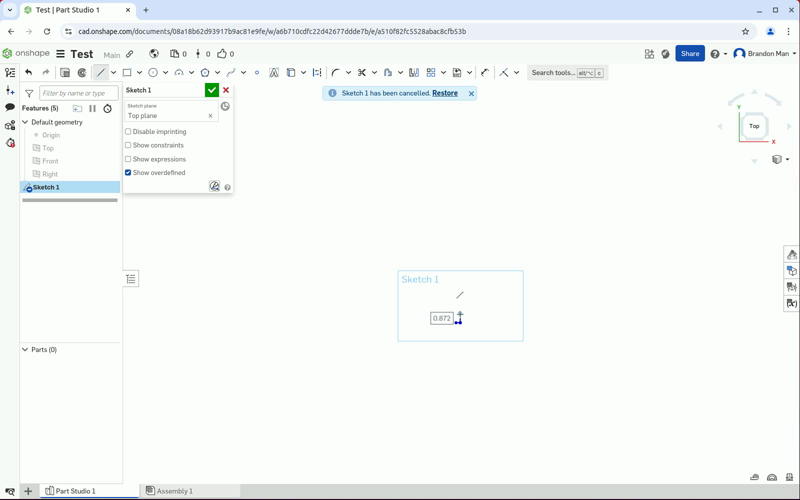
scroll(-6)
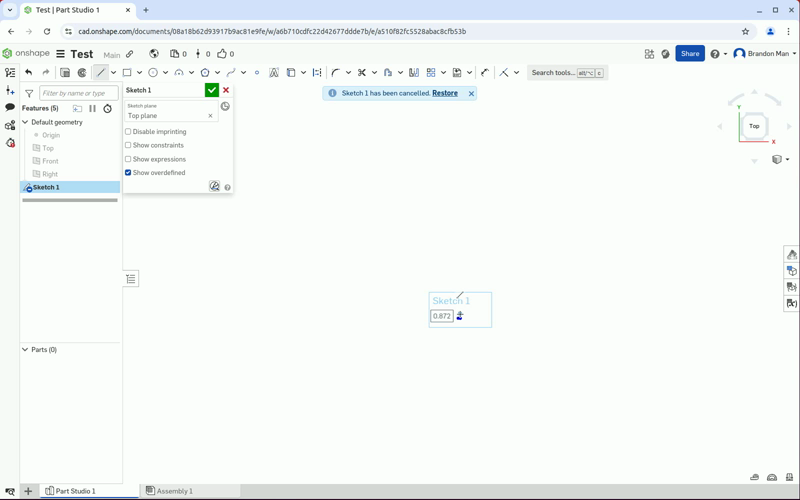
key_up(shift)
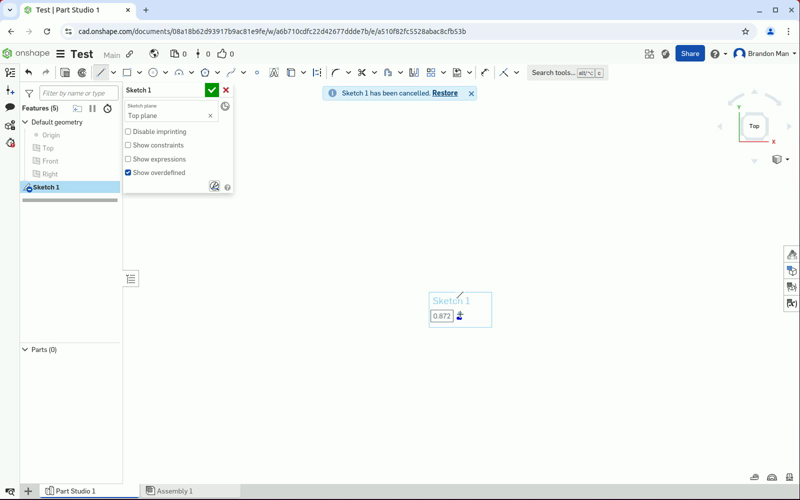
key_down(shift)
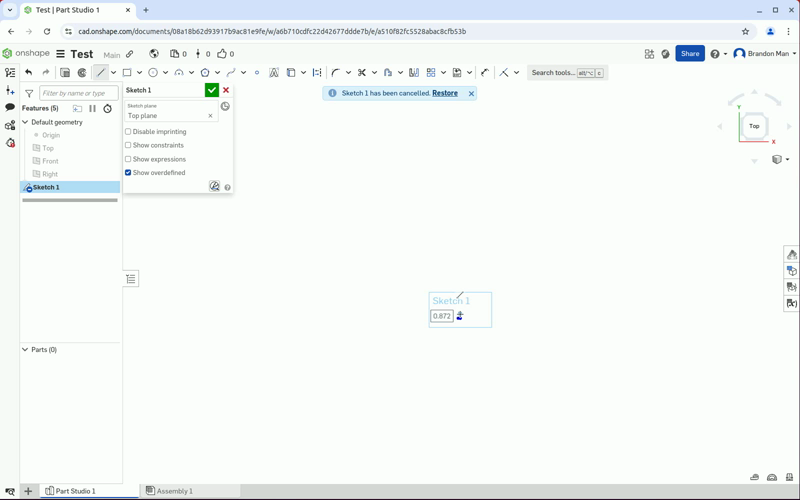
mouse_move(490, 313)
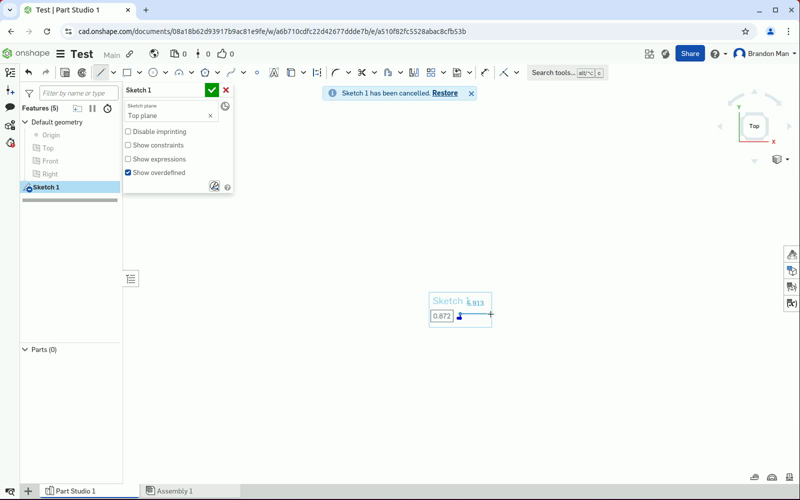
mouse_move(458, 313)
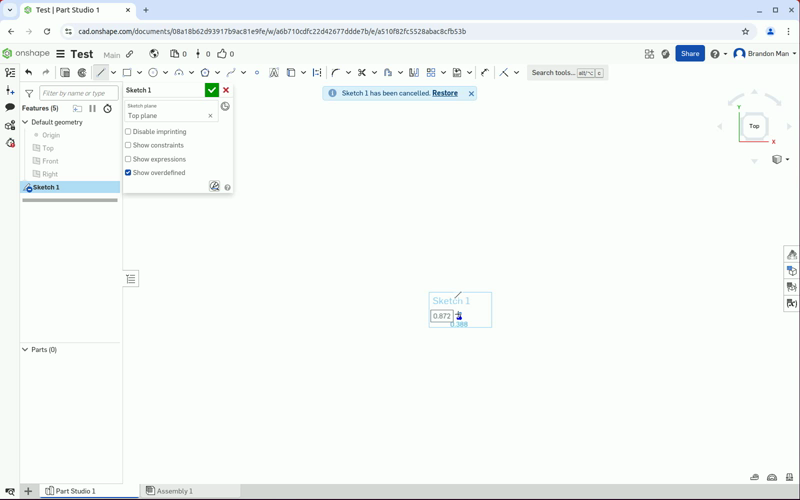
scroll(6)
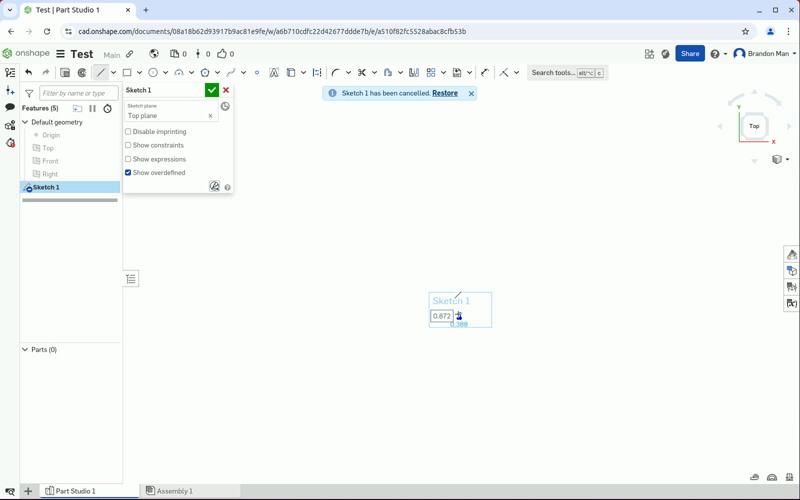
scroll(6)
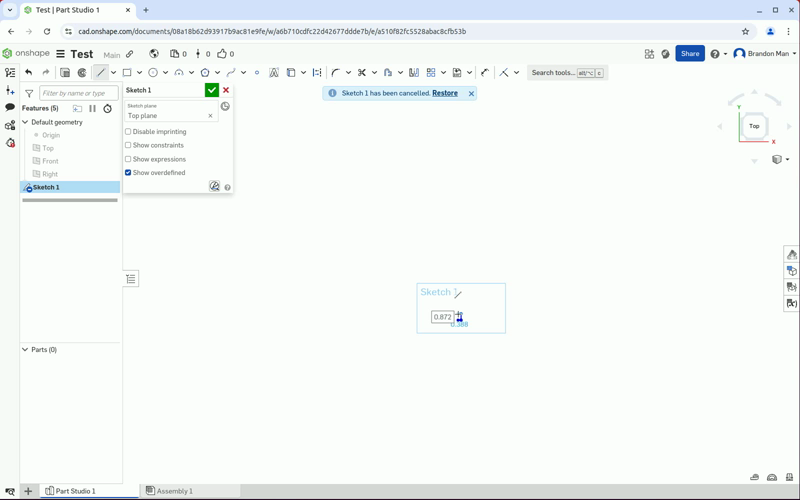
scroll(6)
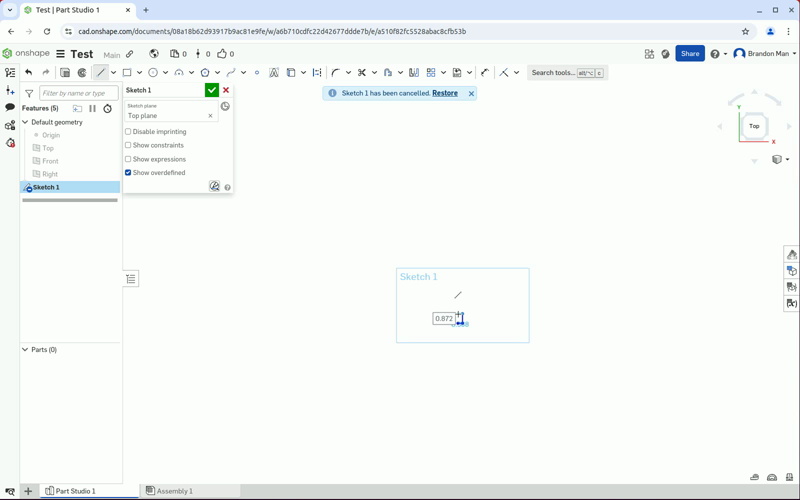
scroll(6)
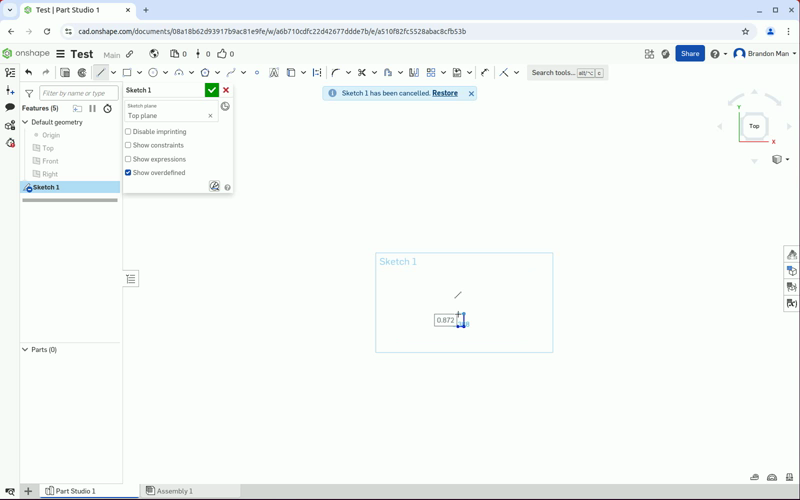
scroll(6)
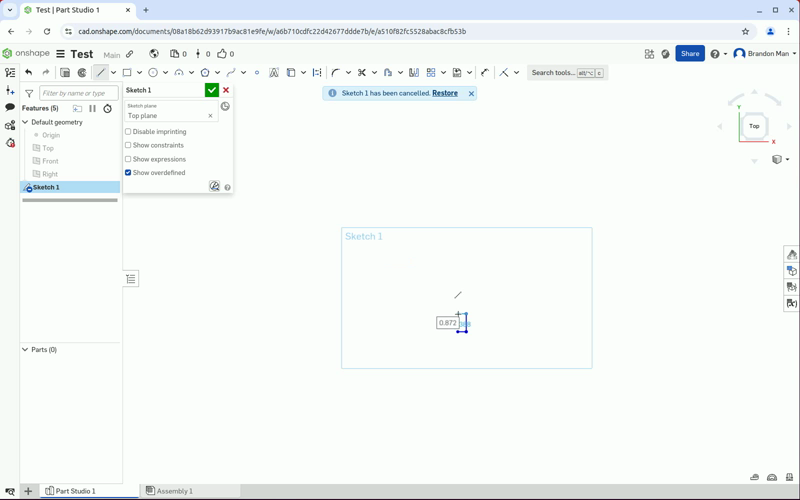
scroll(6)
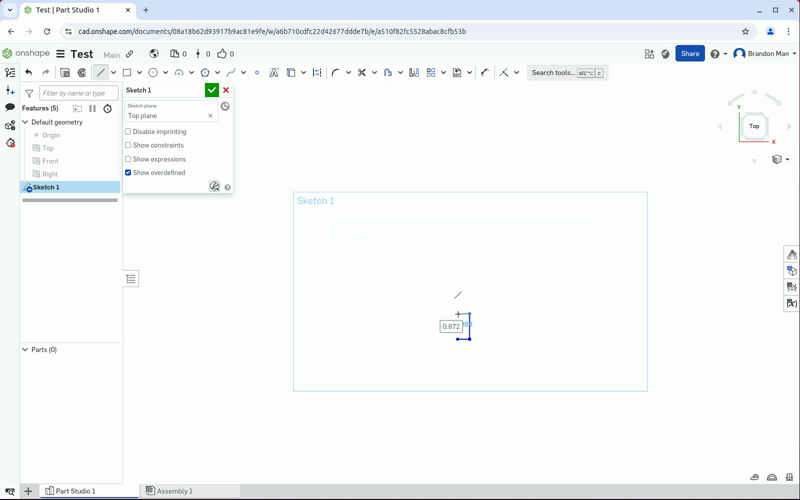
scroll(6)
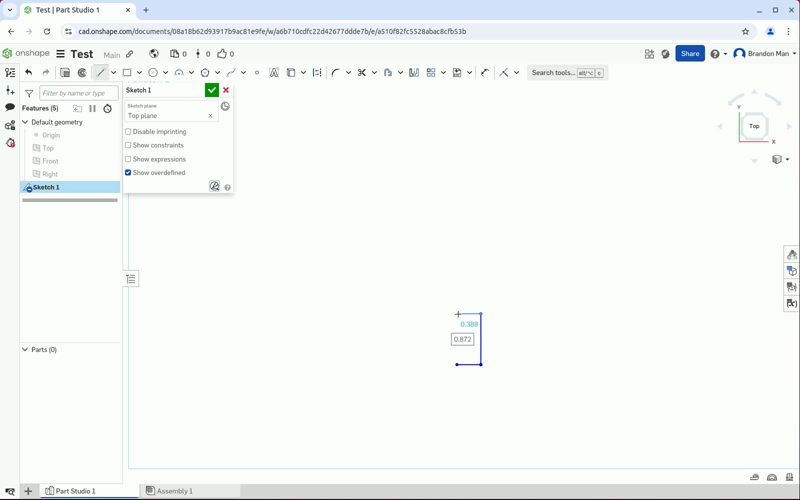
click(458, 313)
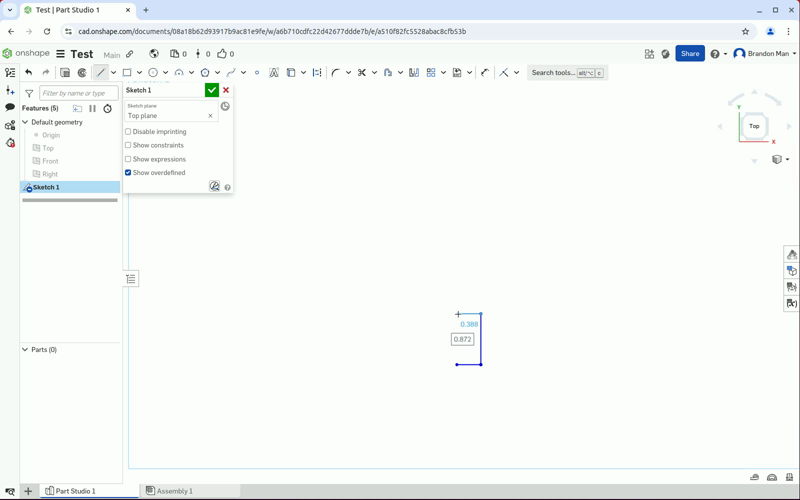
scroll(-6)
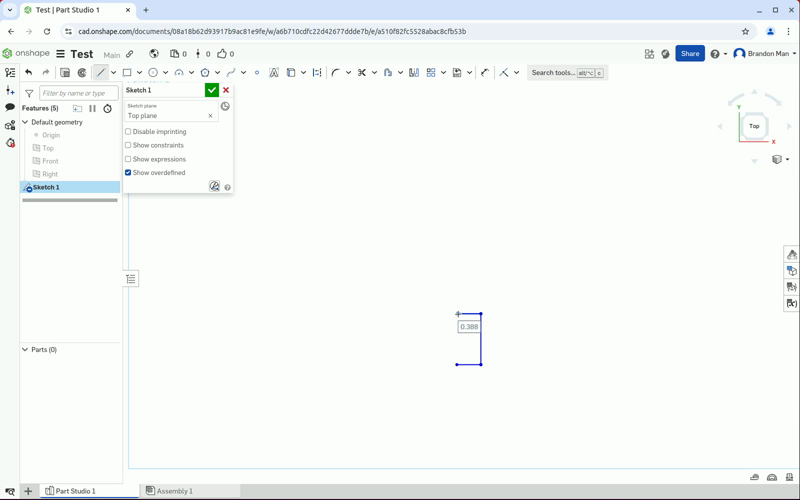
scroll(-6)
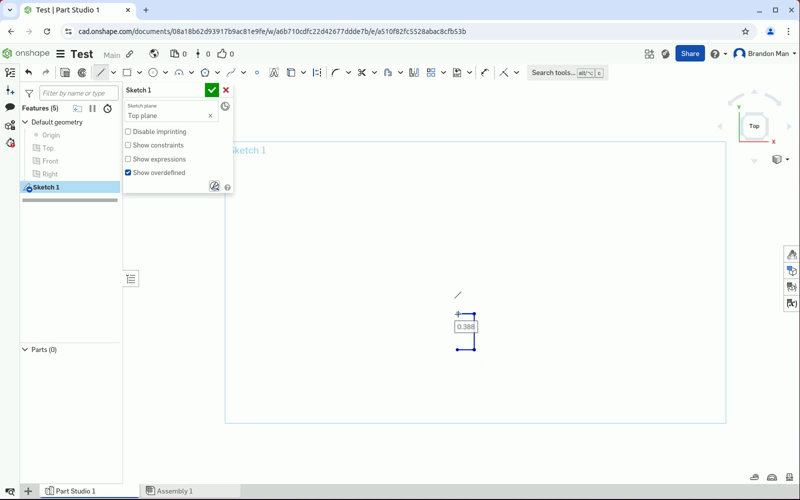
scroll(-6)
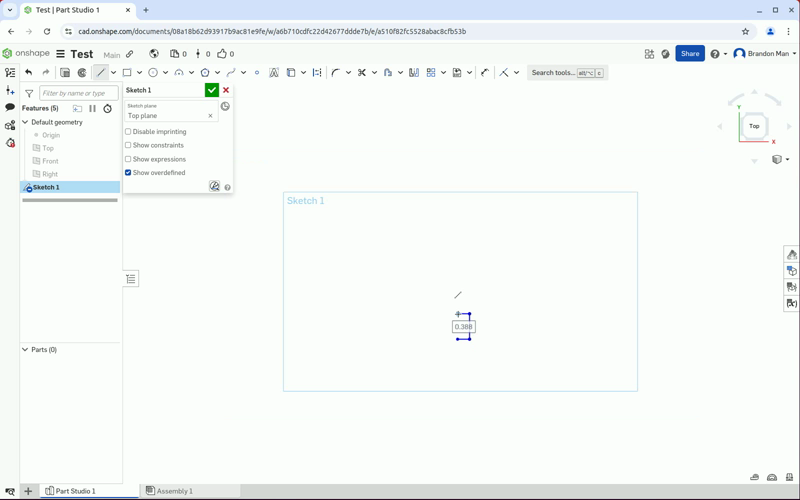
scroll(-6)
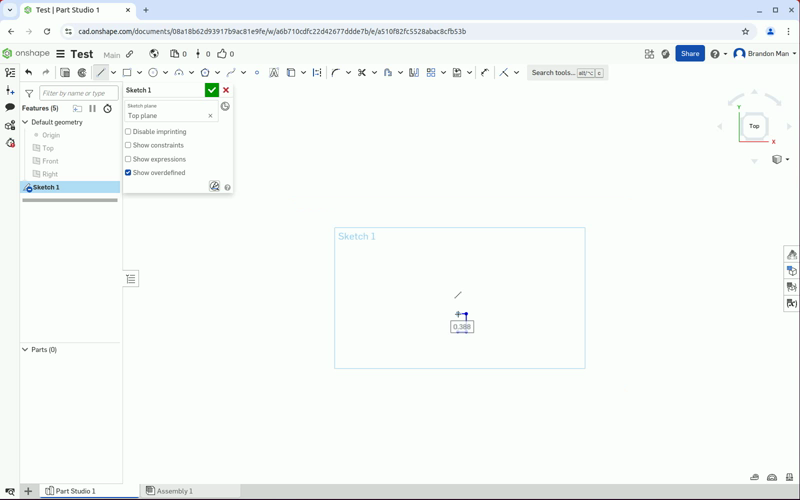
scroll(-6)
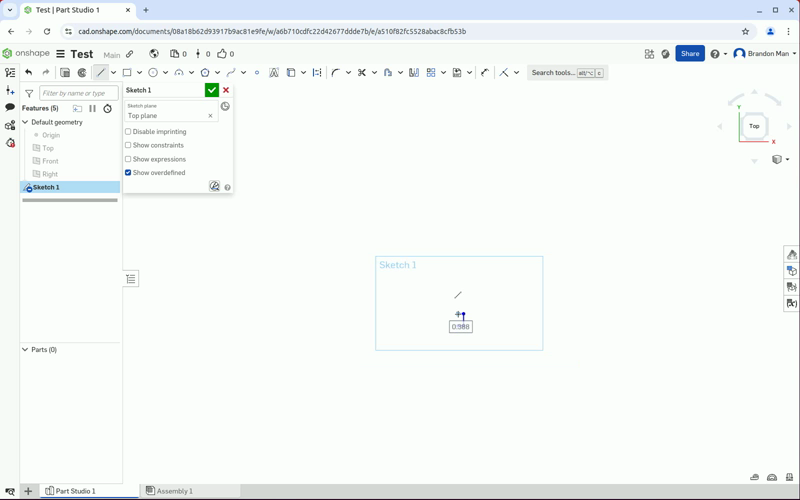
scroll(-6)
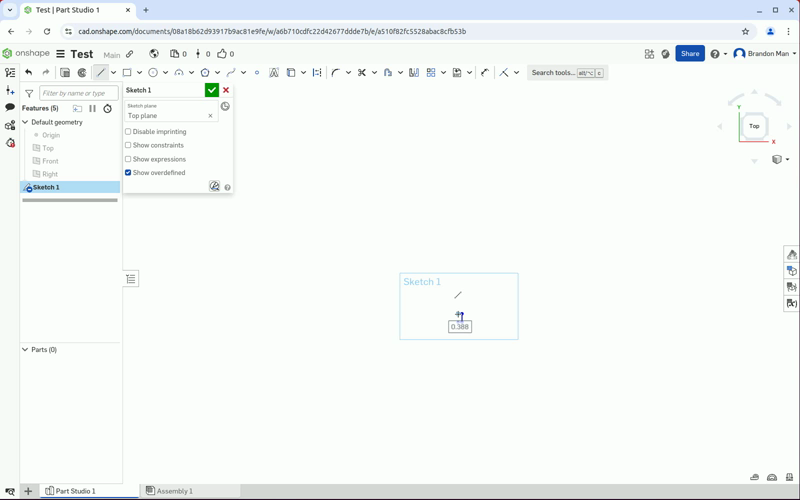
scroll(-6)
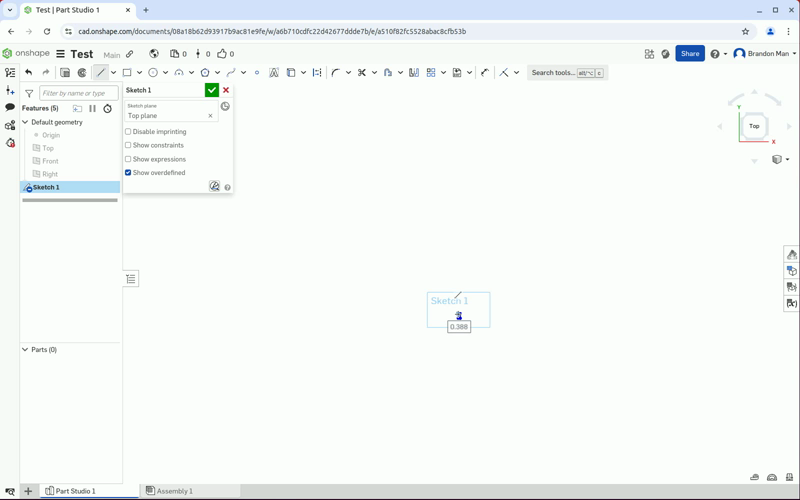
key_up(shift)
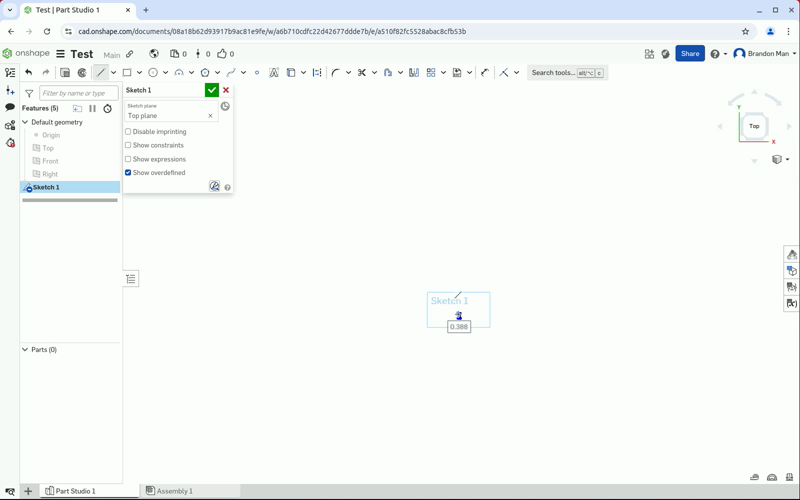
mouse_move(488, 313)
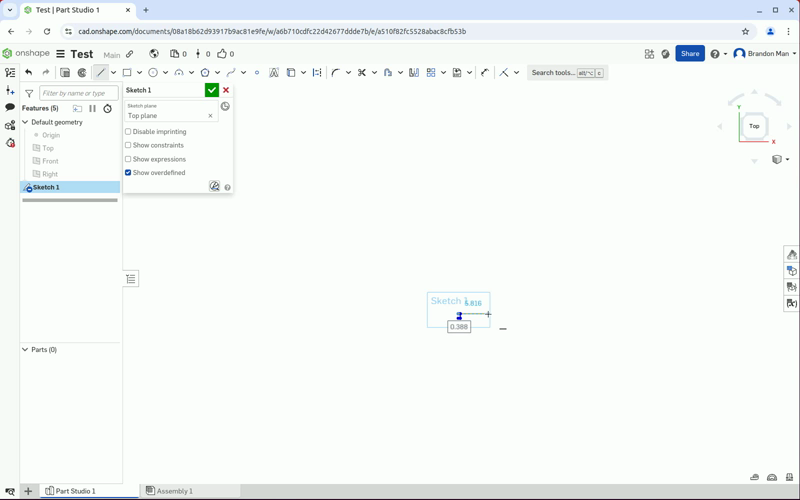
key_down(shift)
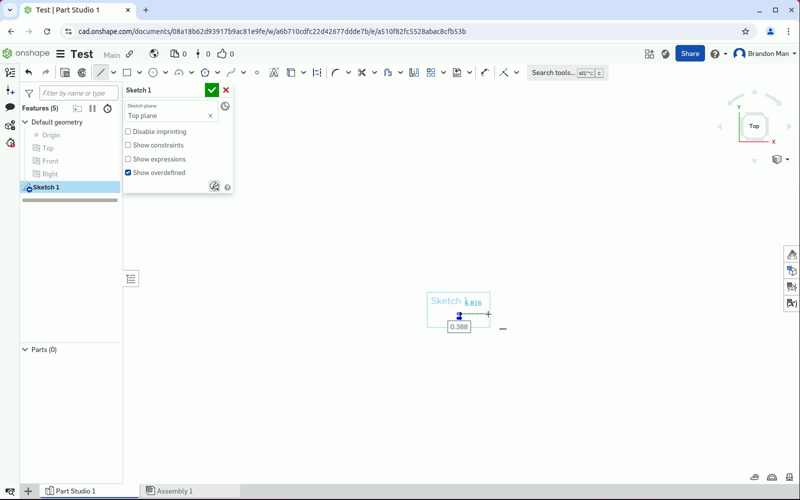
mouse_move(458, 318)
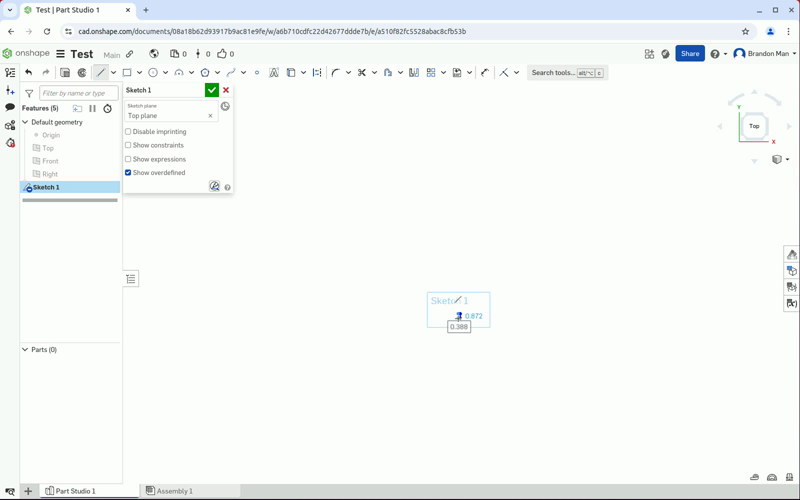
scroll(6)
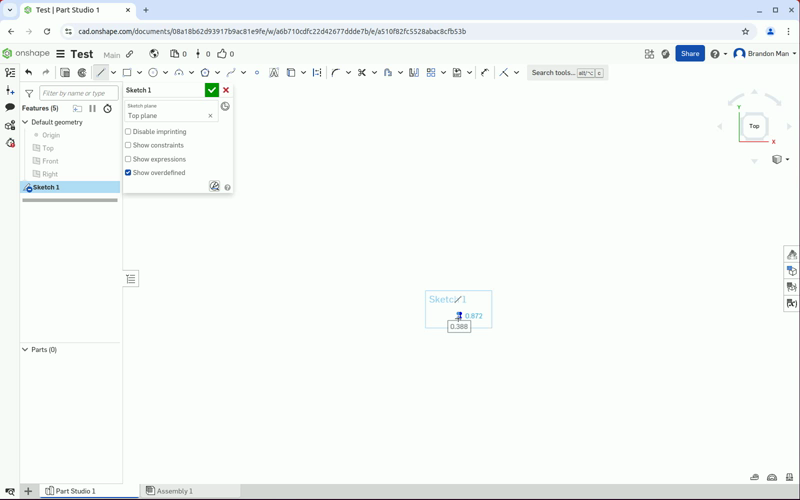
scroll(6)
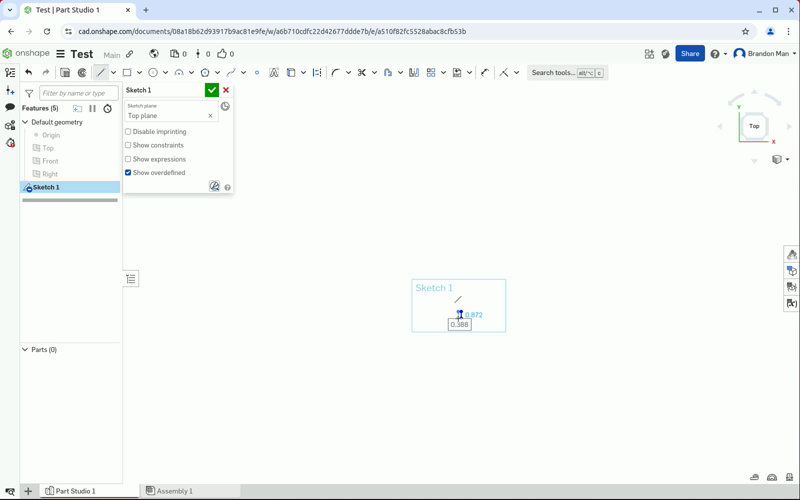
scroll(6)
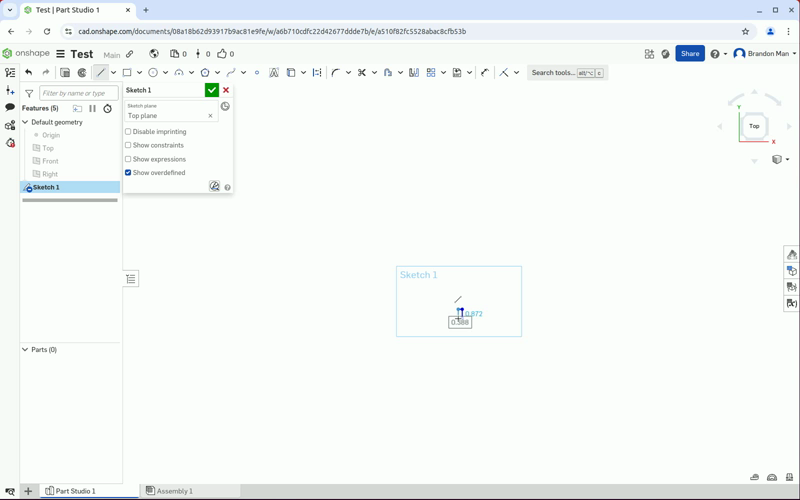
scroll(6)
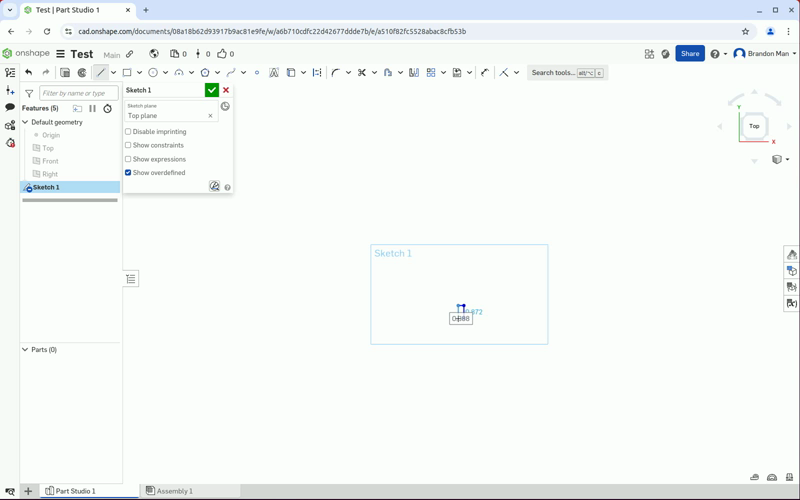
scroll(6)
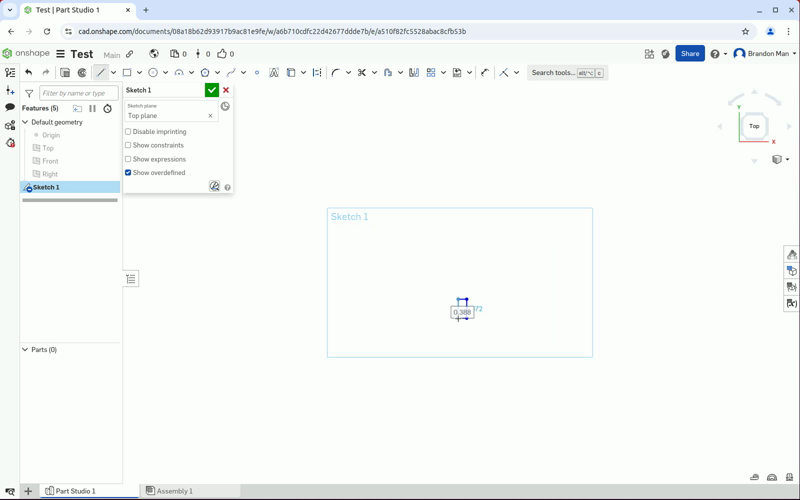
scroll(6)
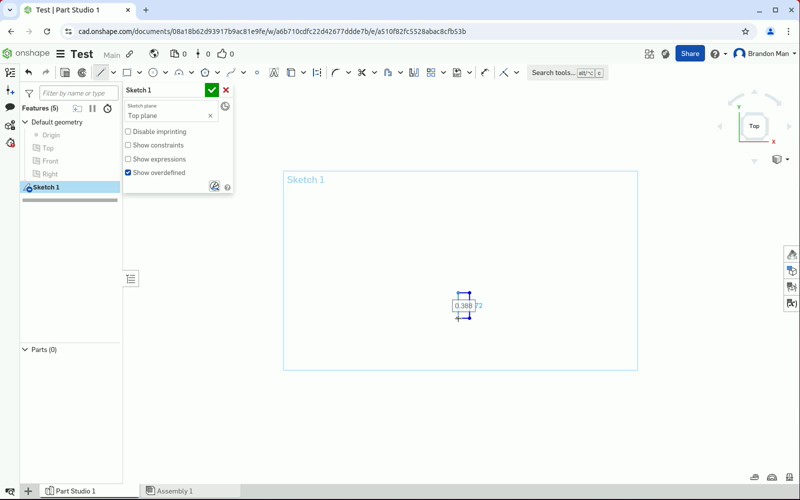
scroll(6)
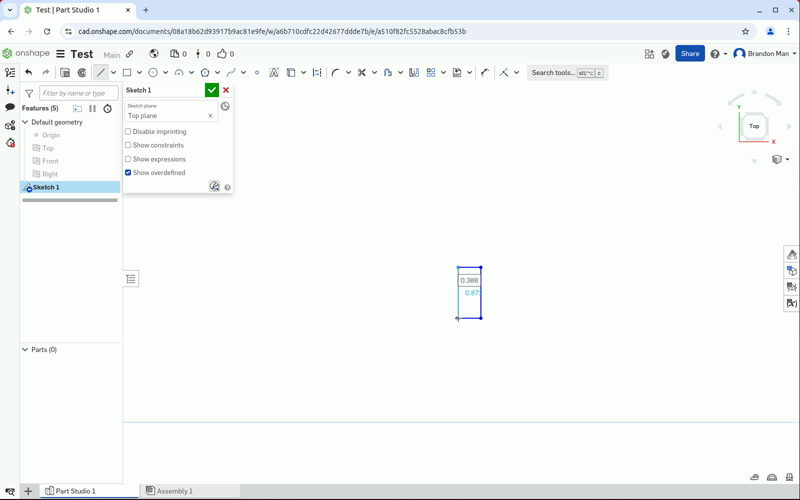
key_up(shift)
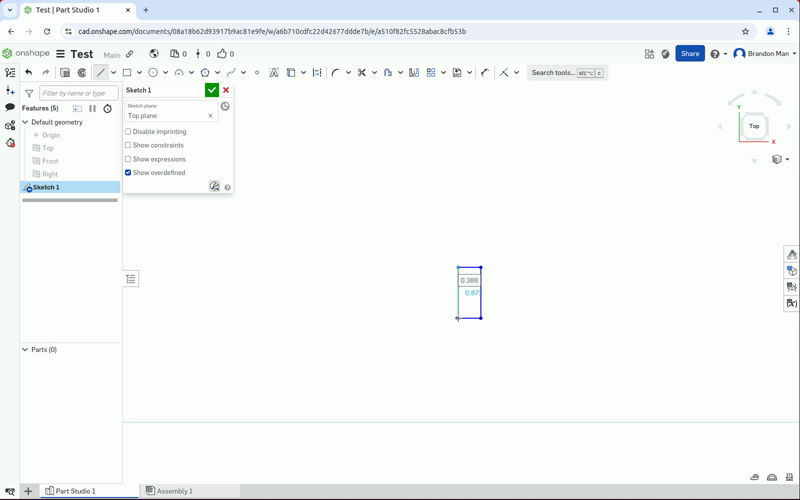
click(458, 318)
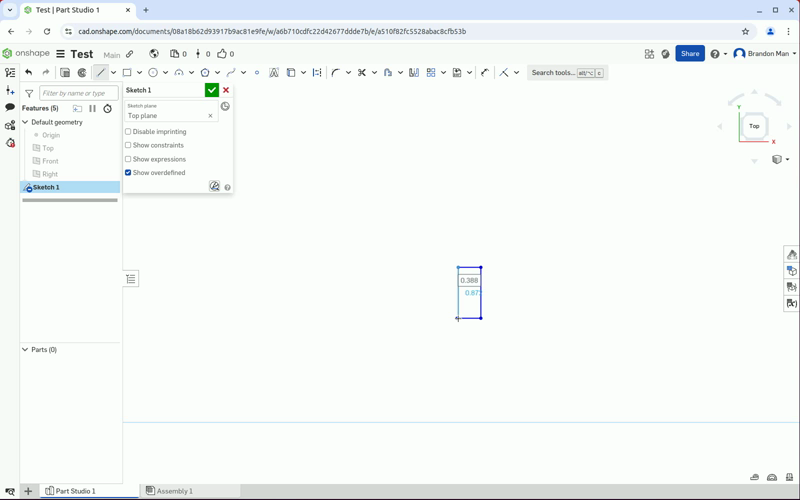
scroll(-6)
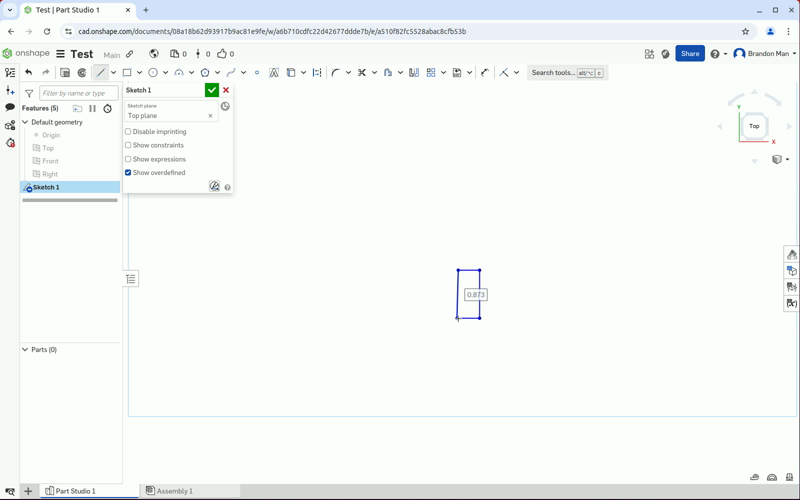
scroll(-6)
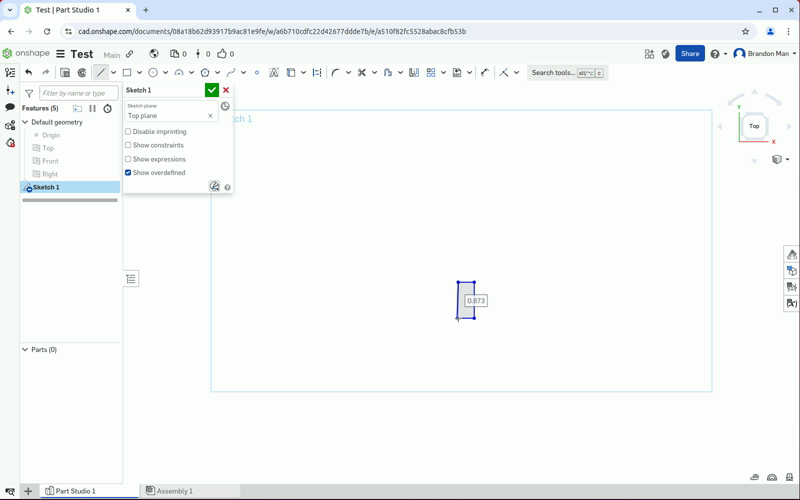
scroll(-6)
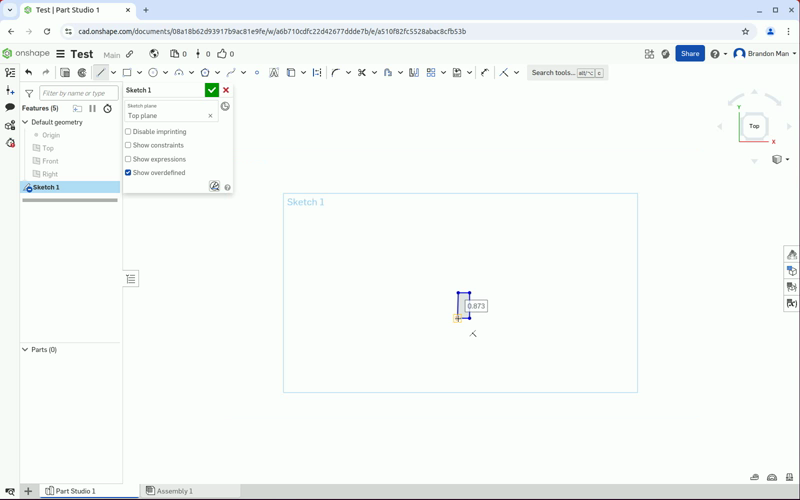
scroll(-6)
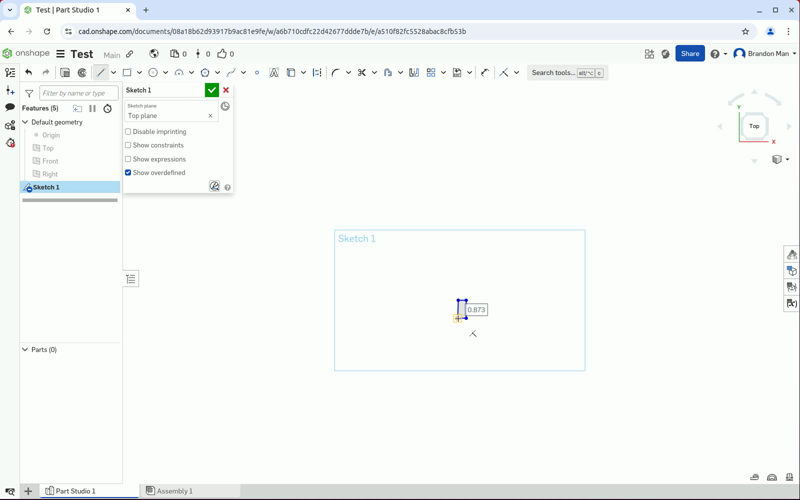
scroll(-6)
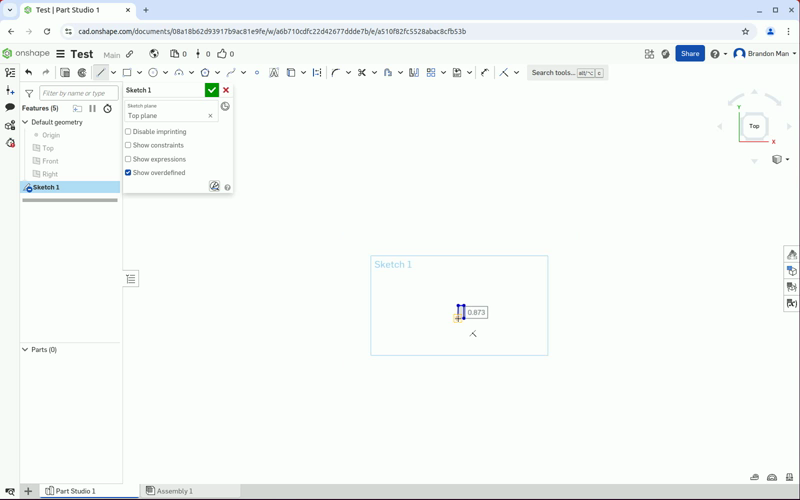
scroll(-6)
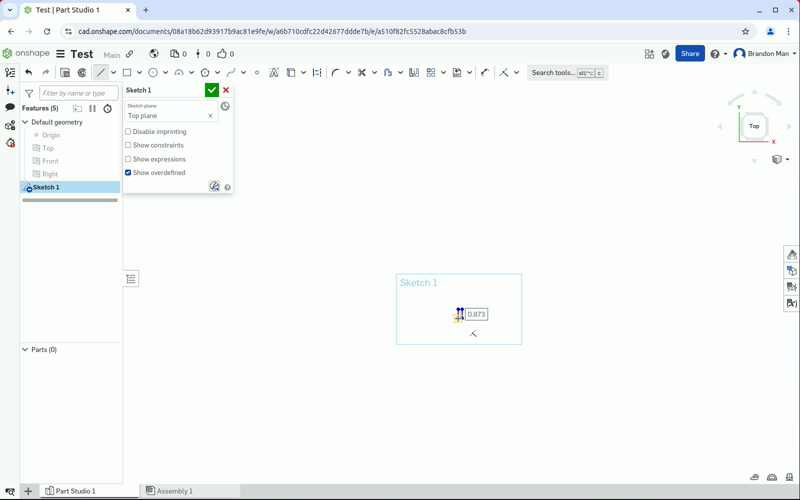
scroll(-6)
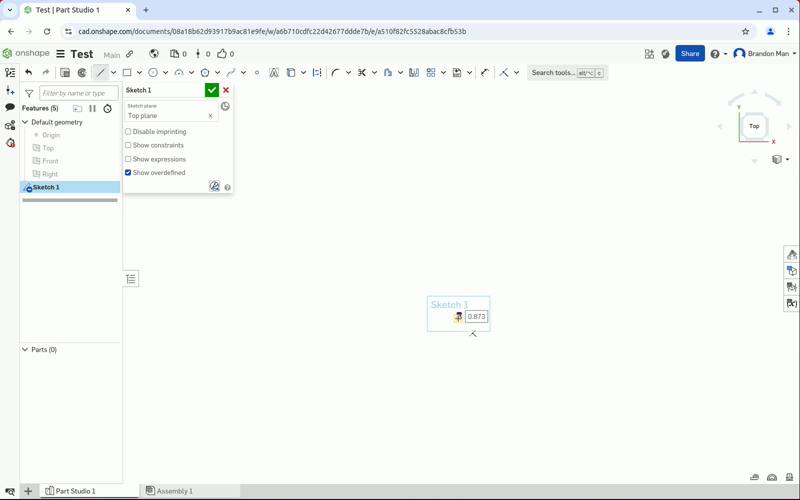
key(esc)
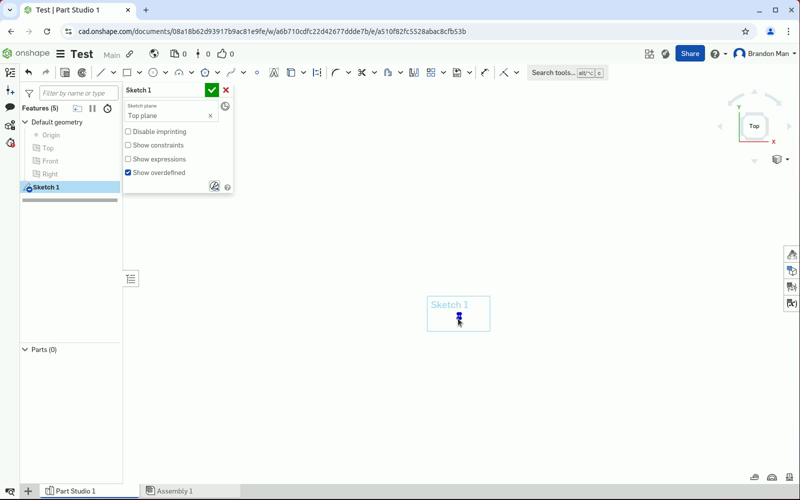
mouse_move(458, 313)
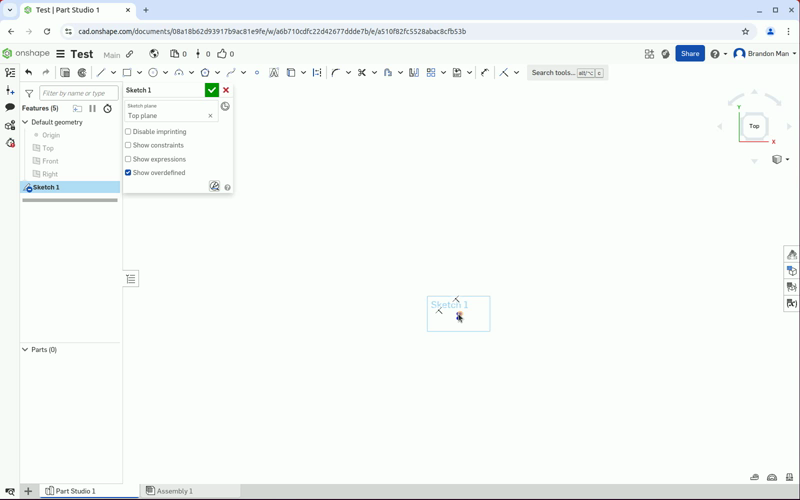
scroll(6)
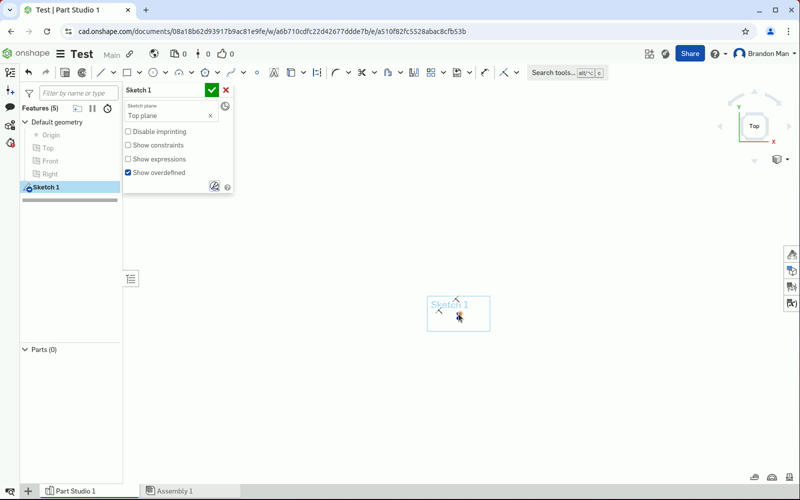
scroll(6)
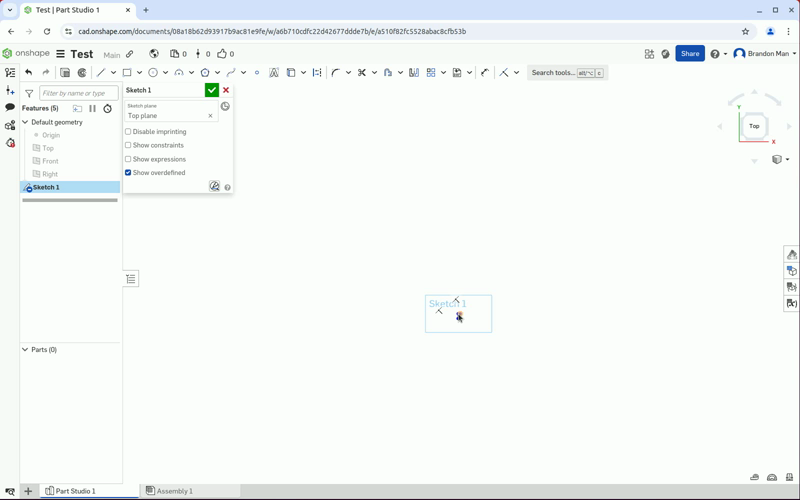
scroll(6)
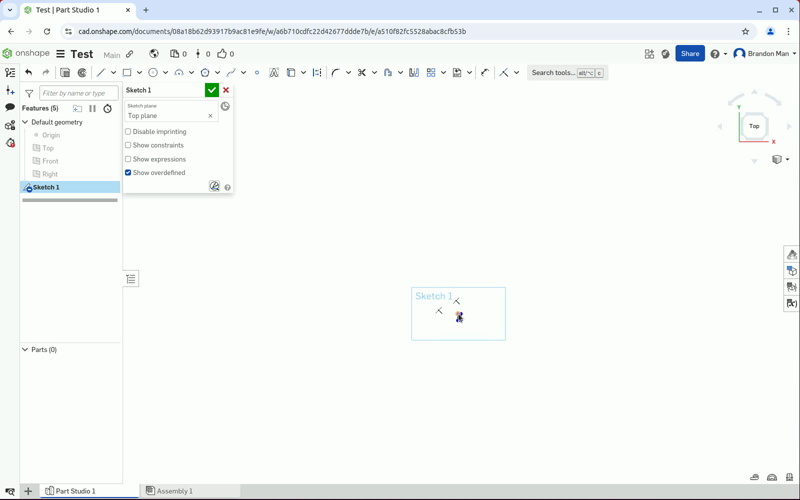
scroll(6)
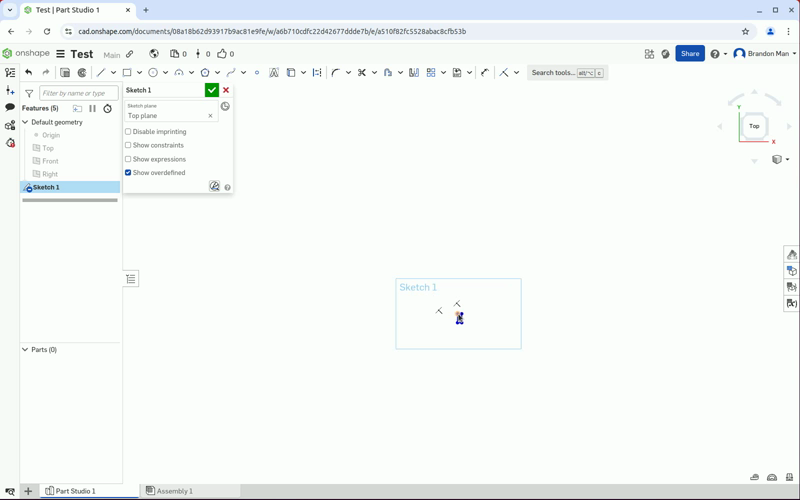
scroll(6)
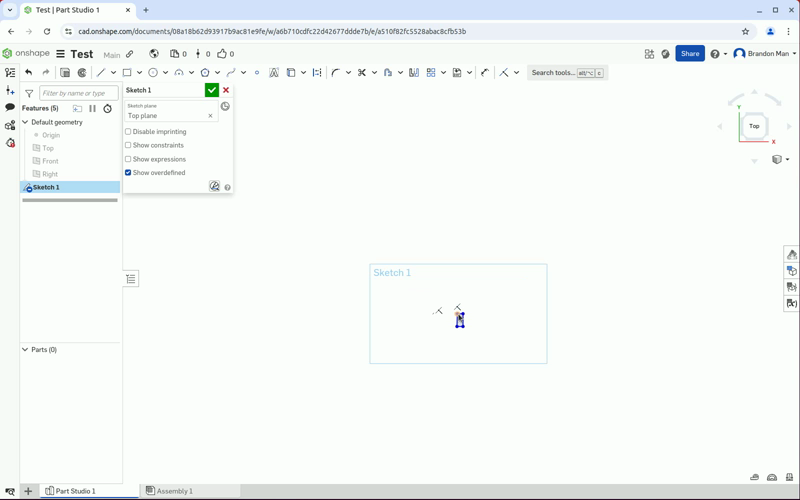
scroll(6)
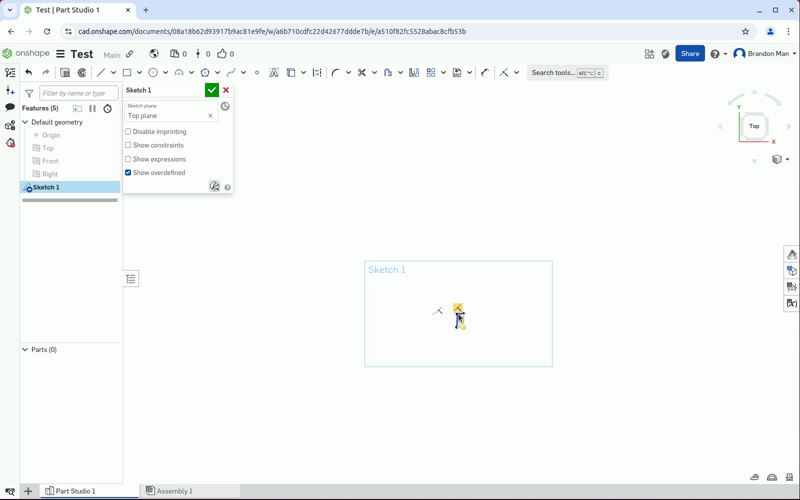
scroll(6)
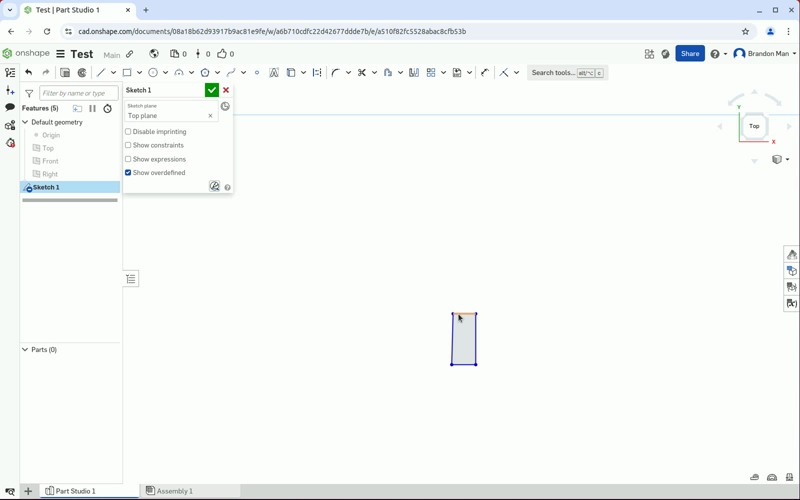
click(458, 313)
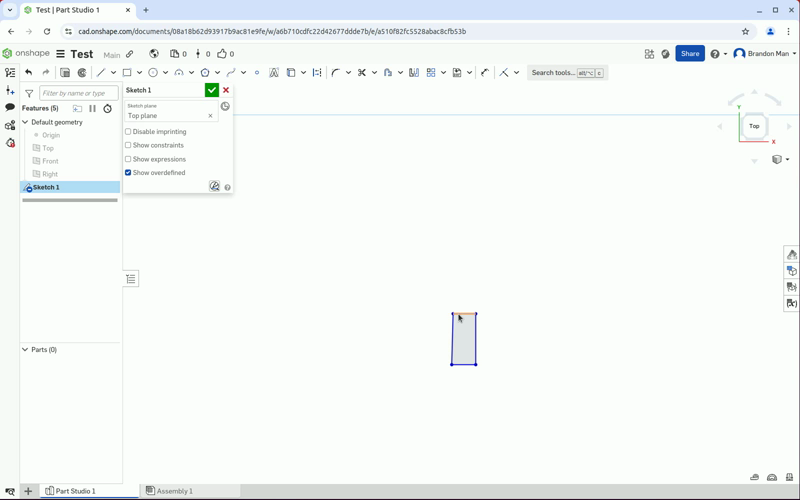
scroll(-6)
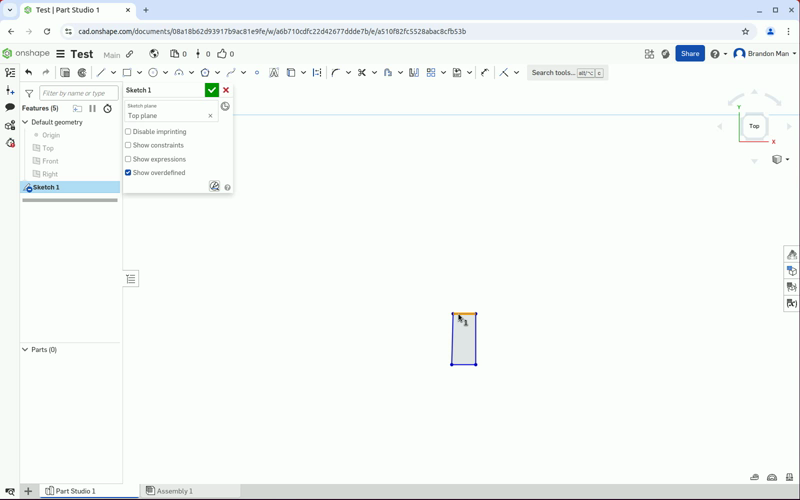
scroll(-6)
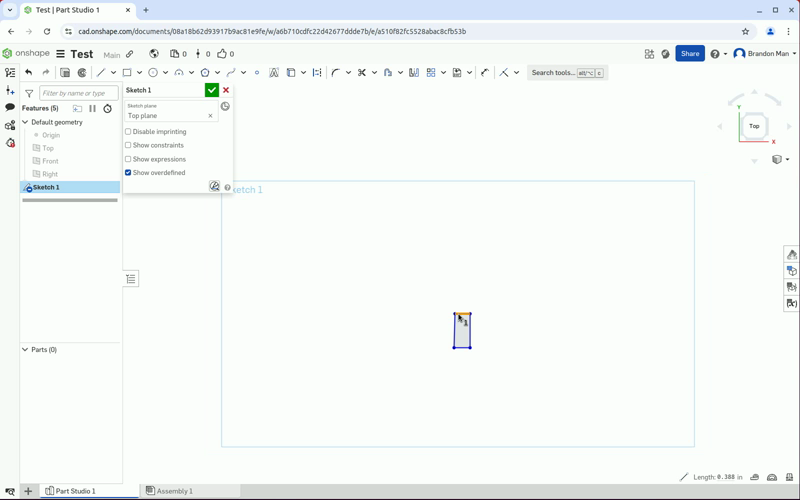
scroll(-6)
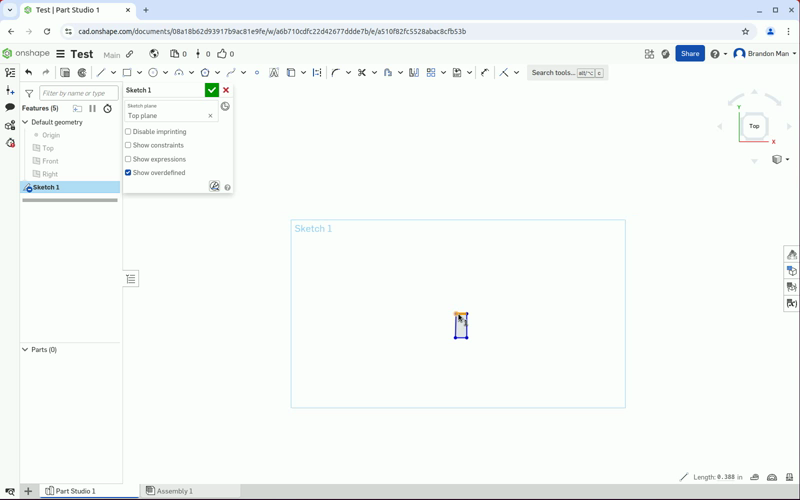
scroll(-6)
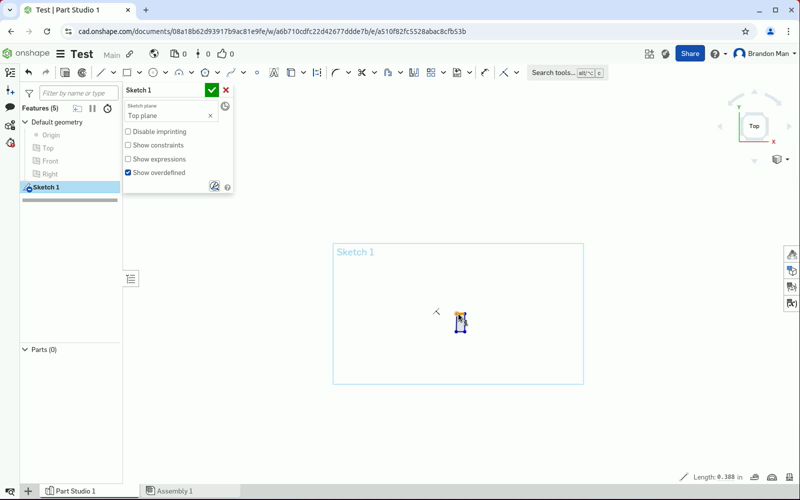
scroll(-6)
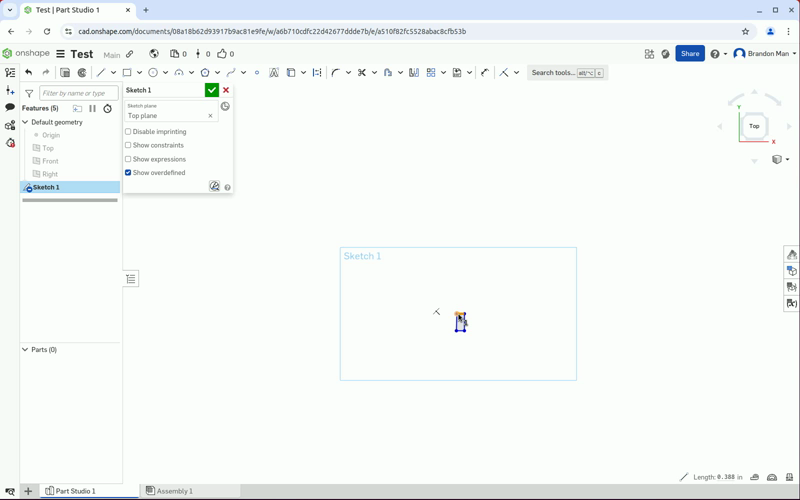
scroll(-6)
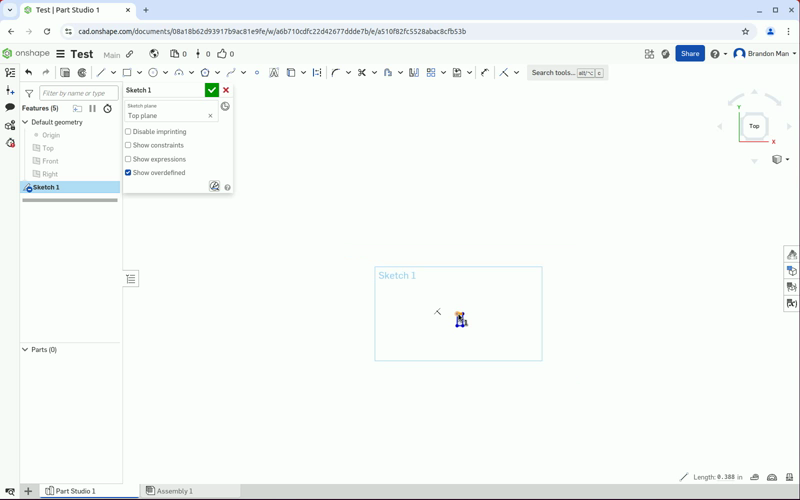
scroll(-6)
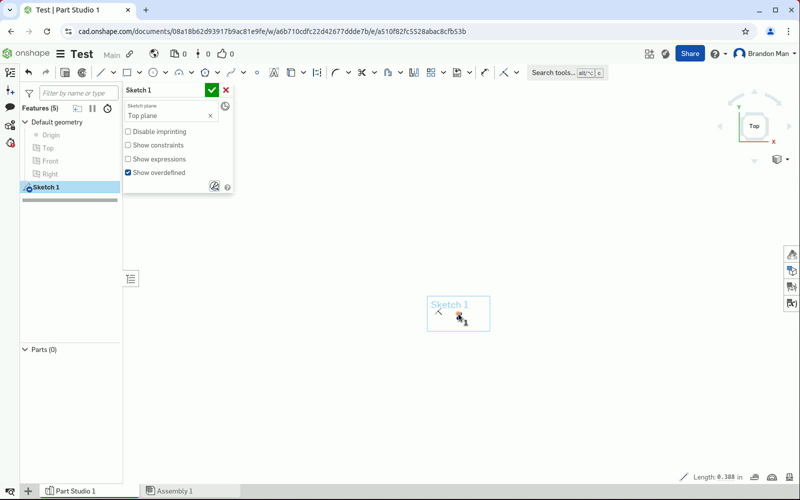
mouse_move(73, 352)
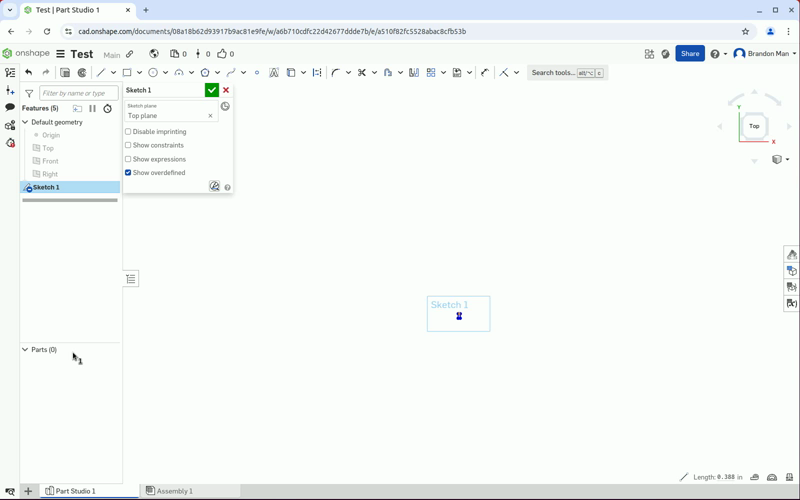
key(shift+y)
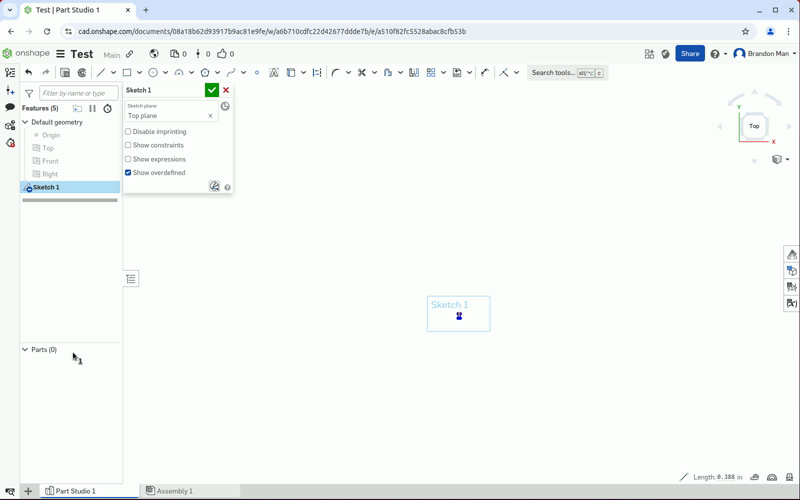
key(shift+e)
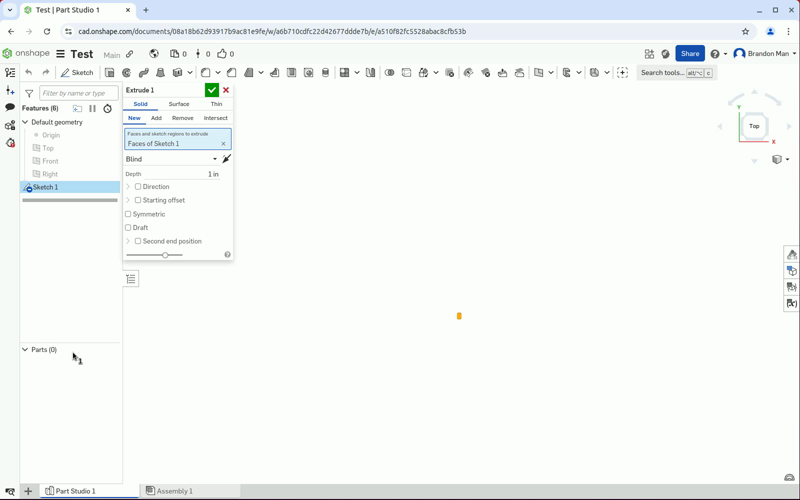
mouse_move(143, 106)
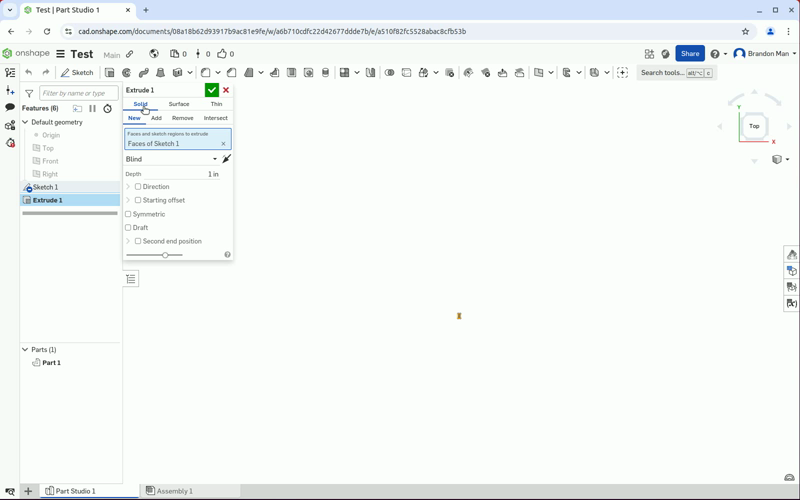
click(143, 106)
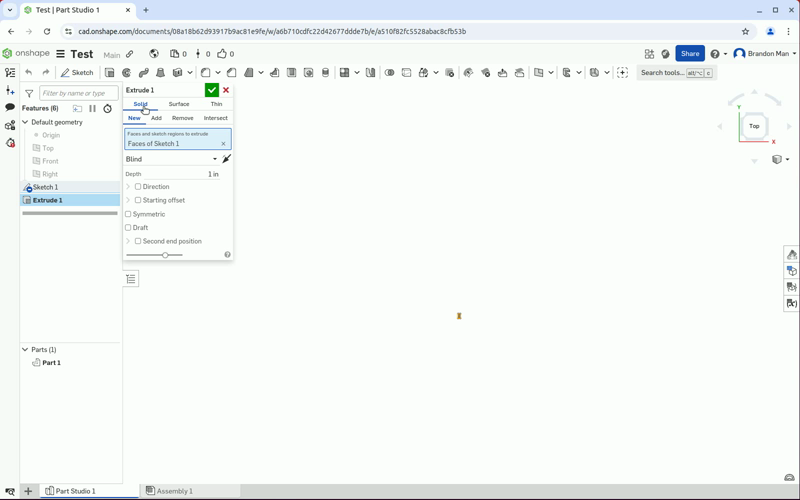
mouse_move(137, 120)
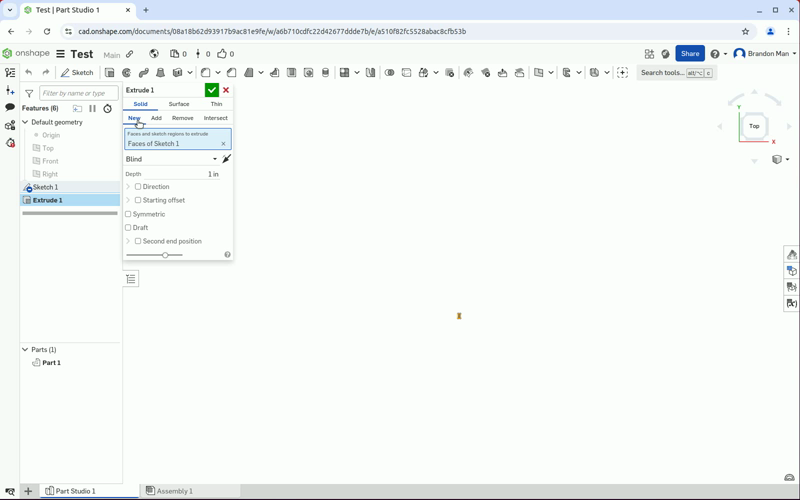
click(137, 120)
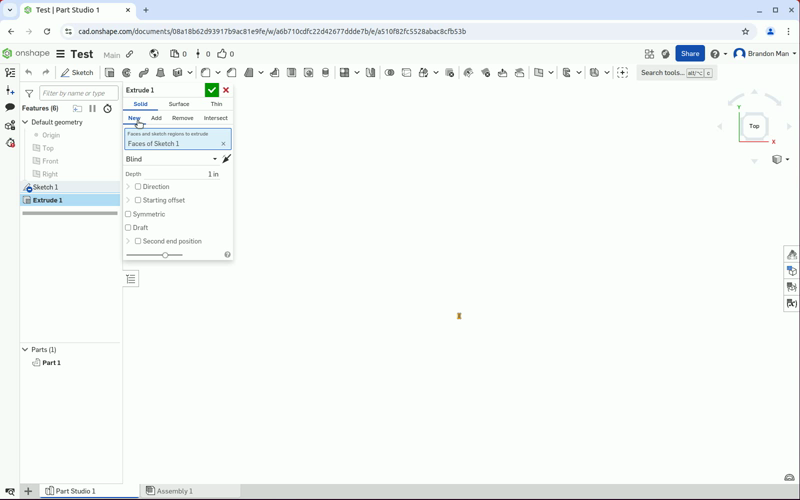
key(tab, 4)
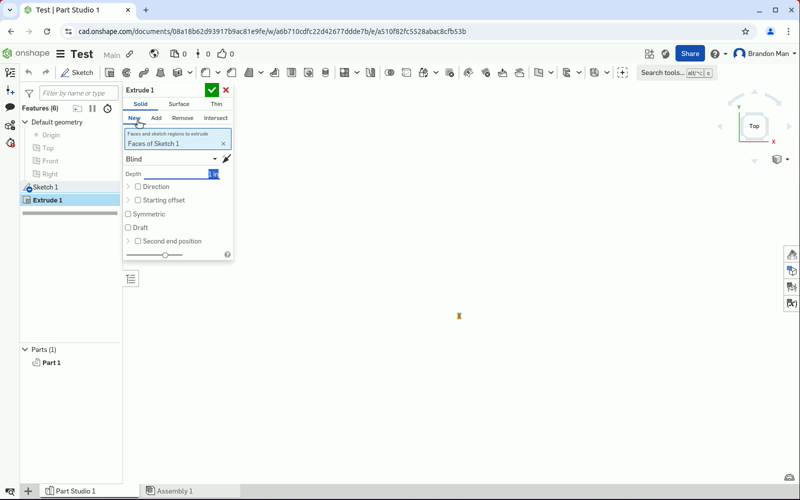
text(1.444)
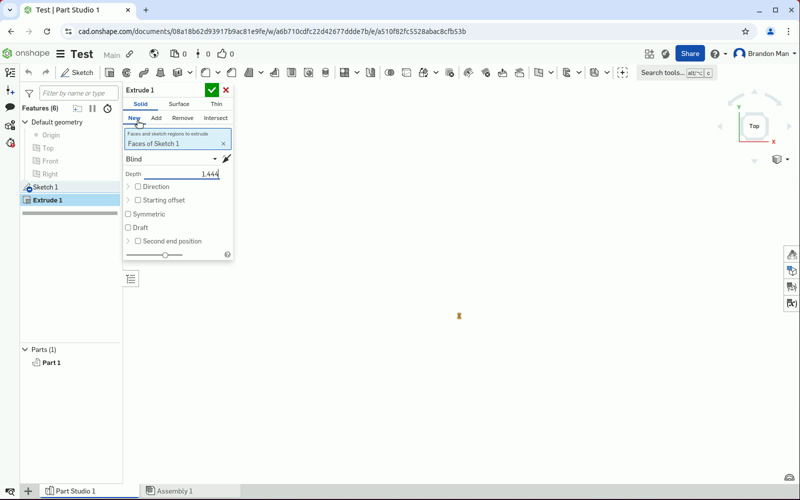
key(enter)
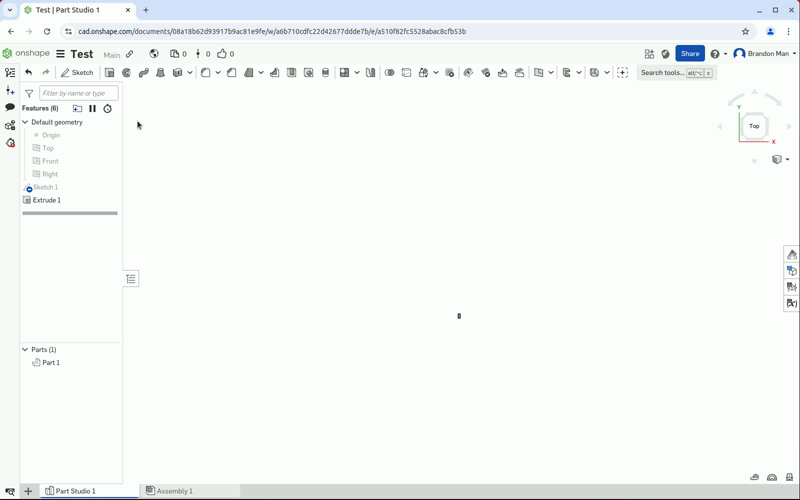
key(shift+h)
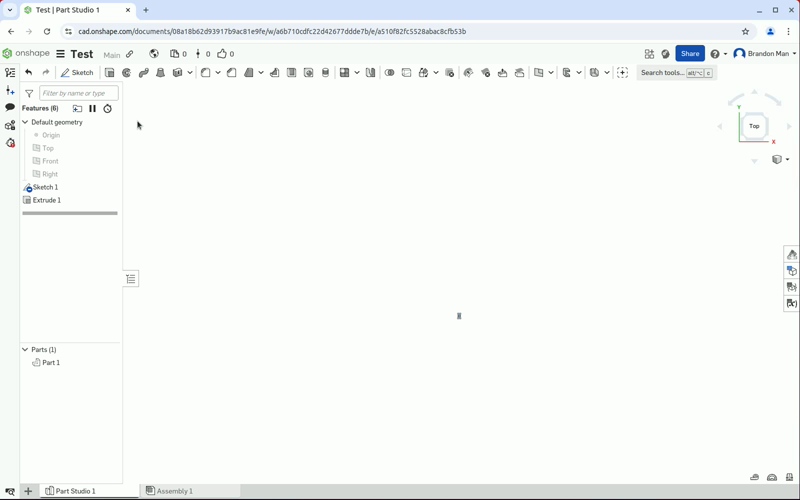
key(shift+h)
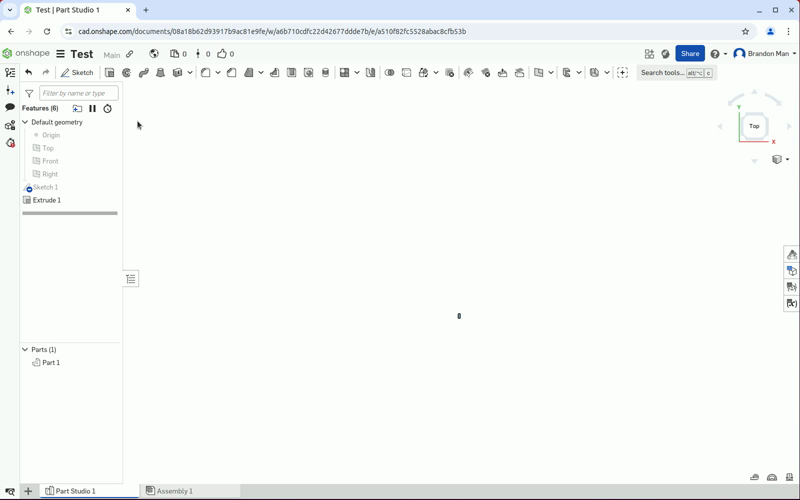
mouse_move(73, 189)
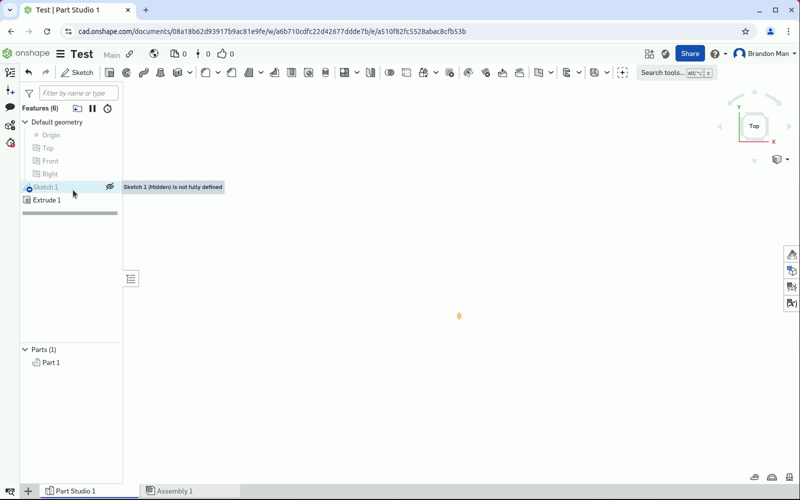
click(73, 189)
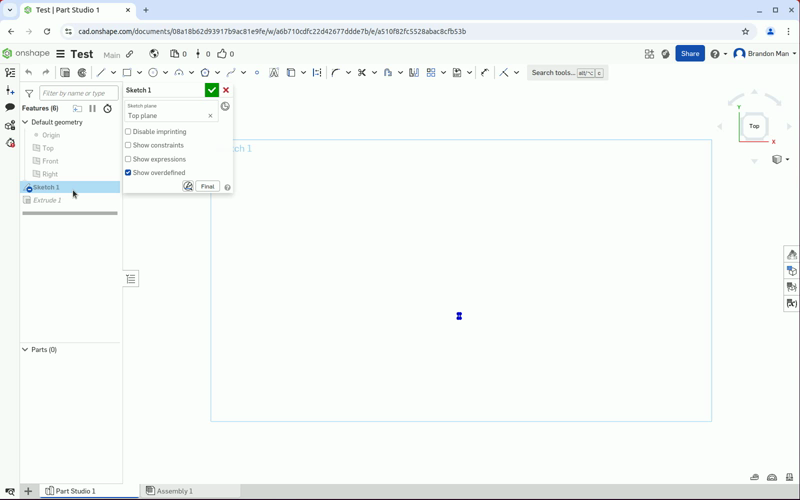
mouse_move(229, 92)
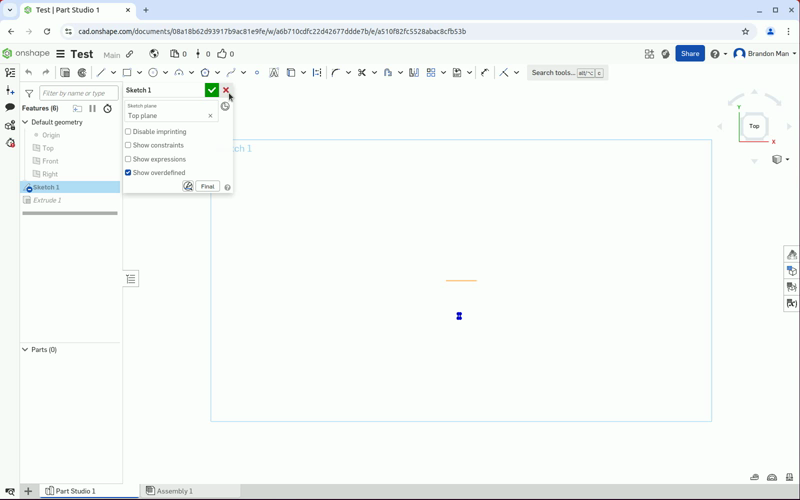
click(229, 92)
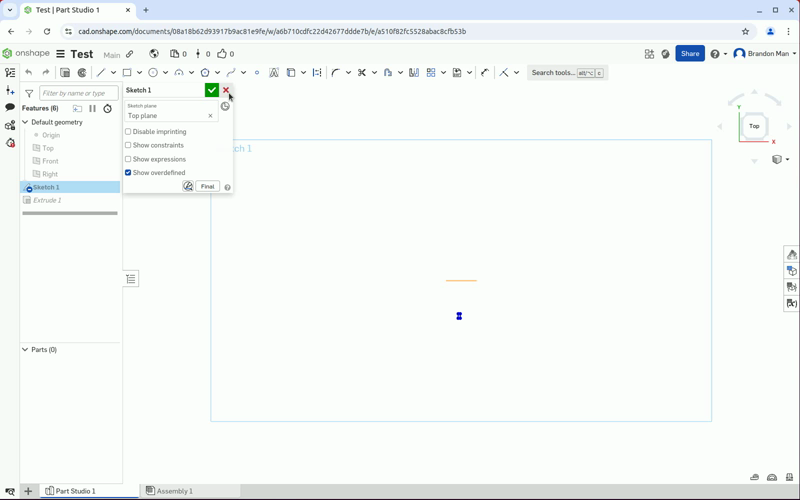
key(shift+s)
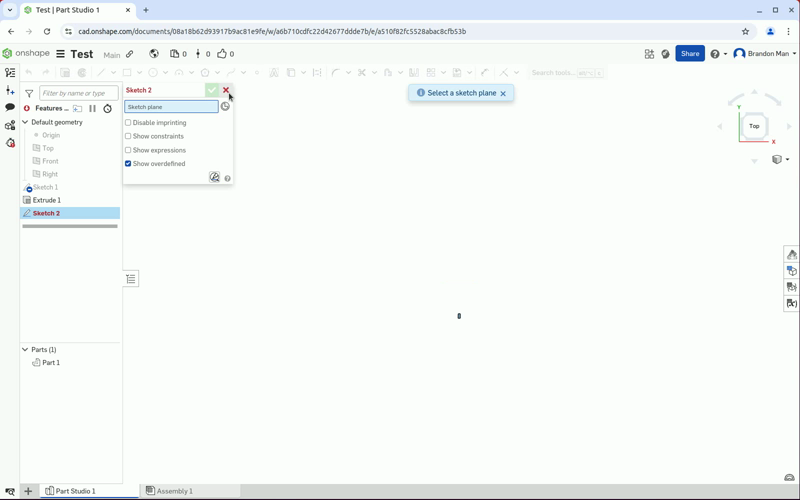
mouse_move(73, 150)
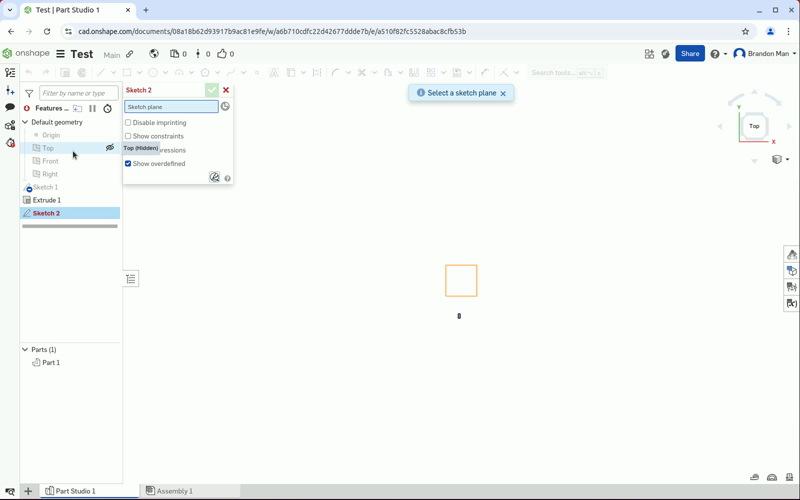
click(73, 150)
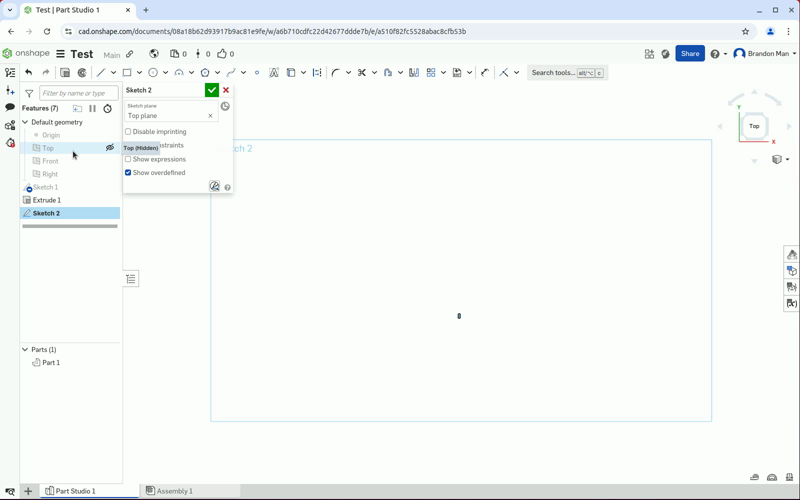
mouse_move(73, 352)
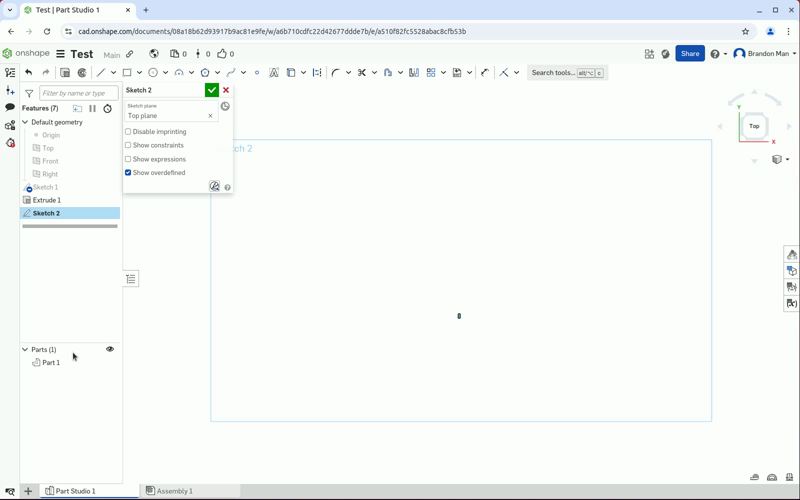
key(y)
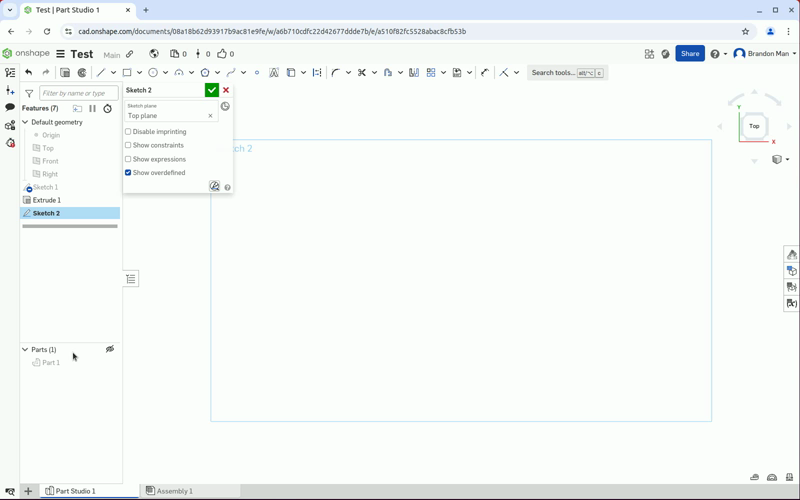
key(l)
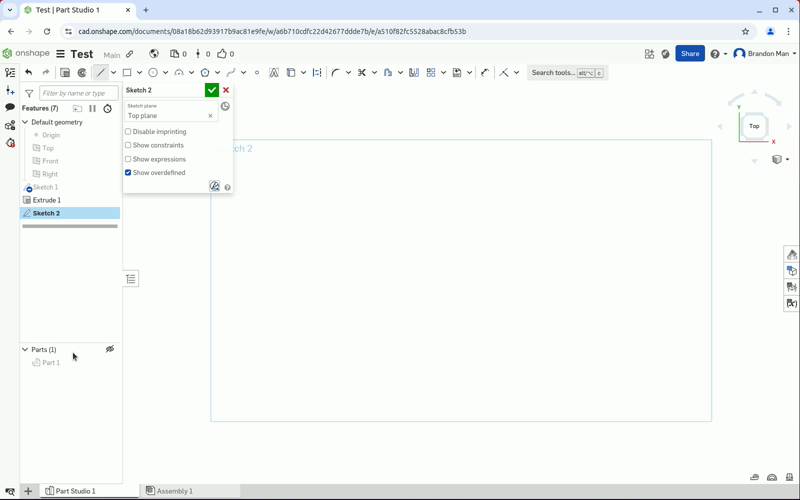
key_down(shift)
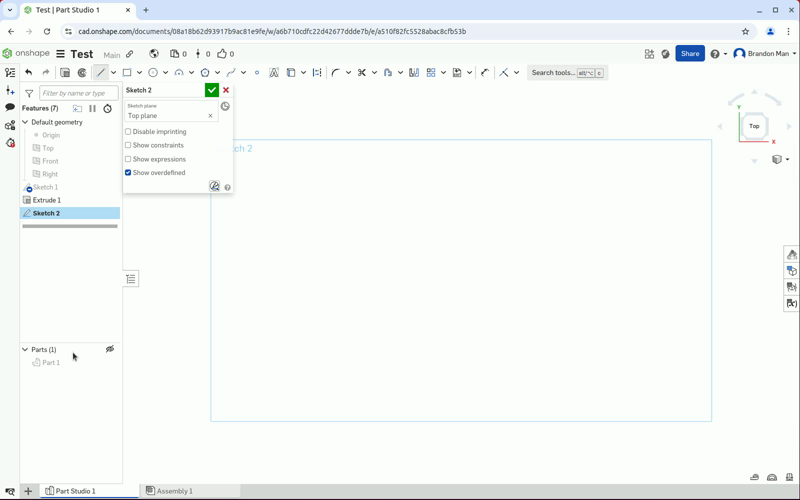
mouse_move(458, 251)
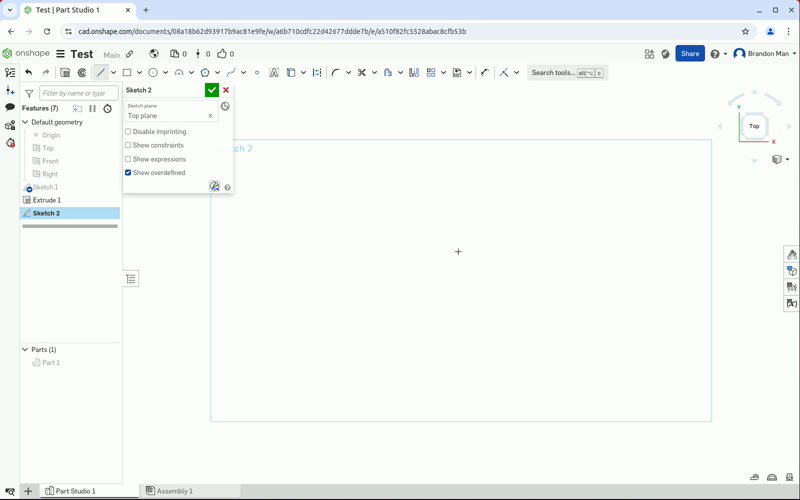
click(458, 251)
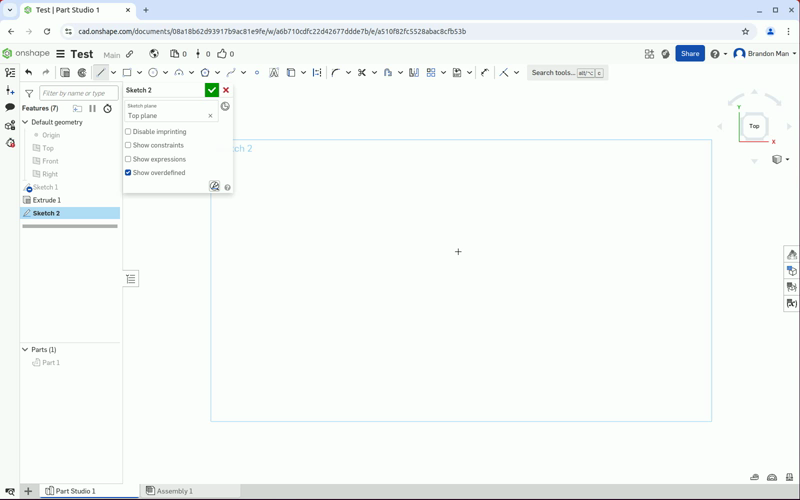
key_up(shift)
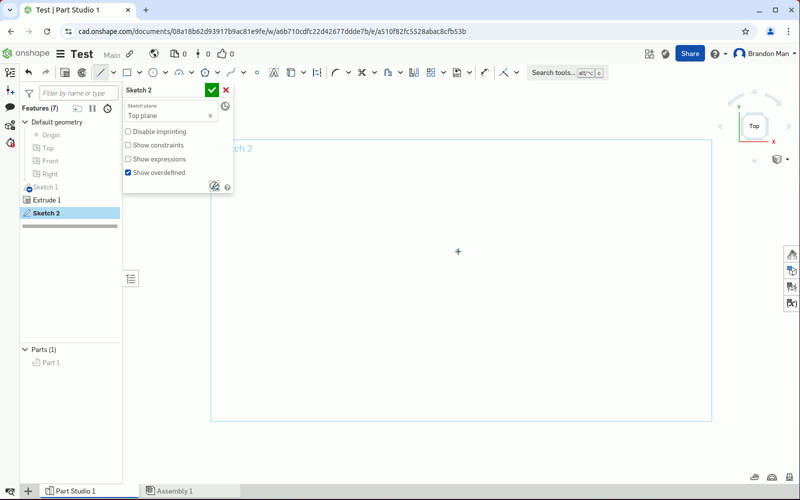
key_down(shift)
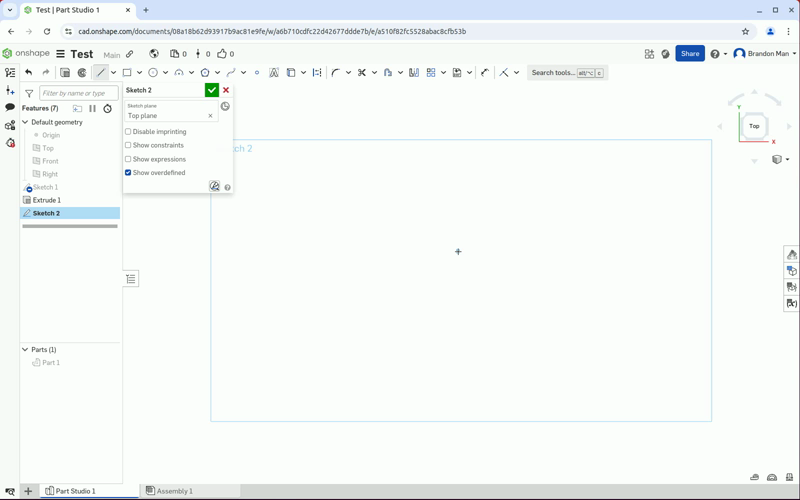
mouse_move(488, 251)
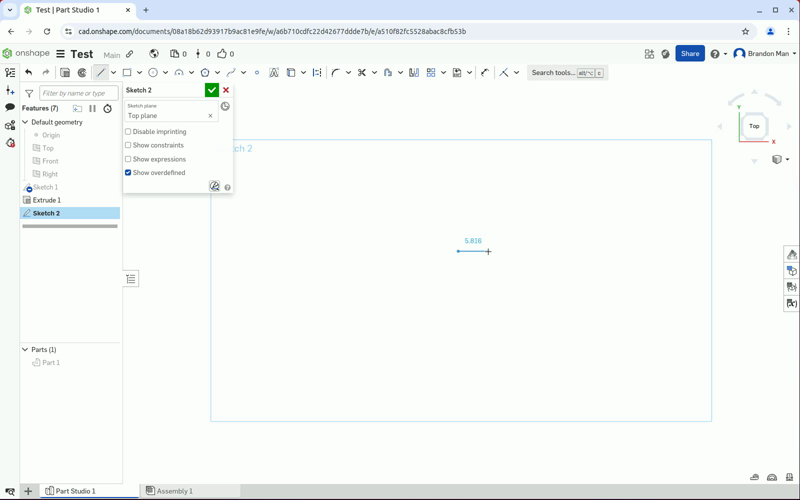
mouse_move(460, 251)
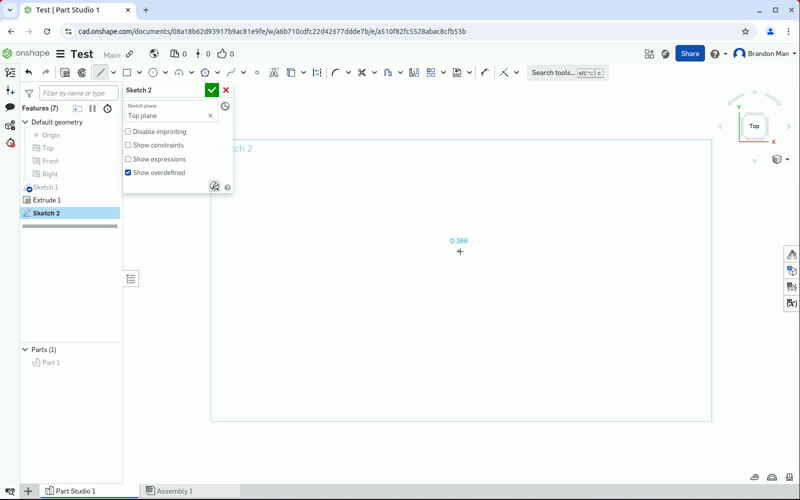
scroll(6)
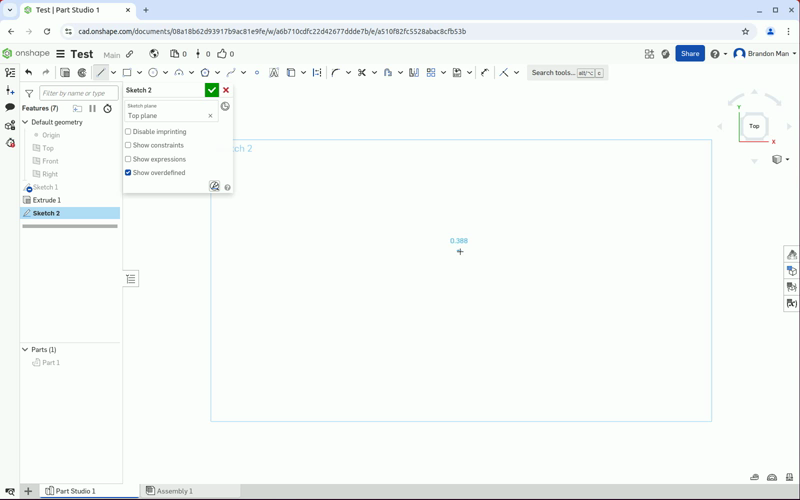
scroll(6)
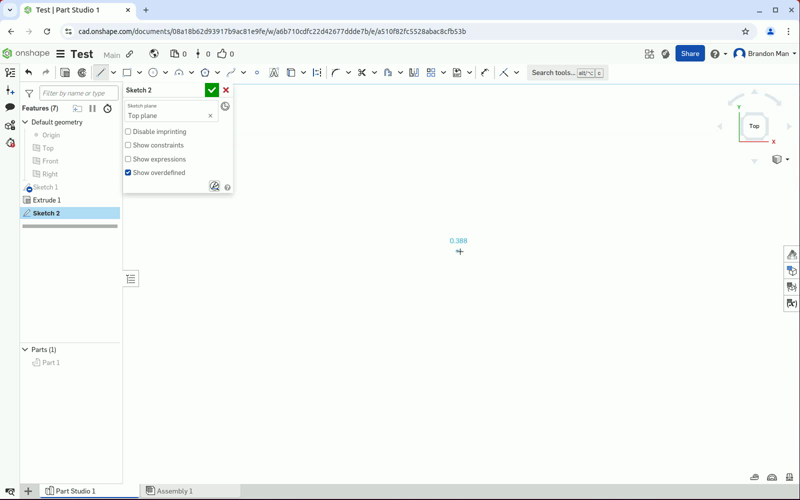
scroll(6)
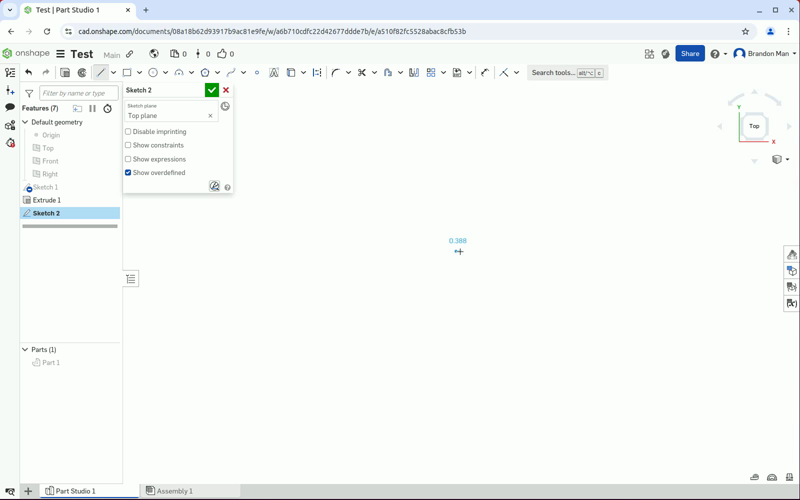
scroll(6)
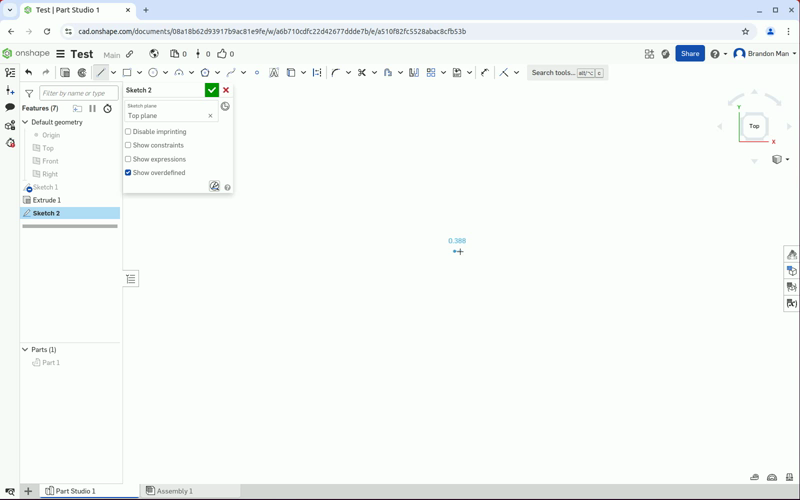
scroll(6)
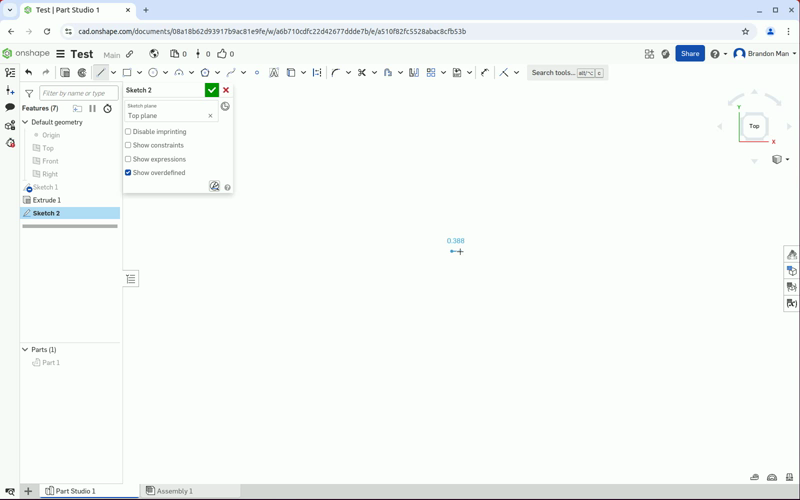
scroll(6)
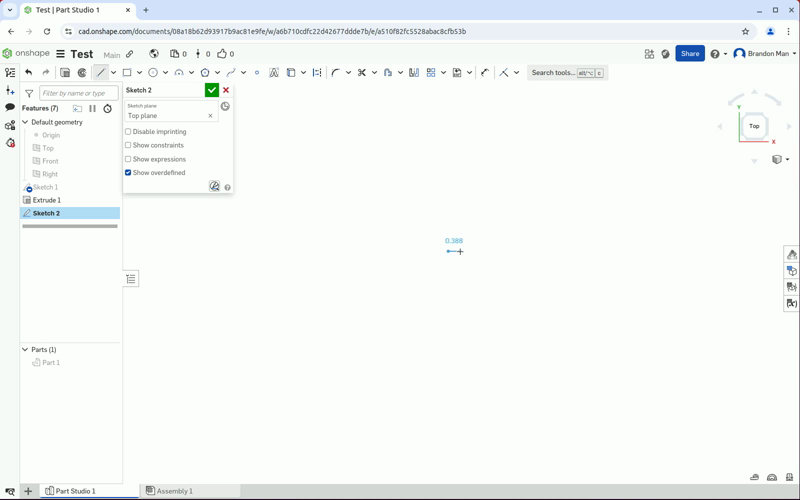
scroll(6)
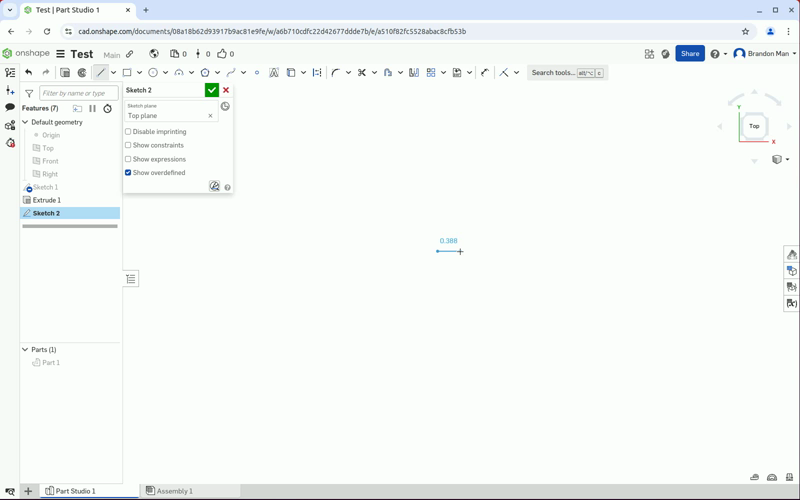
click(460, 251)
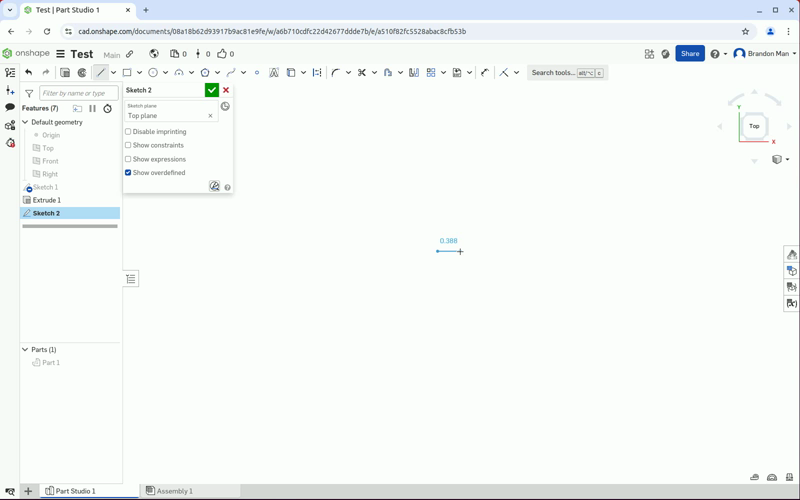
scroll(-6)
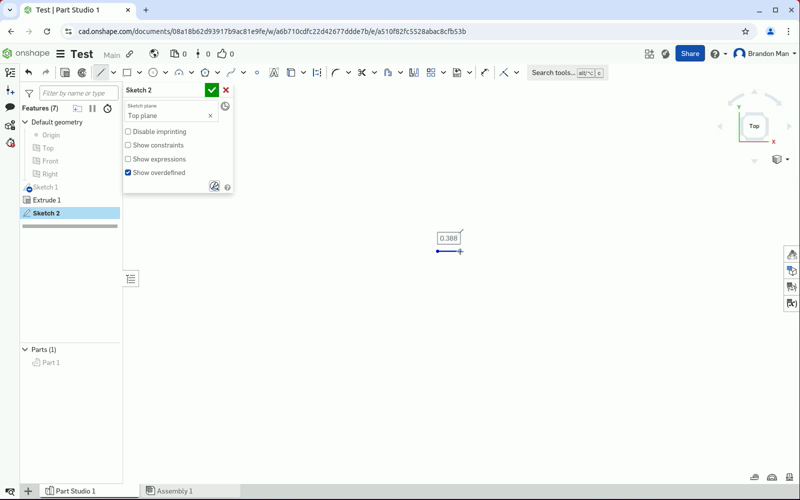
scroll(-6)
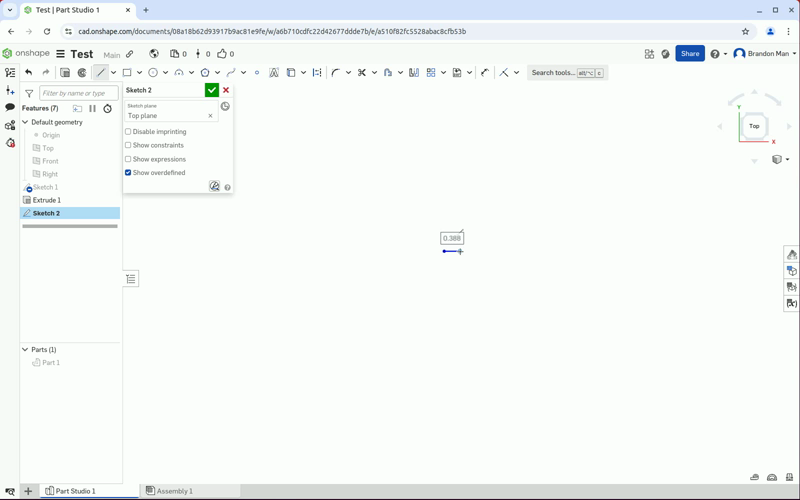
scroll(-6)
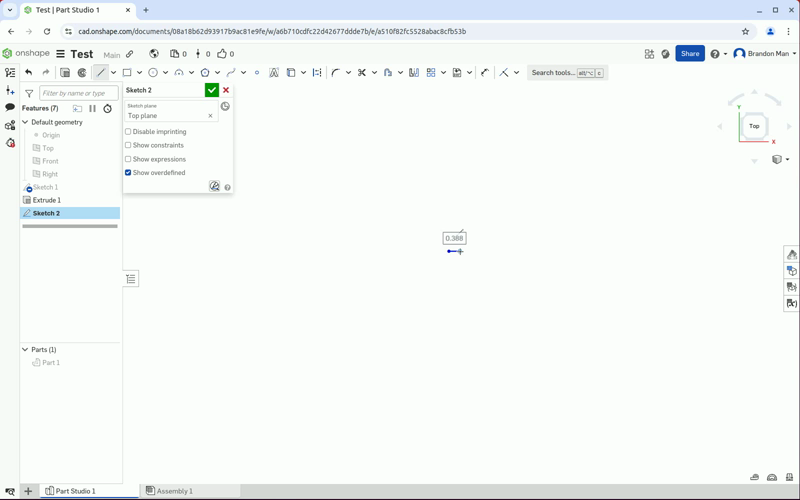
scroll(-6)
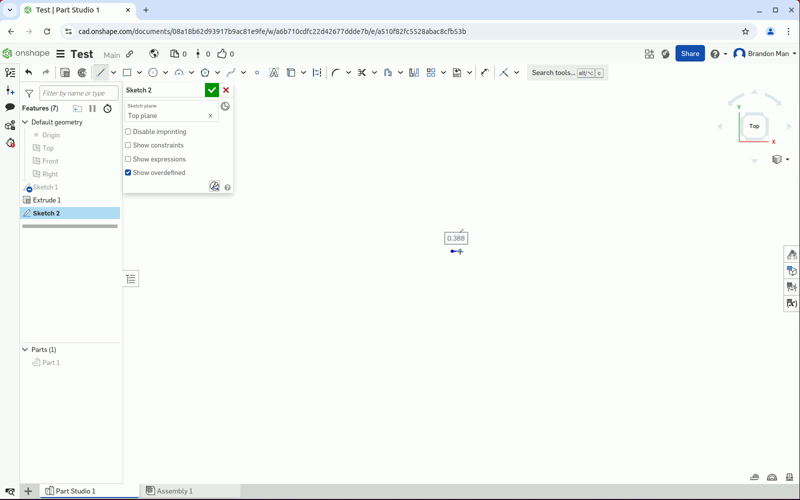
scroll(-6)
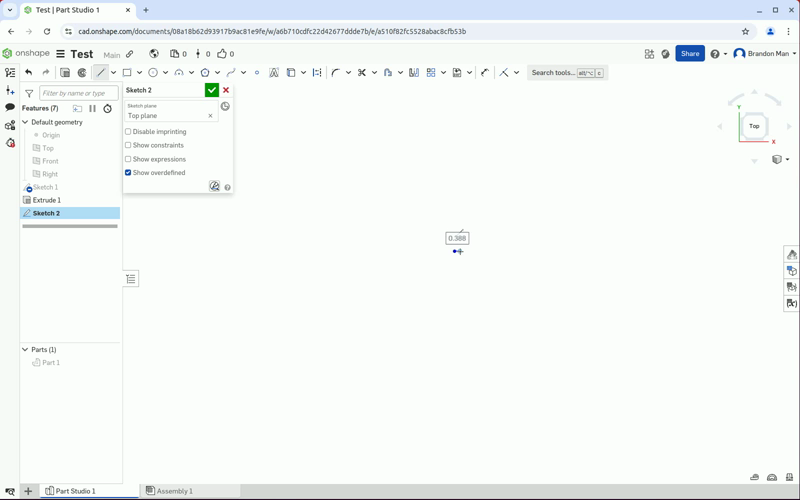
scroll(-6)
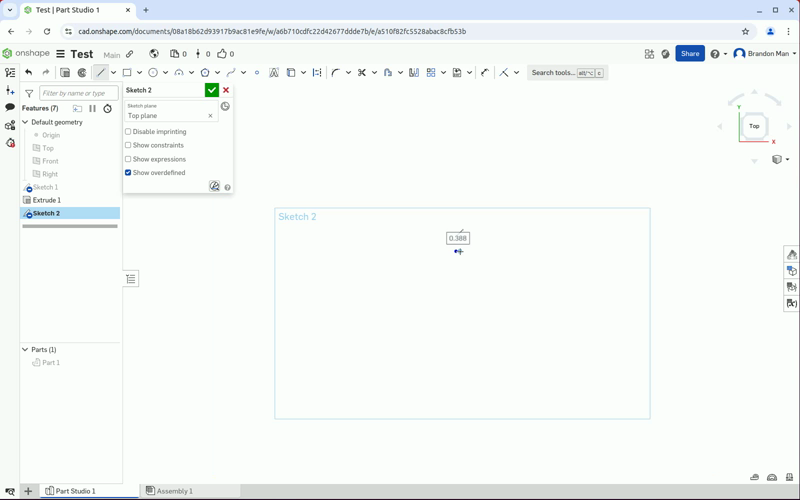
scroll(-6)
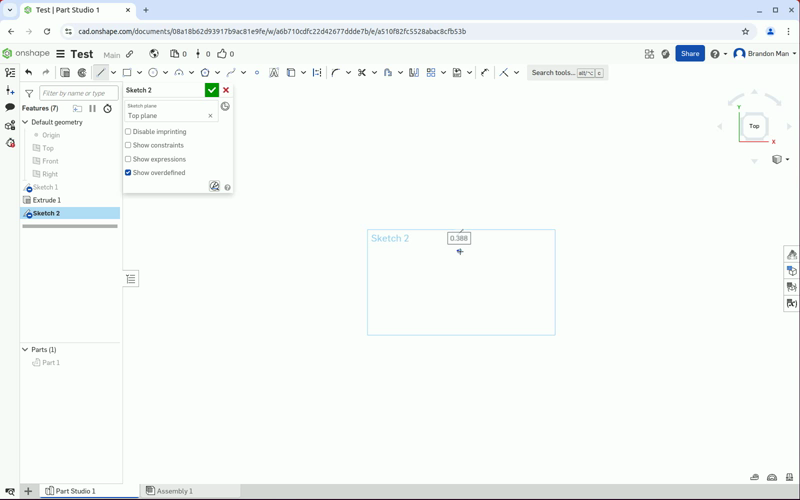
key_up(shift)
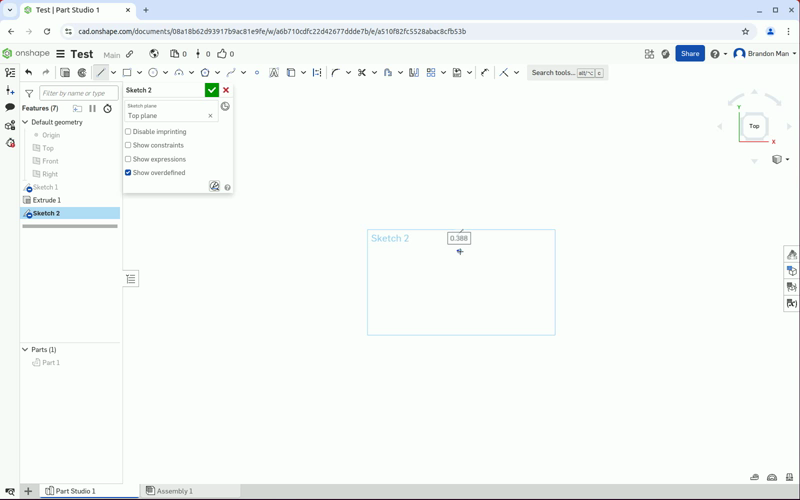
key_down(shift)
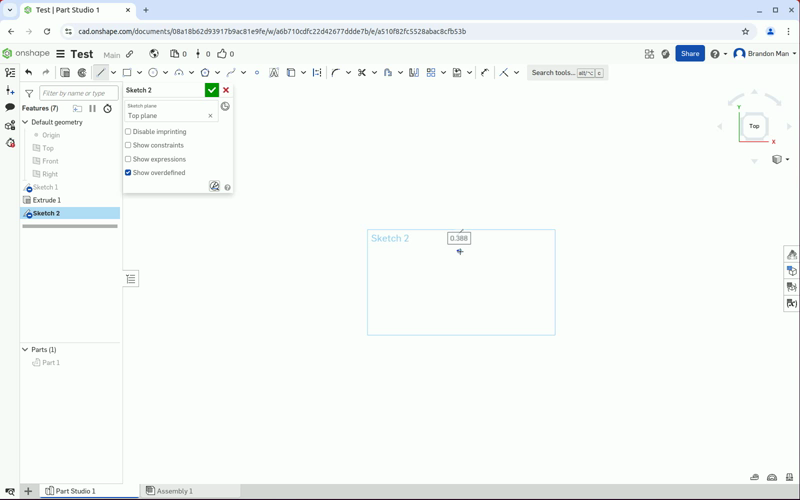
mouse_move(490, 251)
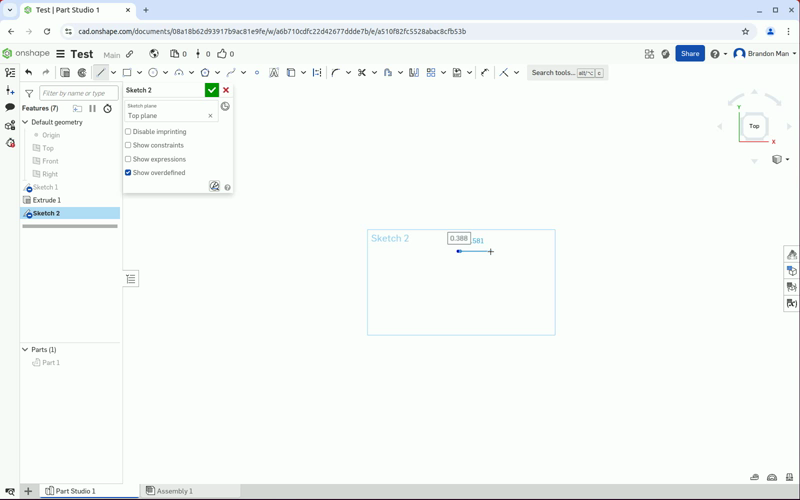
mouse_move(460, 246)
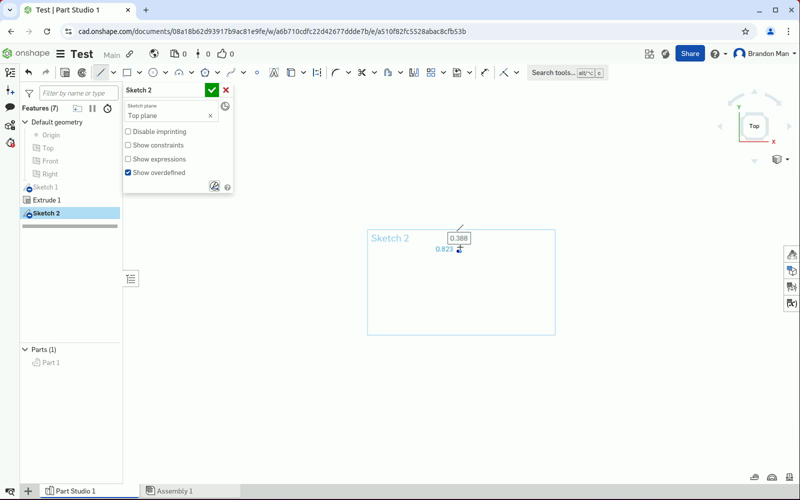
scroll(6)
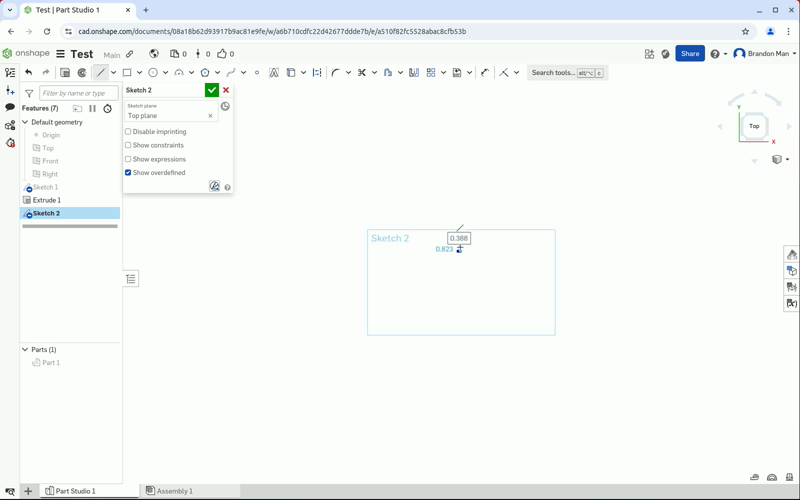
scroll(6)
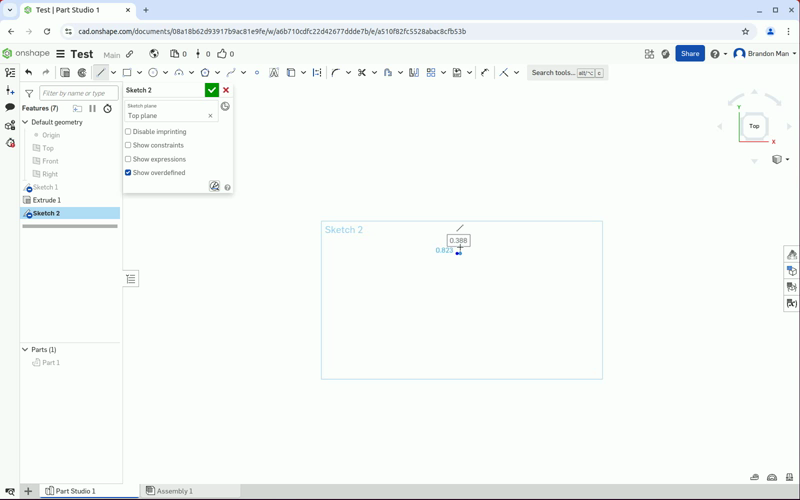
scroll(6)
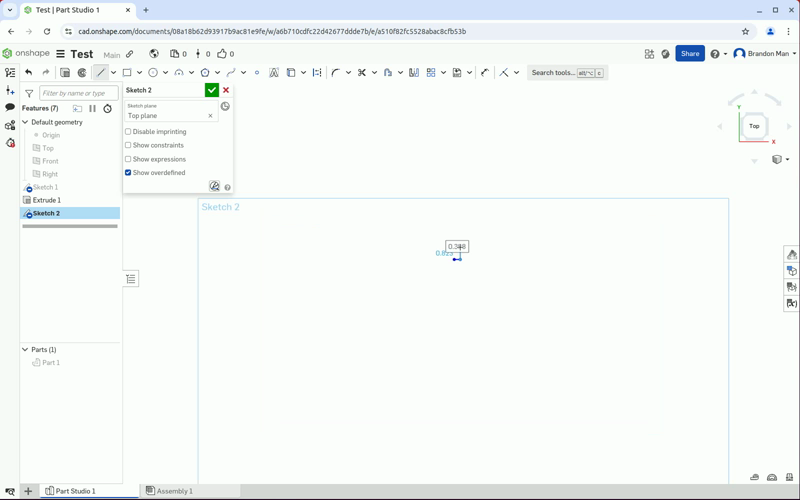
scroll(6)
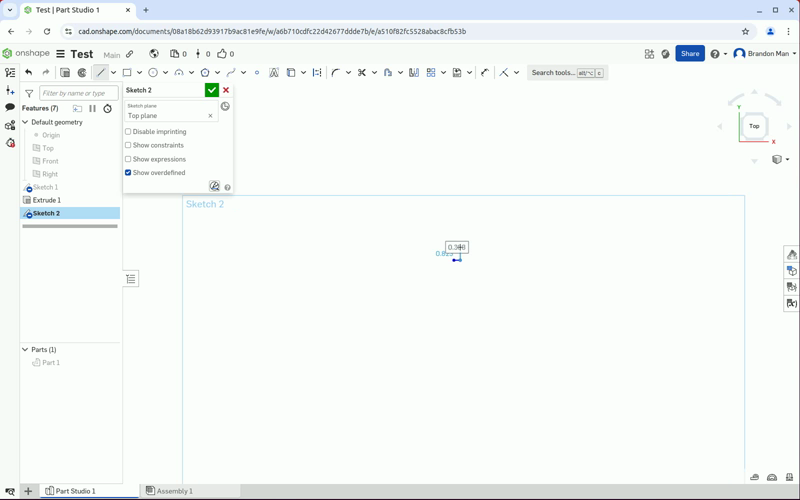
scroll(6)
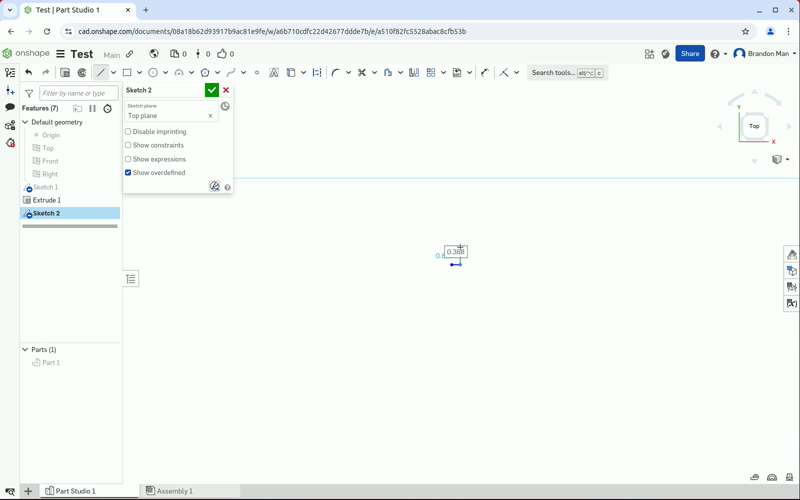
scroll(6)
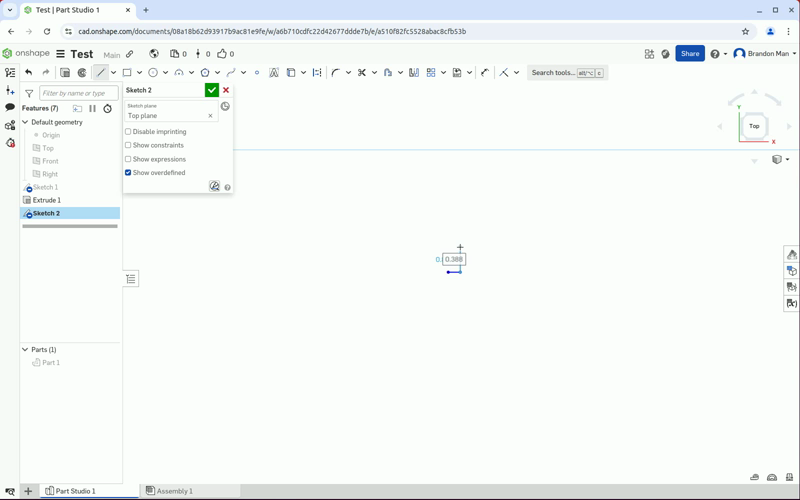
scroll(6)
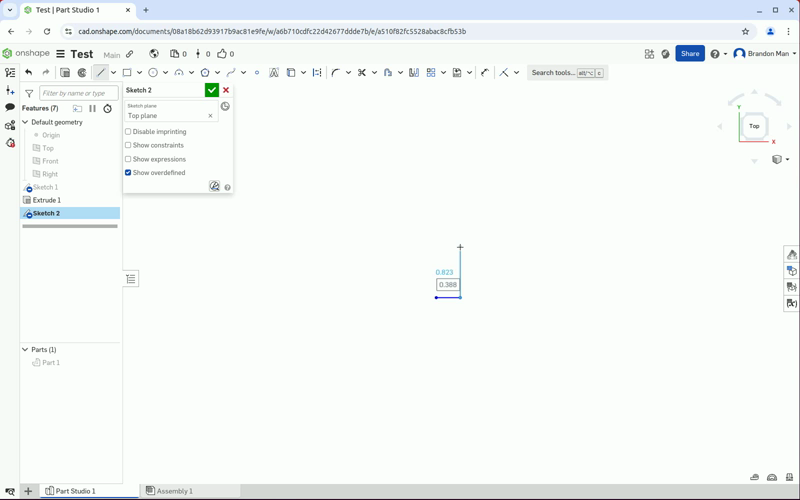
click(460, 246)
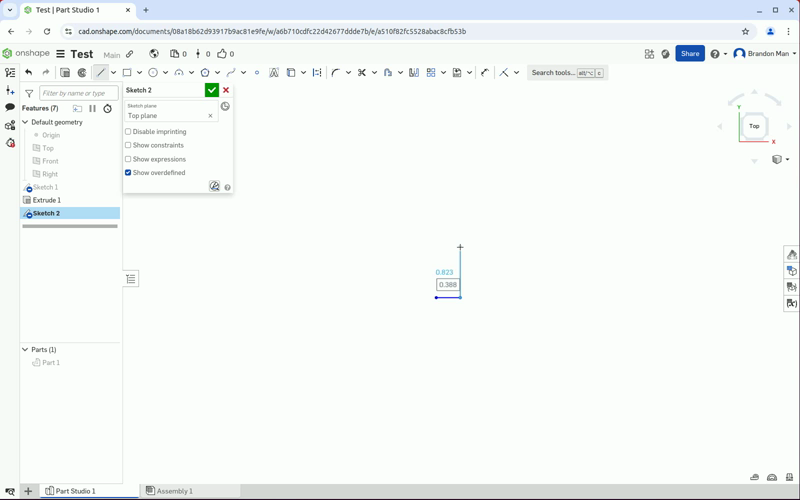
scroll(-6)
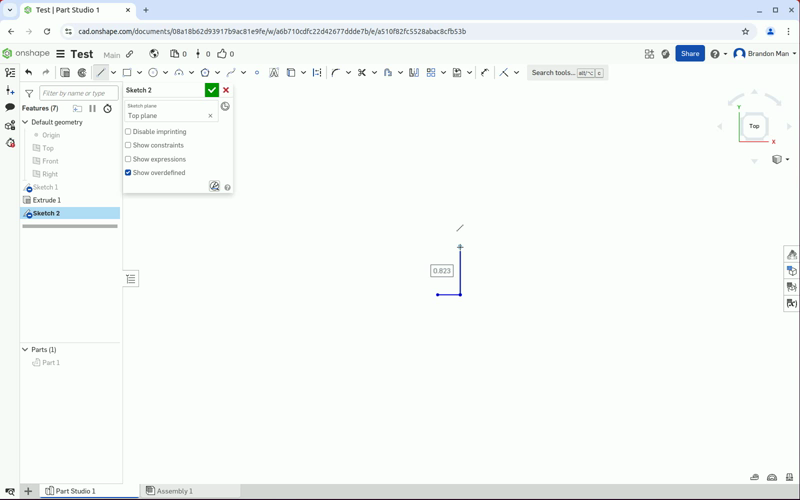
scroll(-6)
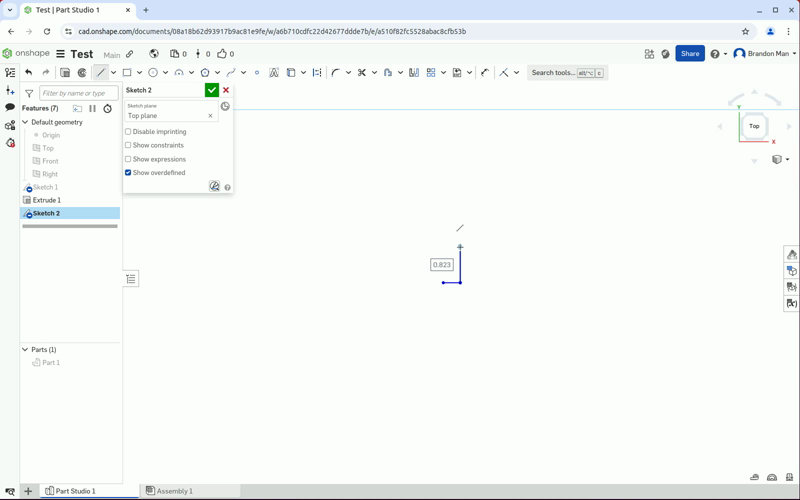
scroll(-6)
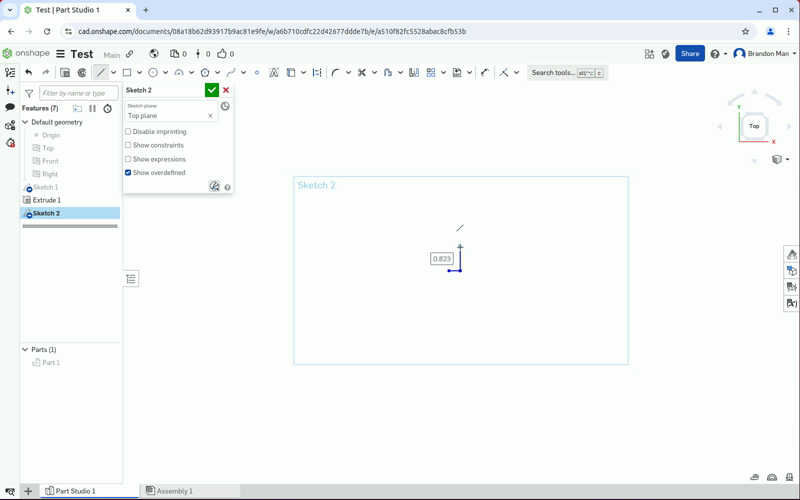
scroll(-6)
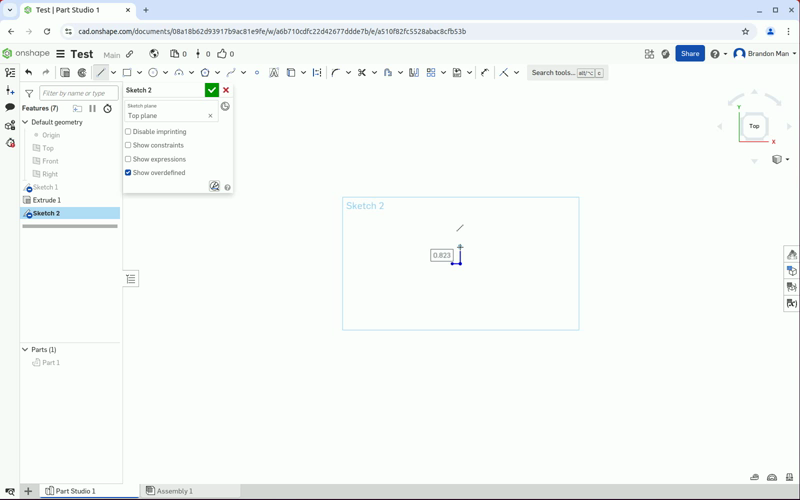
scroll(-6)
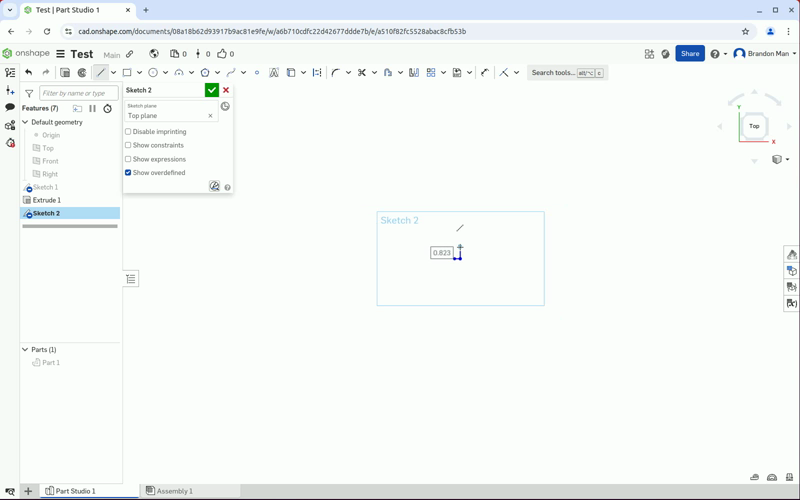
scroll(-6)
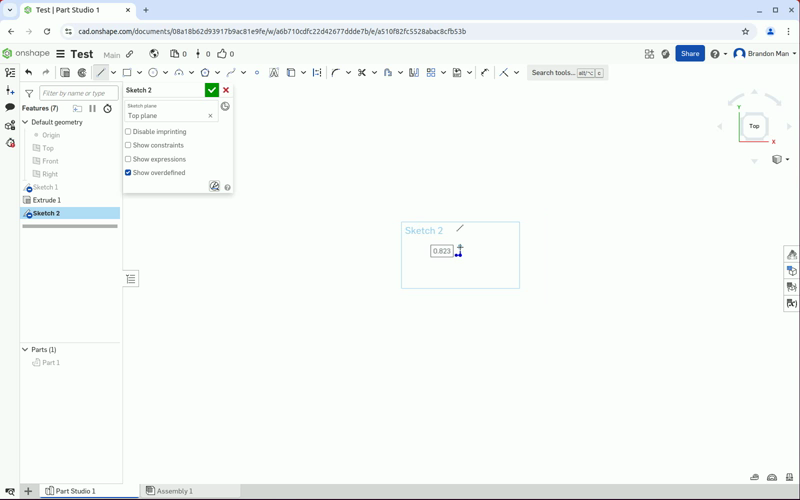
scroll(-6)
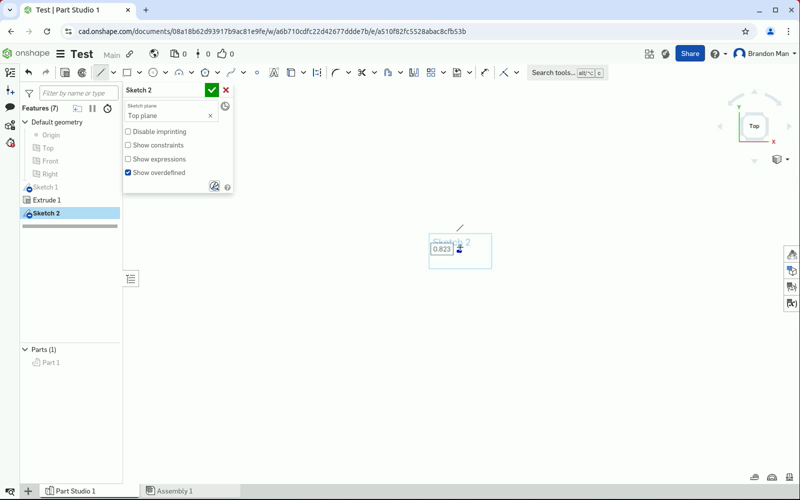
key_up(shift)
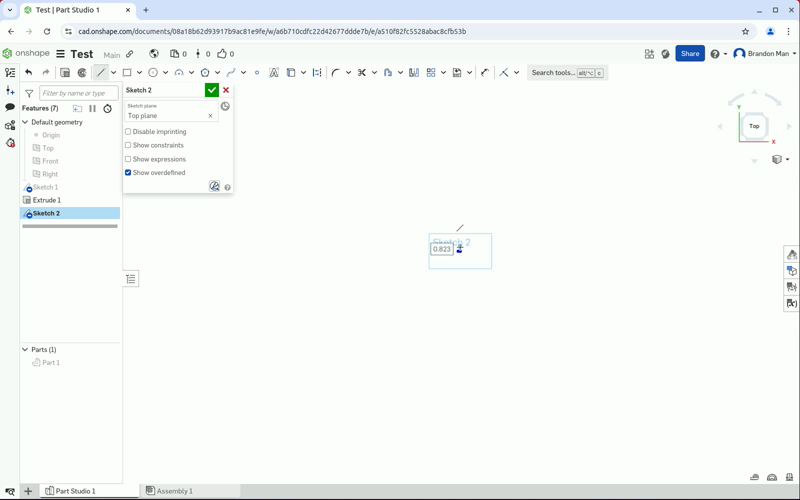
key_down(shift)
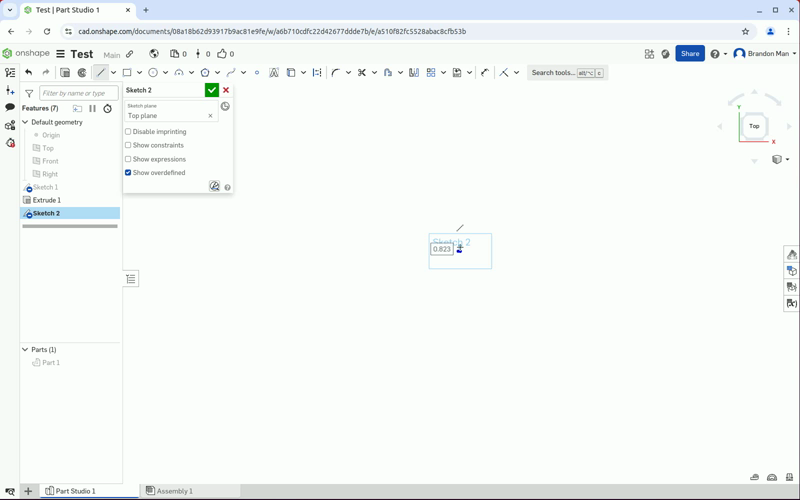
mouse_move(490, 246)
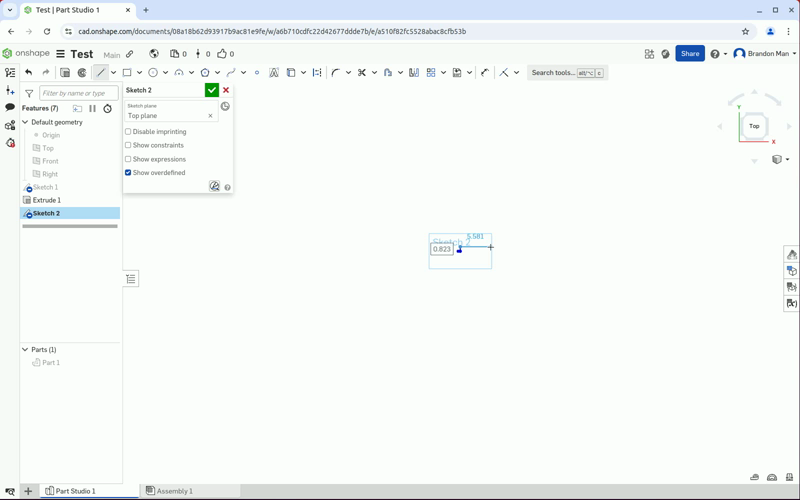
mouse_move(458, 246)
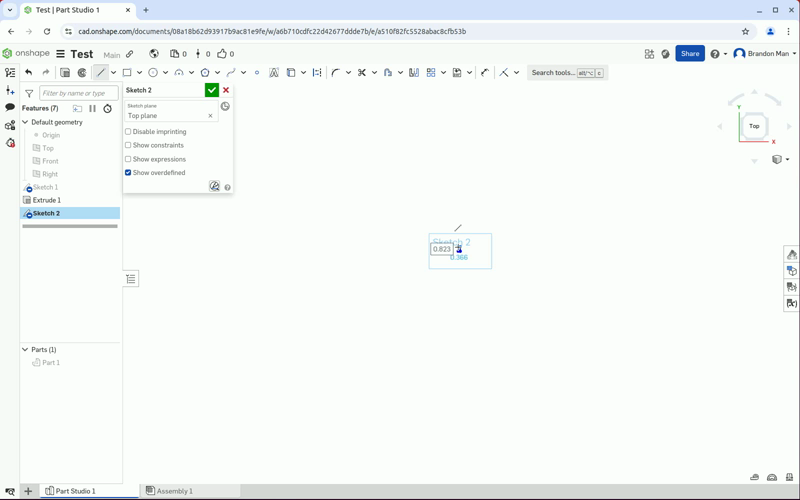
scroll(6)
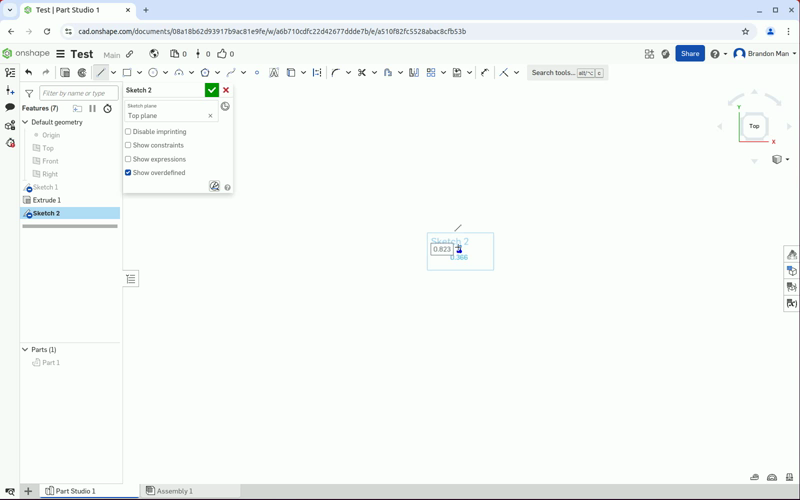
scroll(6)
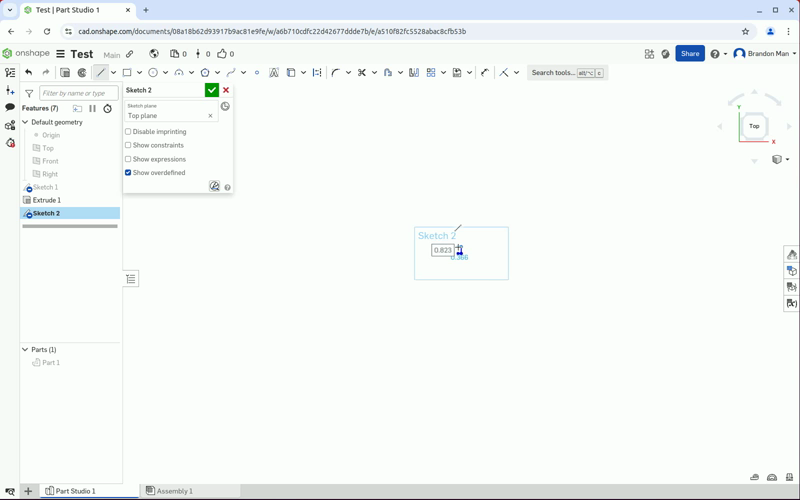
scroll(6)
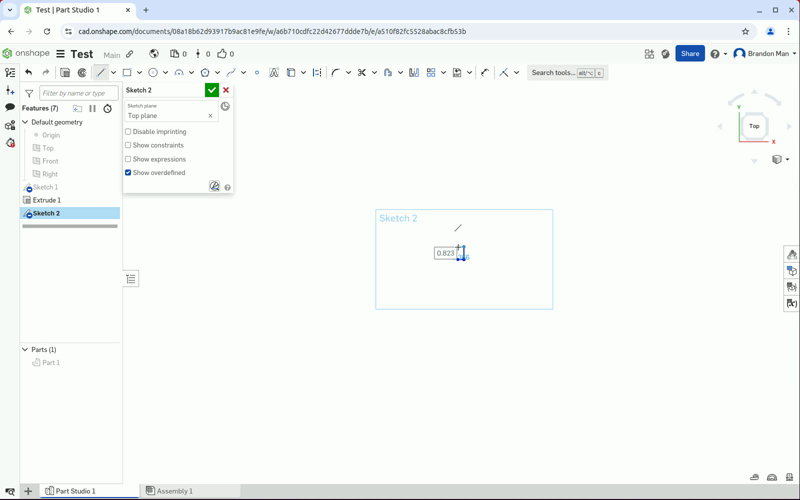
scroll(6)
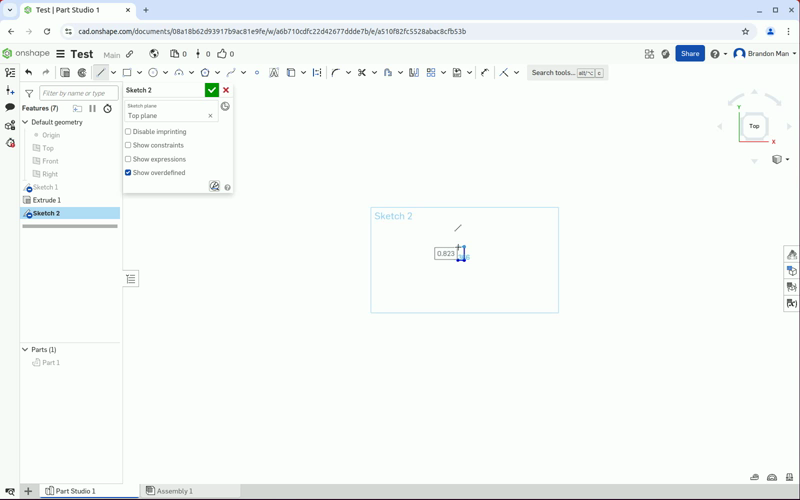
scroll(6)
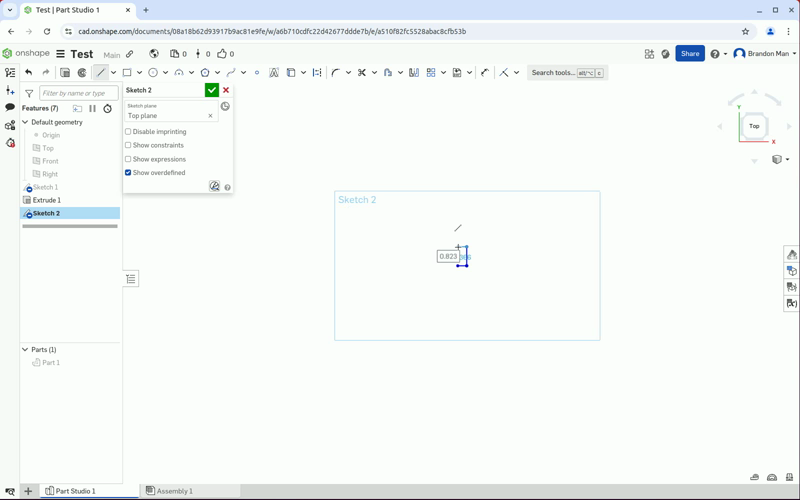
scroll(6)
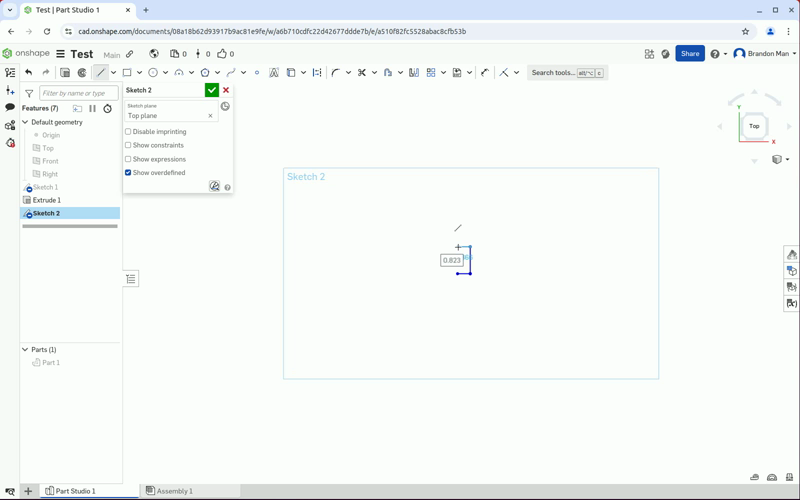
scroll(6)
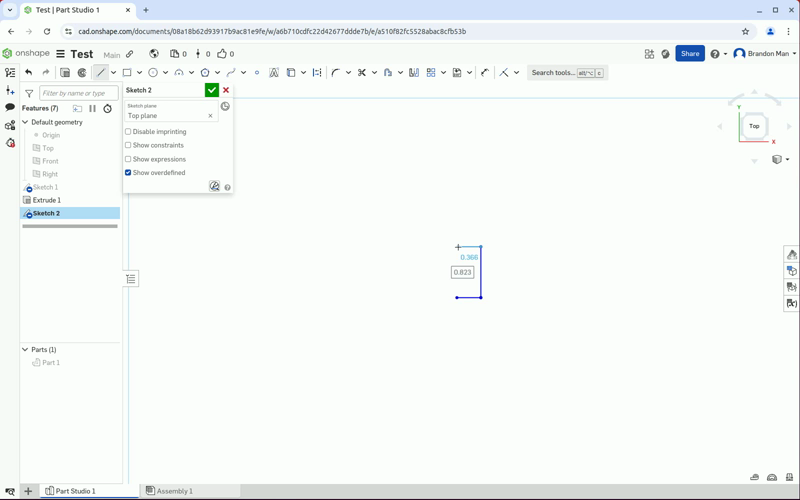
click(458, 246)
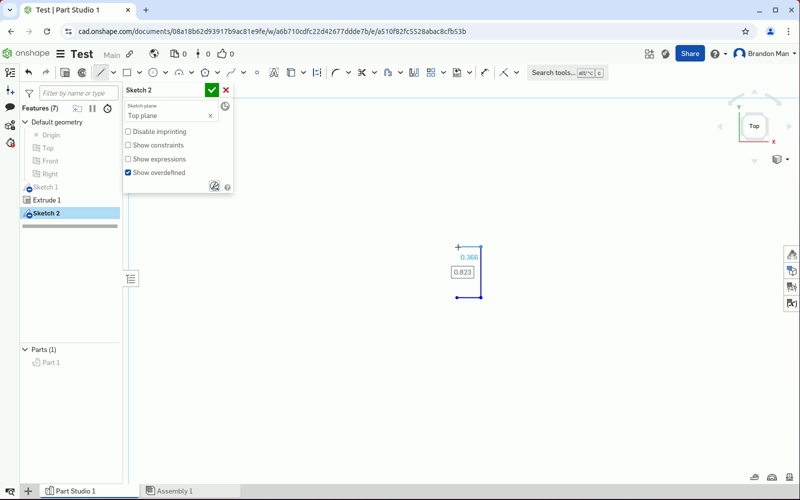
scroll(-6)
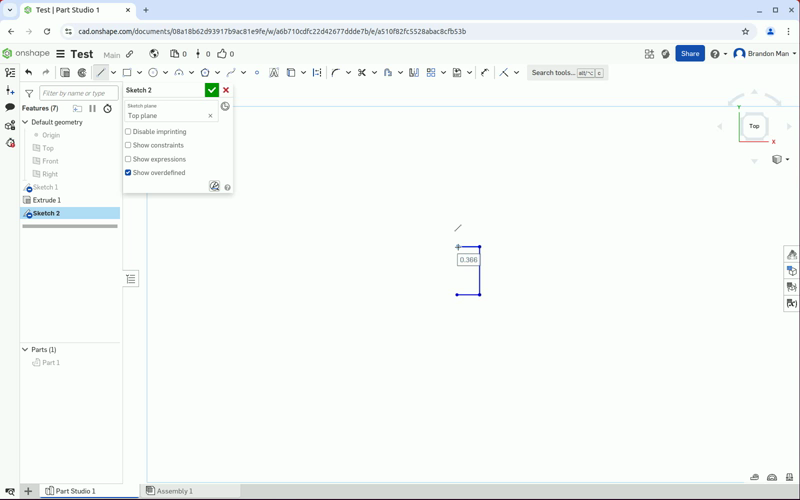
scroll(-6)
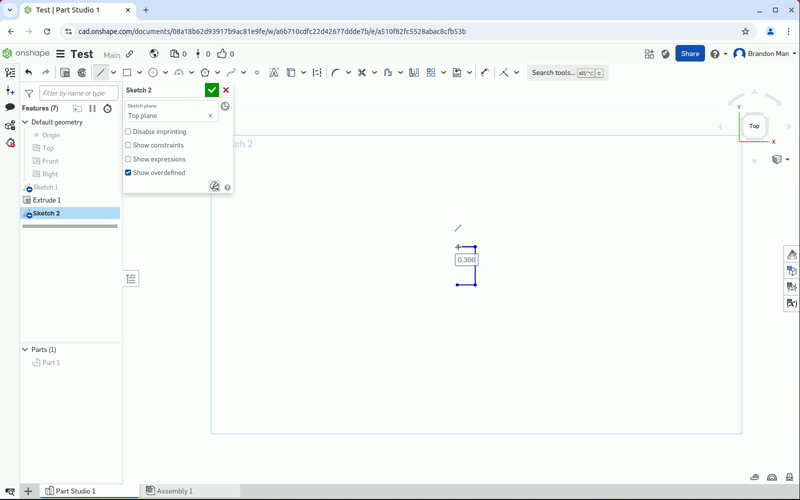
scroll(-6)
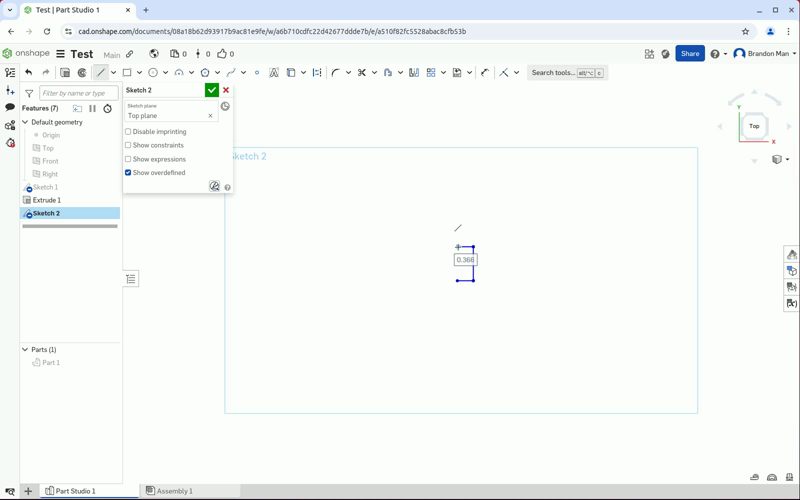
scroll(-6)
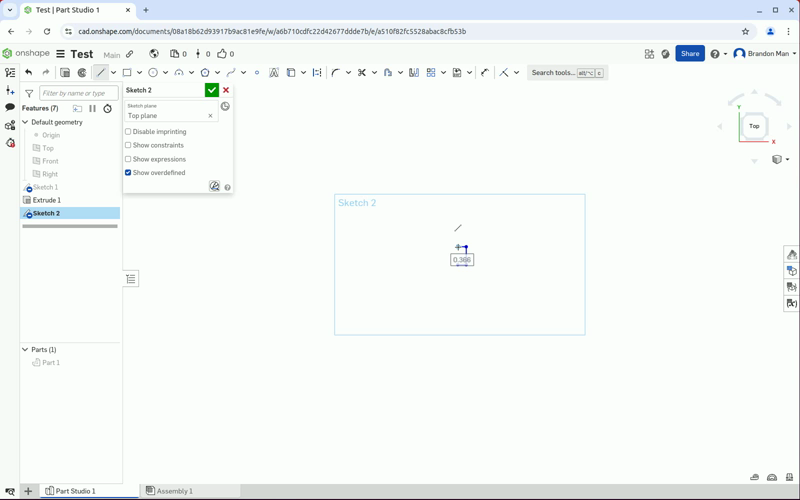
scroll(-6)
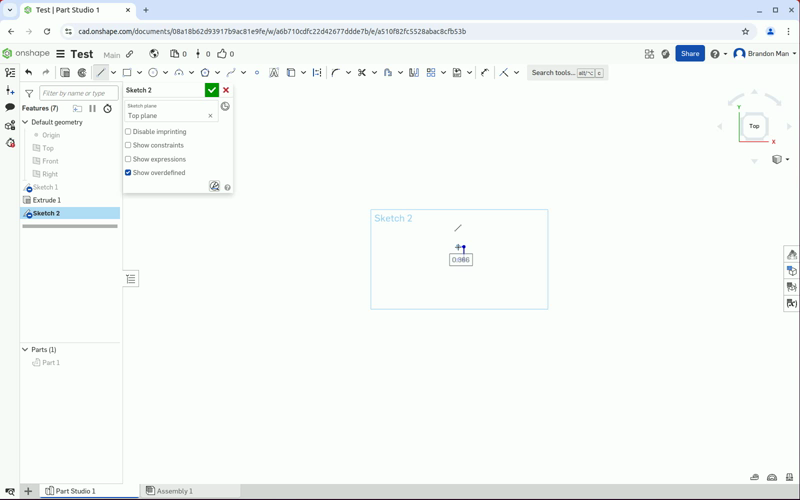
scroll(-6)
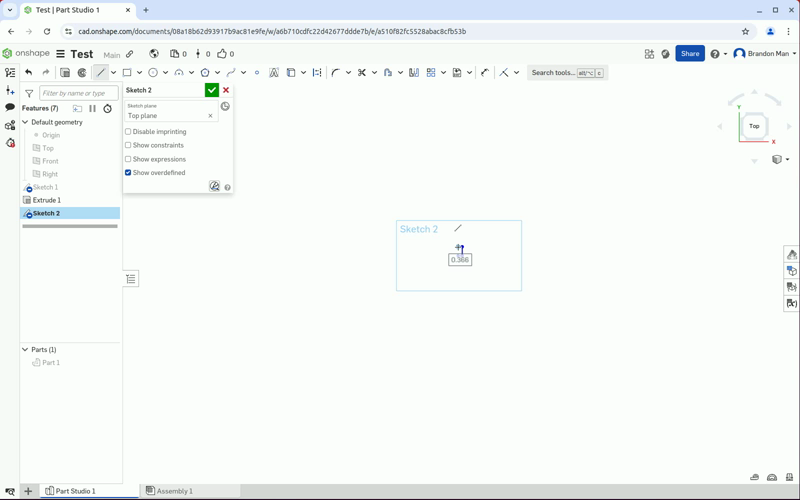
scroll(-6)
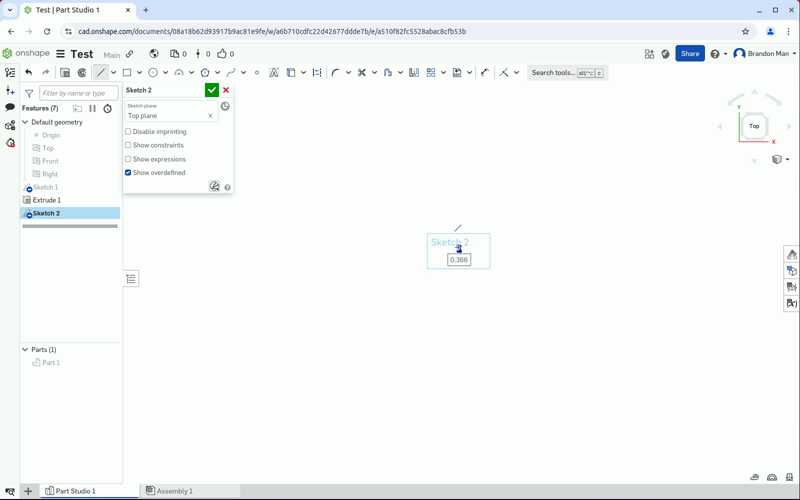
key_up(shift)
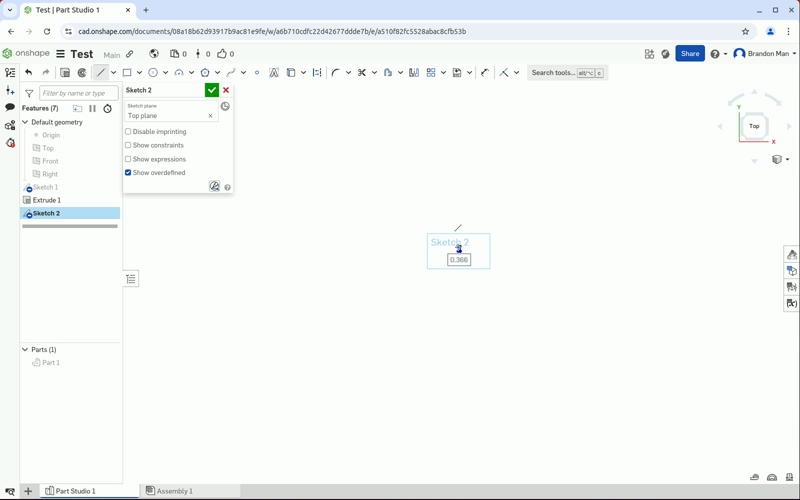
mouse_move(488, 246)
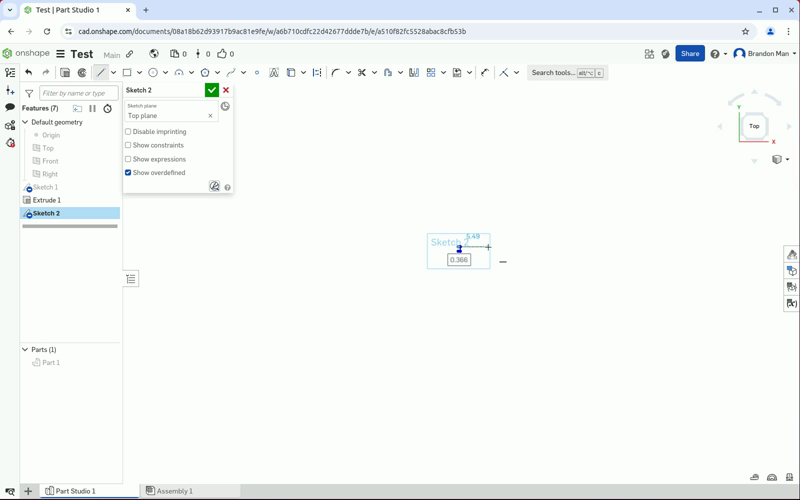
key_down(shift)
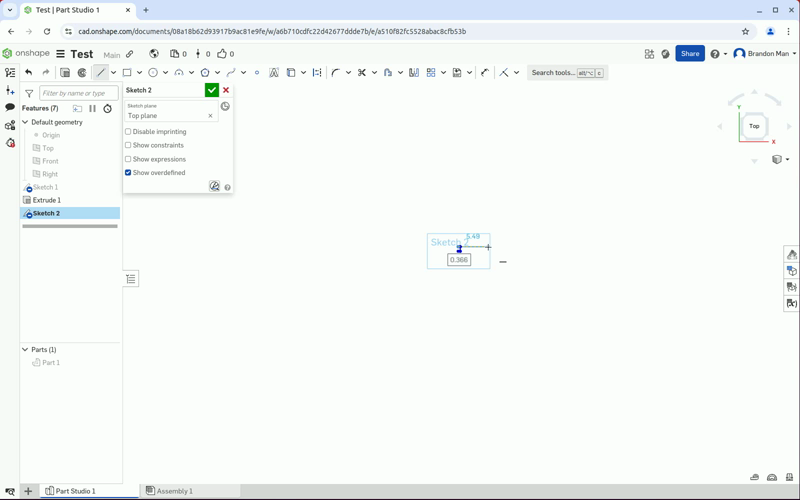
mouse_move(458, 251)
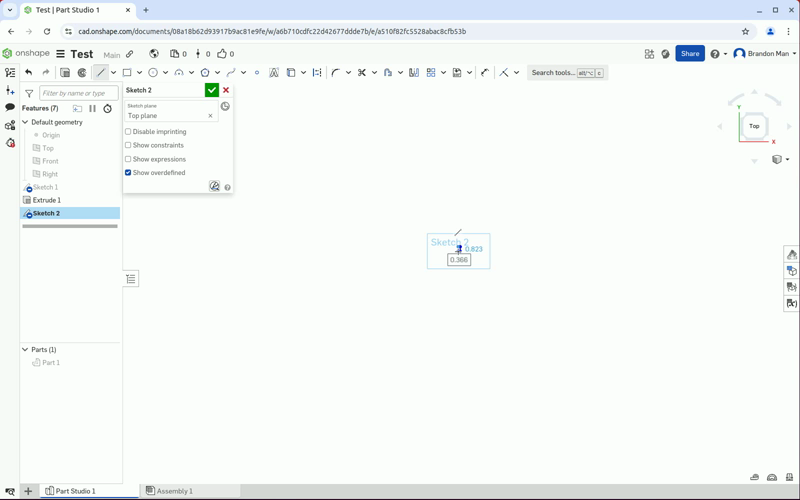
scroll(6)
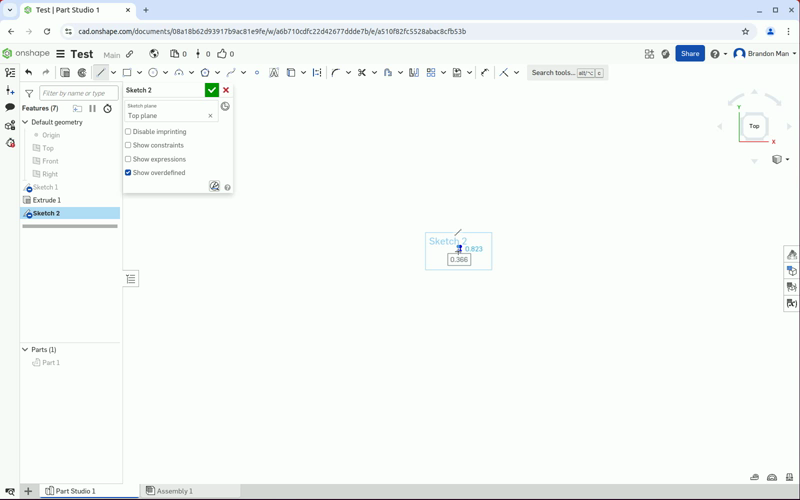
scroll(6)
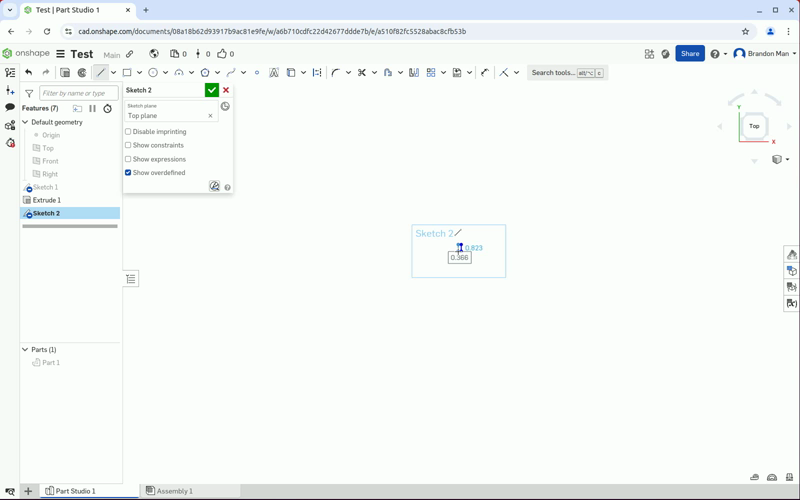
scroll(6)
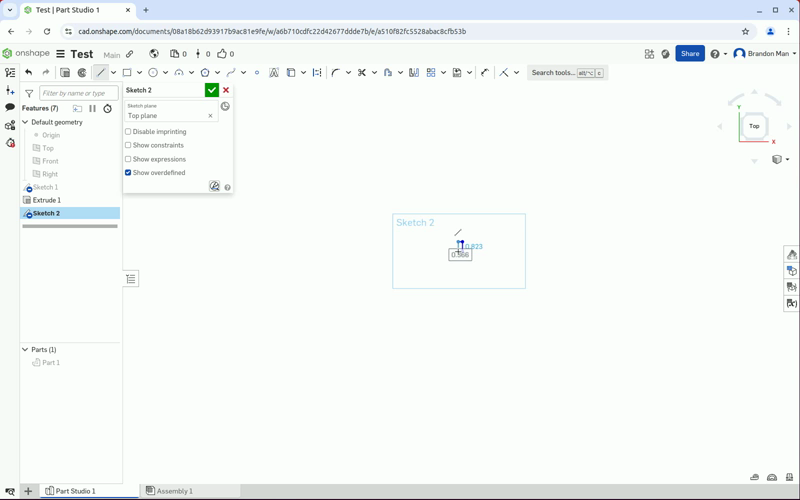
scroll(6)
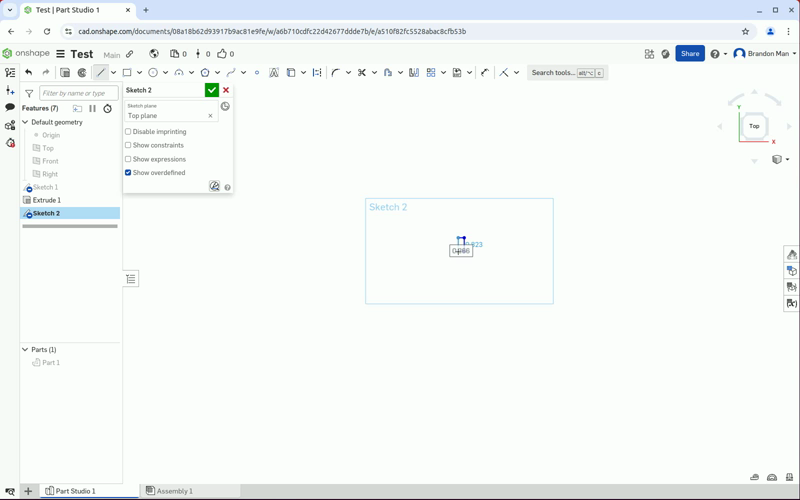
scroll(6)
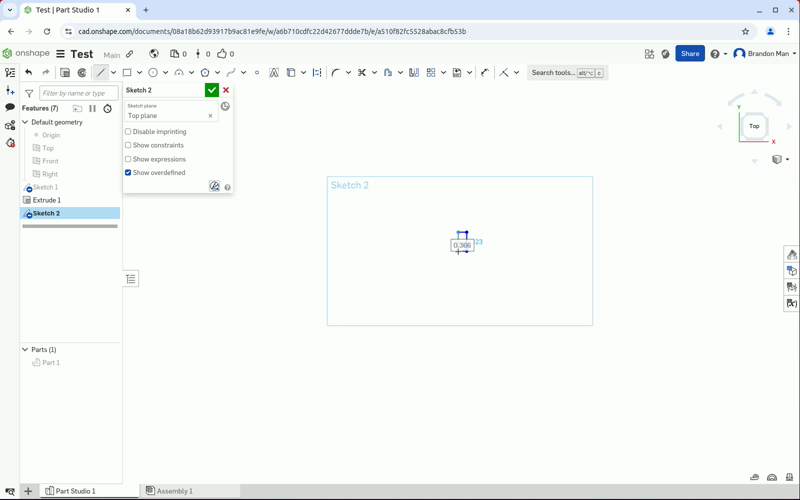
scroll(6)
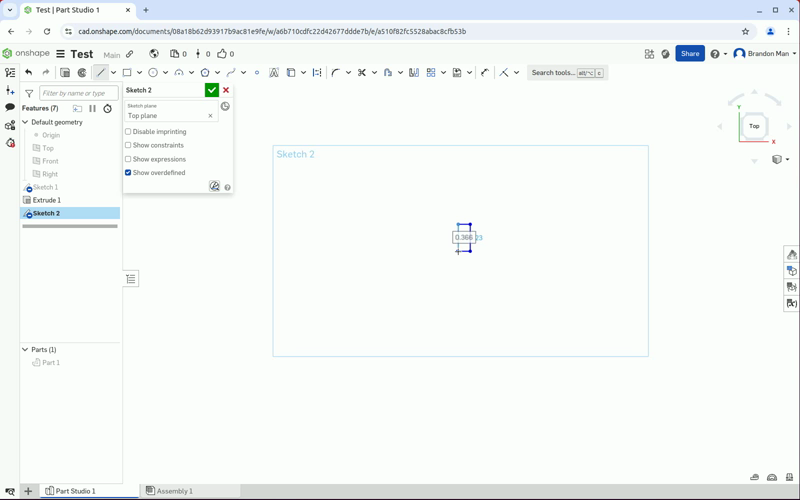
scroll(6)
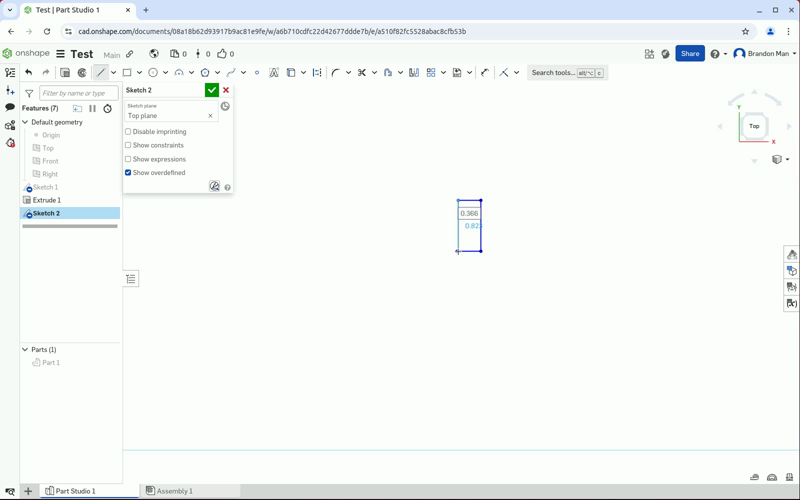
key_up(shift)
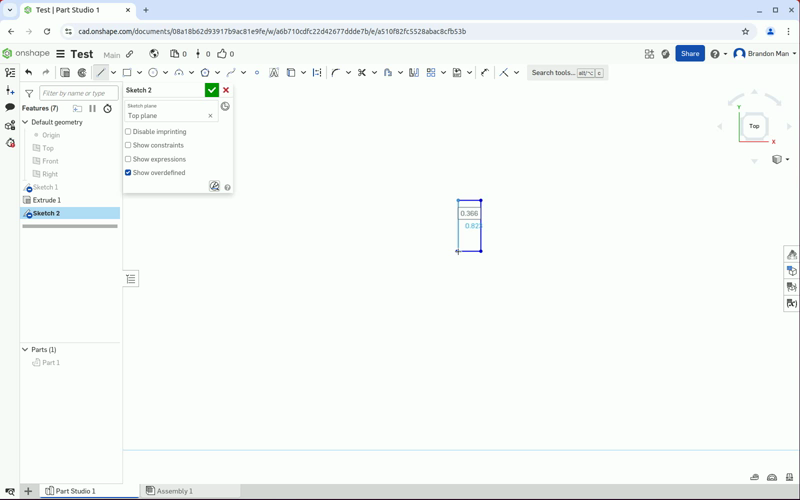
click(458, 251)
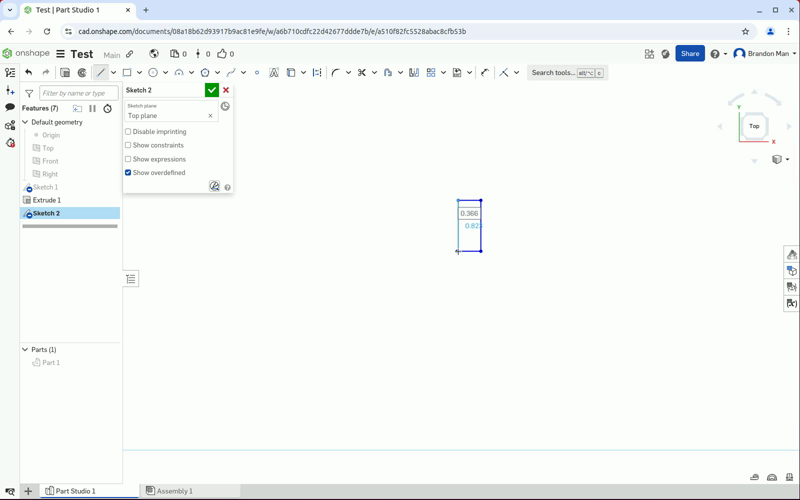
scroll(-6)
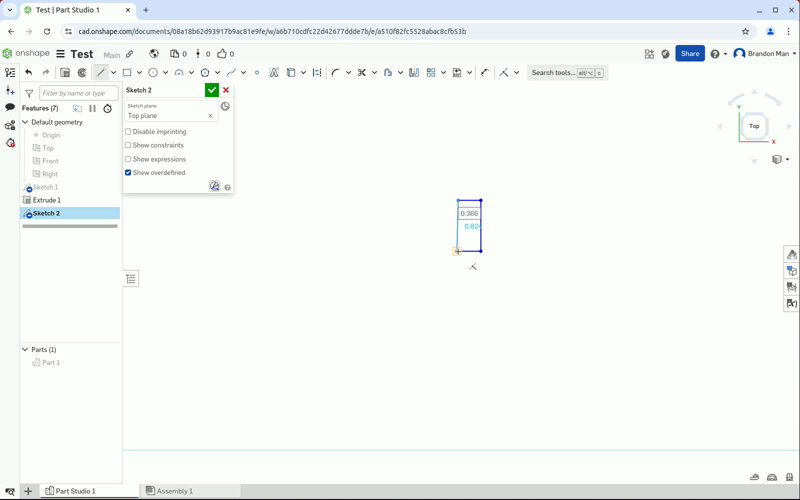
scroll(-6)
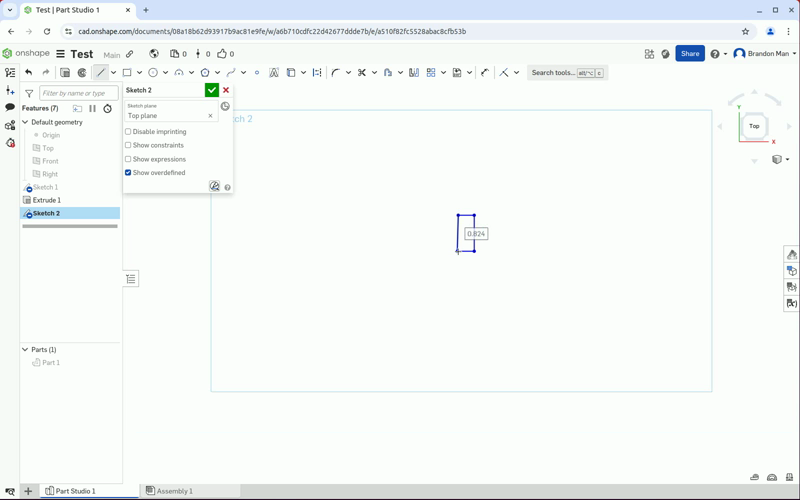
scroll(-6)
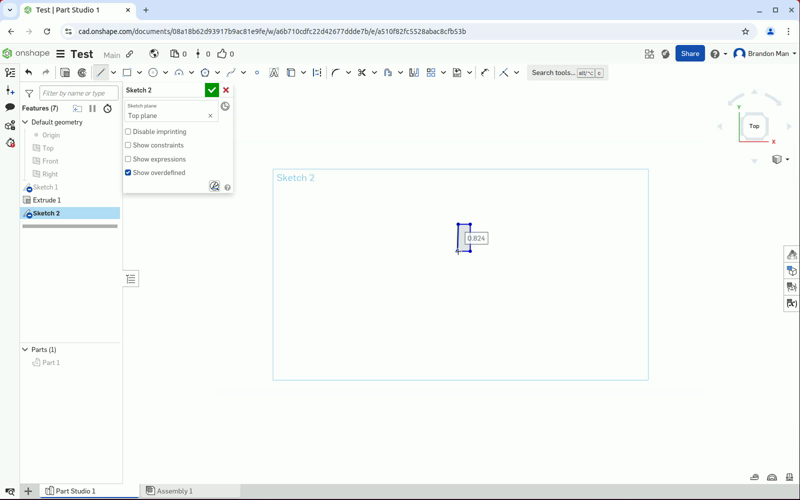
scroll(-6)
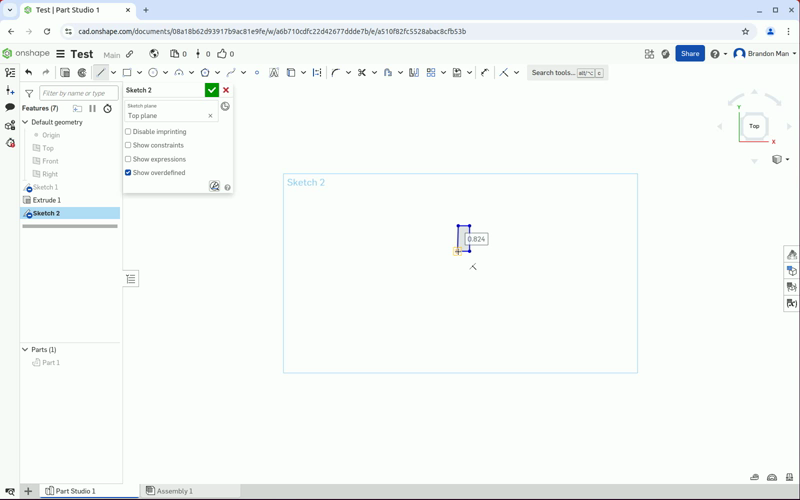
scroll(-6)
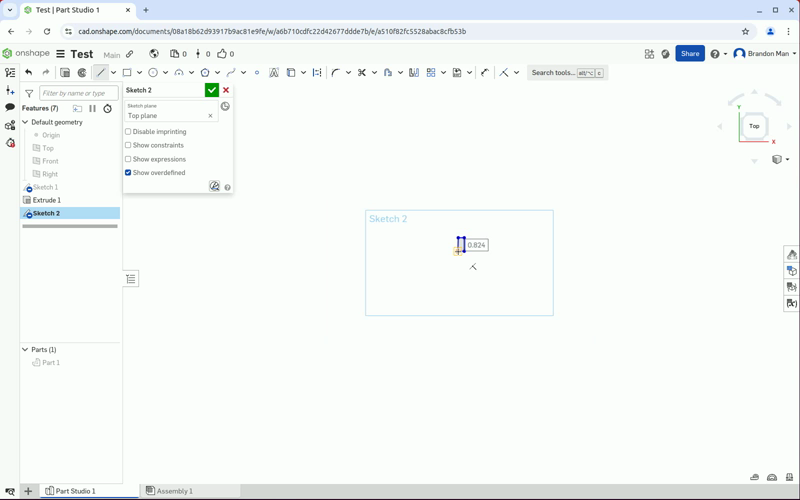
scroll(-6)
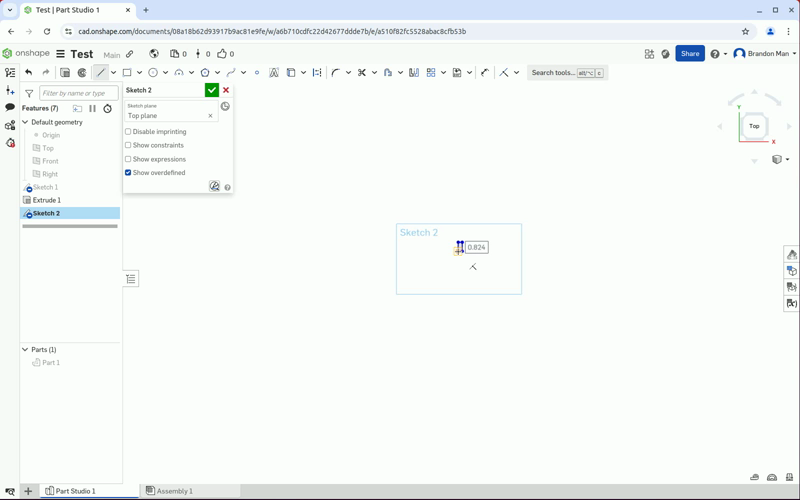
scroll(-6)
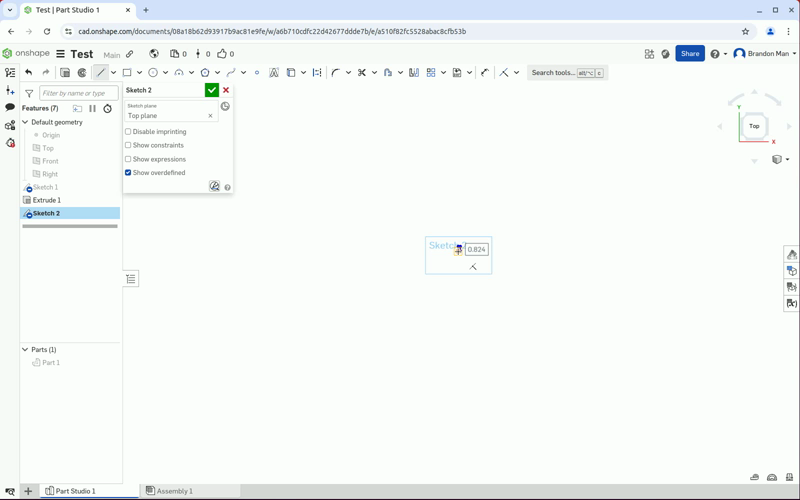
key(esc)
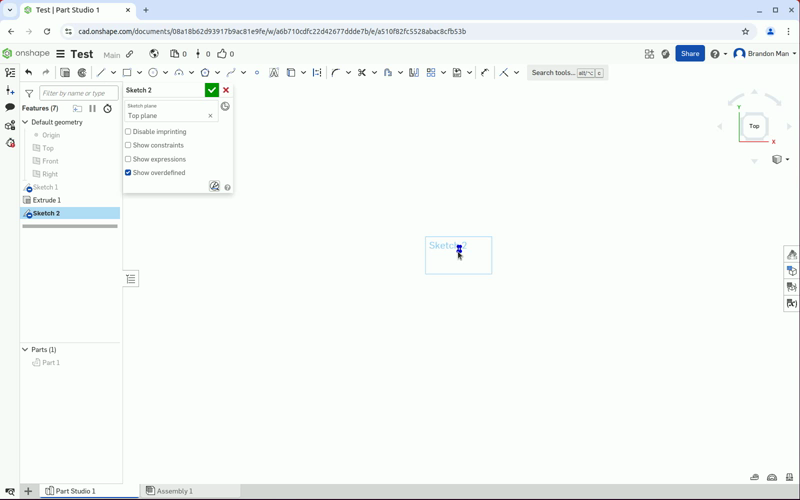
mouse_move(459, 248)
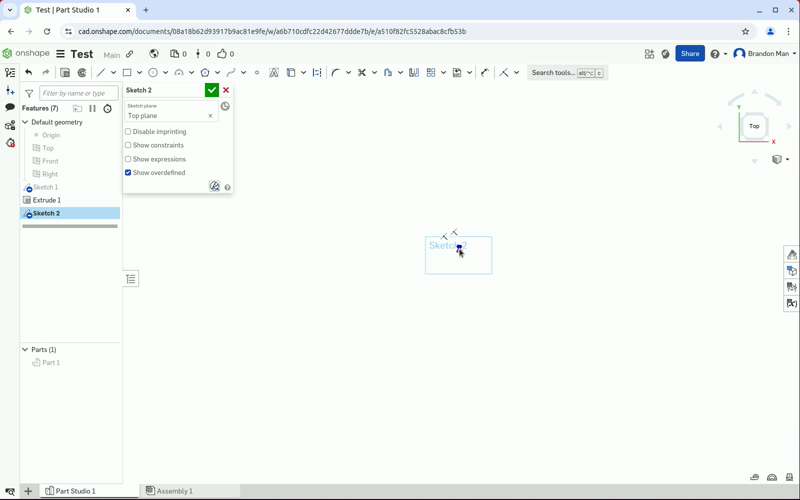
scroll(6)
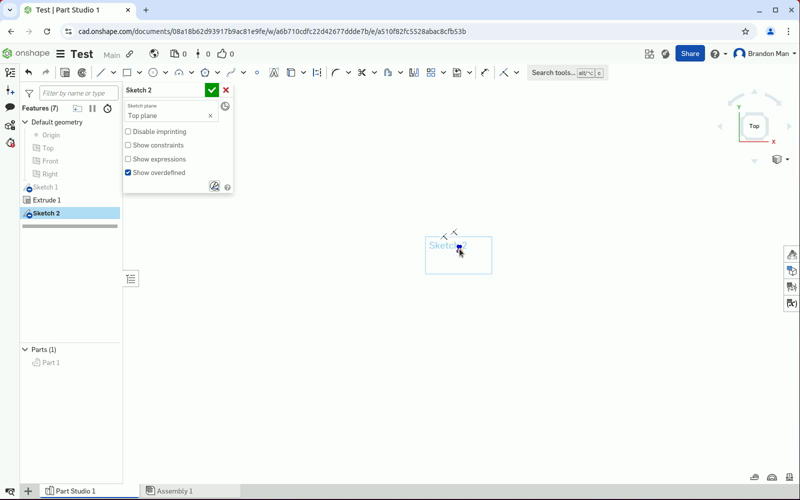
scroll(6)
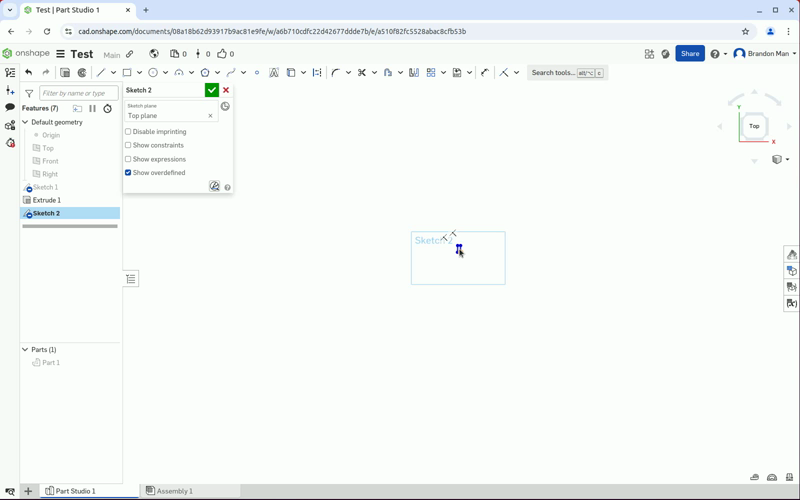
scroll(6)
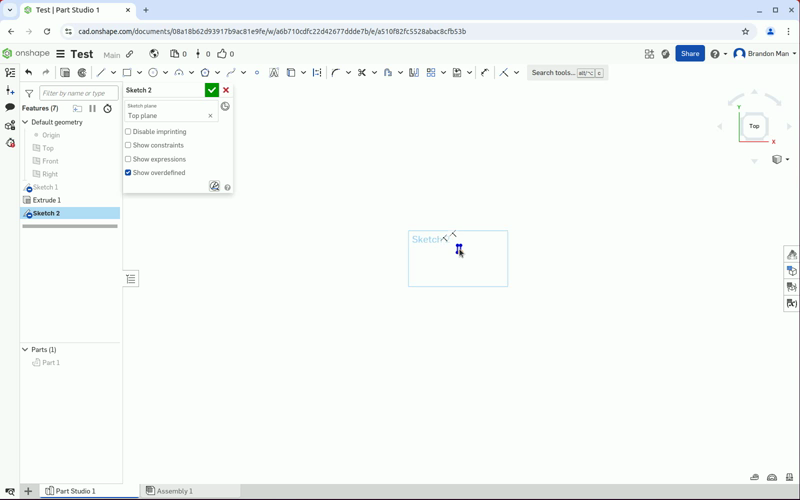
scroll(6)
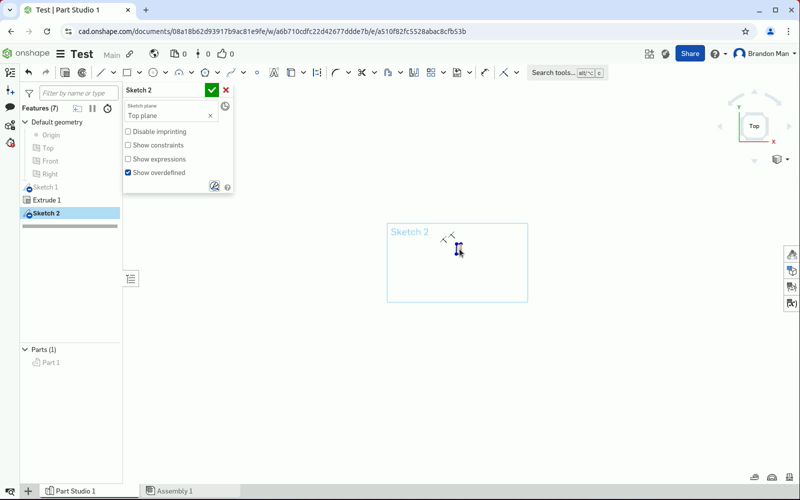
scroll(6)
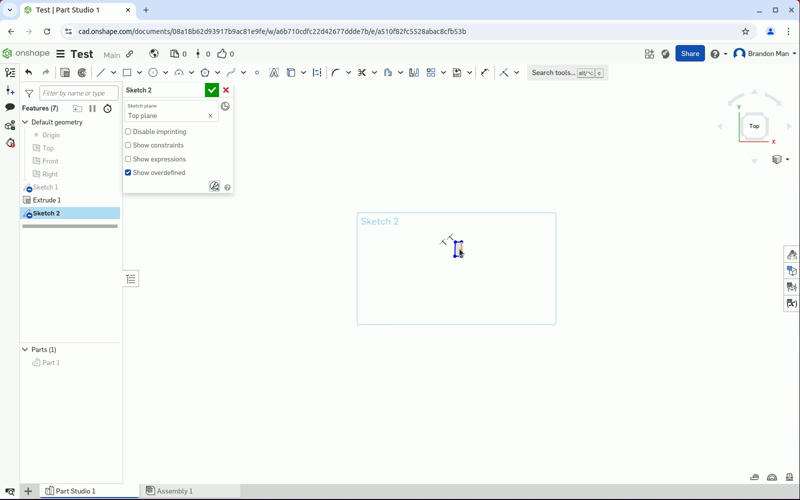
scroll(6)
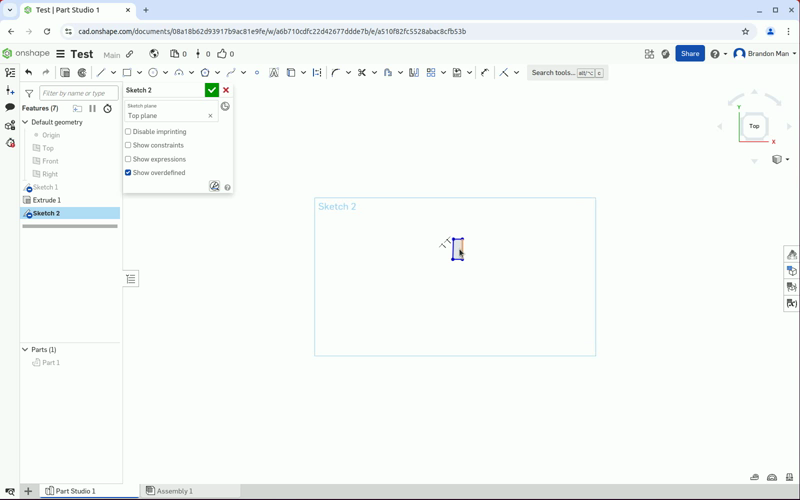
scroll(6)
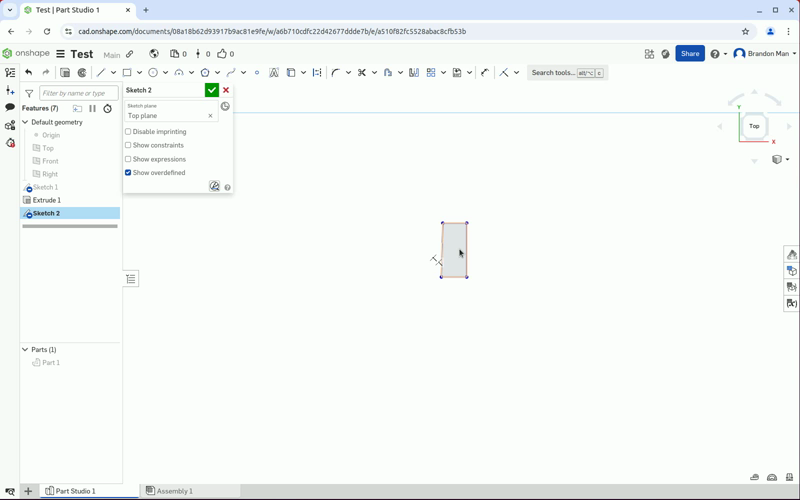
click(459, 248)
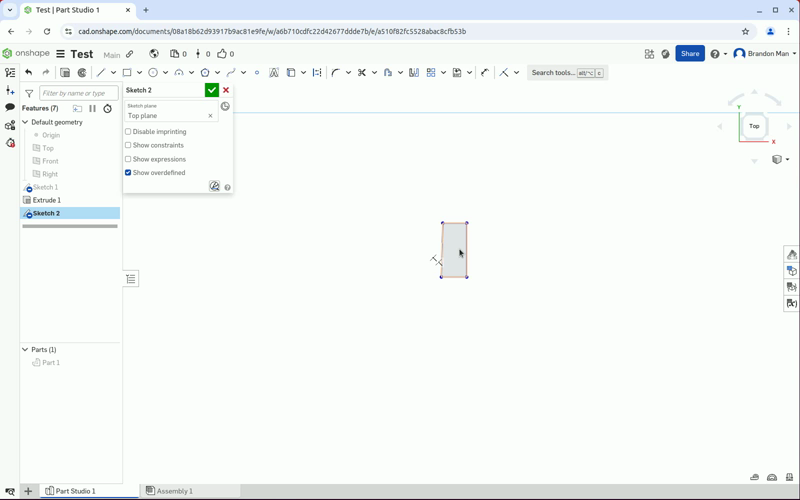
scroll(-6)
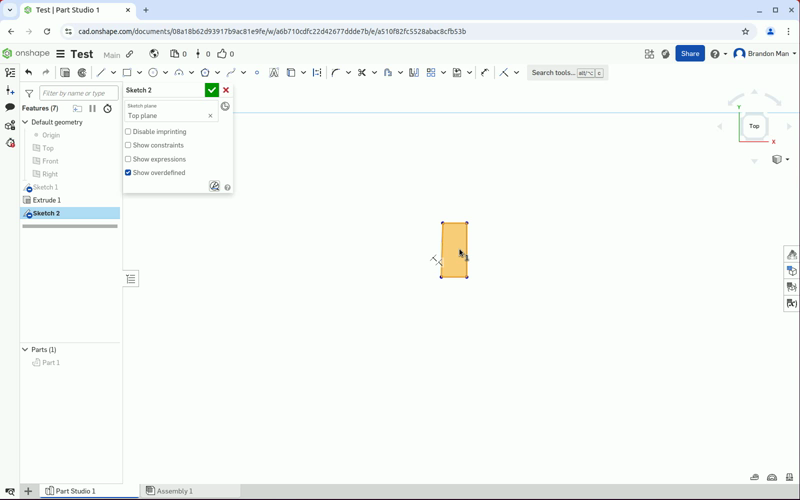
scroll(-6)
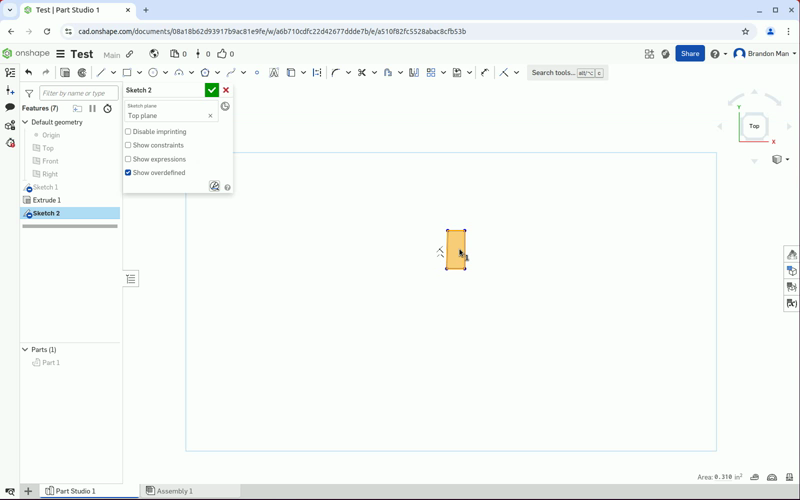
scroll(-6)
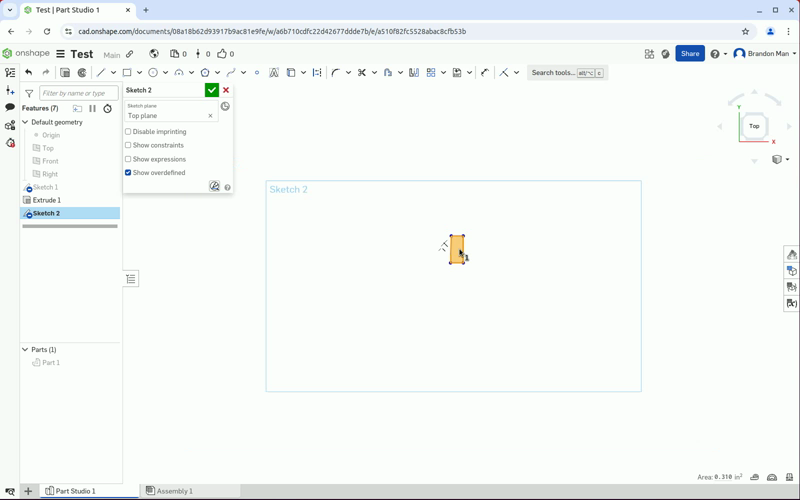
scroll(-6)
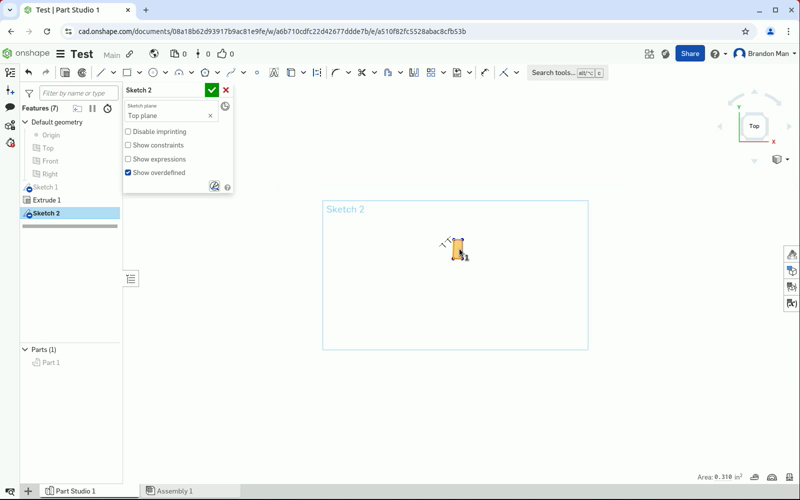
scroll(-6)
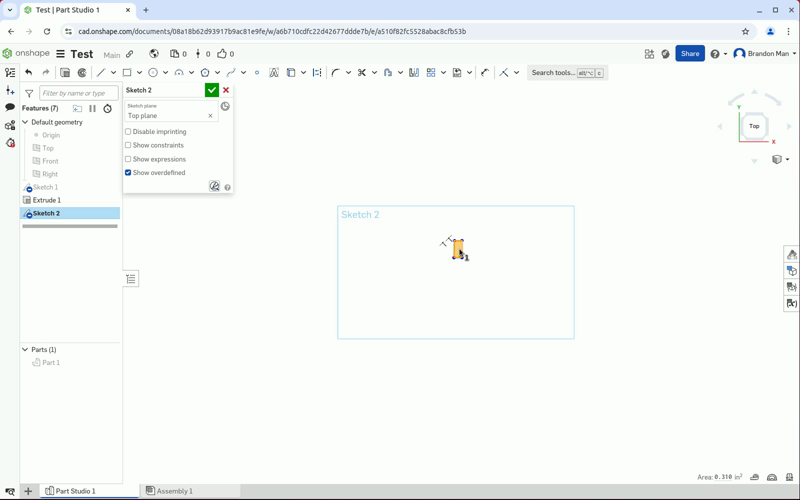
scroll(-6)
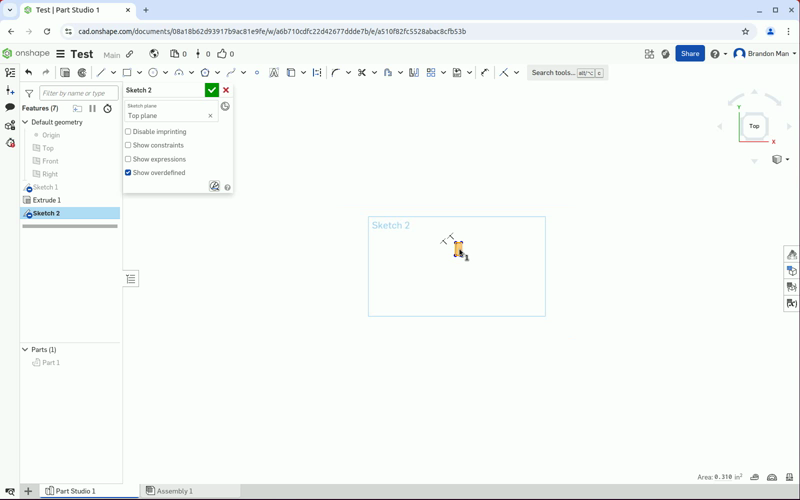
scroll(-6)
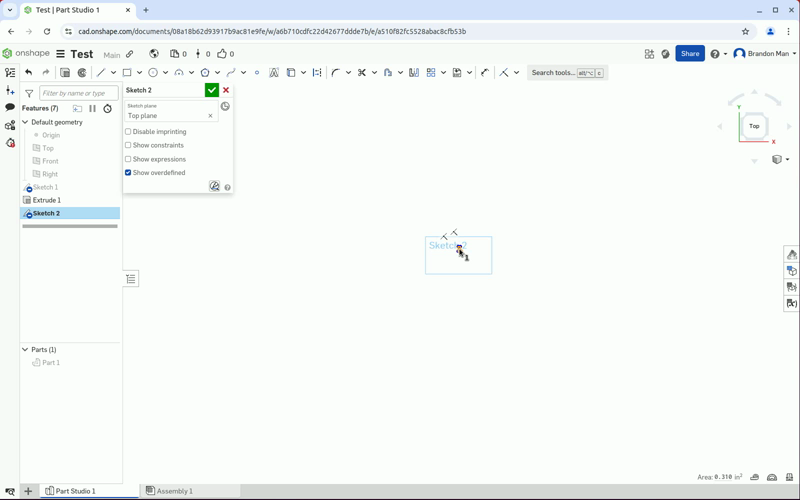
mouse_move(73, 352)
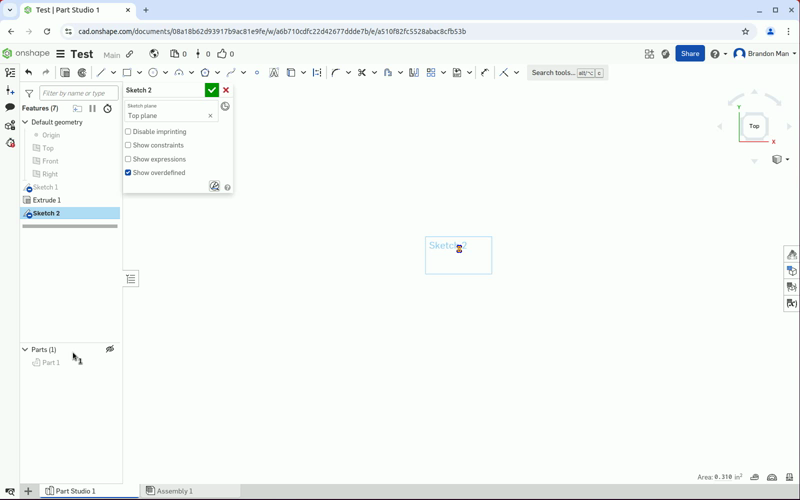
key(shift+y)
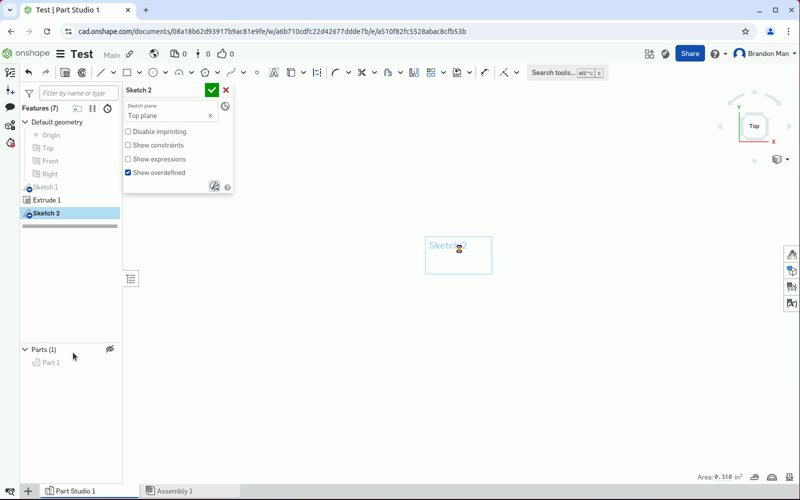
key(shift+e)
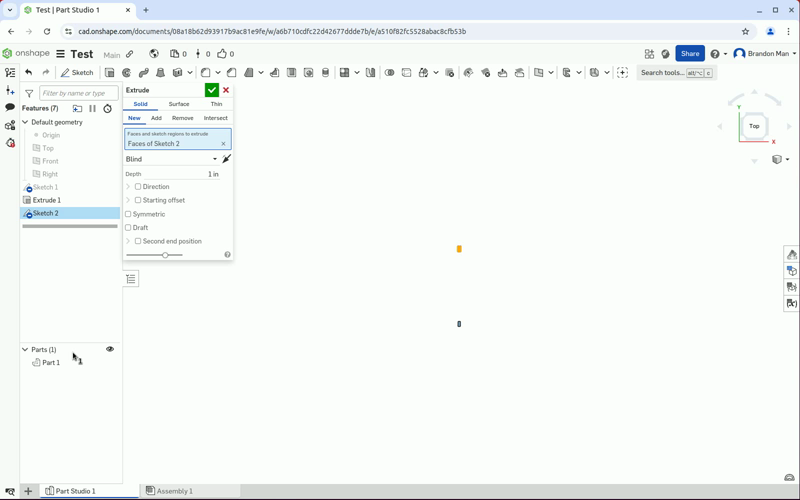
mouse_move(143, 106)
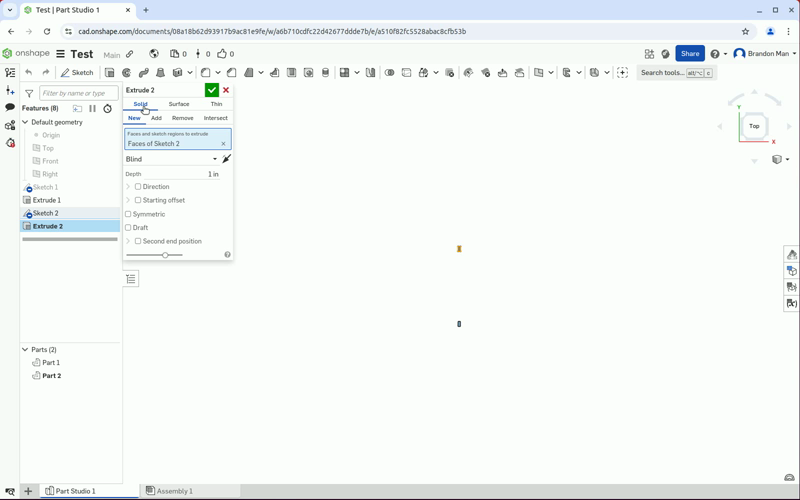
click(143, 106)
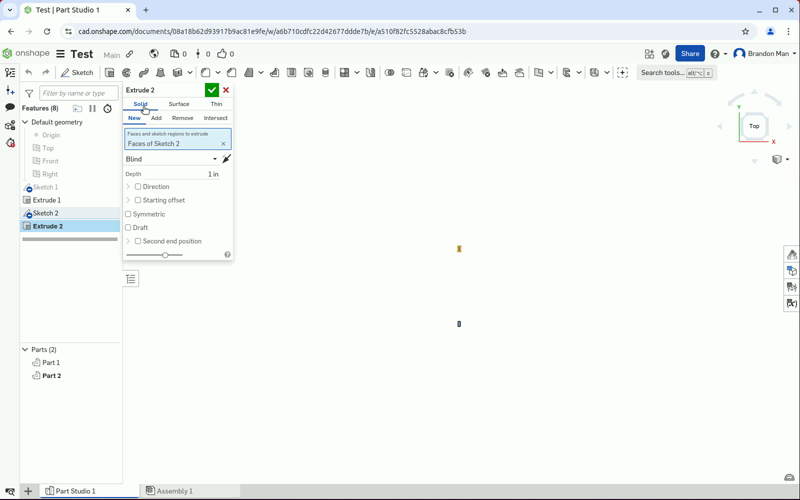
mouse_move(137, 120)
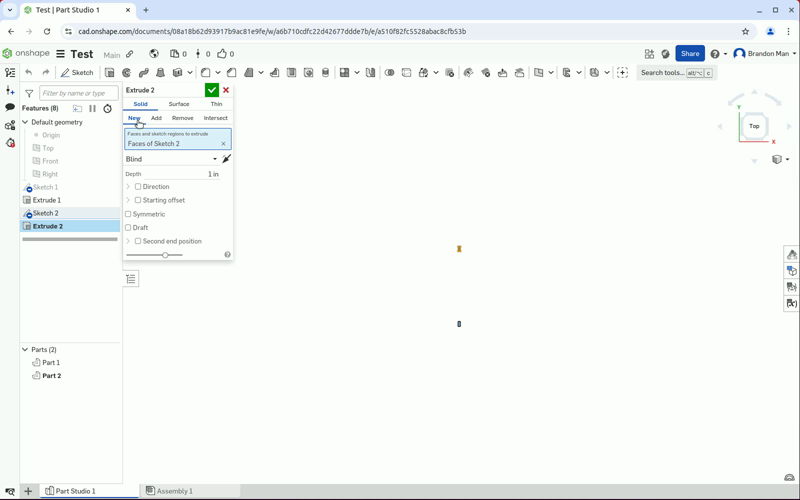
click(137, 120)
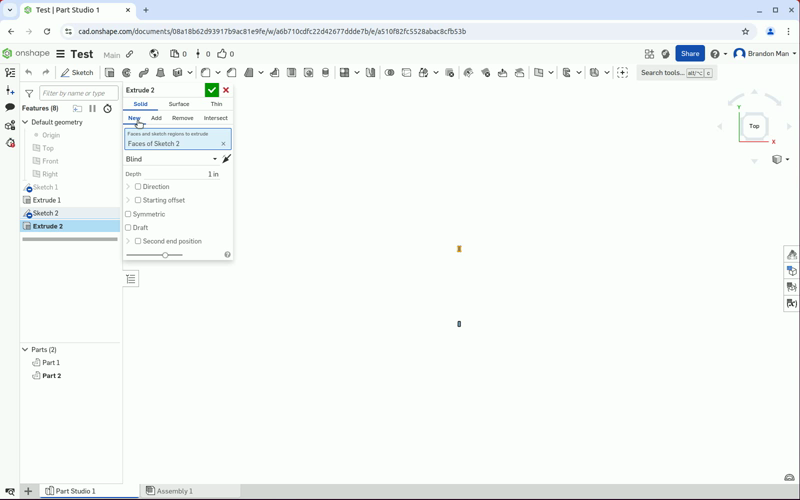
key(tab, 4)
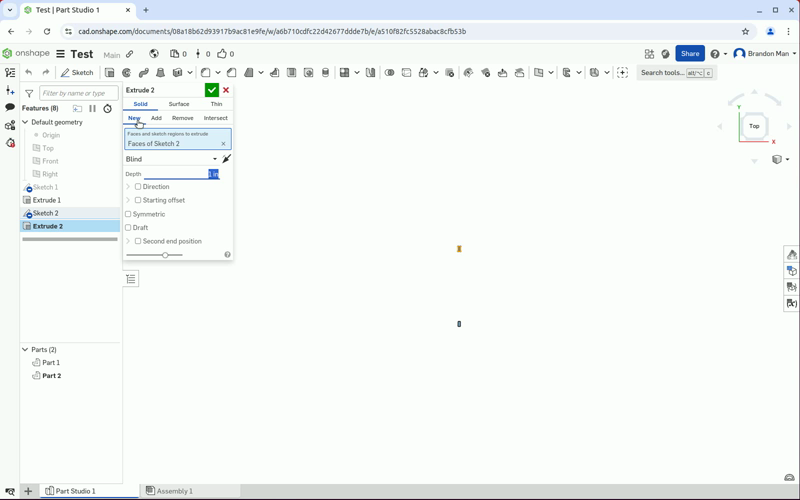
text(1.444)
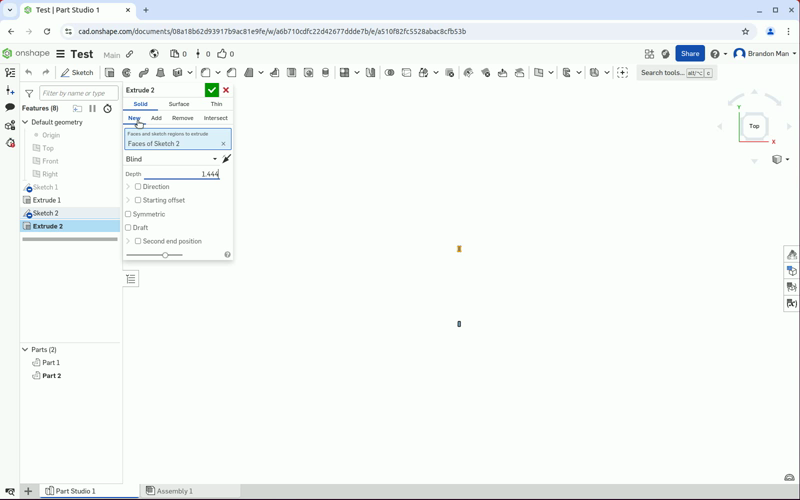
key(enter)
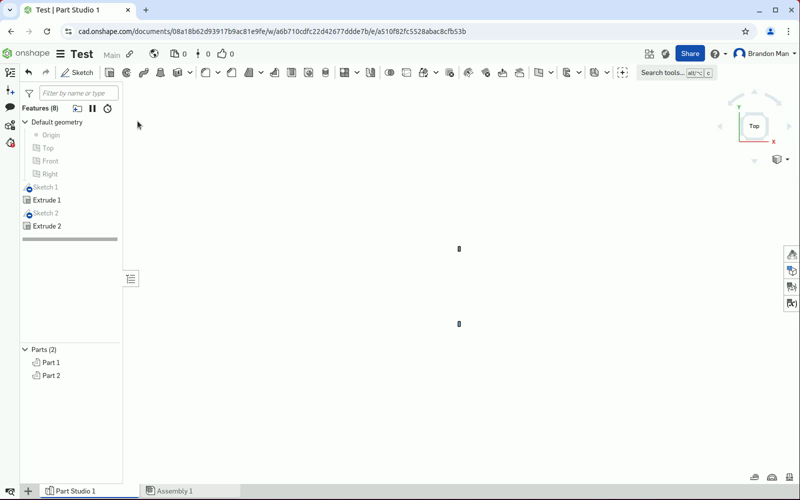
key(shift+h)
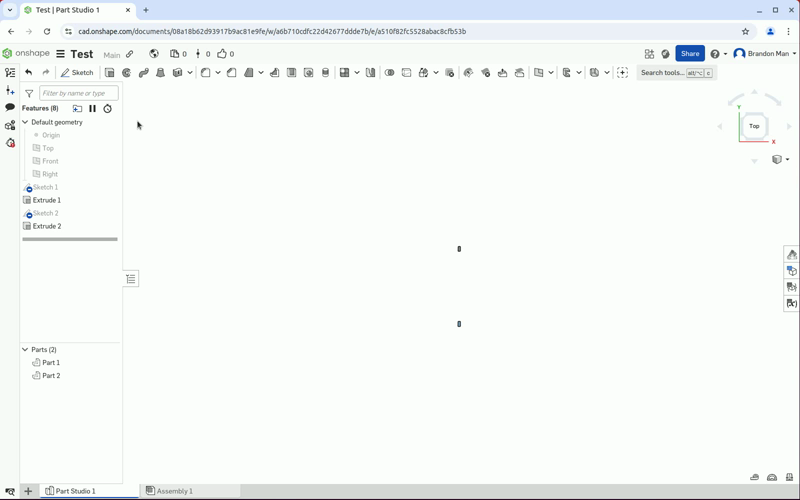
key(shift+h)
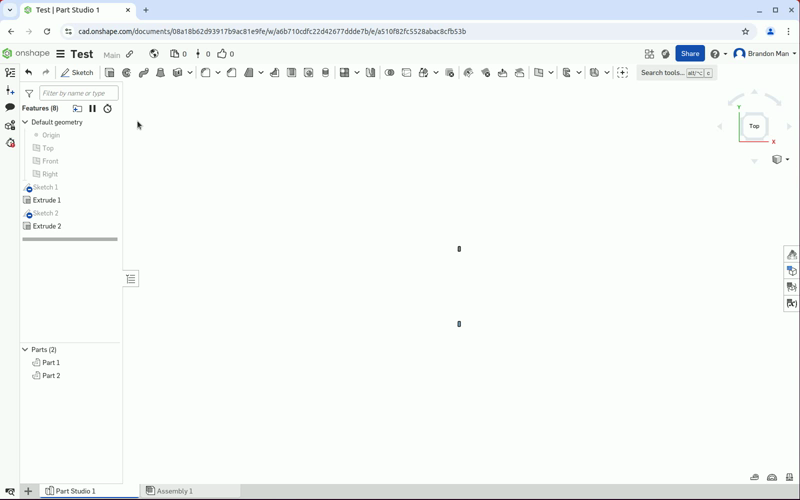
mouse_move(73, 189)
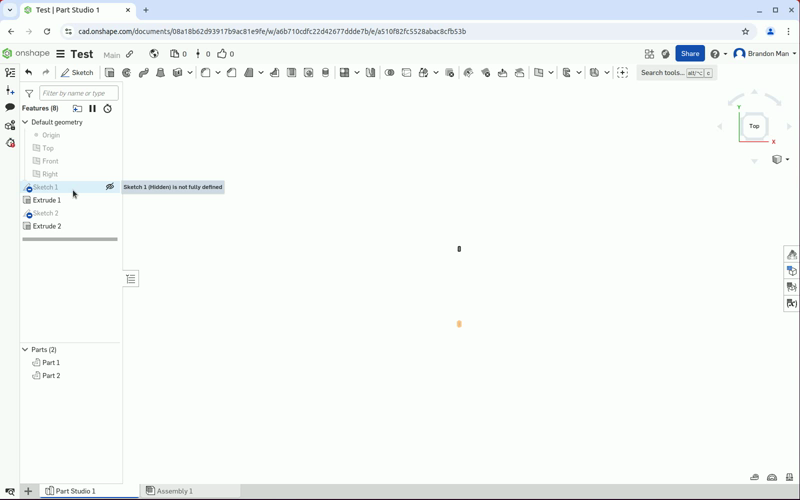
click(73, 189)
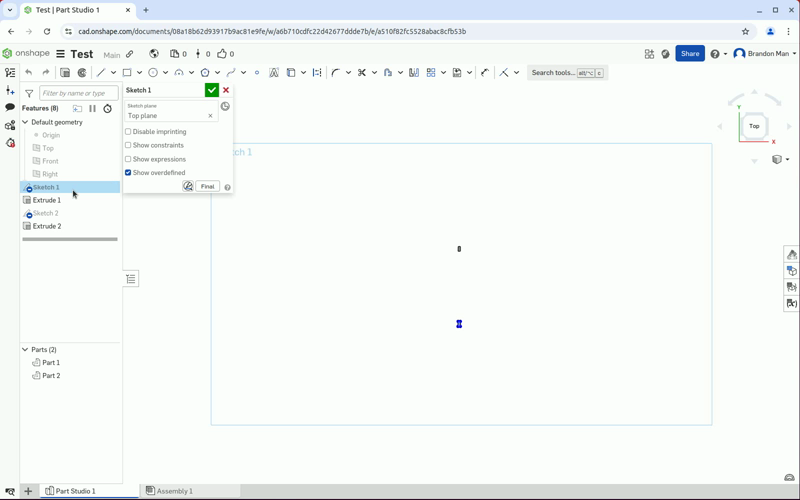
mouse_move(229, 92)
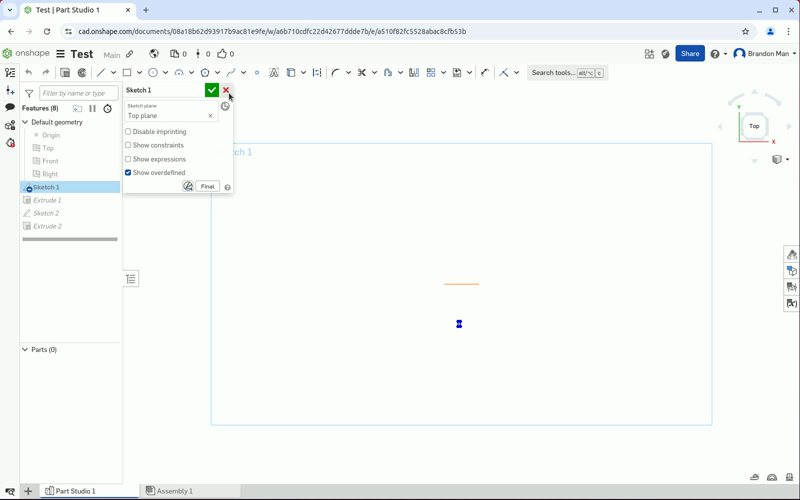
click(229, 92)
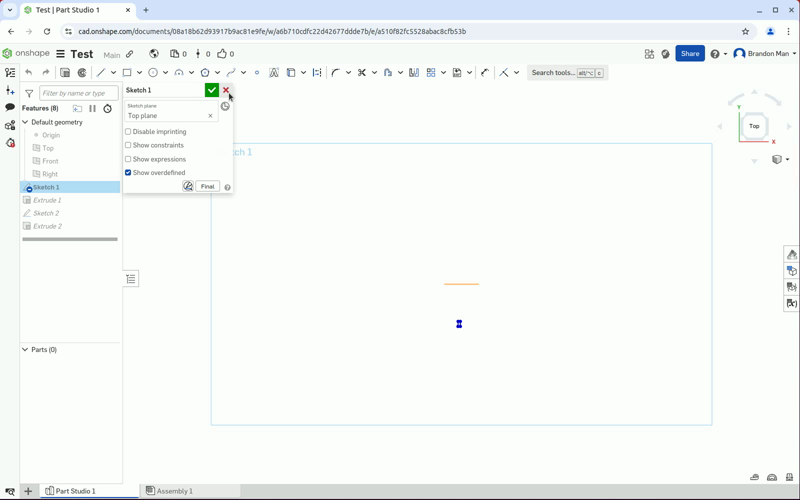
key(shift+s)
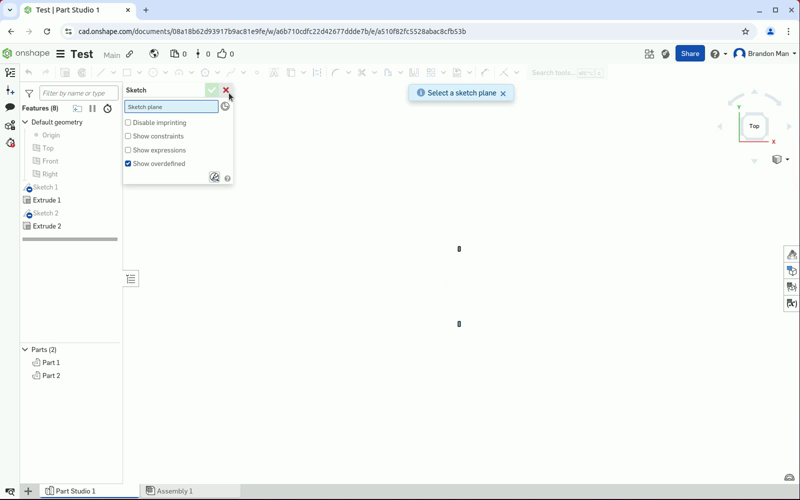
mouse_move(73, 150)
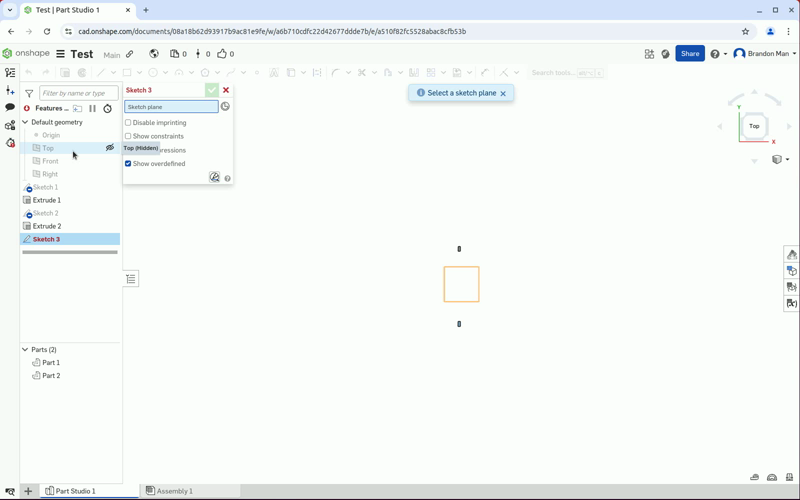
click(73, 150)
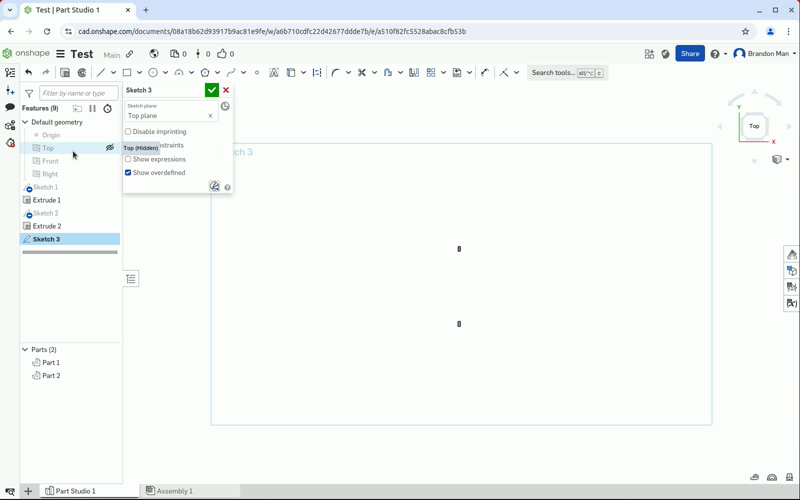
mouse_move(73, 352)
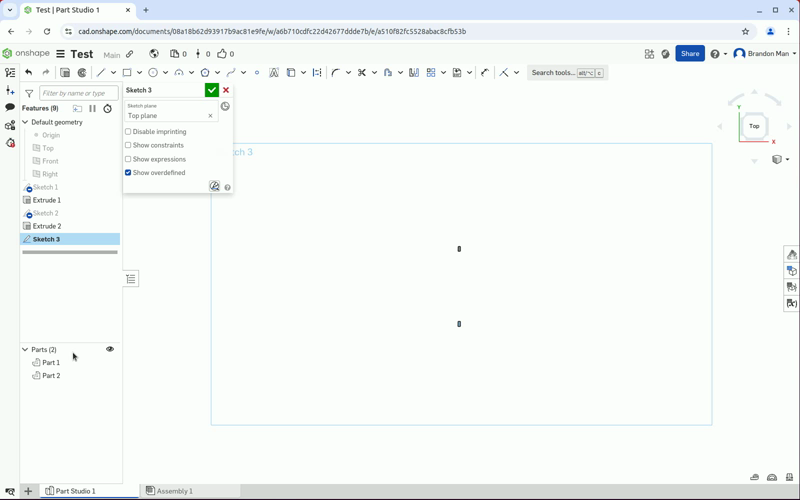
key(y)
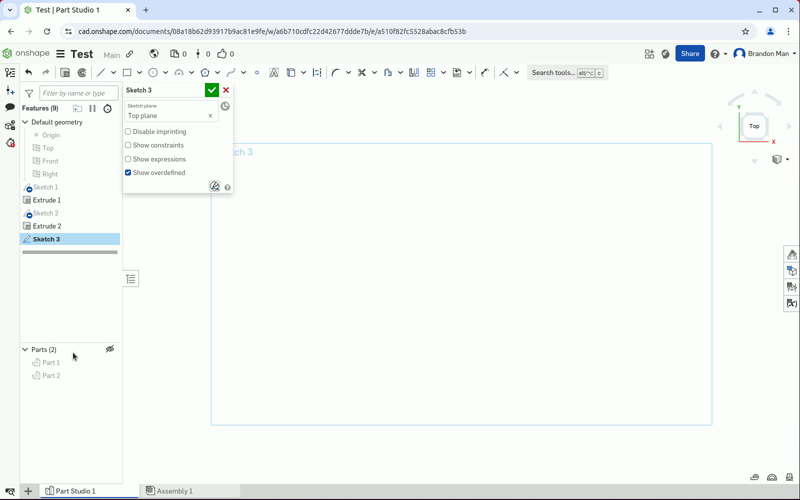
key(l)
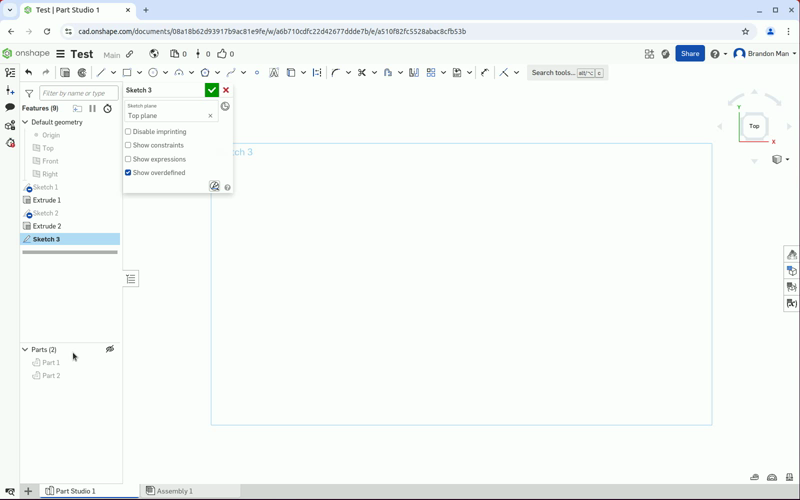
key_down(shift)
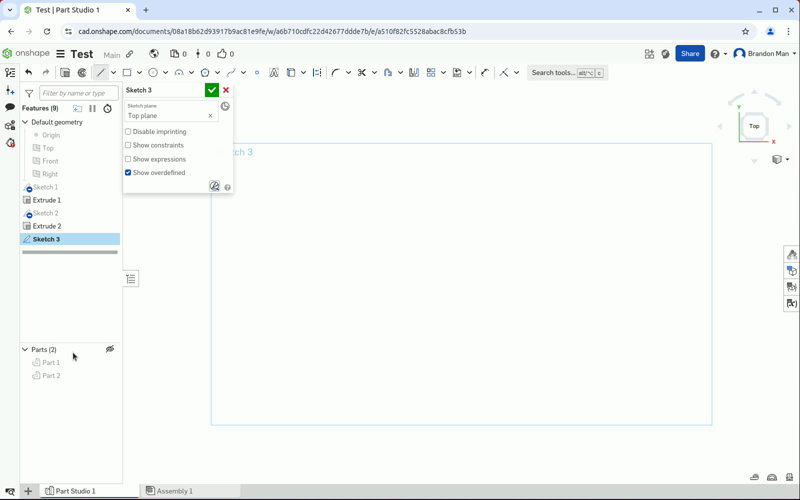
mouse_move(459, 319)
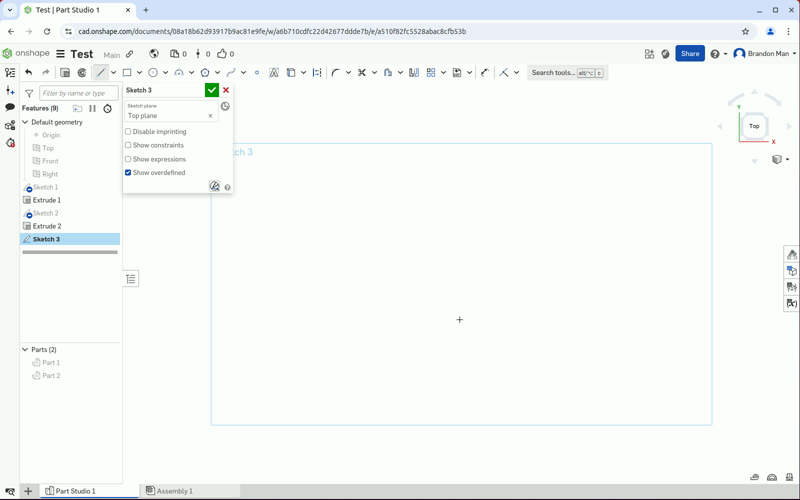
click(459, 319)
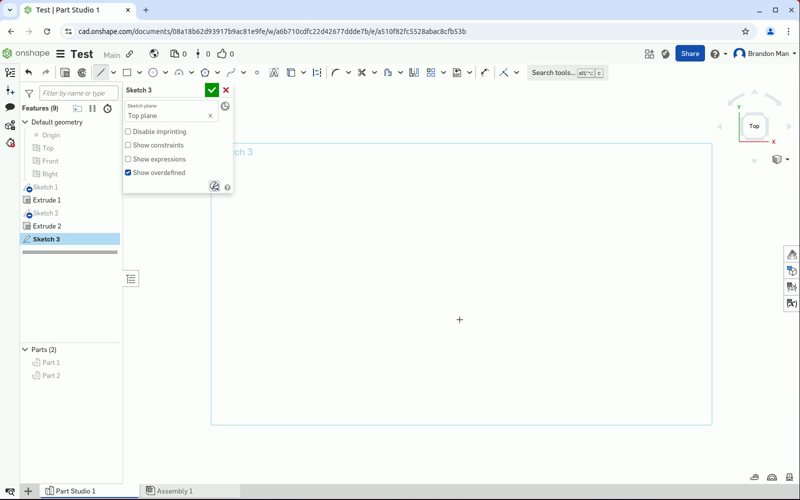
key_up(shift)
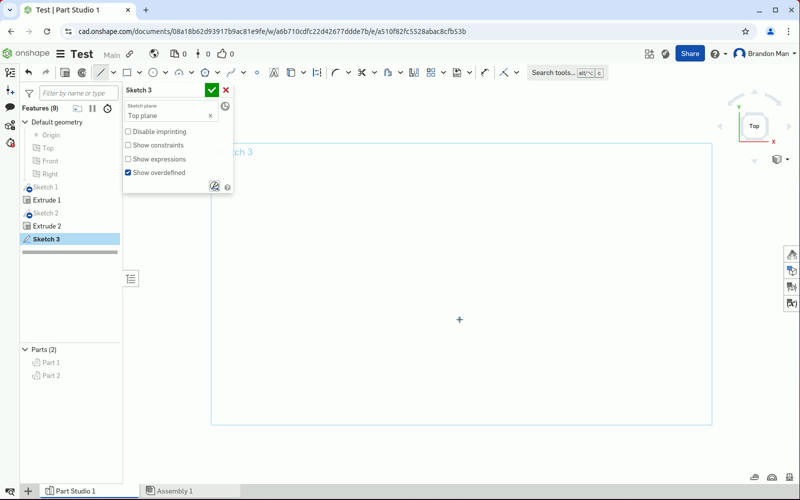
key_down(shift)
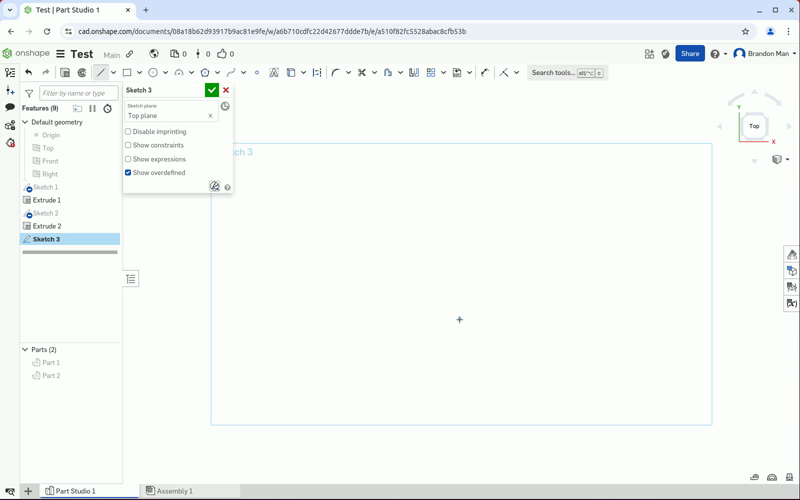
mouse_move(489, 319)
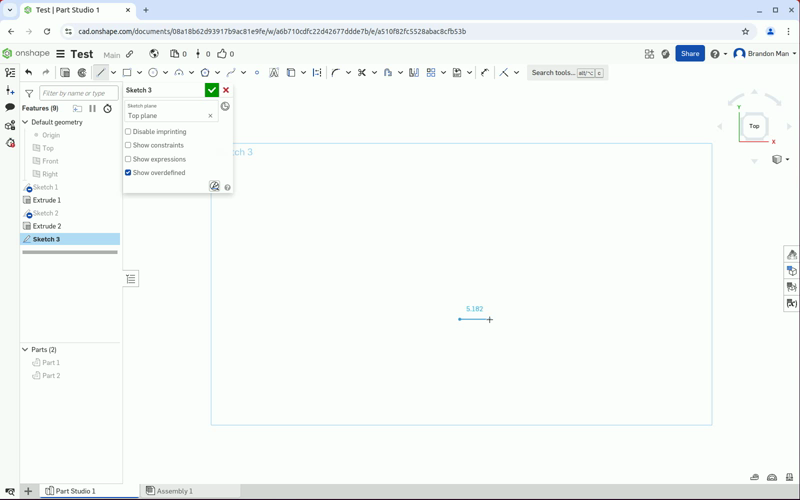
mouse_move(461, 319)
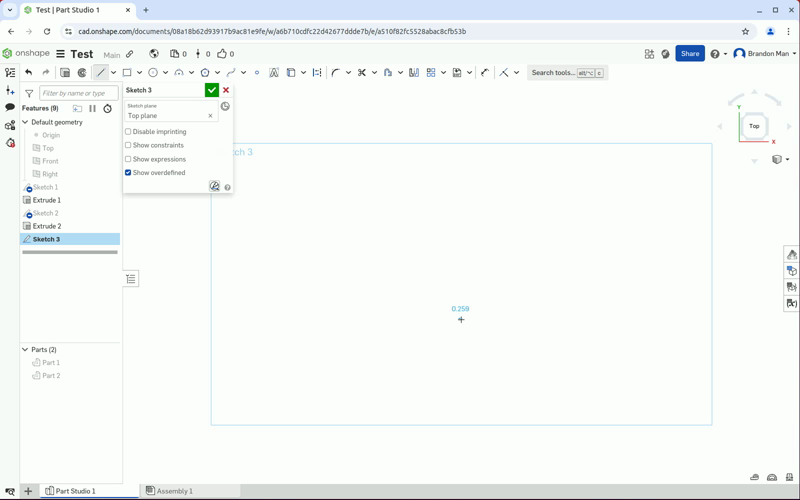
scroll(6)
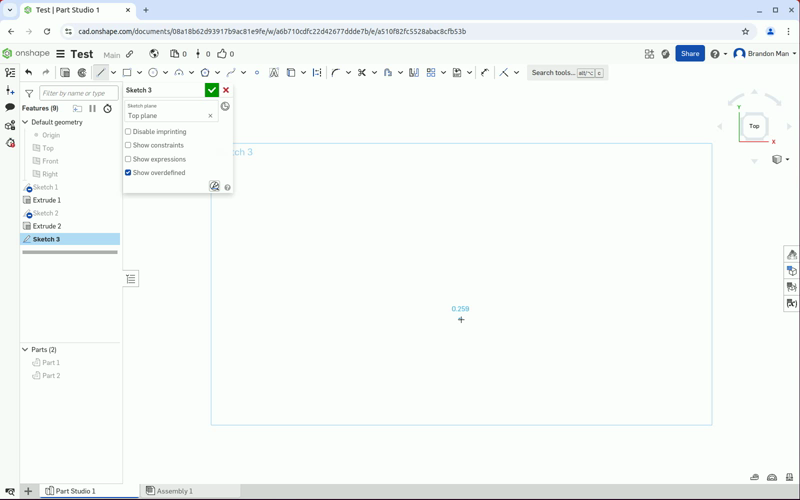
scroll(6)
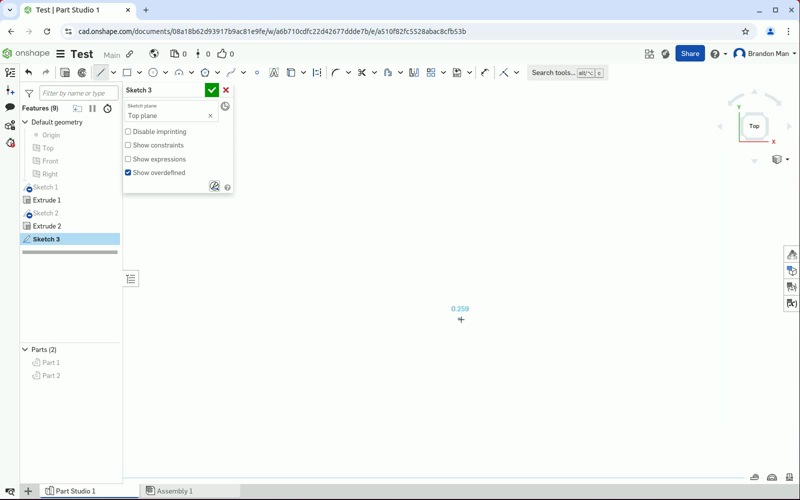
scroll(6)
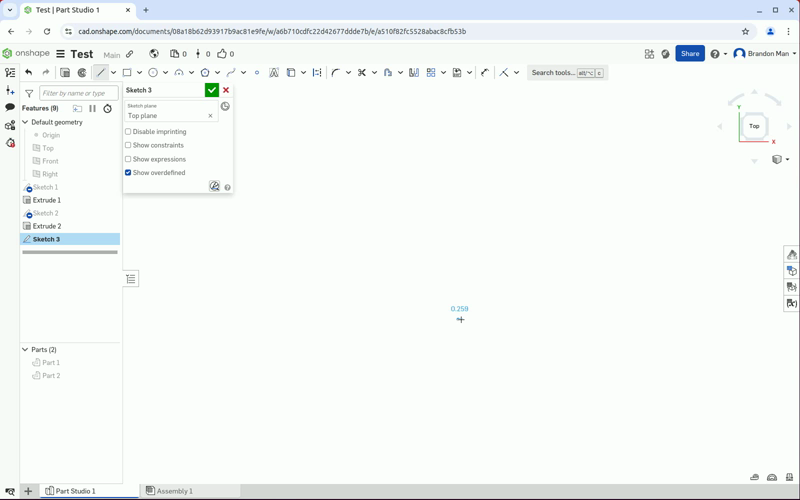
scroll(6)
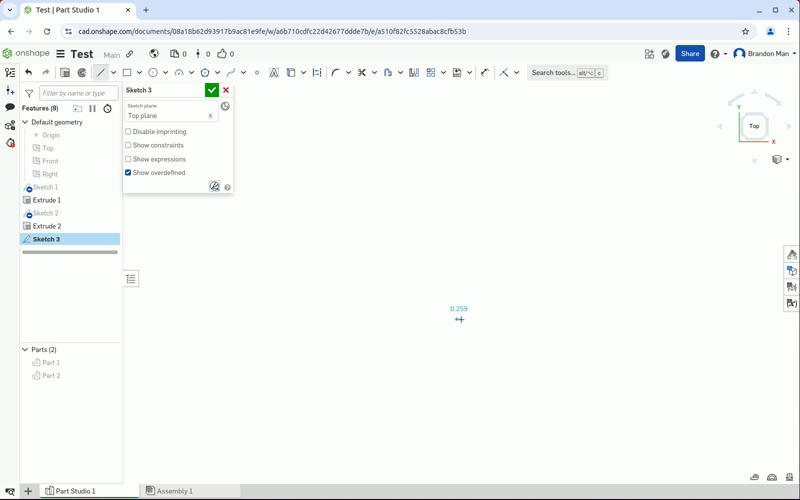
scroll(6)
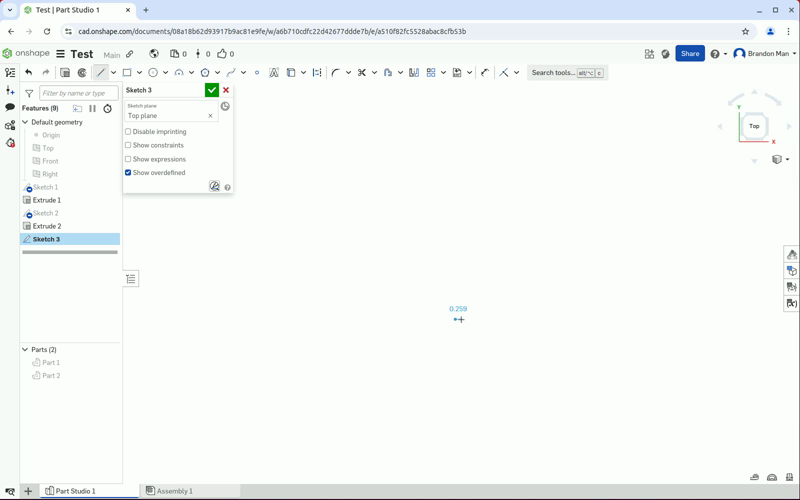
scroll(6)
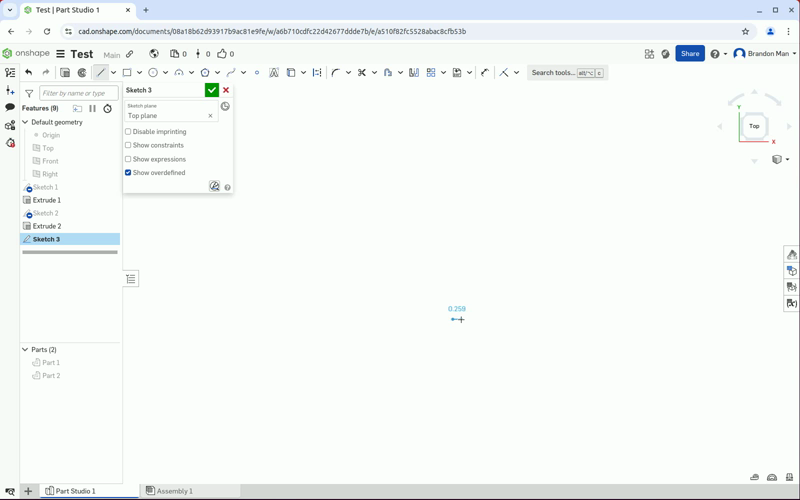
scroll(6)
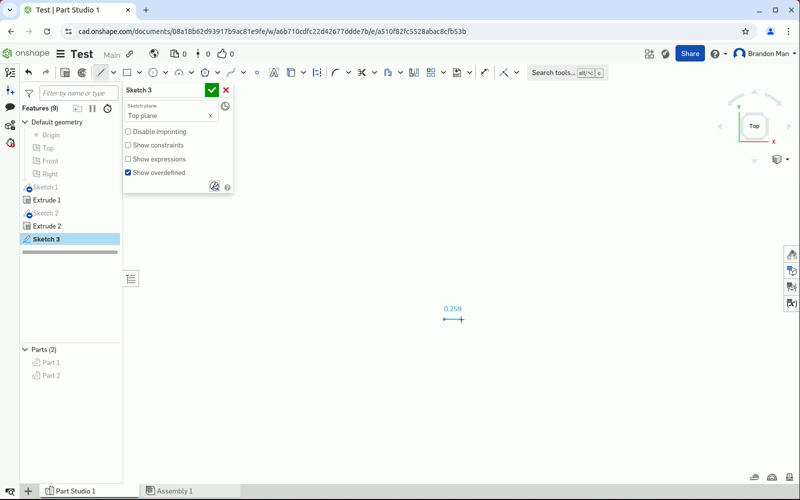
click(461, 319)
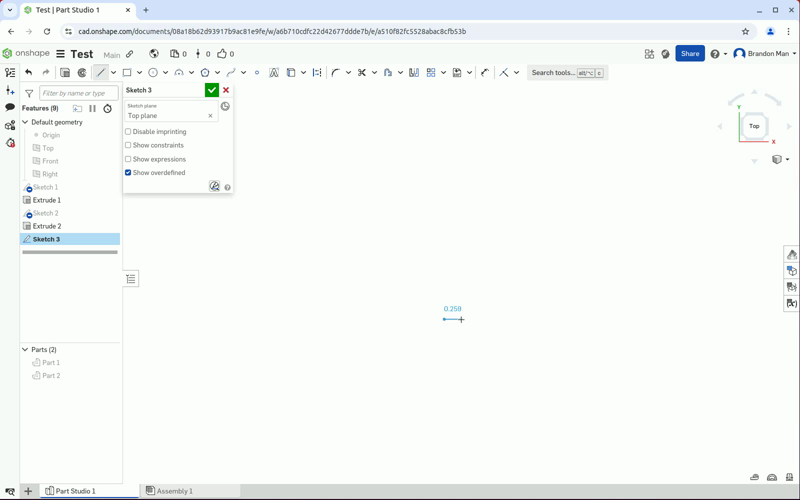
scroll(-6)
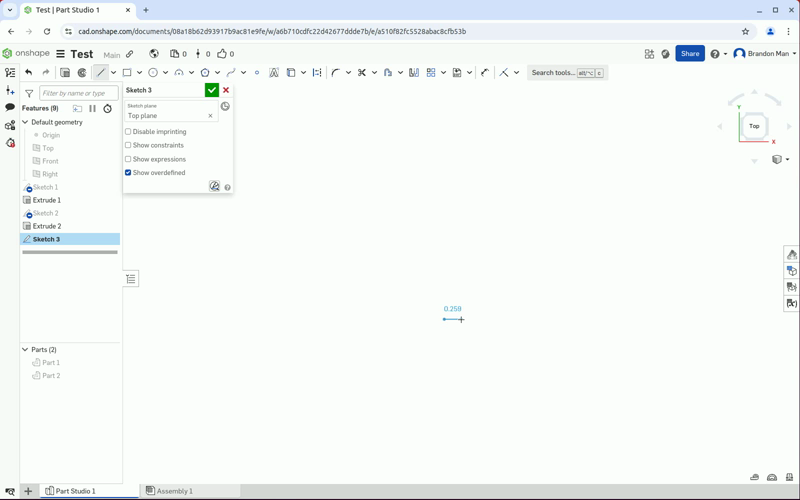
scroll(-6)
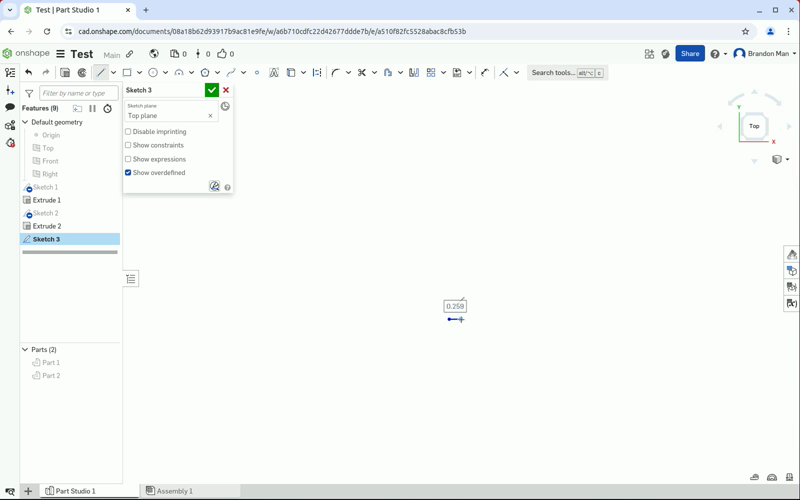
scroll(-6)
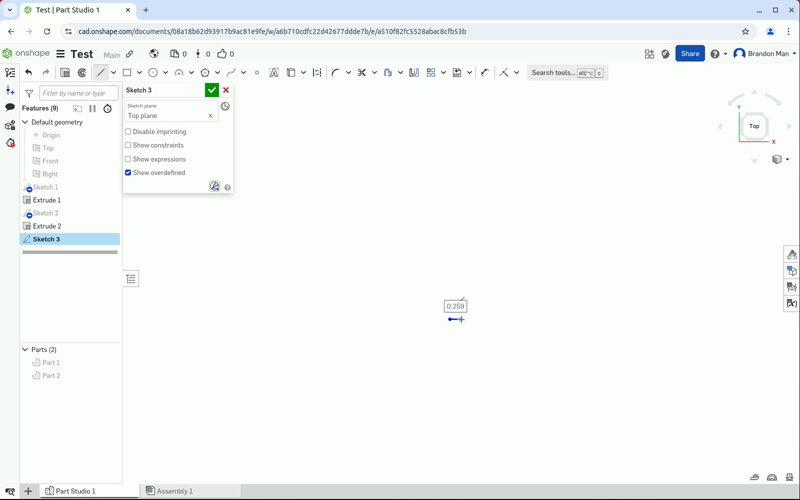
scroll(-6)
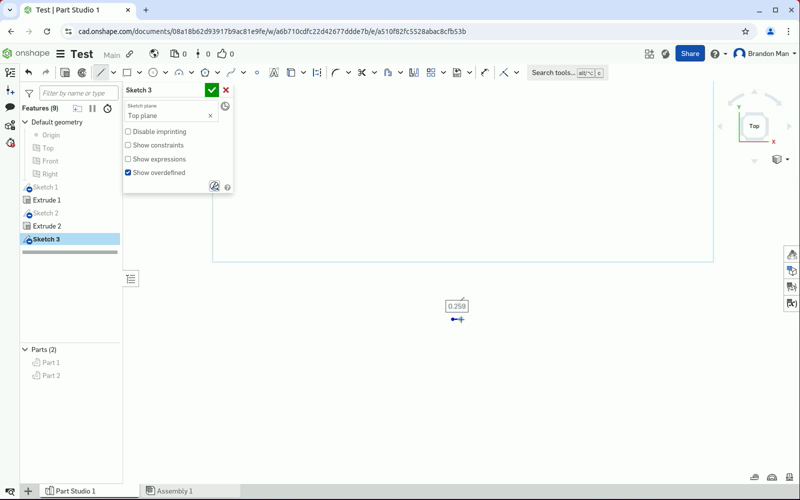
scroll(-6)
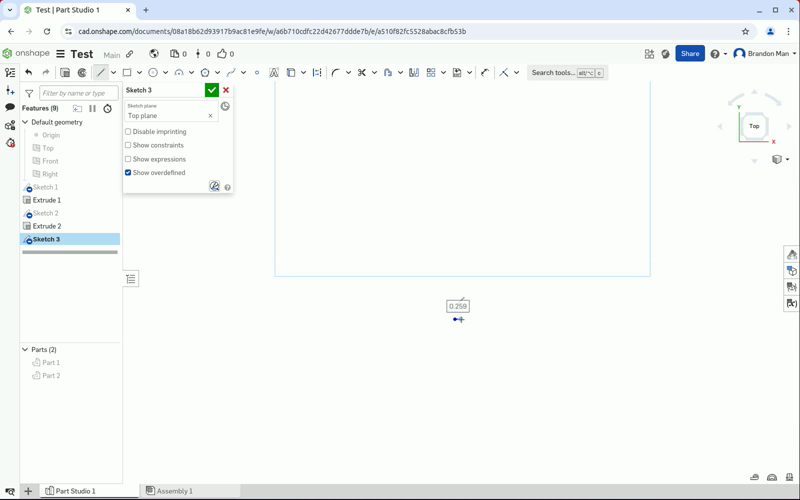
scroll(-6)
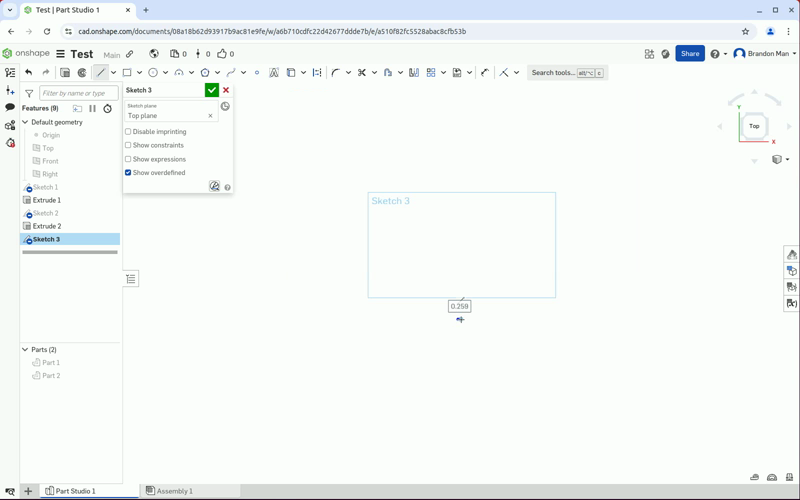
scroll(-6)
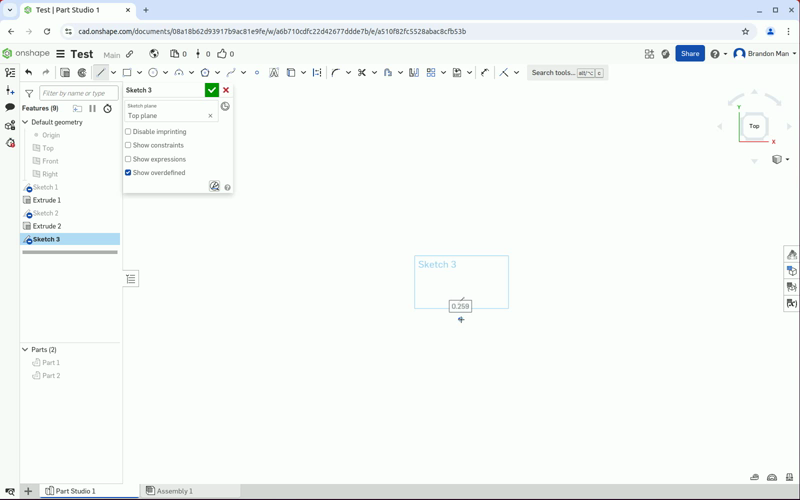
key_up(shift)
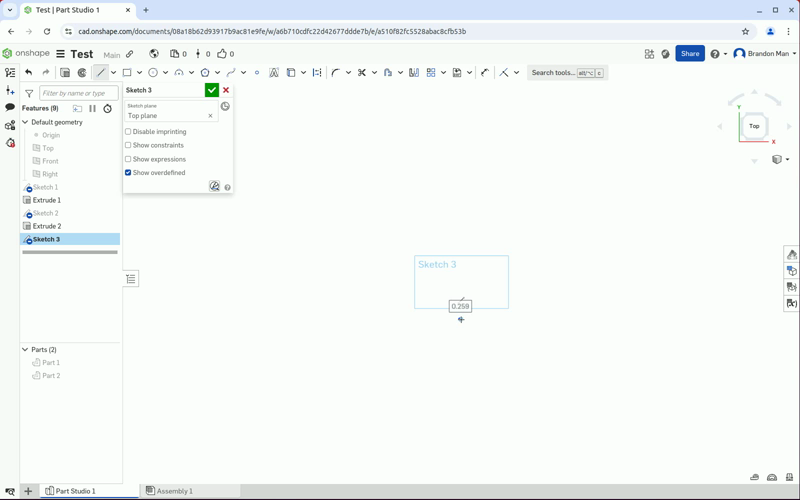
key_down(shift)
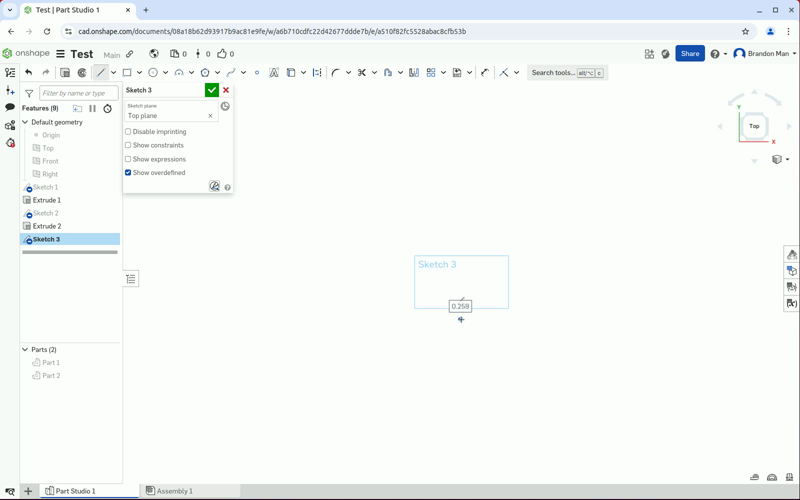
mouse_move(461, 246)
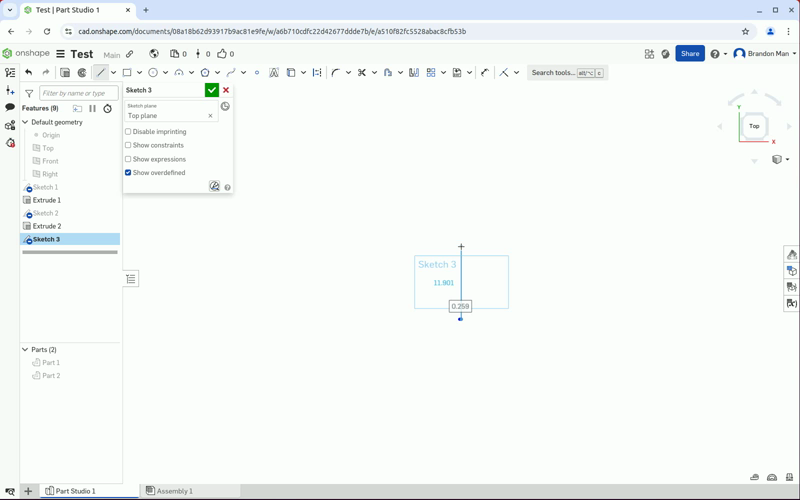
click(461, 246)
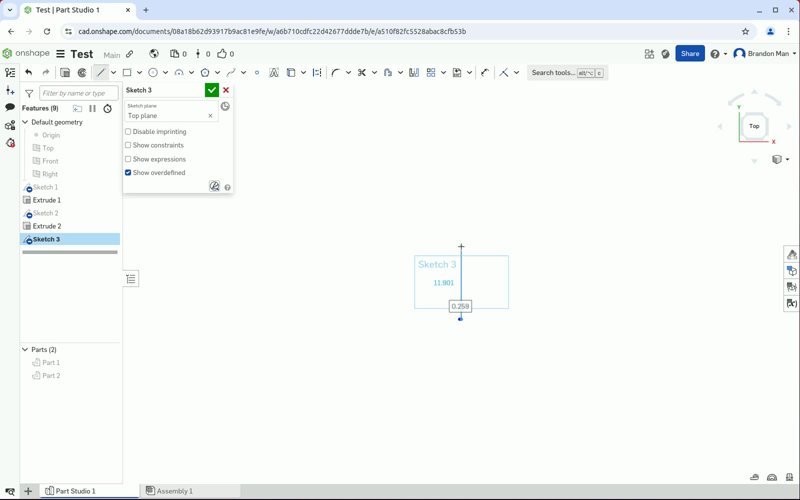
key_up(shift)
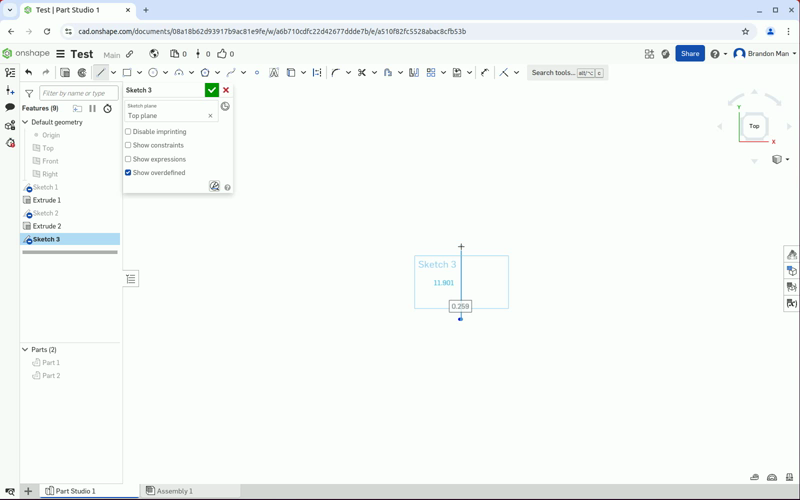
key_down(shift)
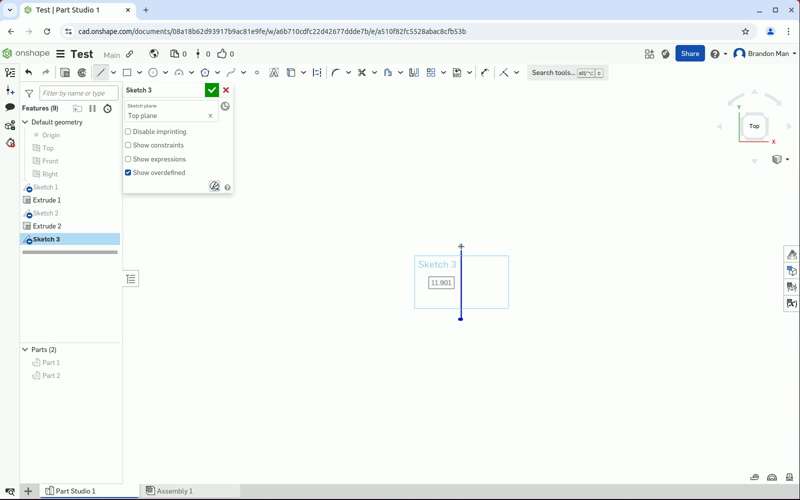
mouse_move(491, 246)
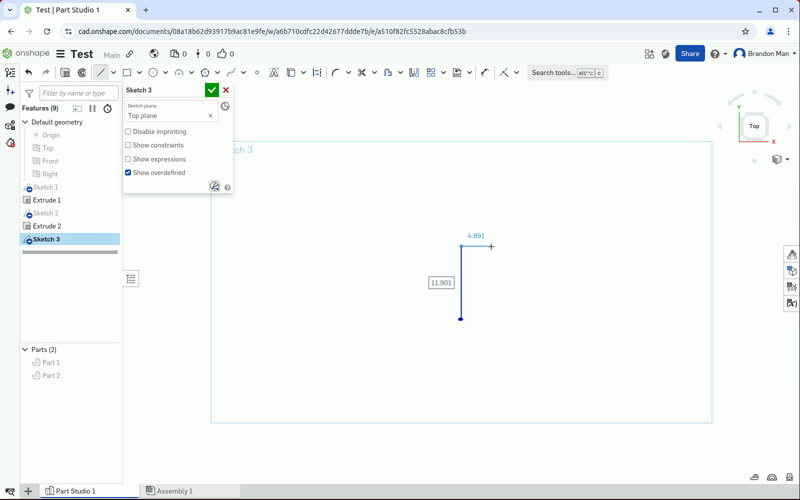
mouse_move(459, 246)
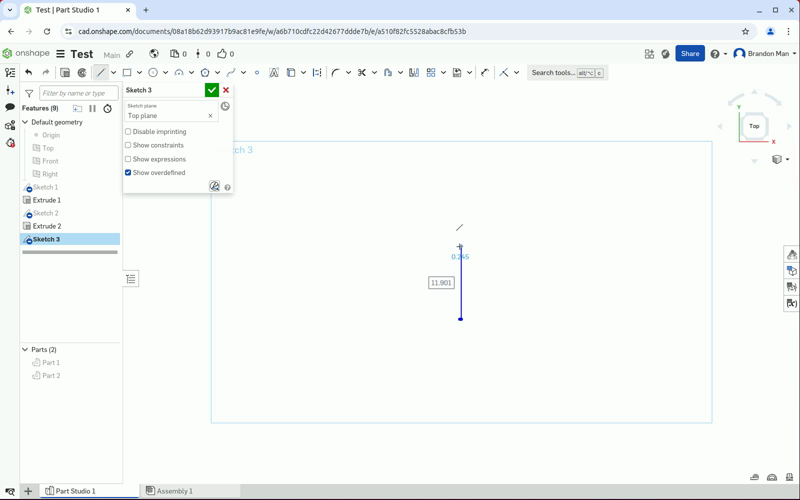
scroll(6)
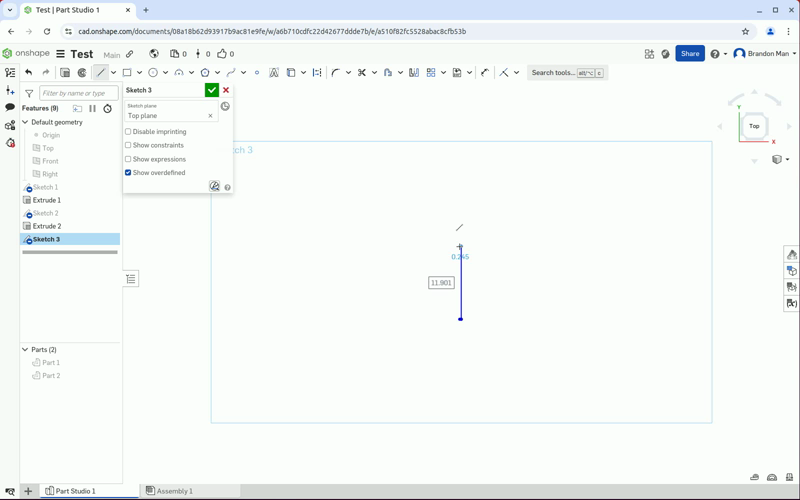
scroll(6)
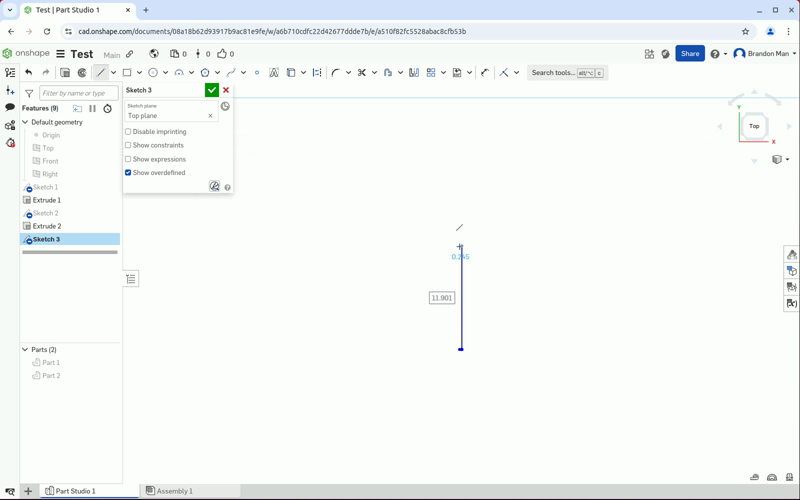
scroll(6)
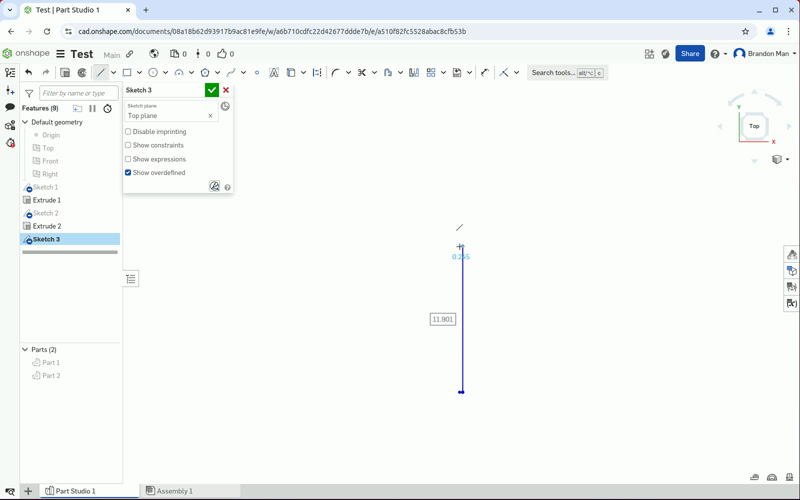
scroll(6)
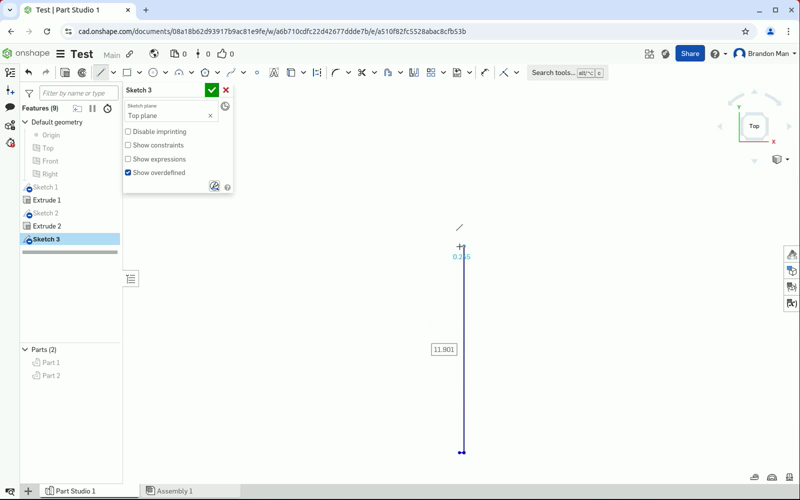
scroll(6)
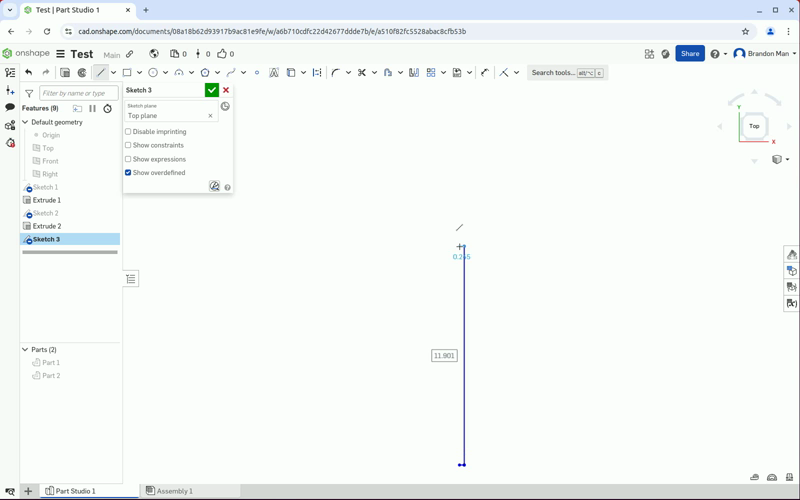
scroll(6)
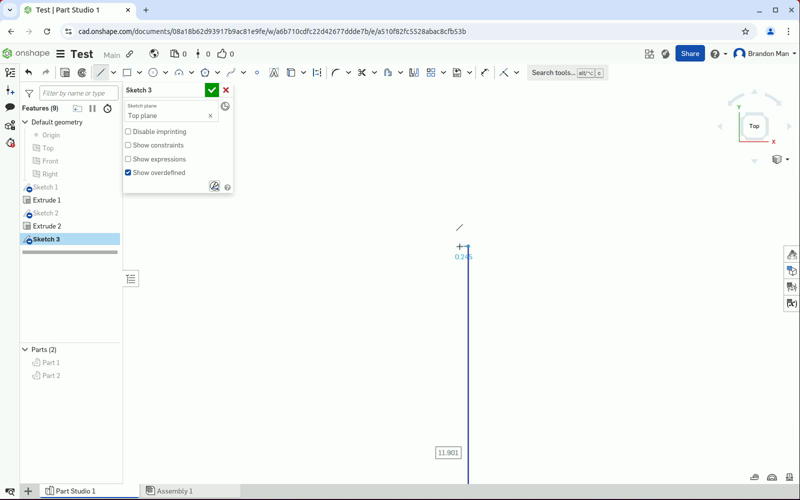
scroll(6)
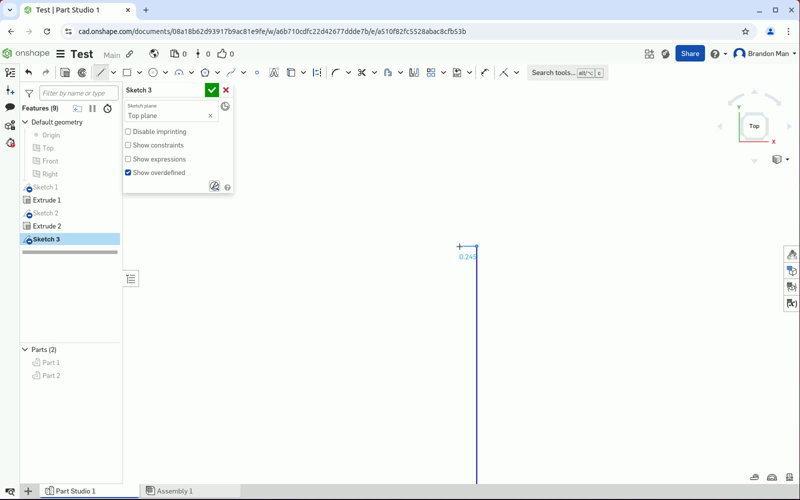
click(459, 246)
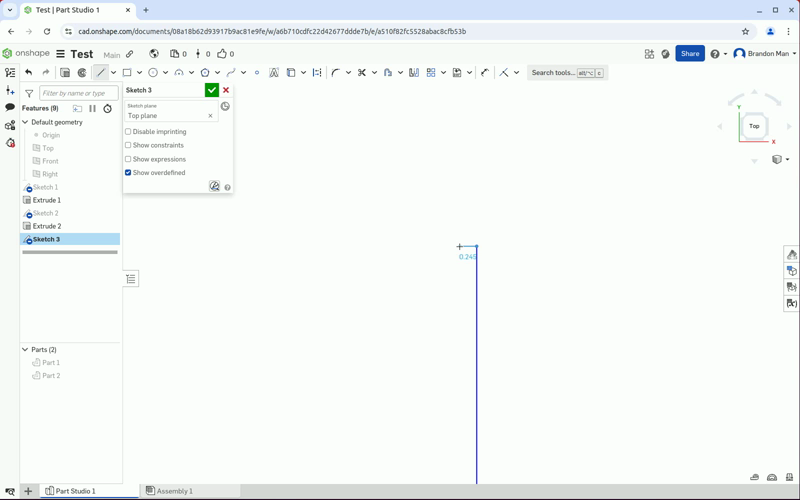
scroll(-6)
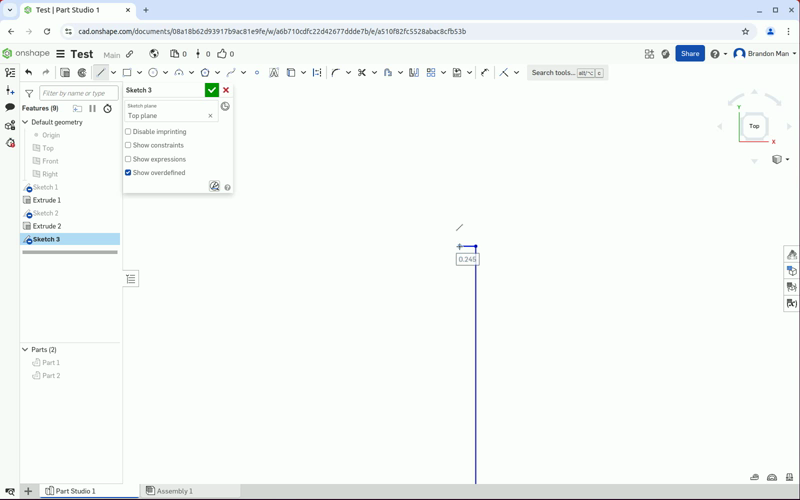
scroll(-6)
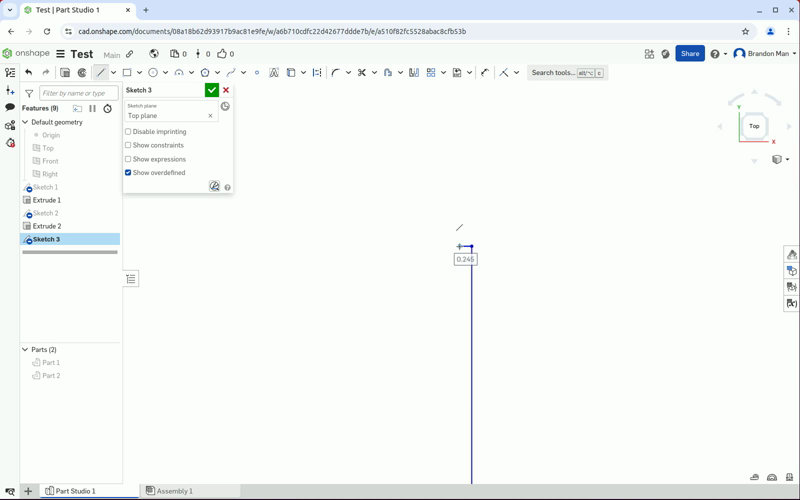
scroll(-6)
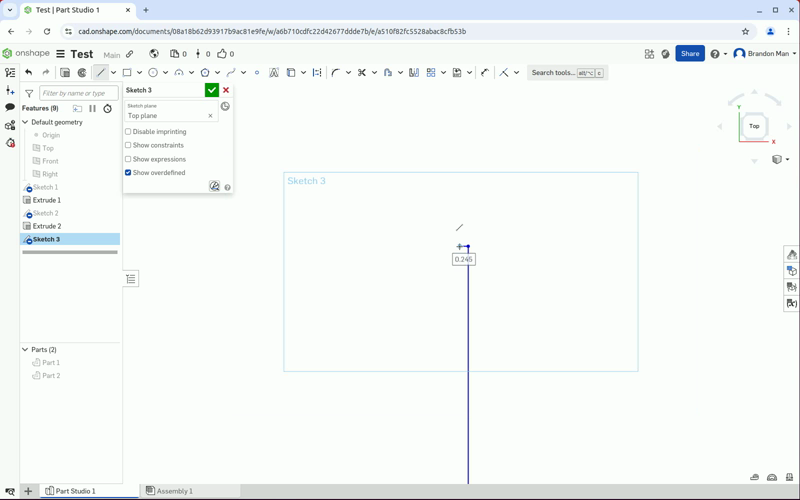
scroll(-6)
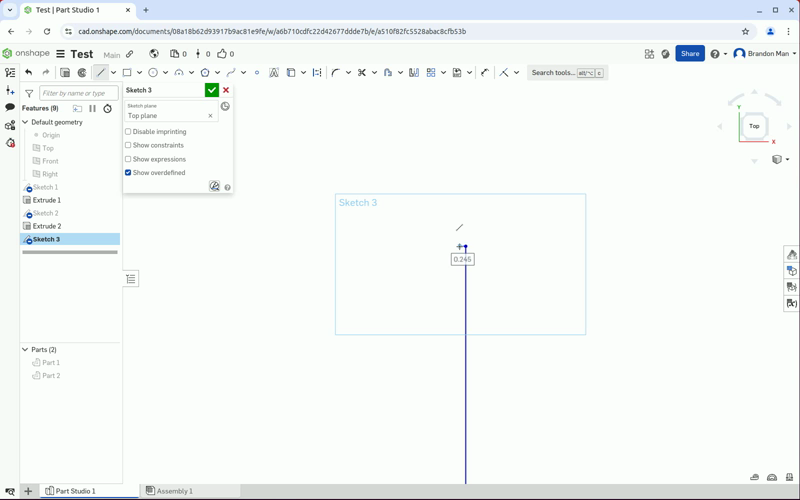
scroll(-6)
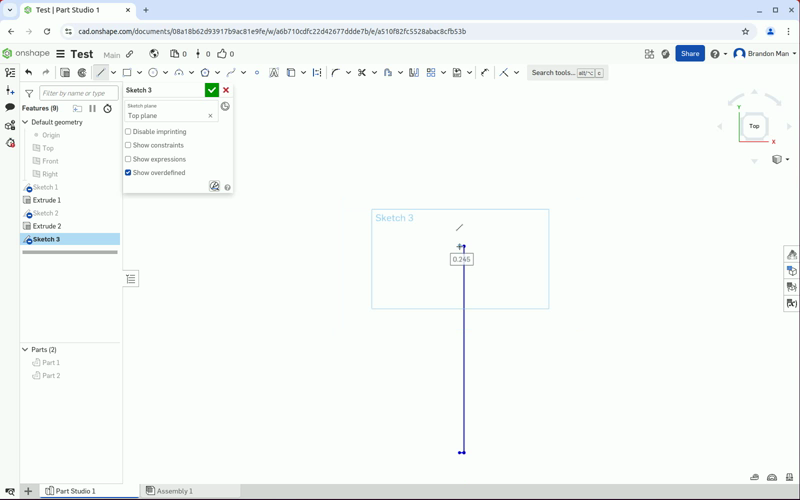
scroll(-6)
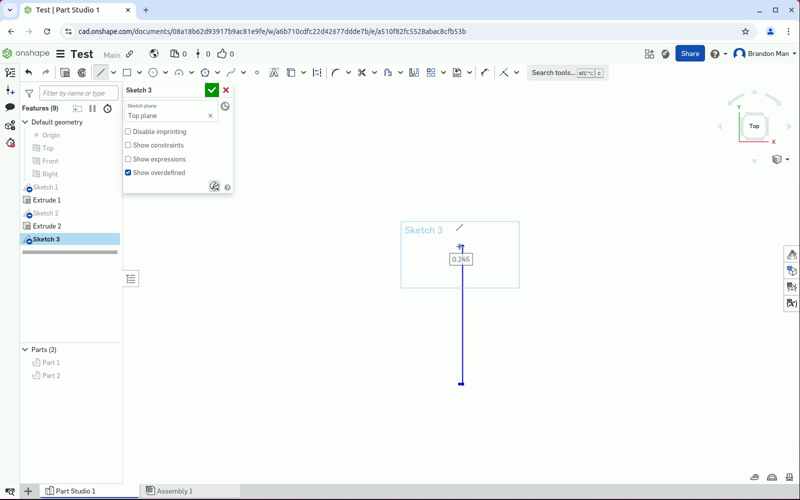
scroll(-6)
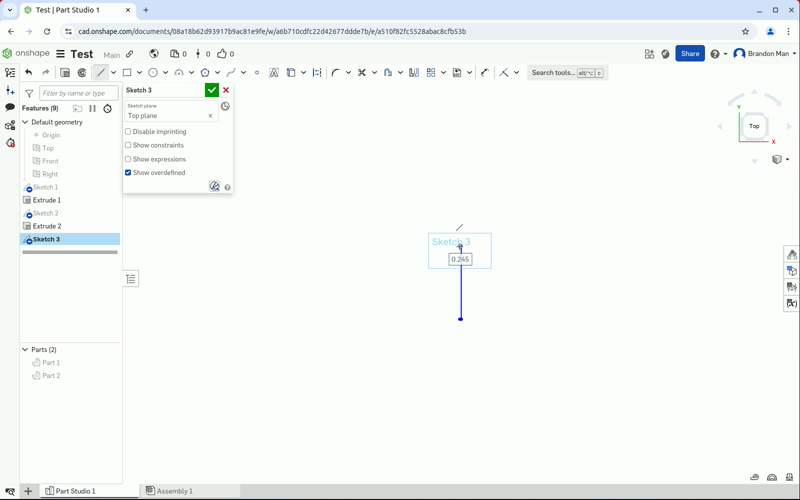
key_up(shift)
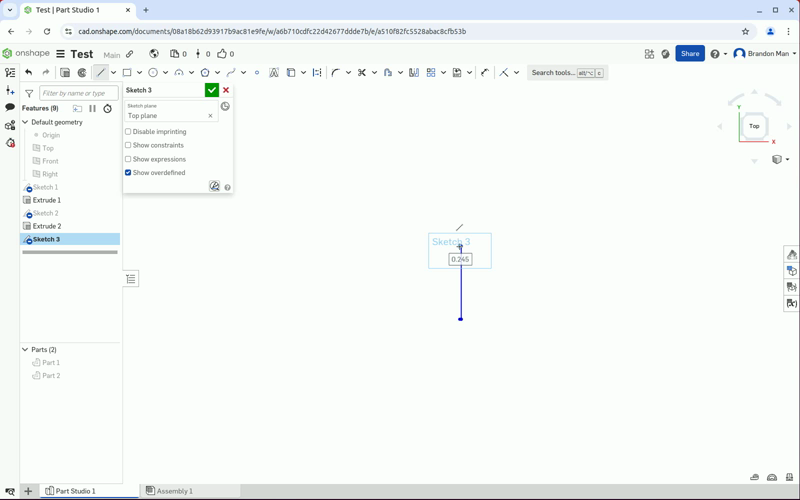
key_down(shift)
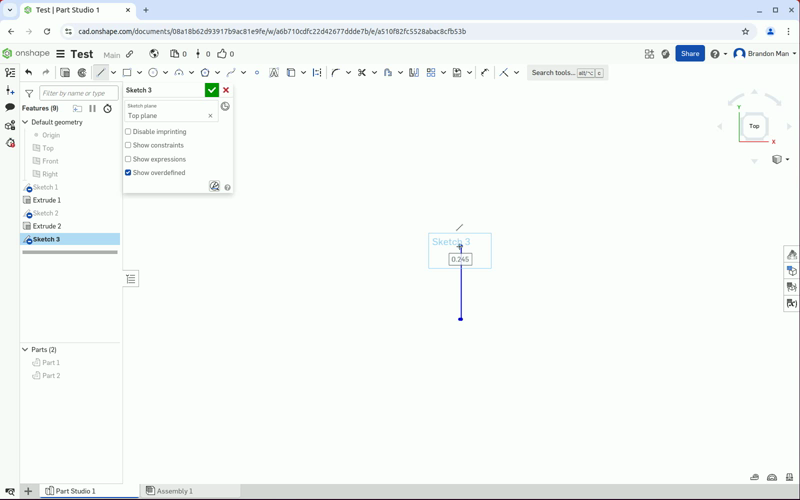
mouse_move(489, 246)
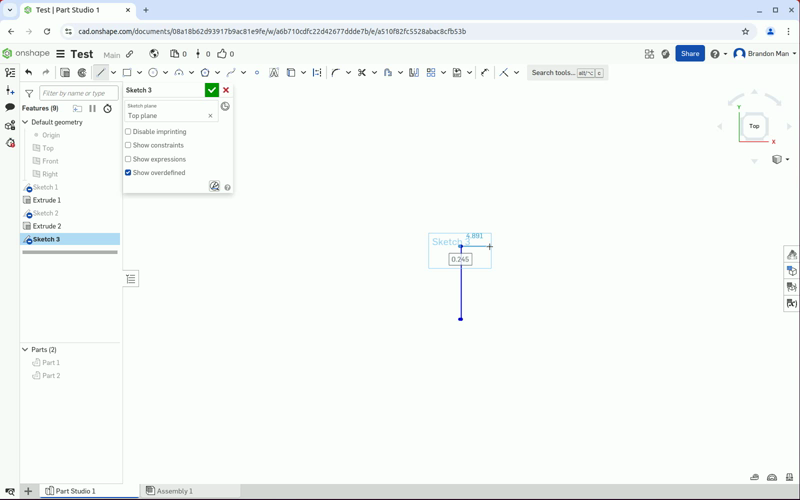
mouse_move(459, 247)
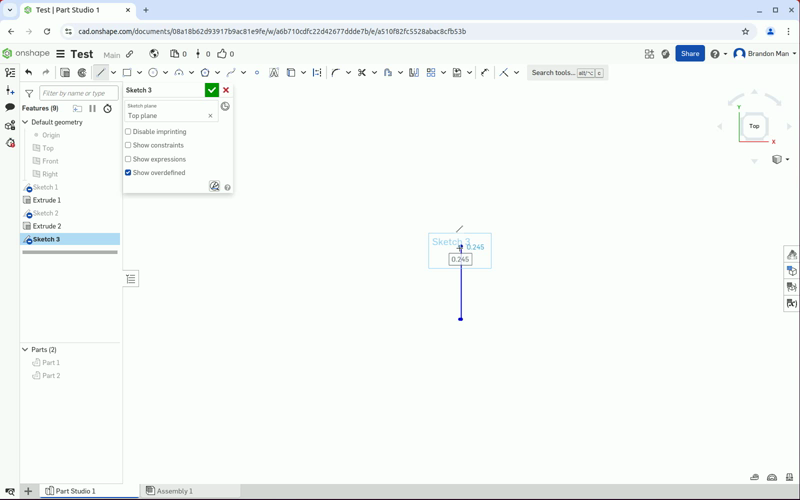
scroll(6)
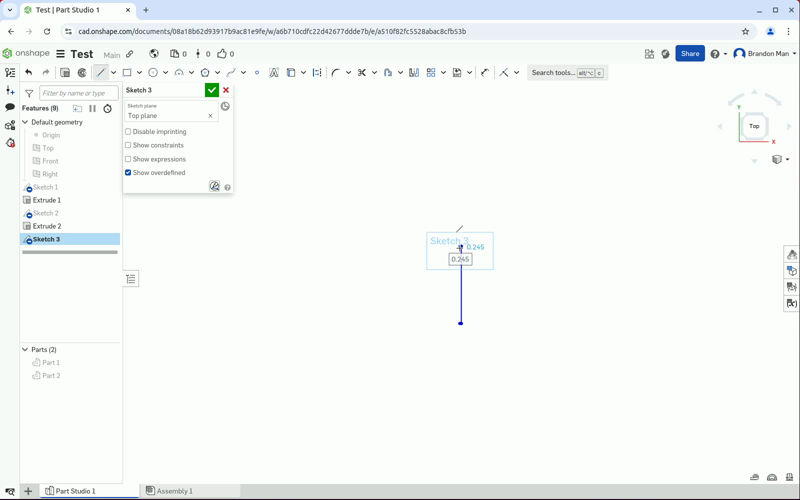
scroll(6)
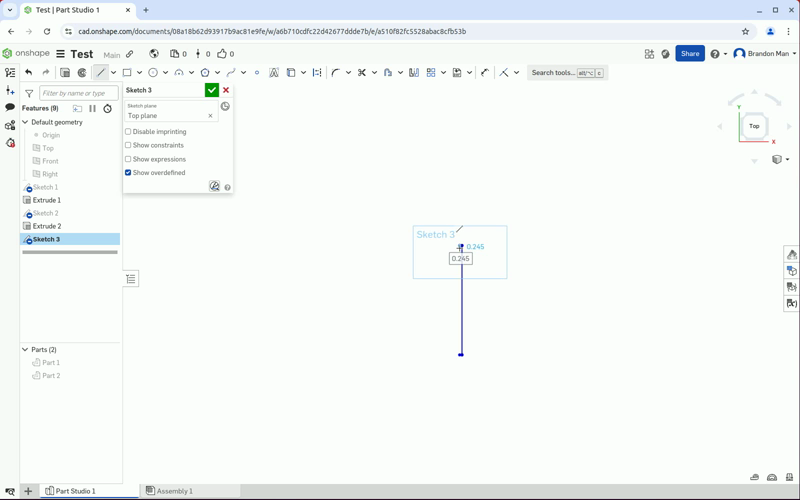
scroll(6)
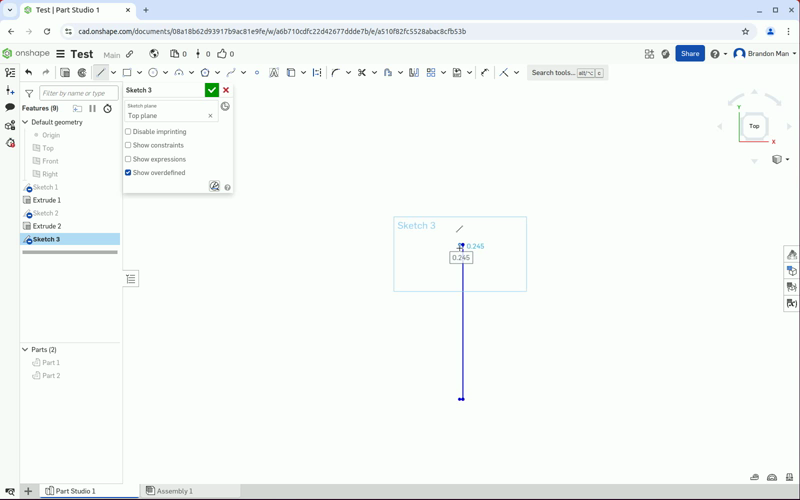
scroll(6)
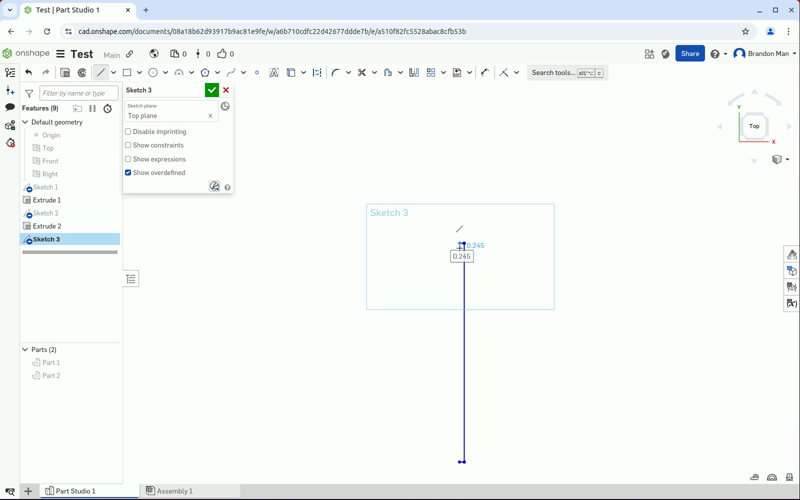
scroll(6)
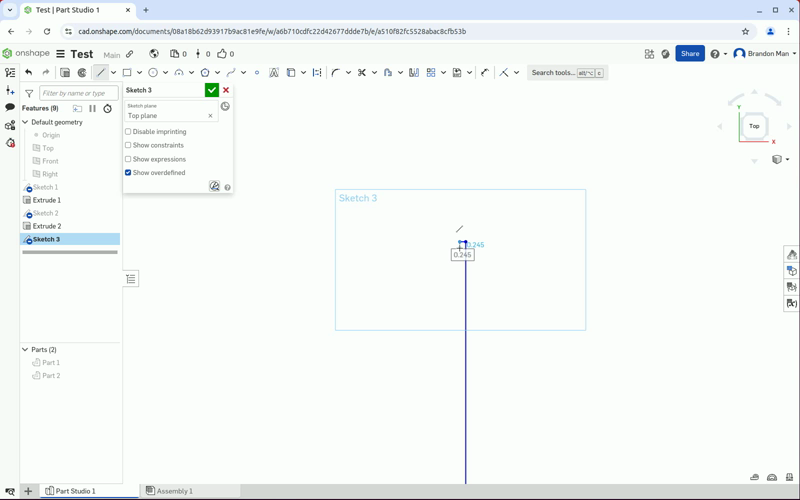
scroll(6)
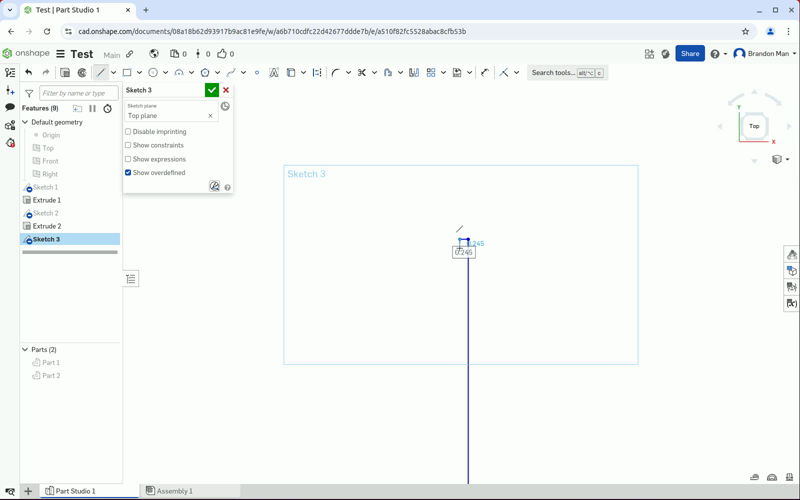
scroll(6)
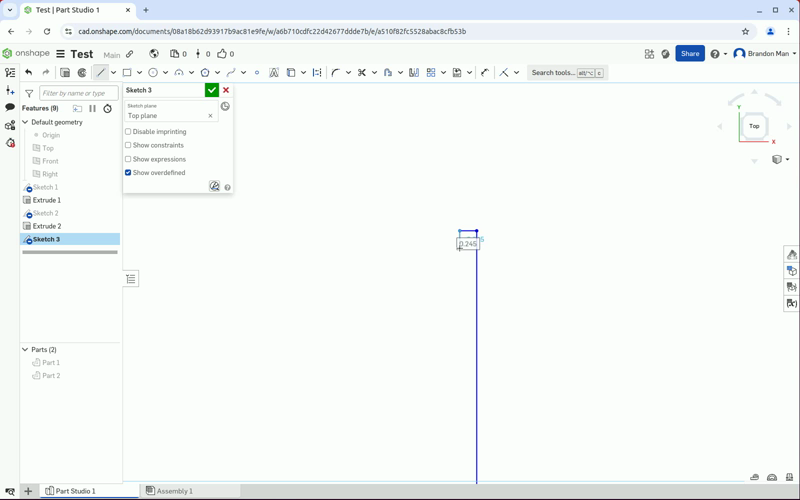
click(459, 247)
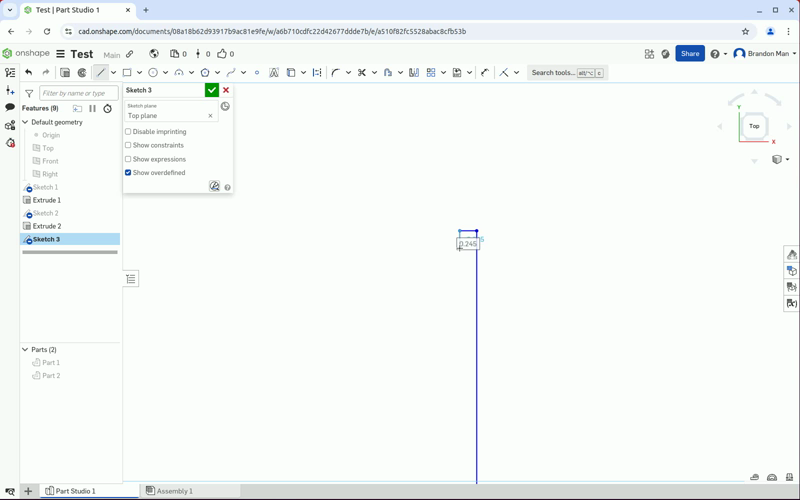
scroll(-6)
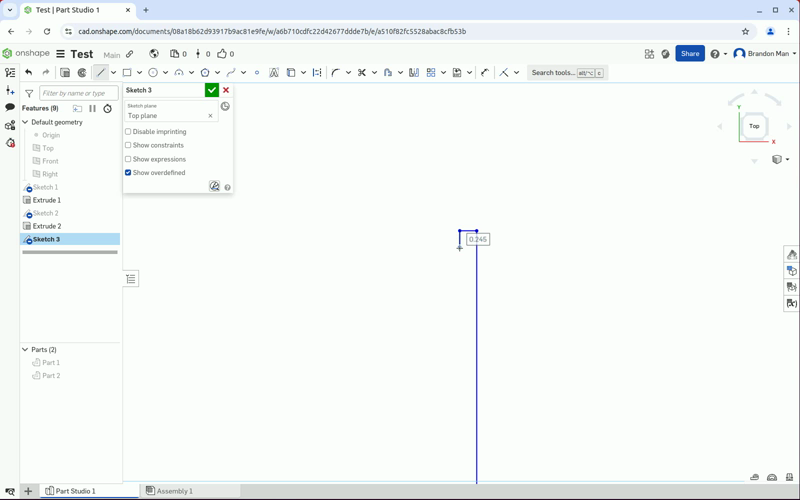
scroll(-6)
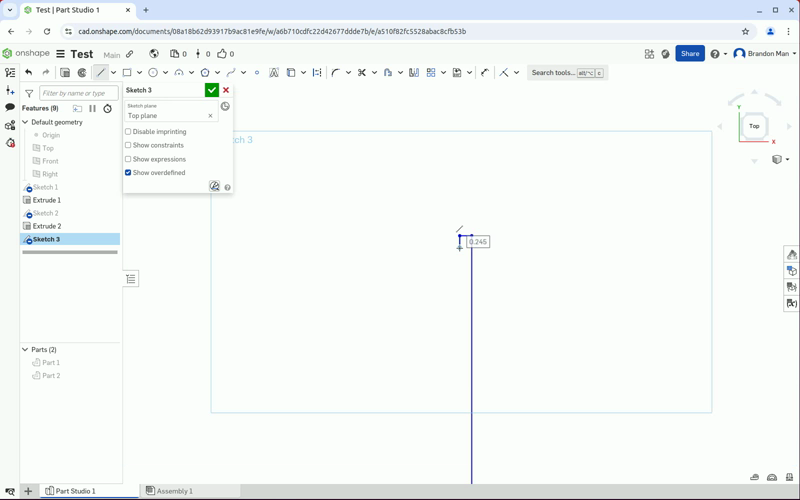
scroll(-6)
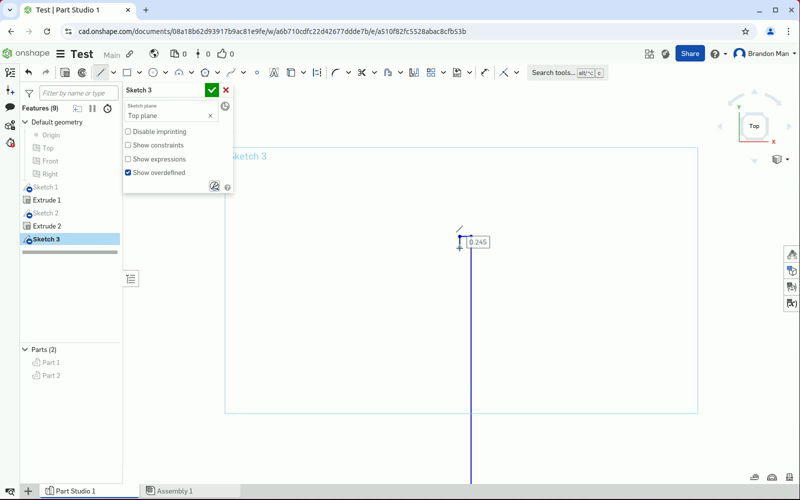
scroll(-6)
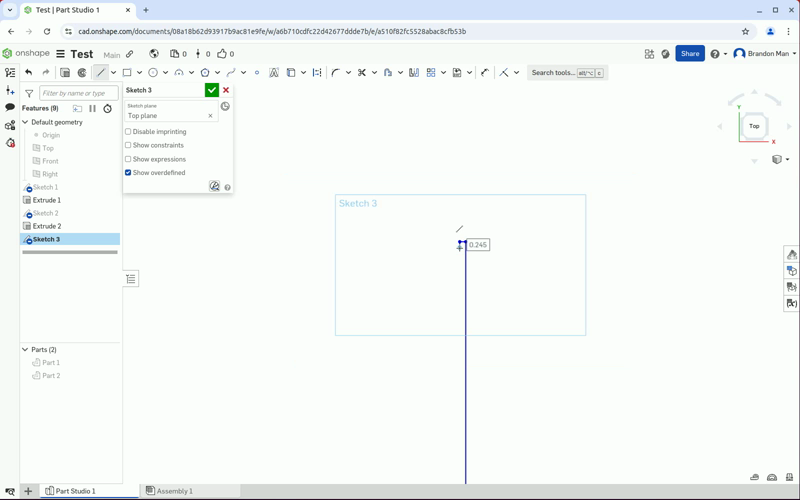
scroll(-6)
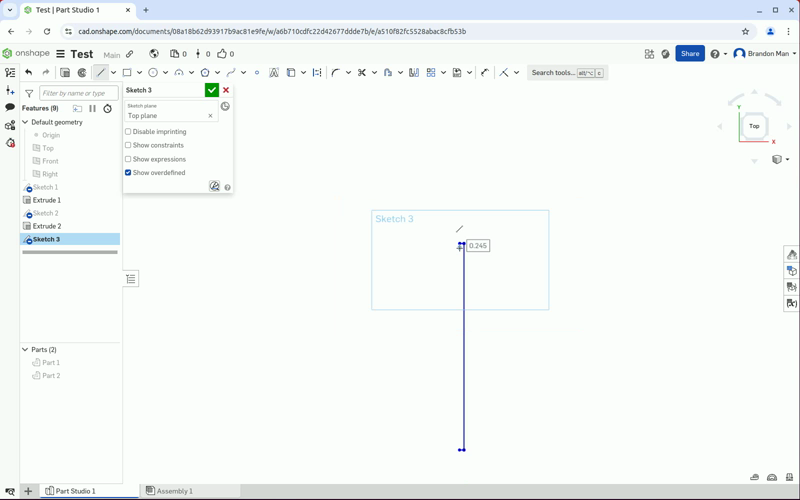
scroll(-6)
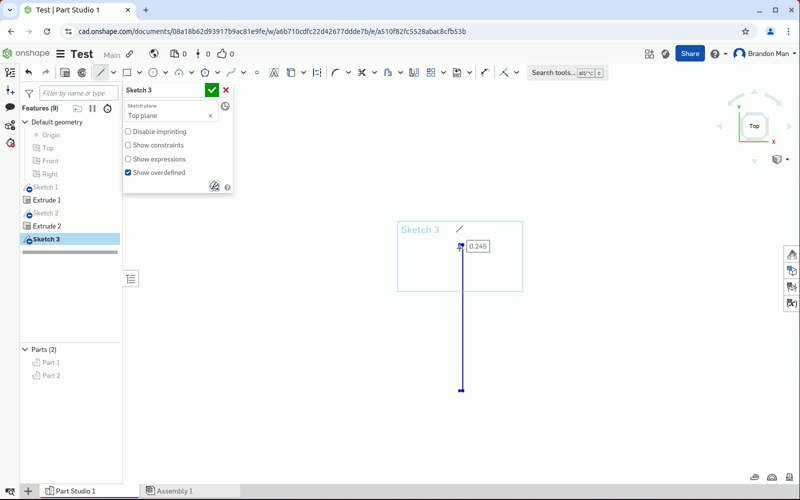
scroll(-6)
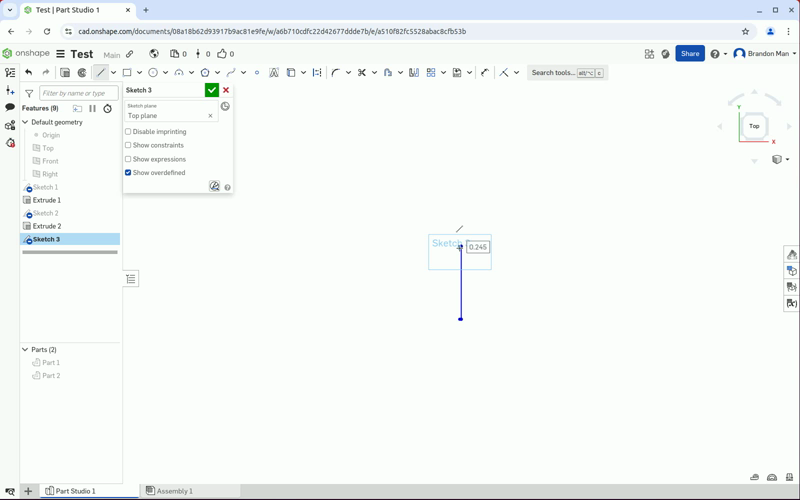
key_up(shift)
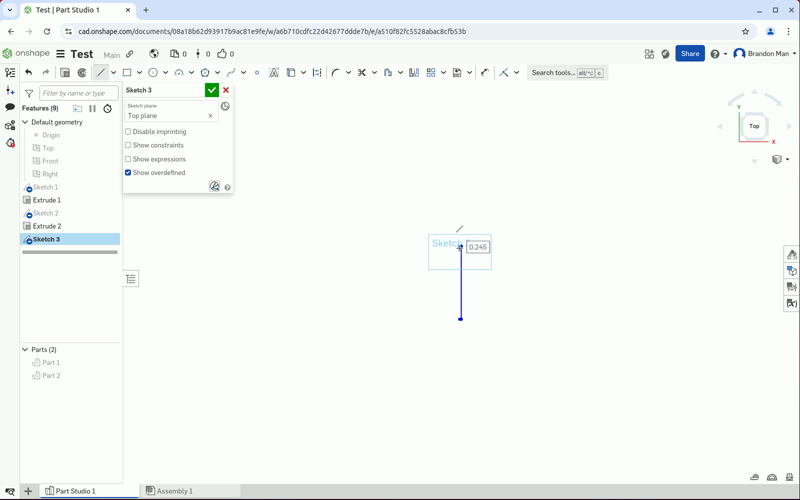
key_down(shift)
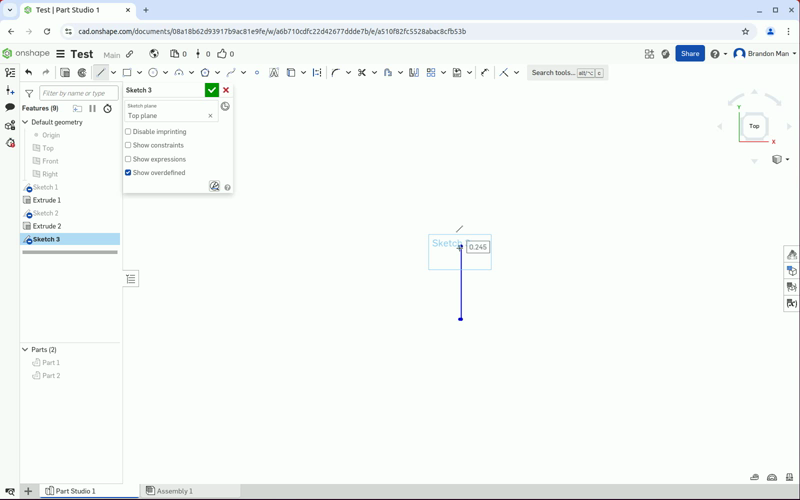
mouse_move(489, 247)
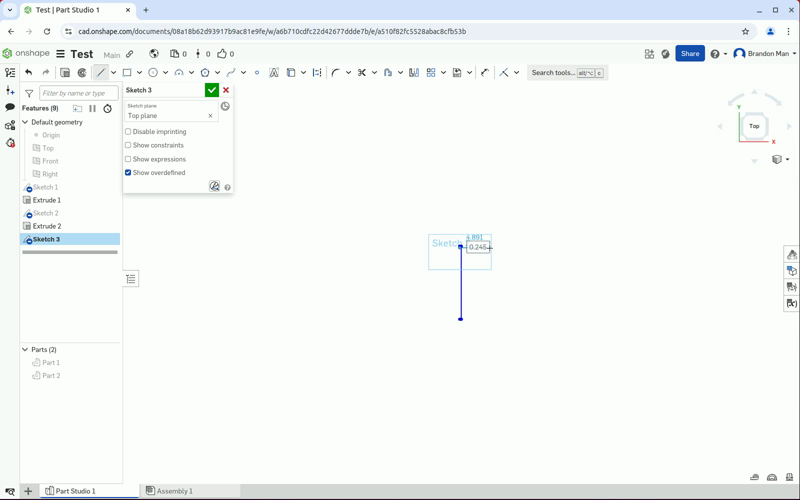
mouse_move(459, 250)
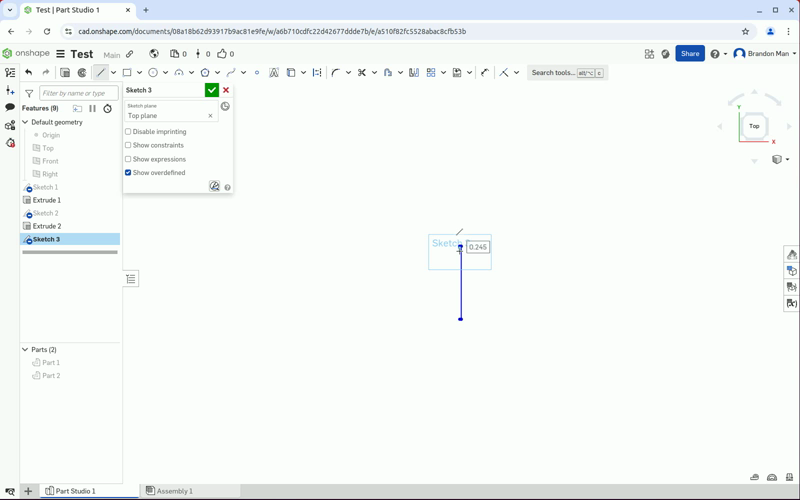
scroll(6)
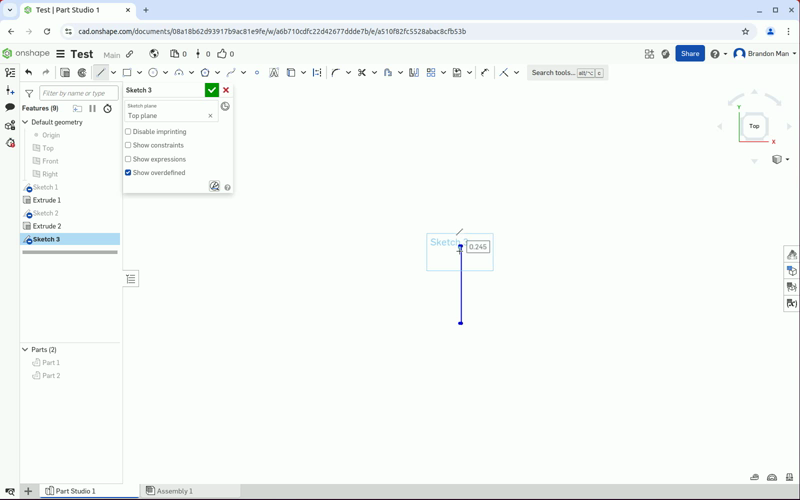
scroll(6)
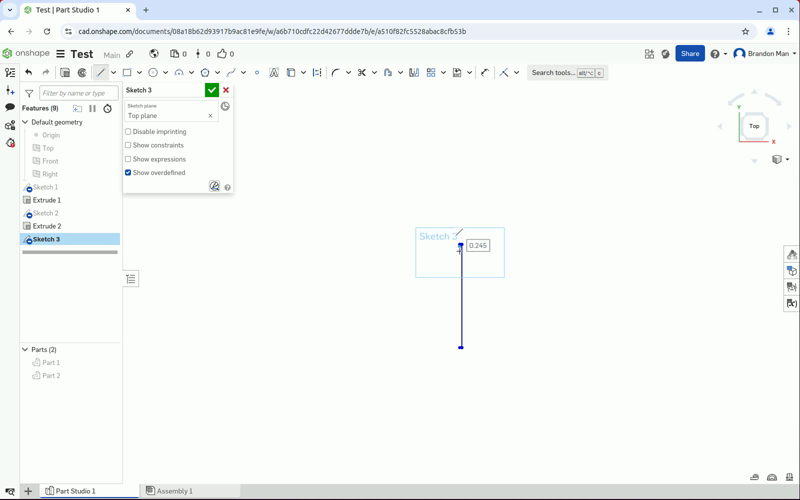
scroll(6)
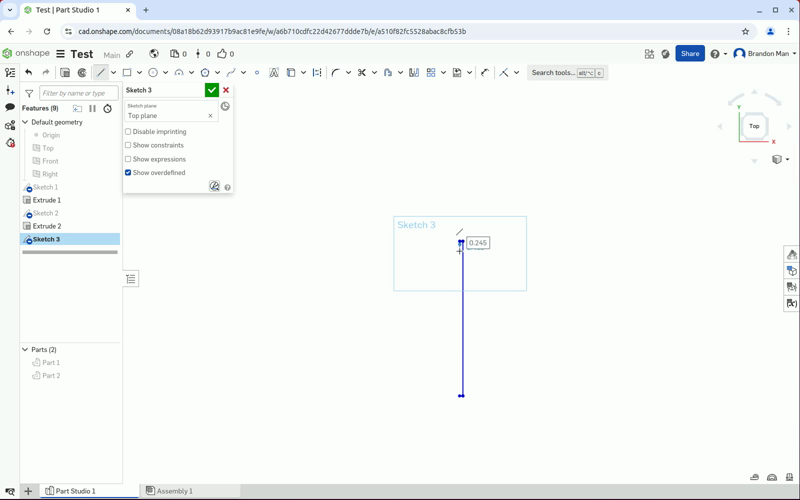
scroll(6)
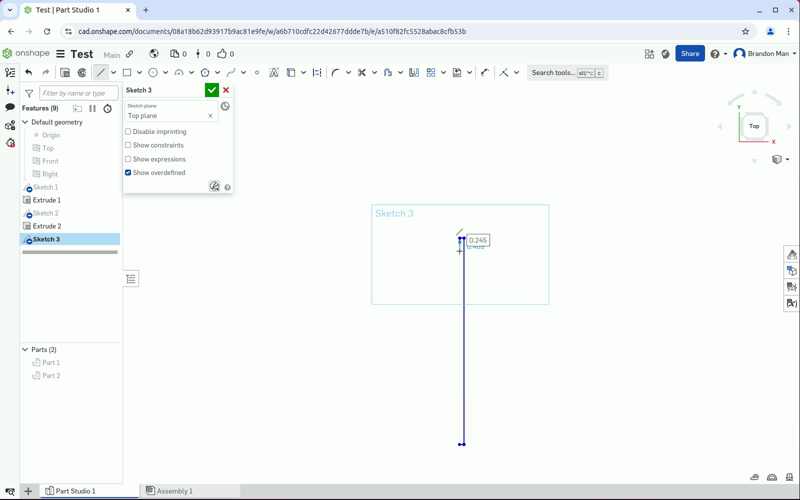
scroll(6)
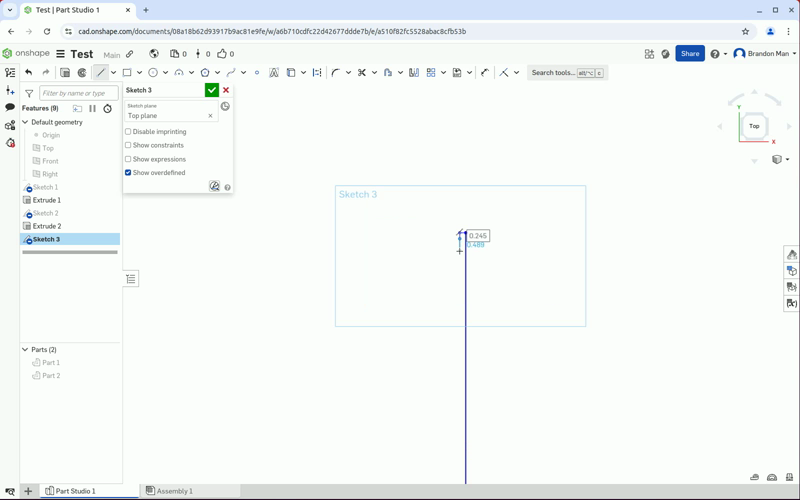
scroll(6)
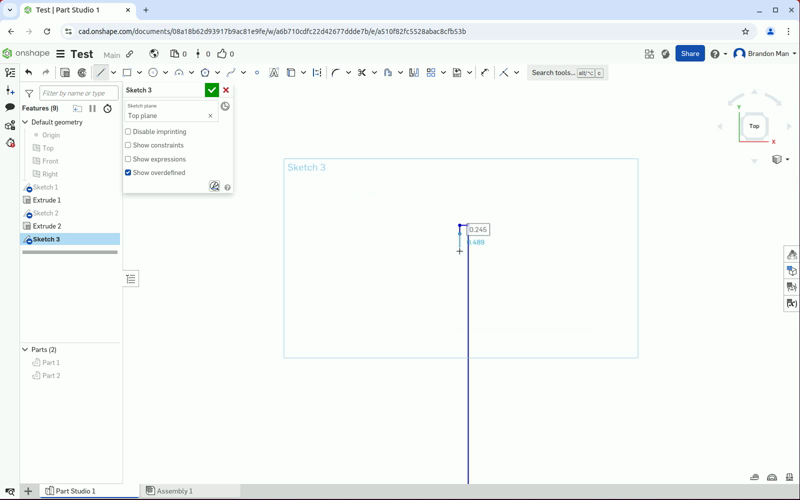
scroll(6)
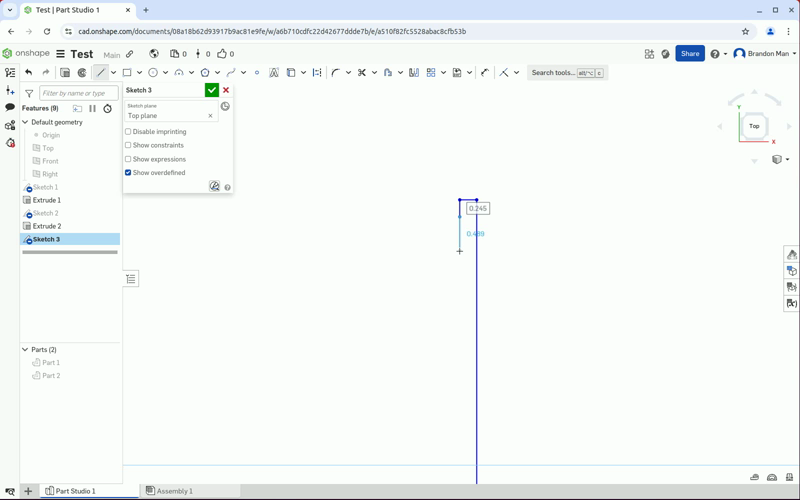
click(459, 250)
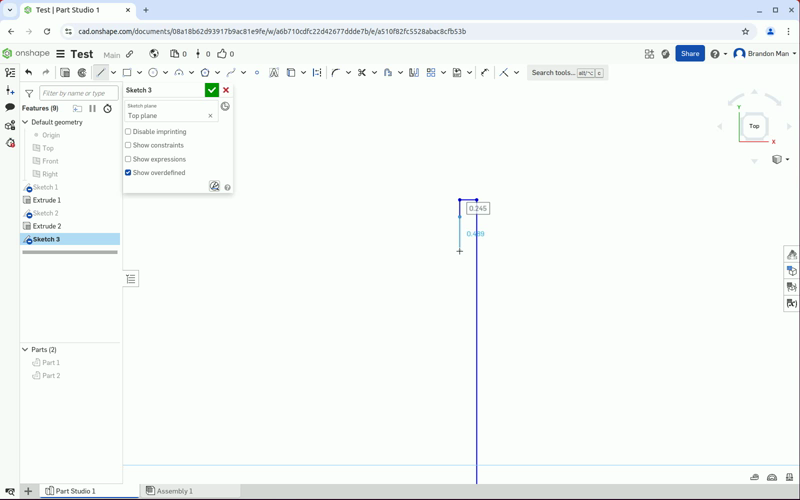
scroll(-6)
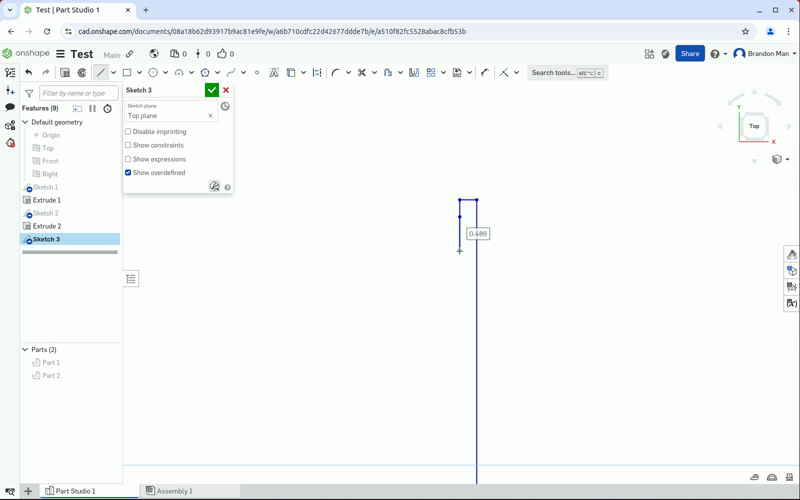
scroll(-6)
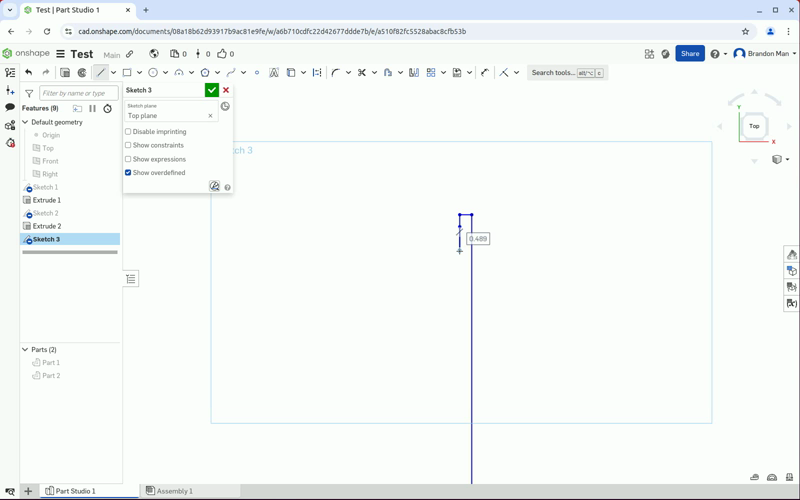
scroll(-6)
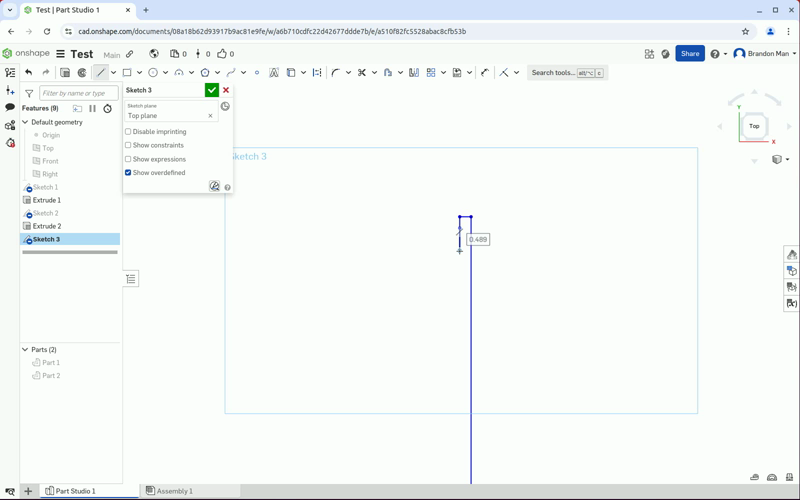
scroll(-6)
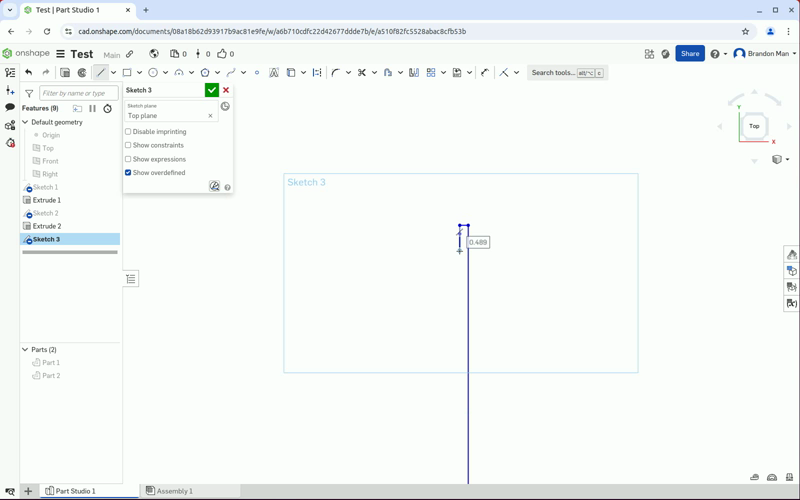
scroll(-6)
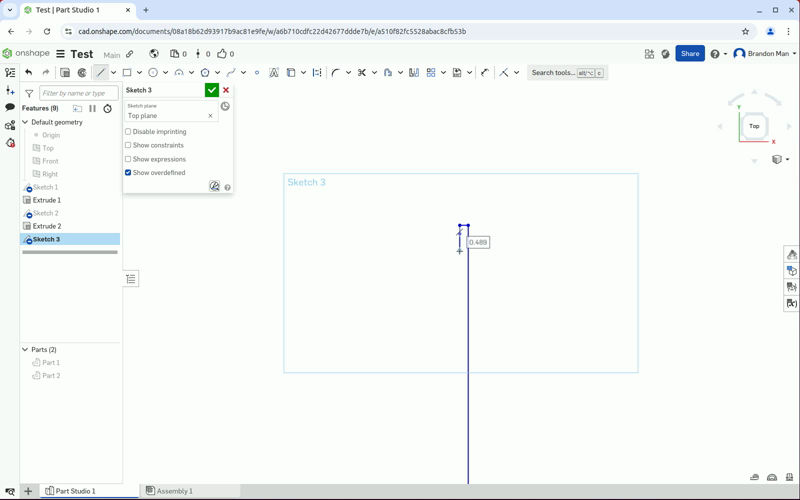
scroll(-6)
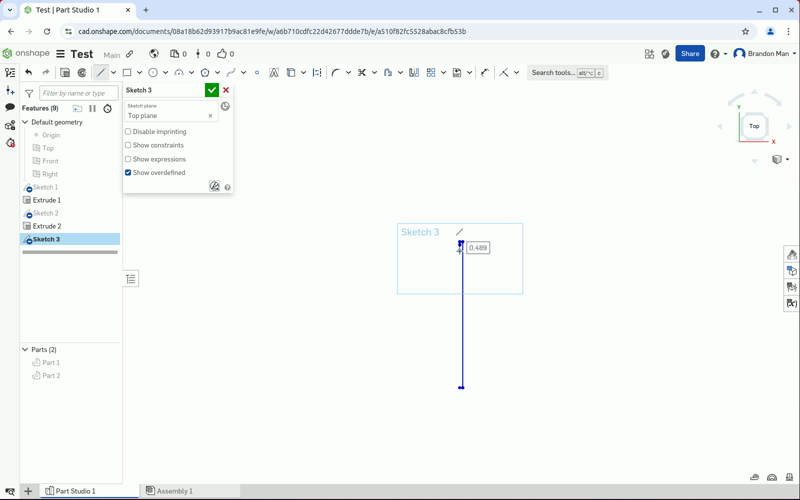
scroll(-6)
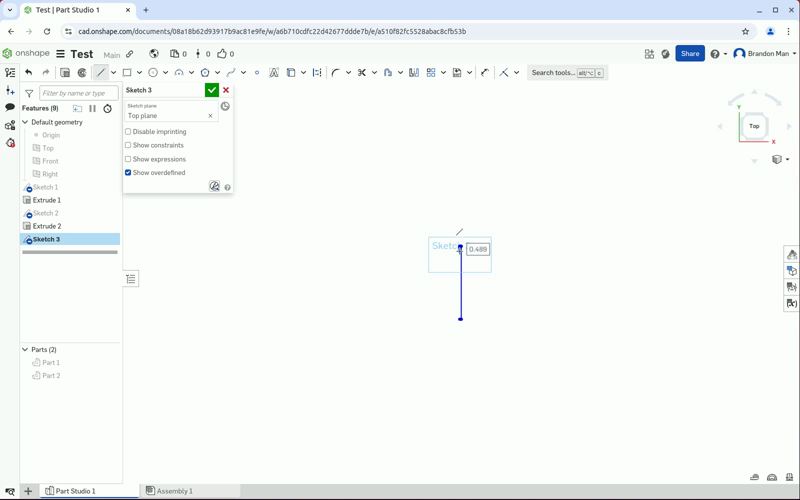
key_up(shift)
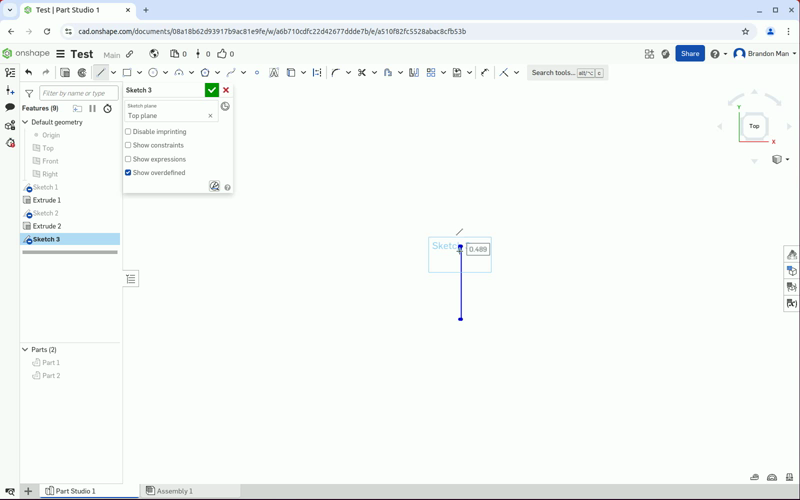
key_down(shift)
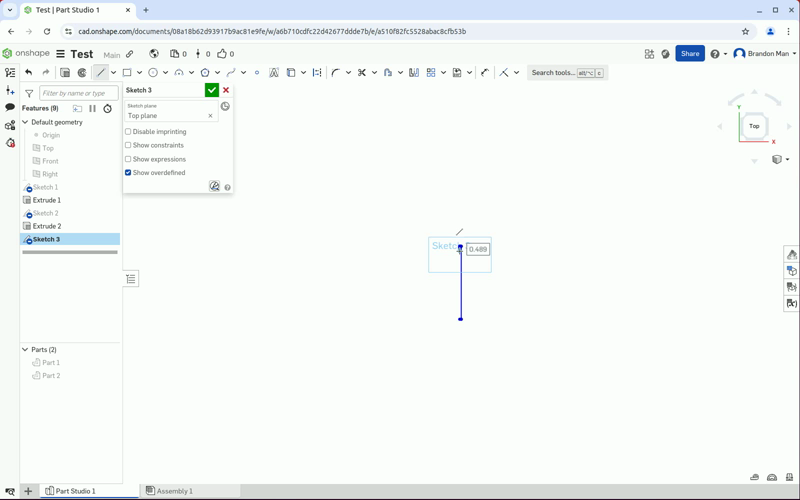
mouse_move(459, 314)
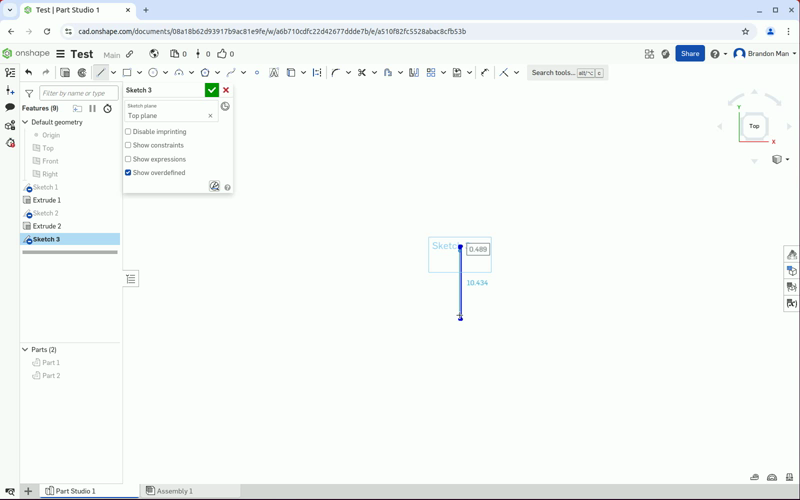
click(459, 314)
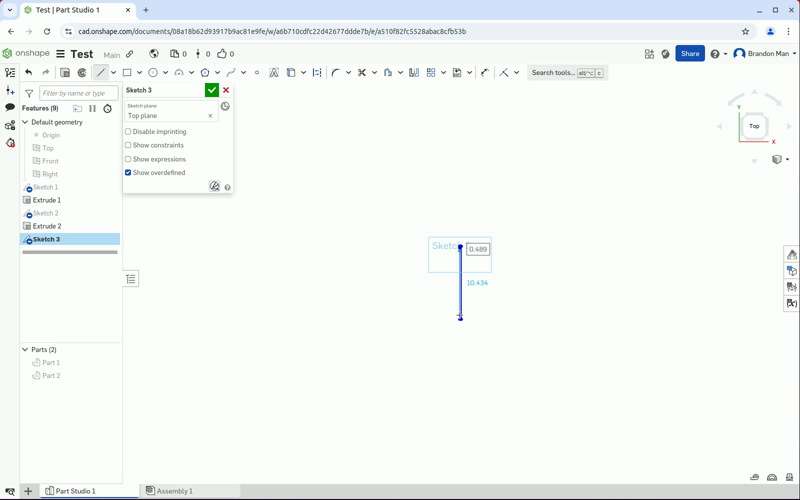
key_up(shift)
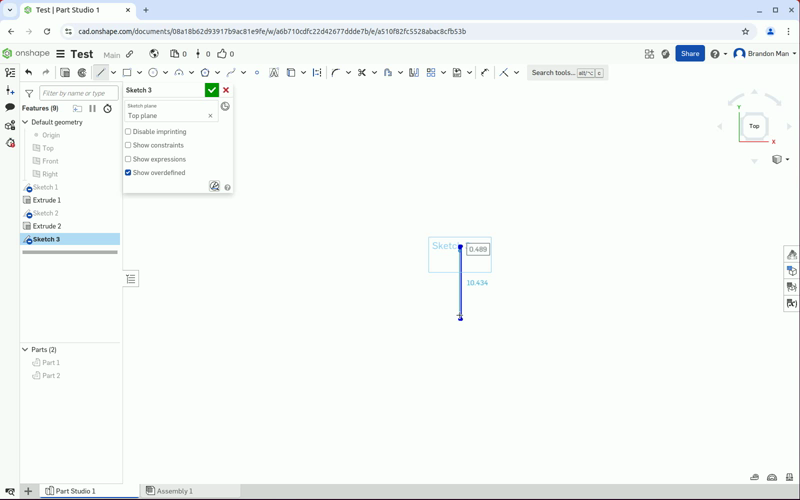
key_down(shift)
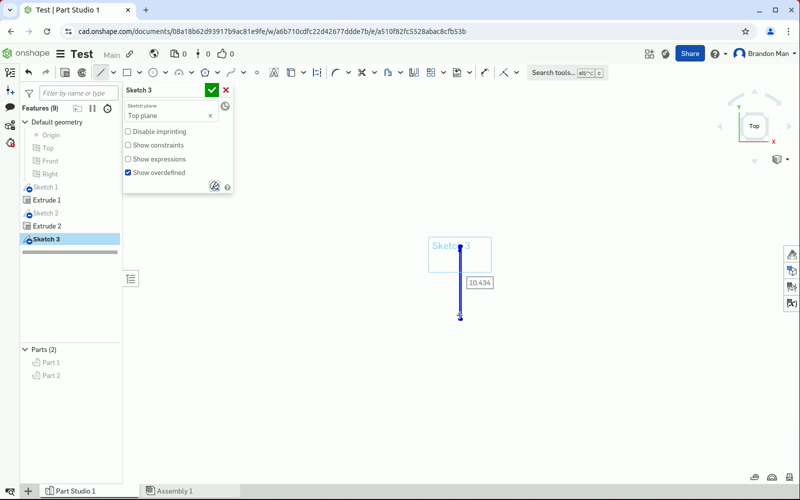
mouse_move(489, 314)
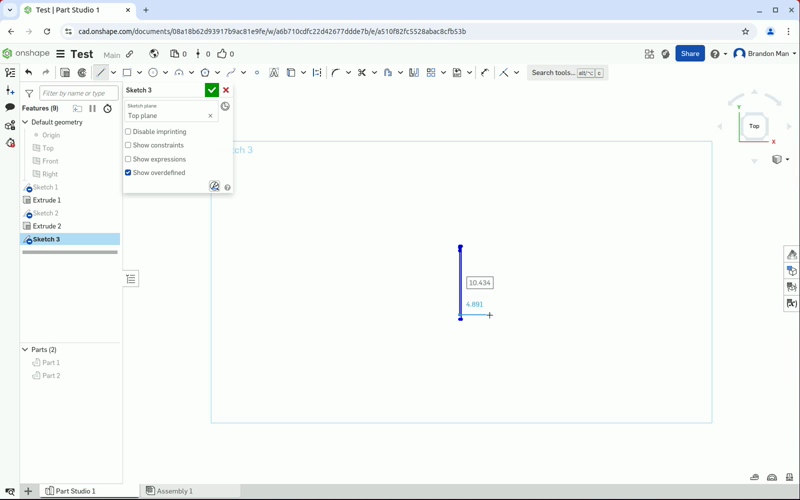
mouse_move(459, 317)
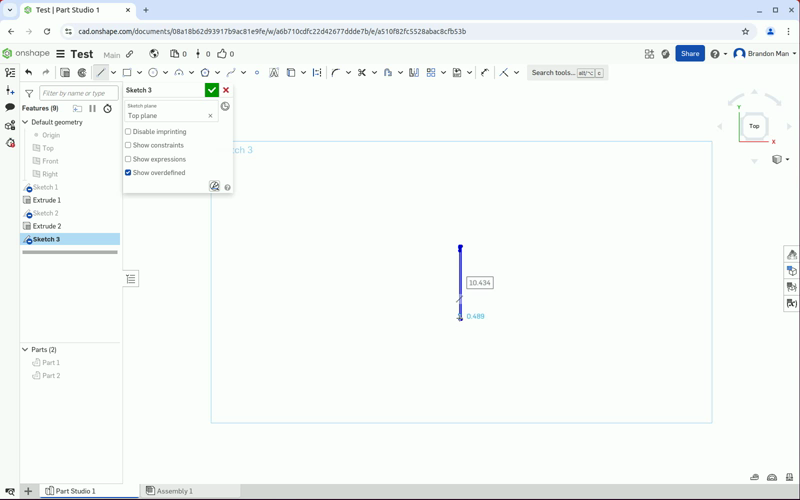
scroll(6)
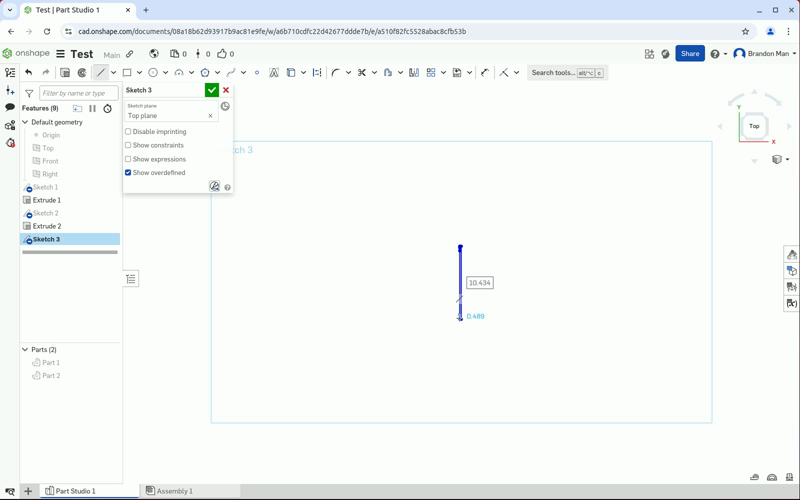
scroll(6)
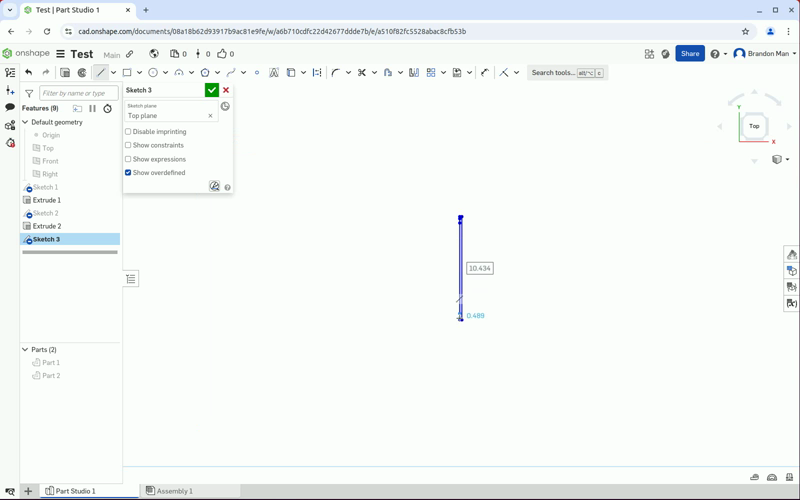
scroll(6)
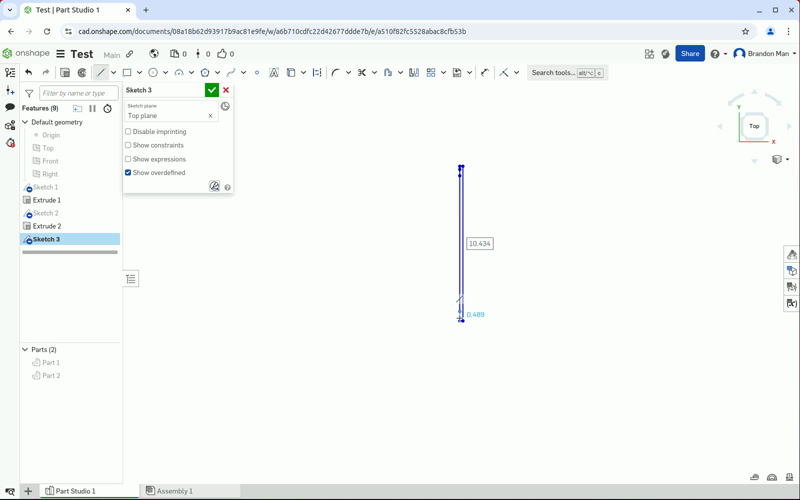
scroll(6)
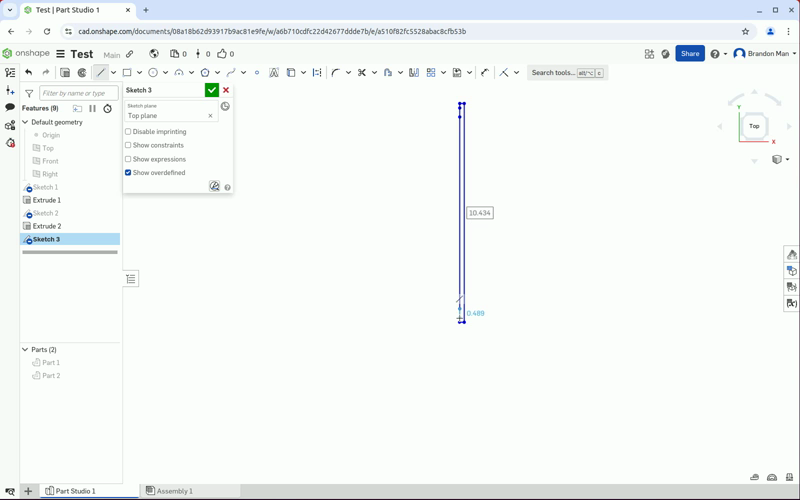
scroll(6)
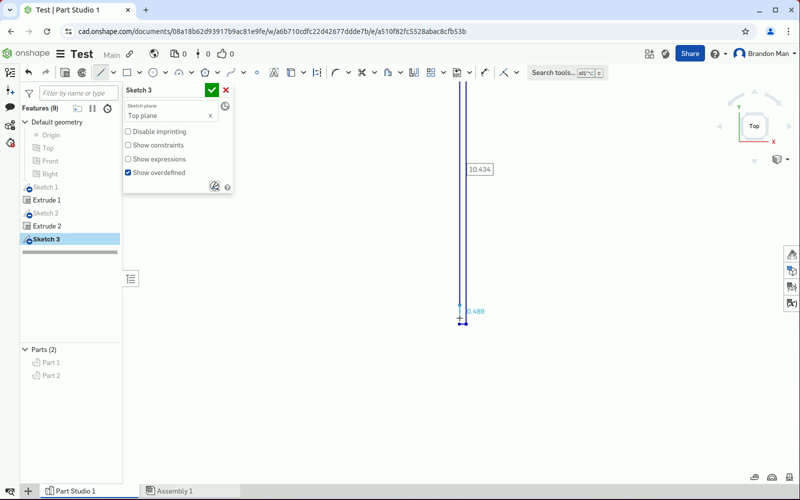
scroll(6)
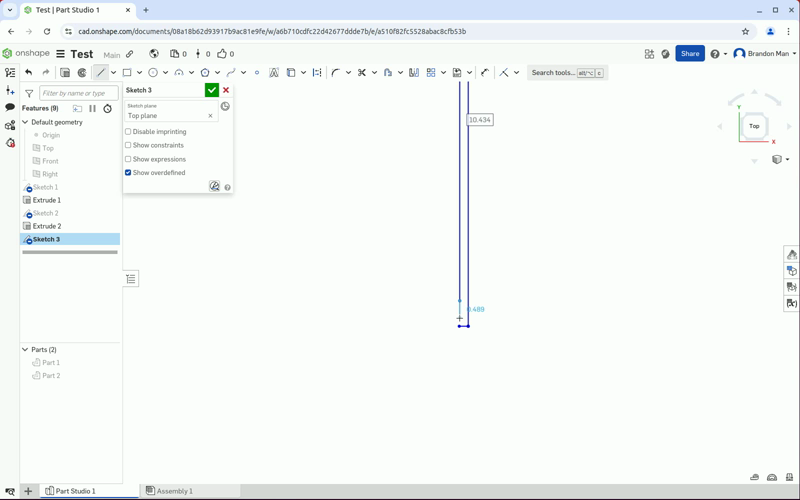
scroll(6)
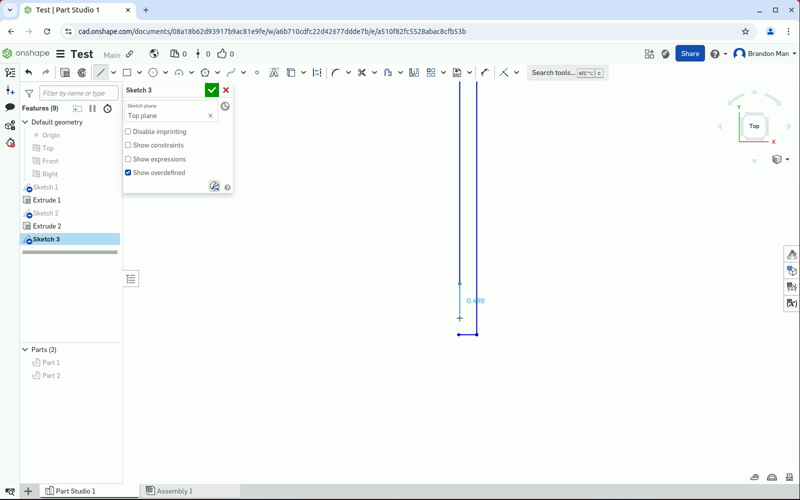
click(459, 317)
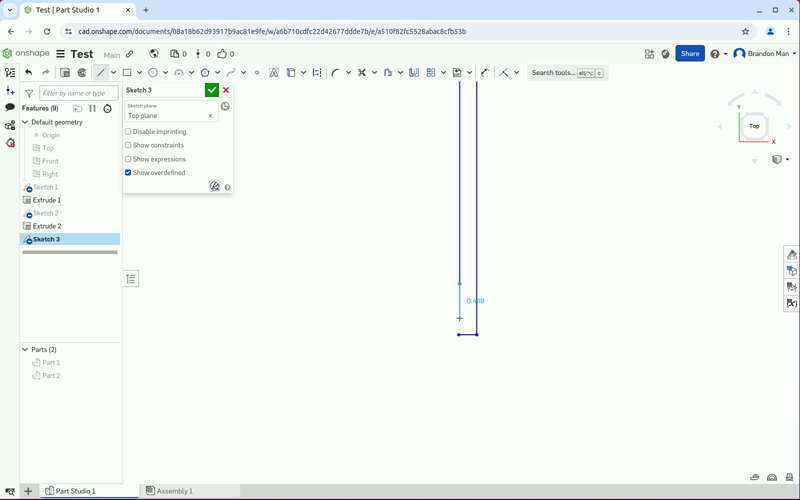
scroll(-6)
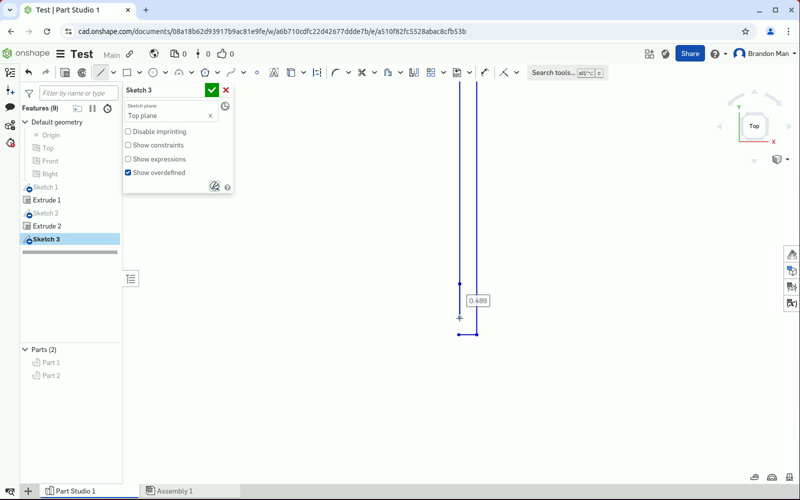
scroll(-6)
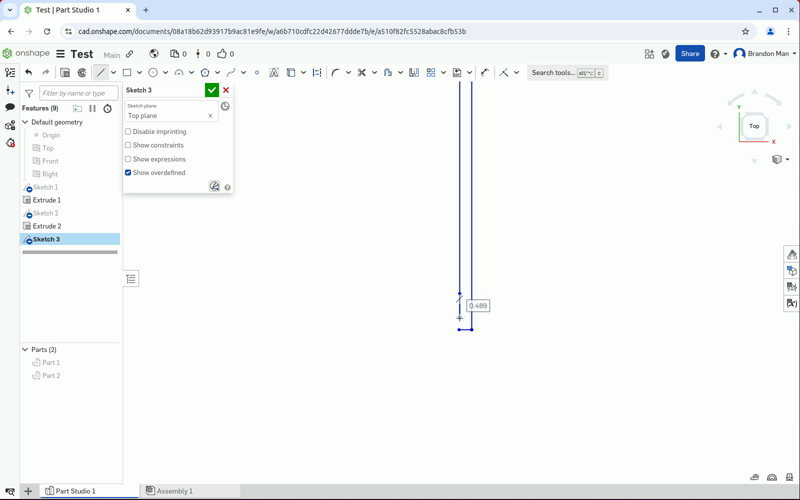
scroll(-6)
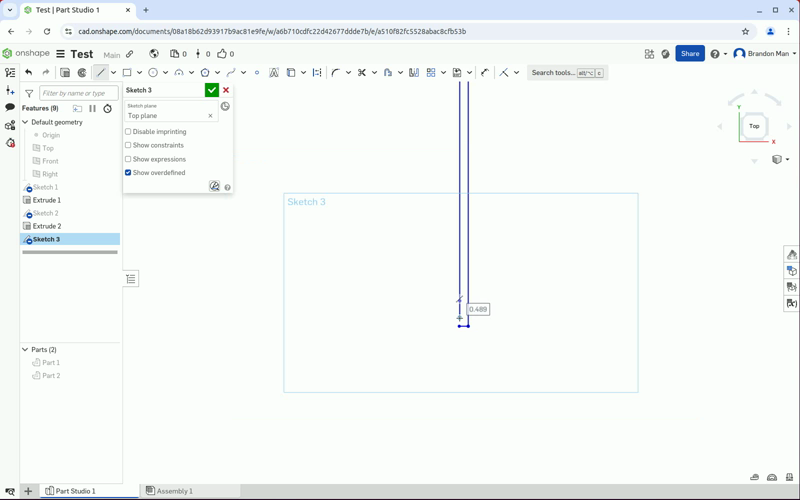
scroll(-6)
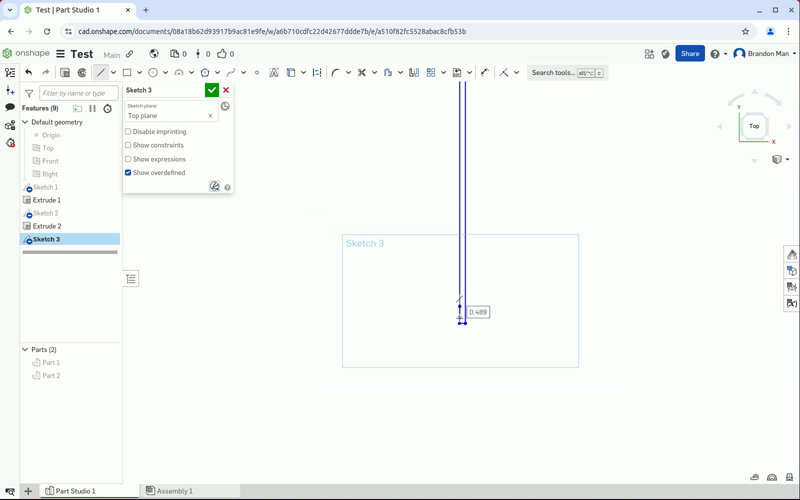
scroll(-6)
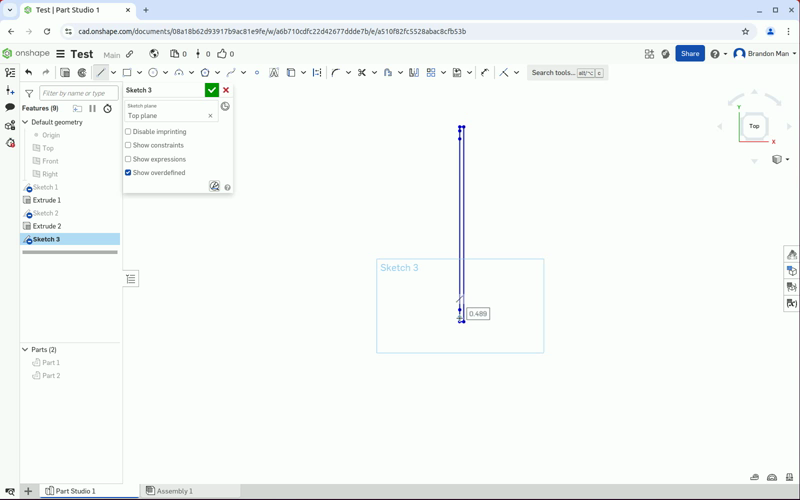
scroll(-6)
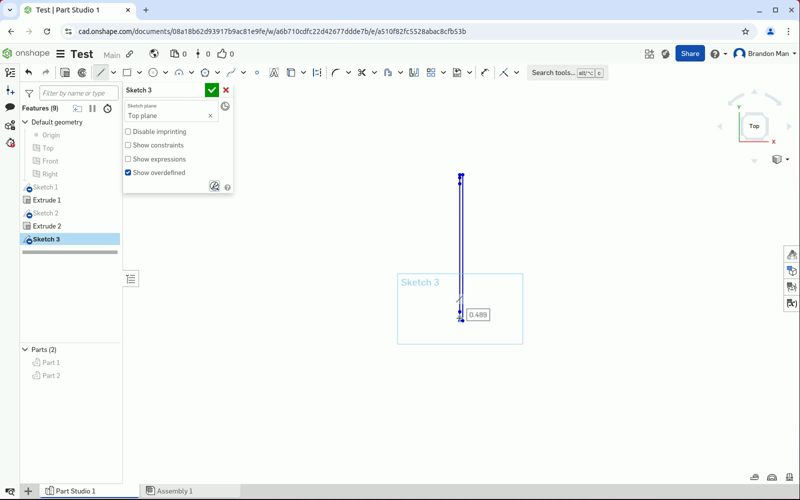
scroll(-6)
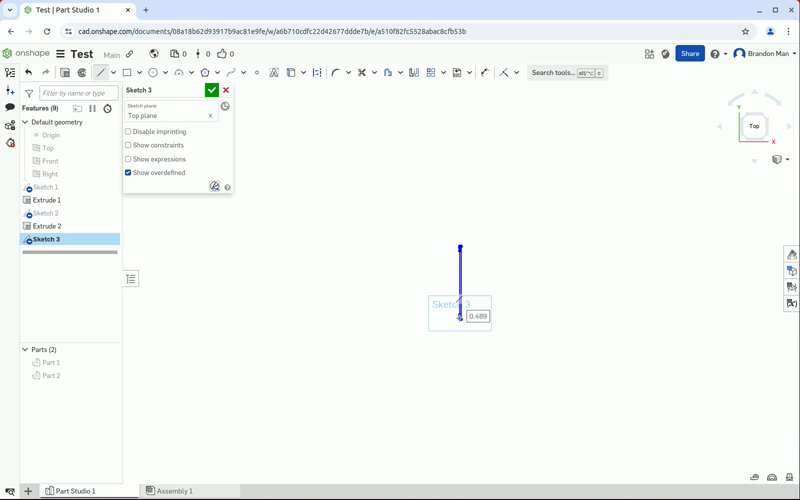
key_up(shift)
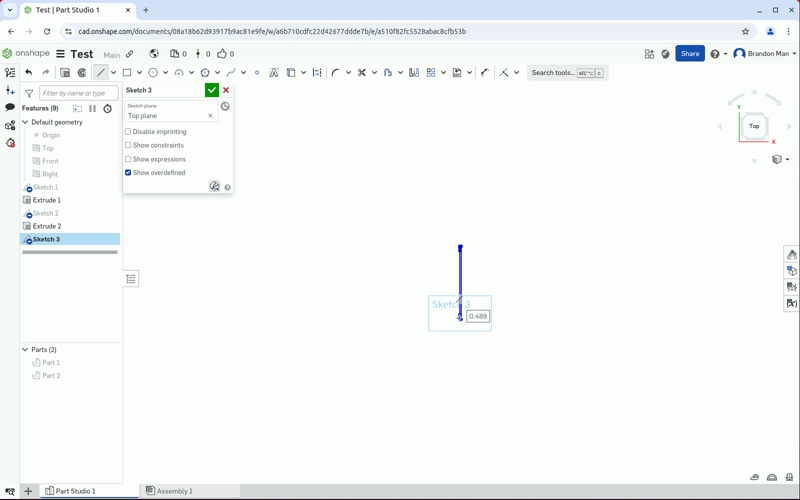
mouse_move(489, 317)
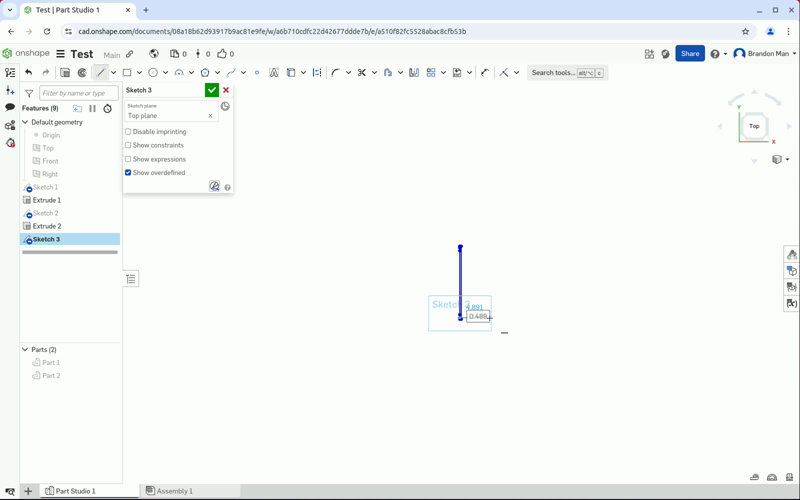
key_down(shift)
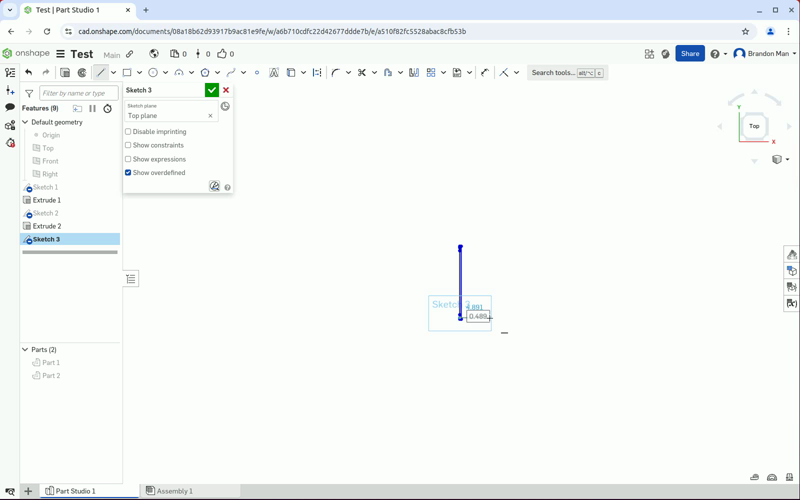
mouse_move(459, 319)
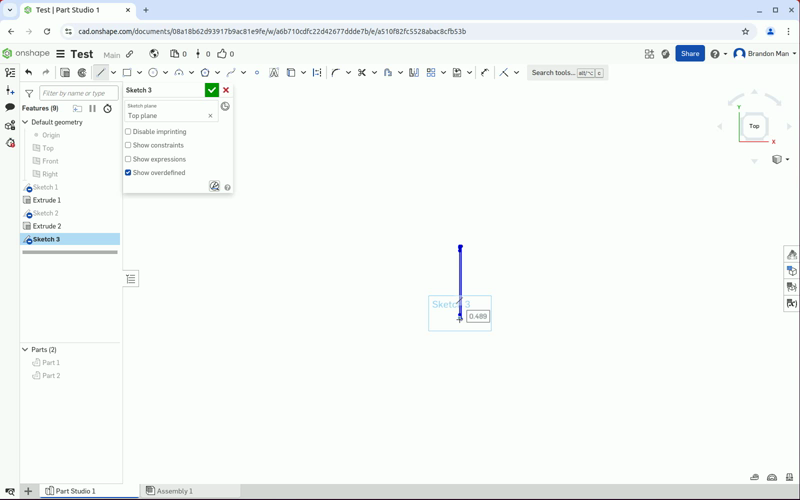
scroll(6)
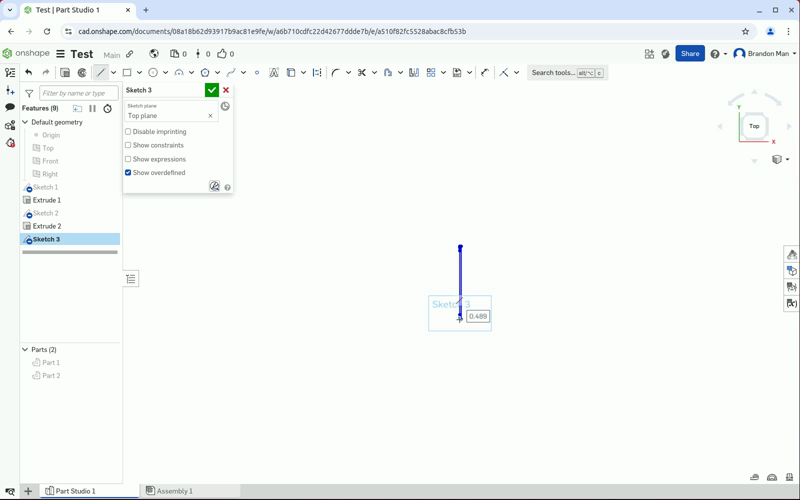
scroll(6)
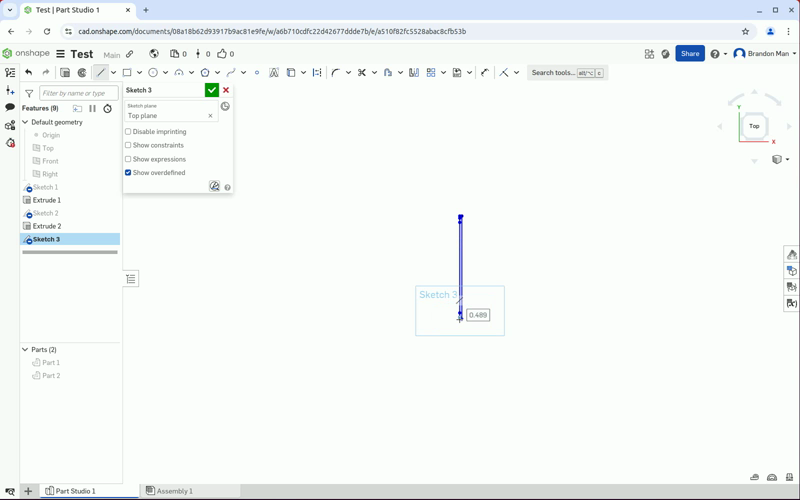
scroll(6)
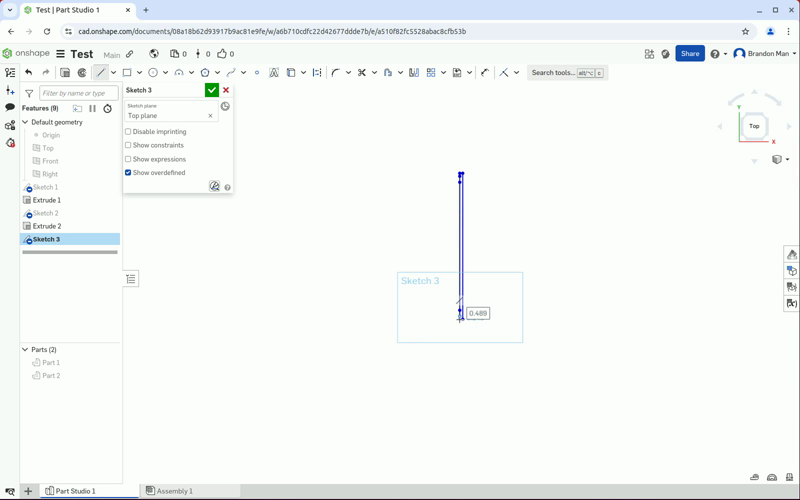
scroll(6)
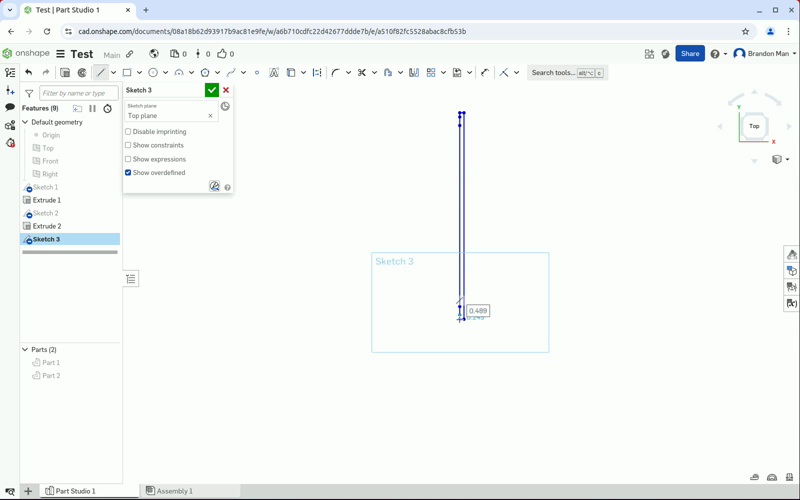
scroll(6)
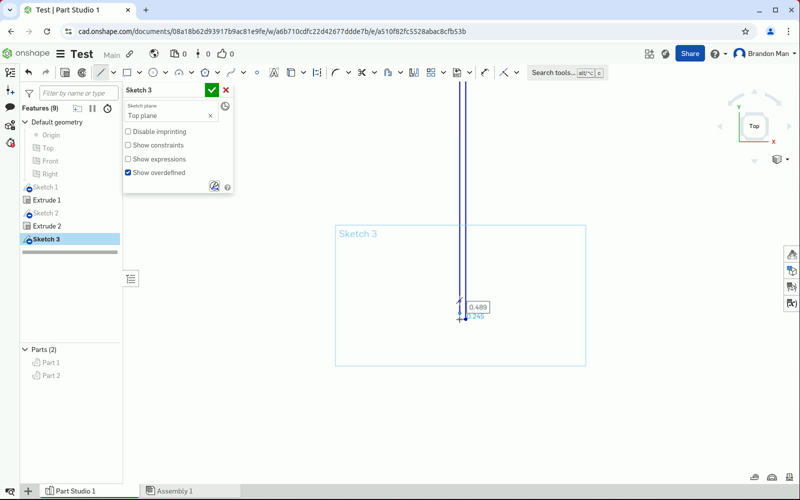
scroll(6)
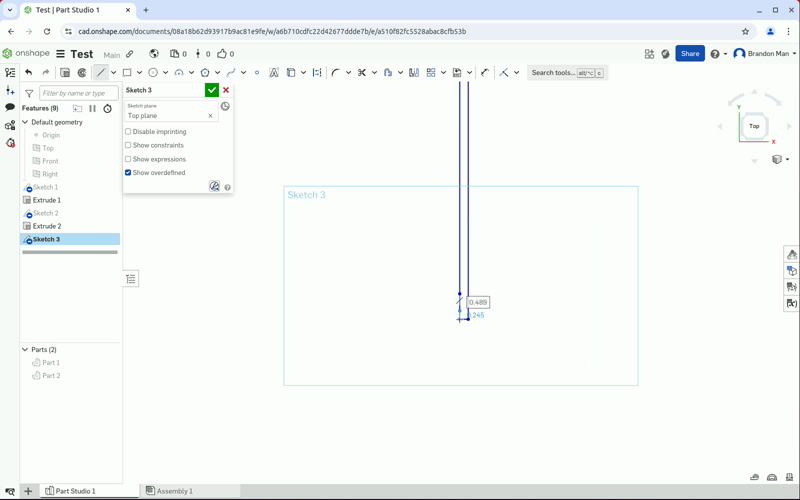
scroll(6)
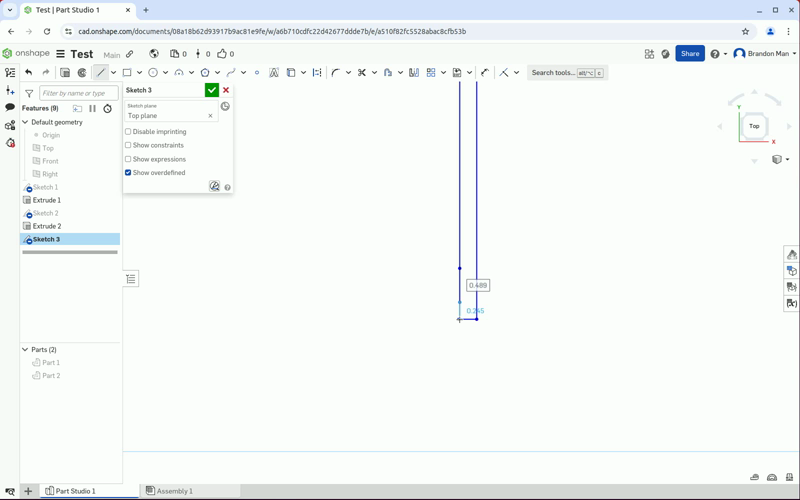
key_up(shift)
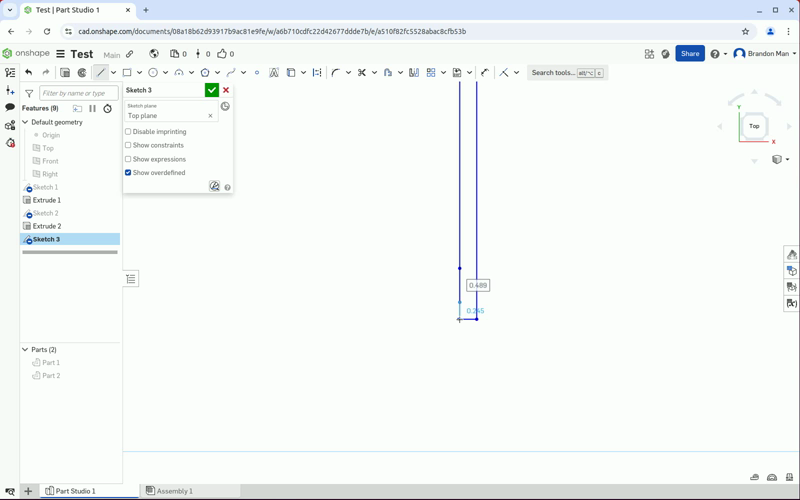
click(459, 319)
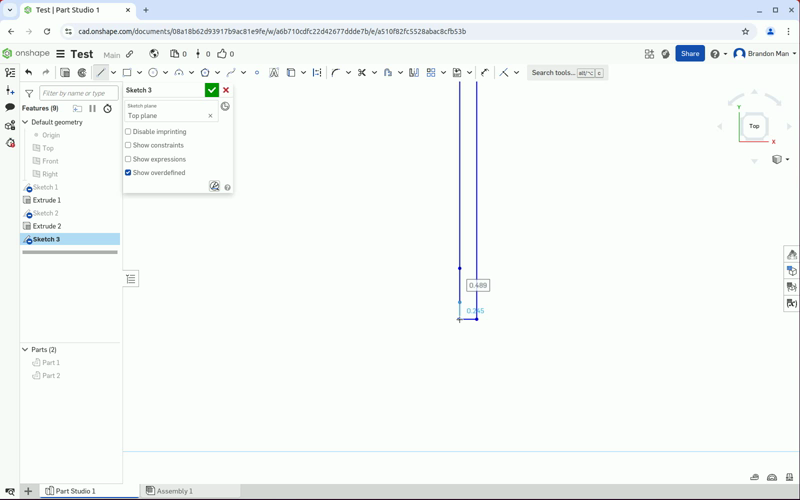
scroll(-6)
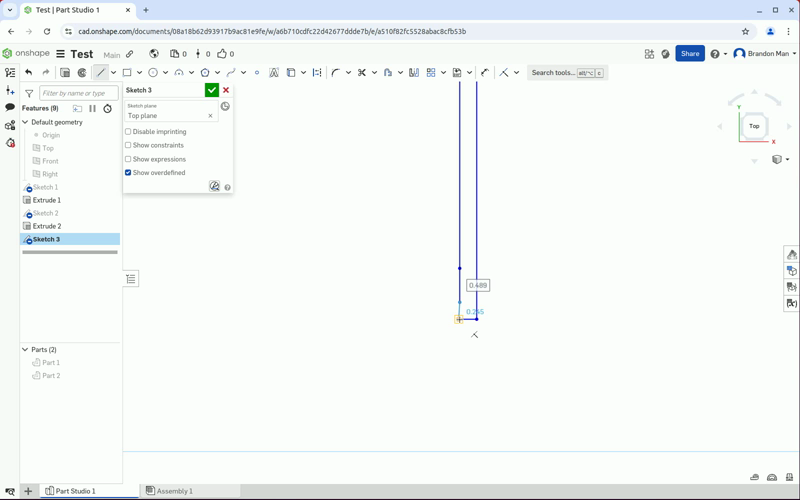
scroll(-6)
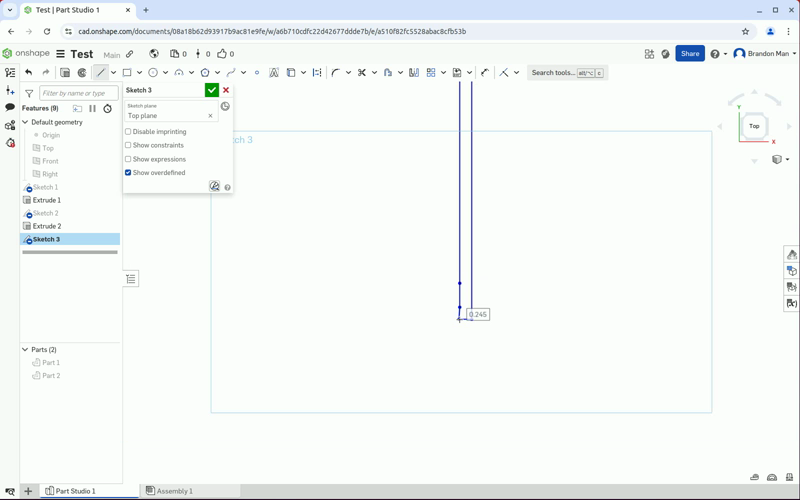
scroll(-6)
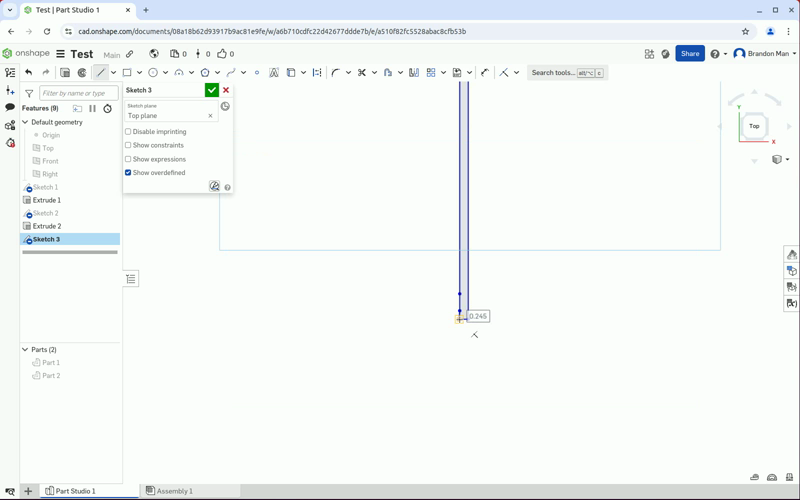
scroll(-6)
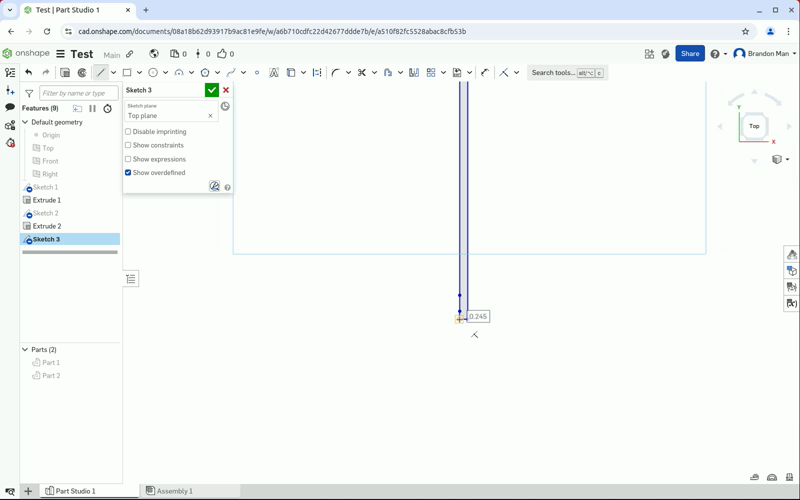
scroll(-6)
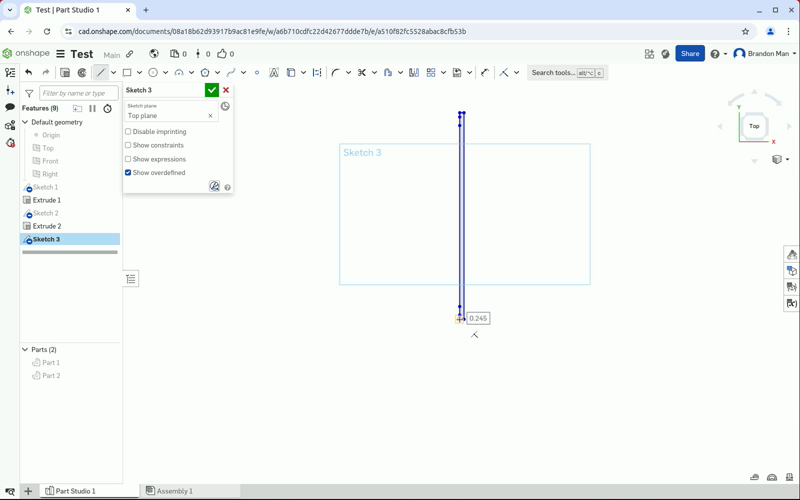
scroll(-6)
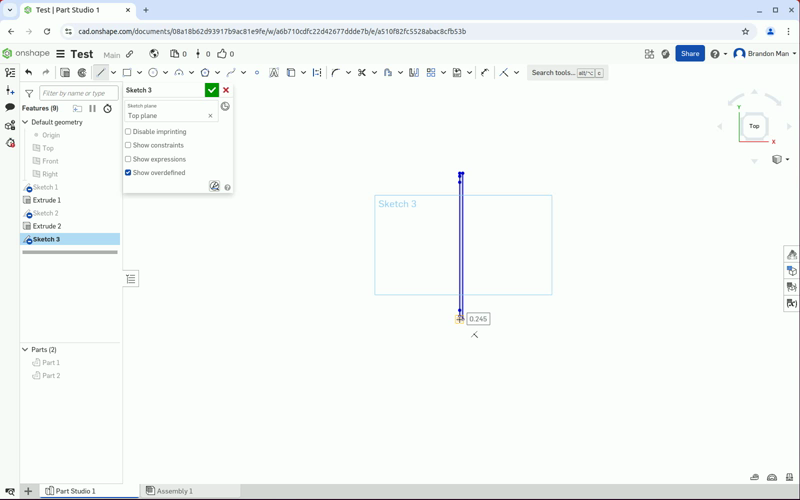
scroll(-6)
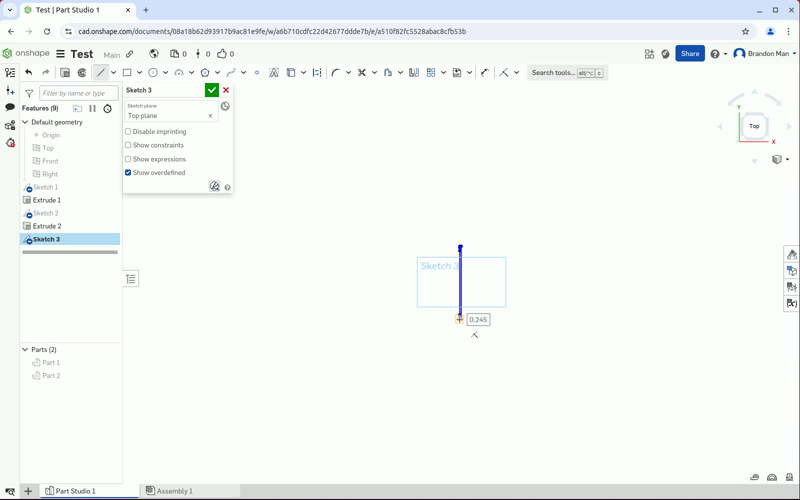
key(esc)
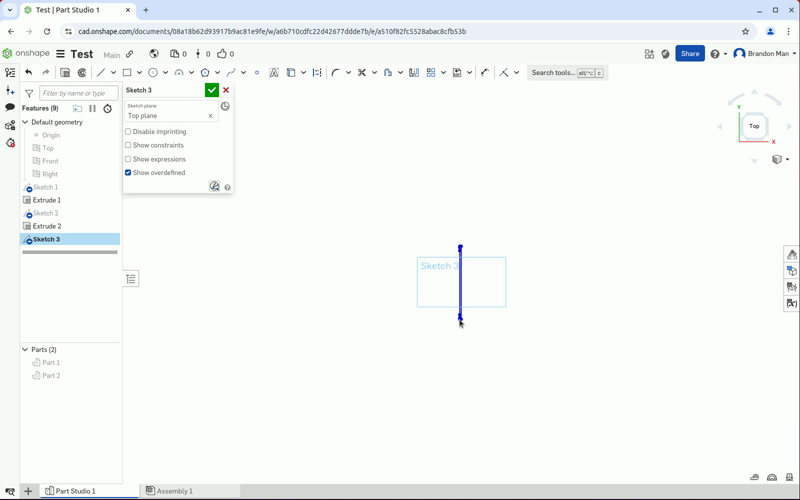
mouse_move(460, 299)
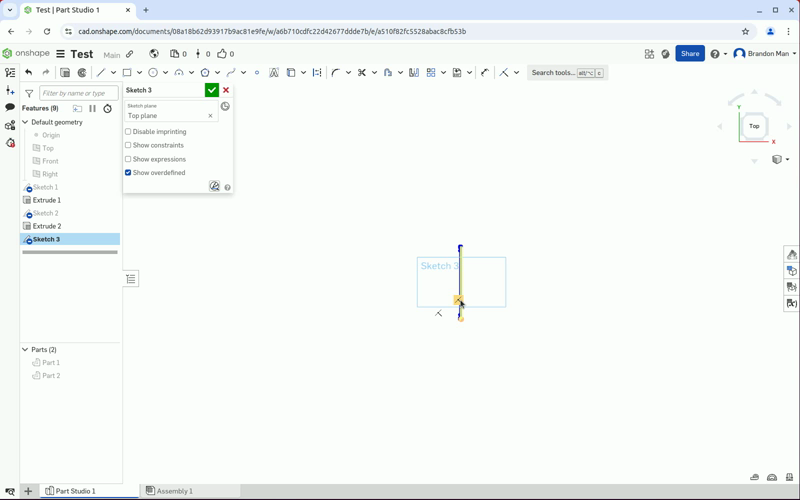
scroll(6)
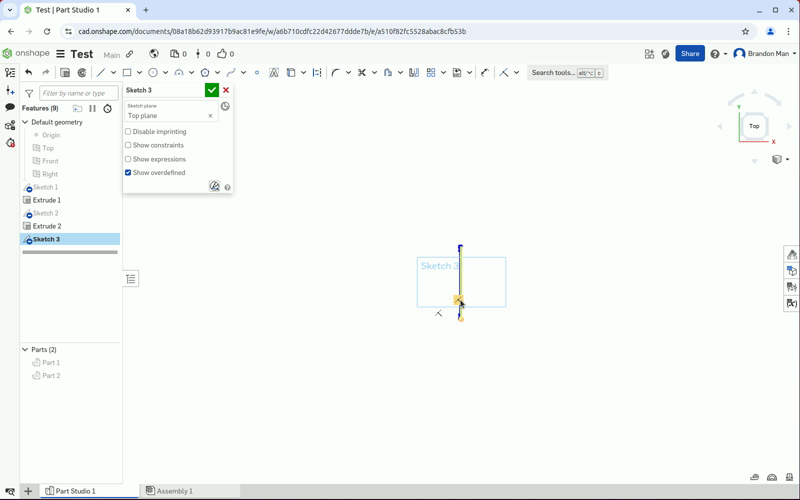
scroll(6)
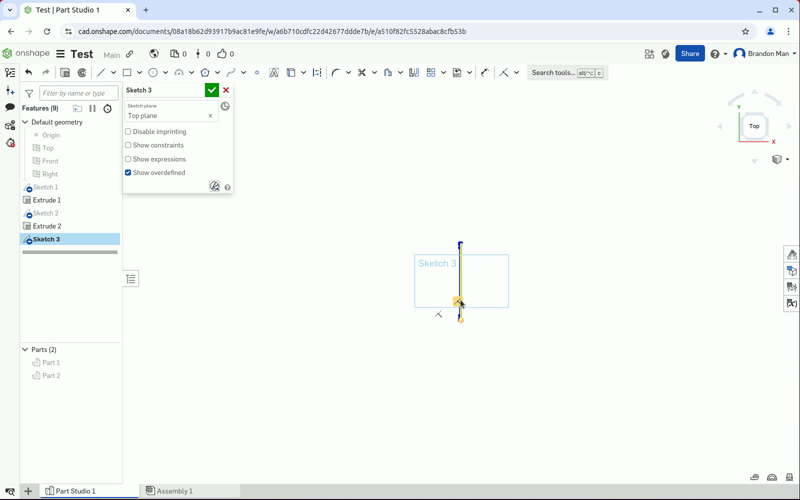
scroll(6)
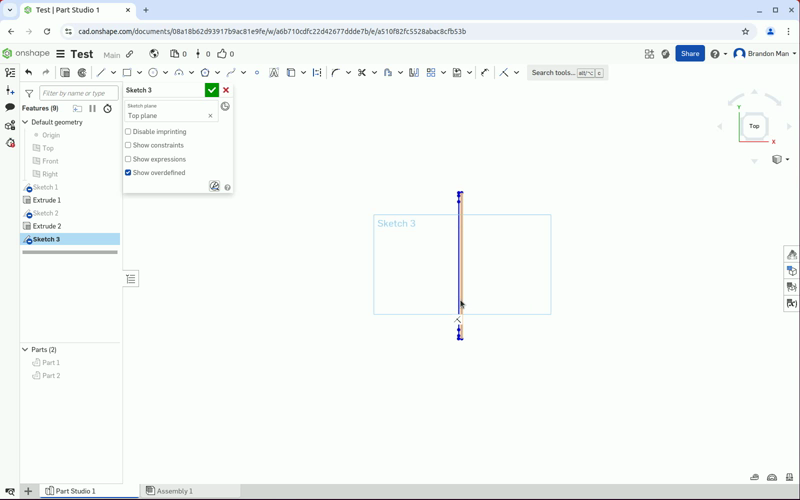
scroll(6)
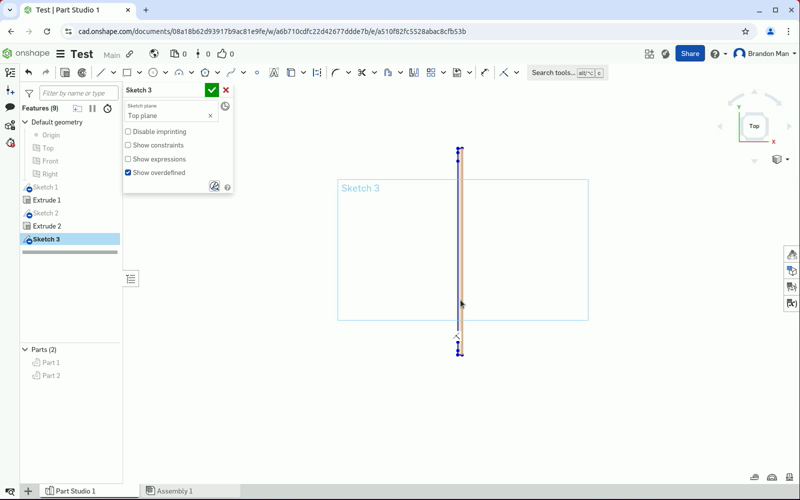
scroll(6)
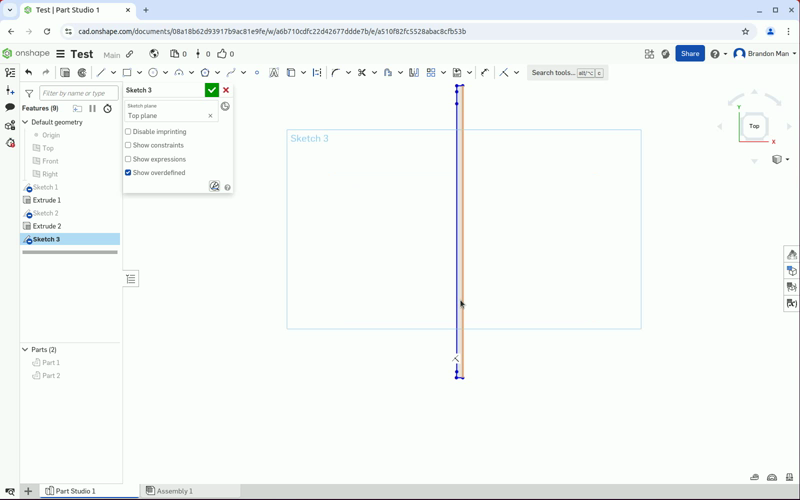
scroll(6)
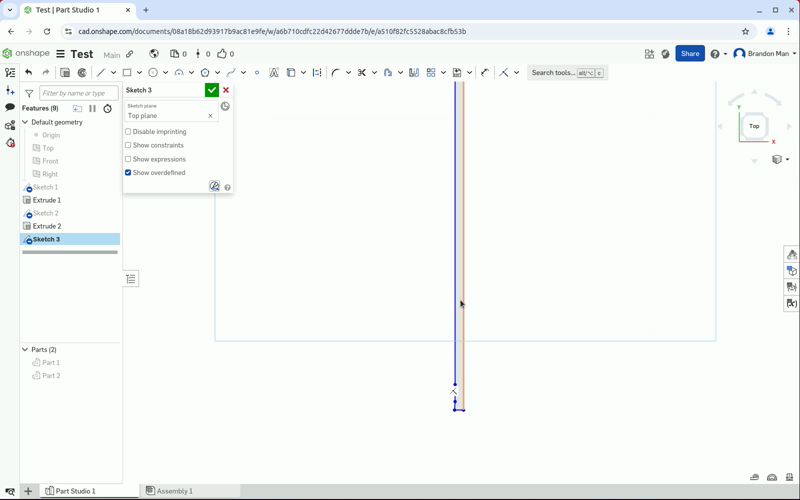
scroll(6)
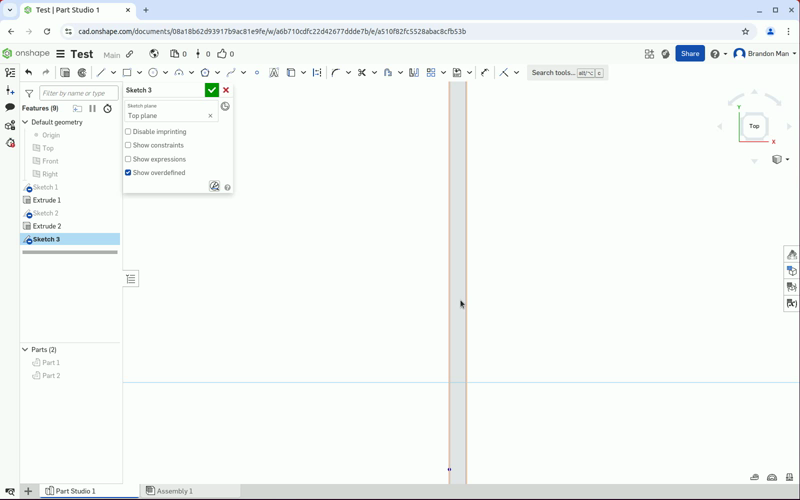
click(460, 299)
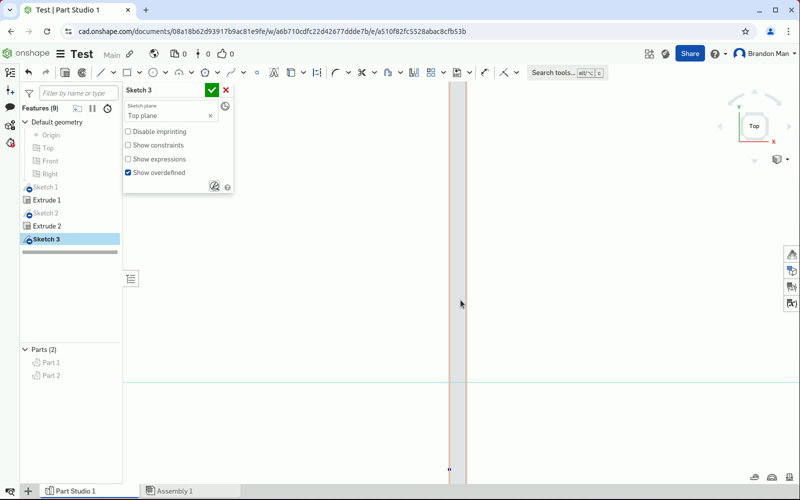
scroll(-6)
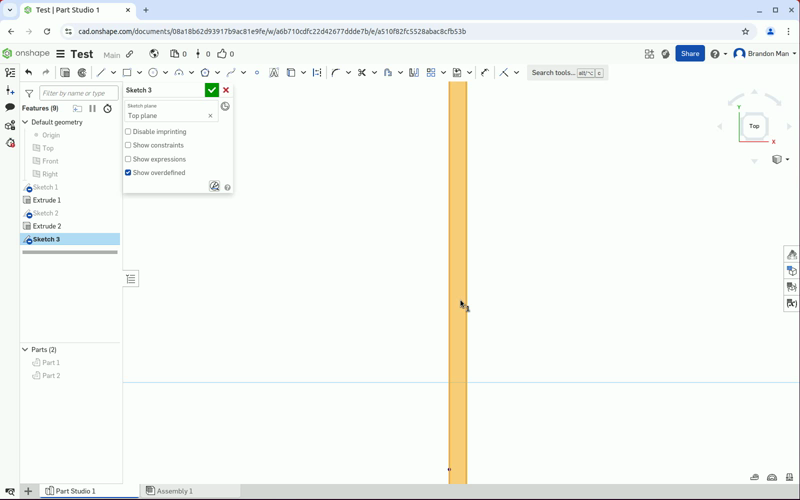
scroll(-6)
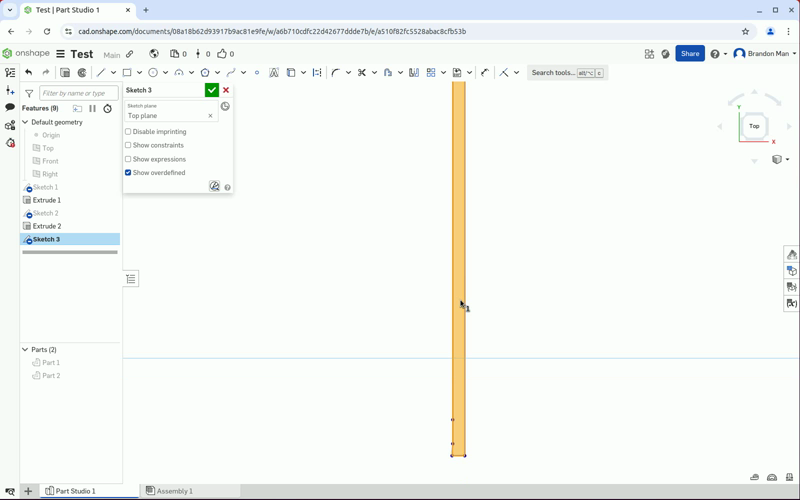
scroll(-6)
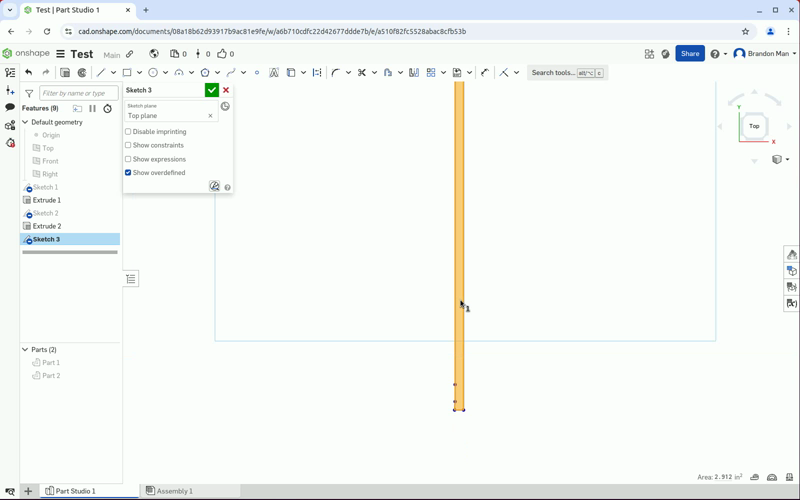
scroll(-6)
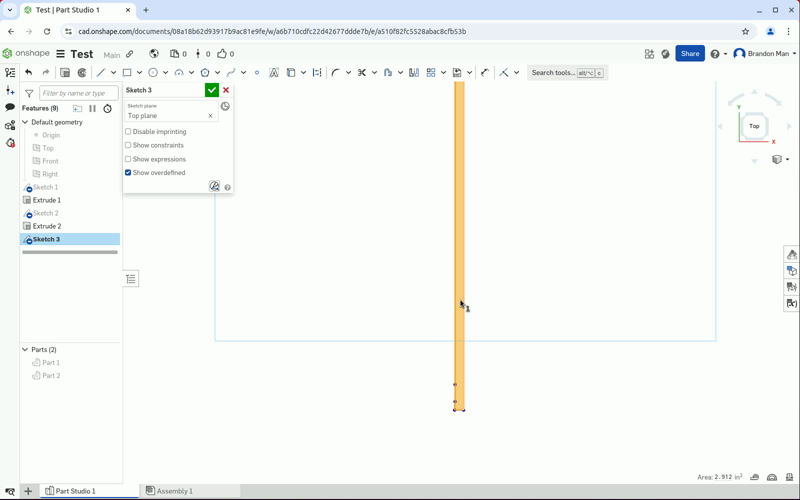
scroll(-6)
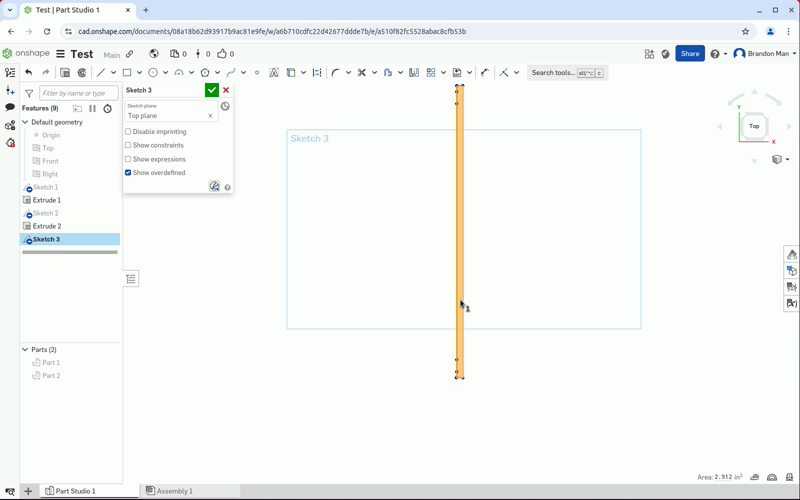
scroll(-6)
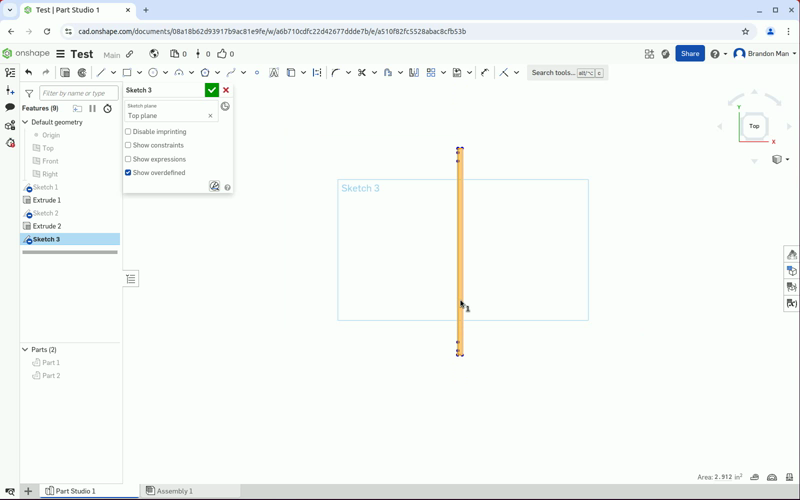
scroll(-6)
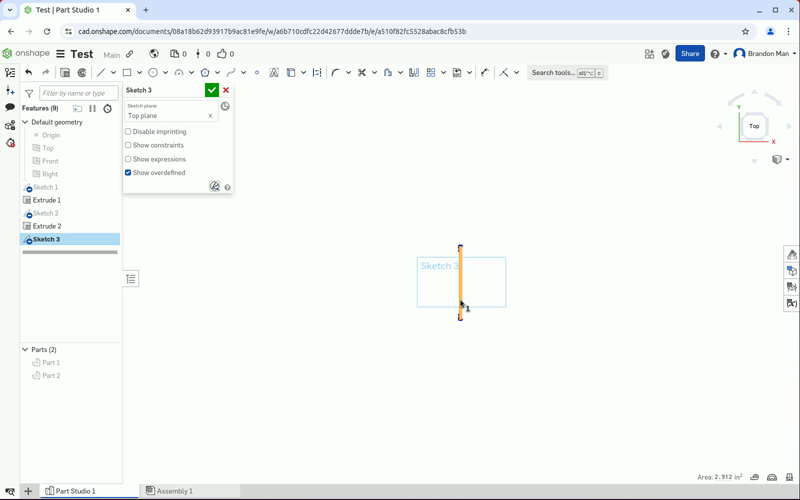
mouse_move(73, 352)
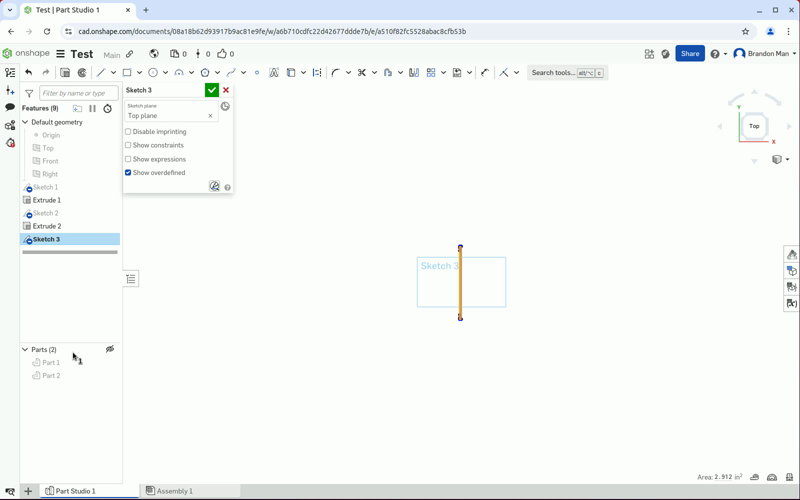
key(shift+y)
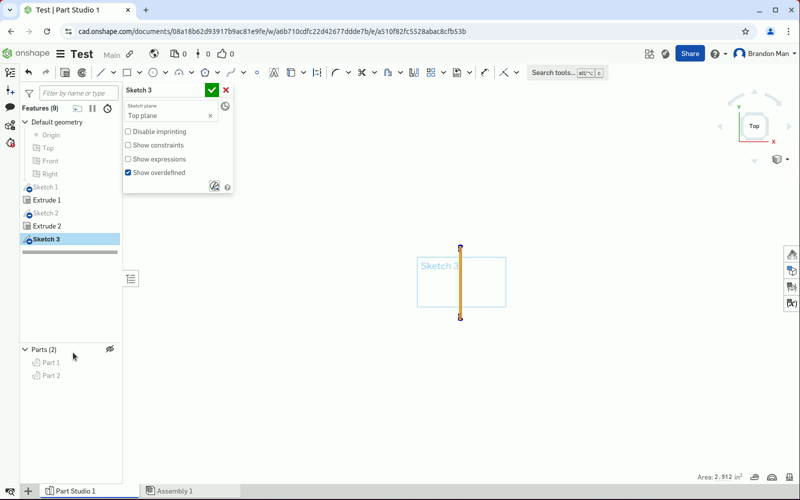
key(shift+e)
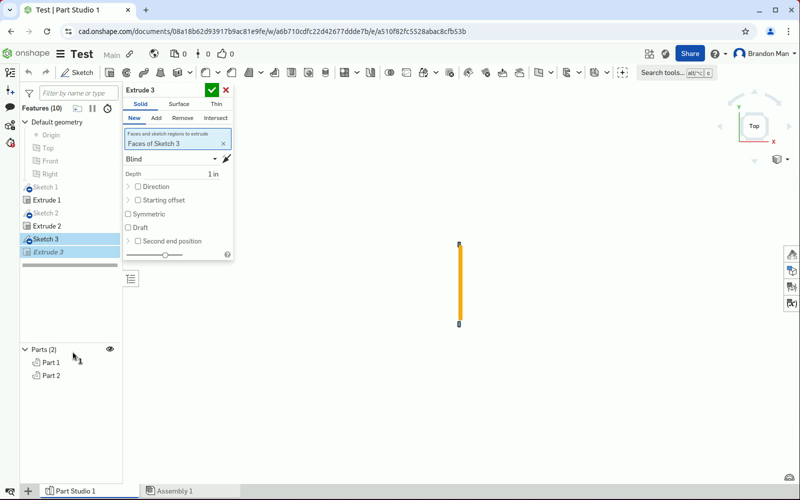
mouse_move(143, 106)
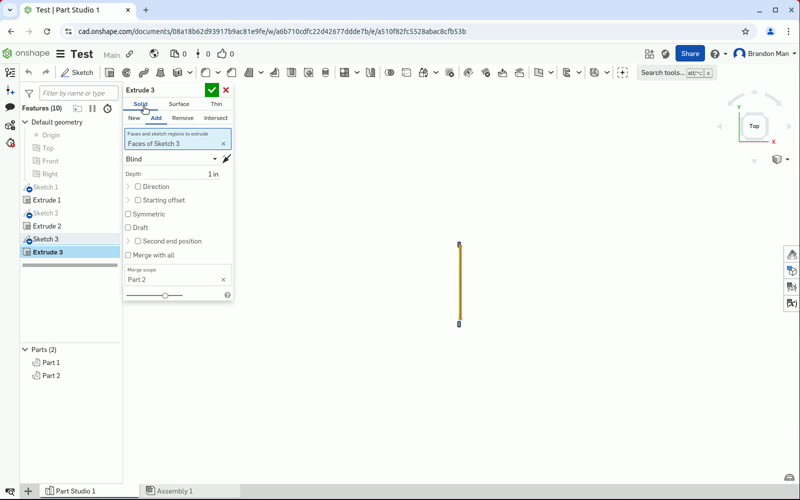
click(143, 106)
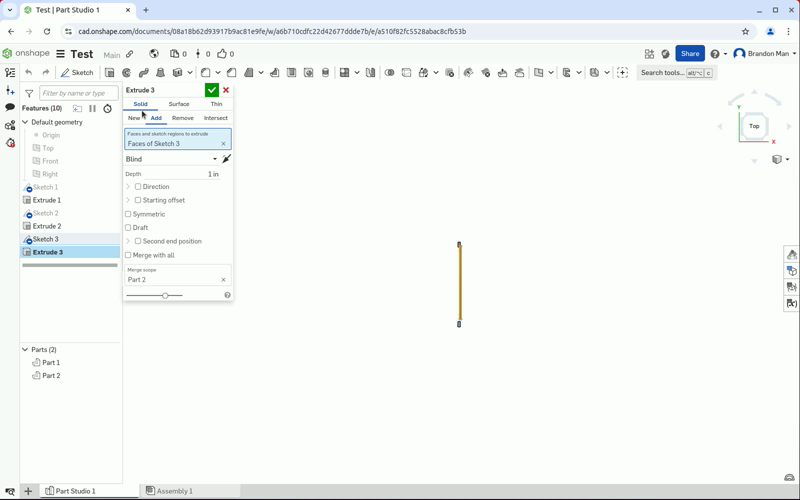
mouse_move(137, 120)
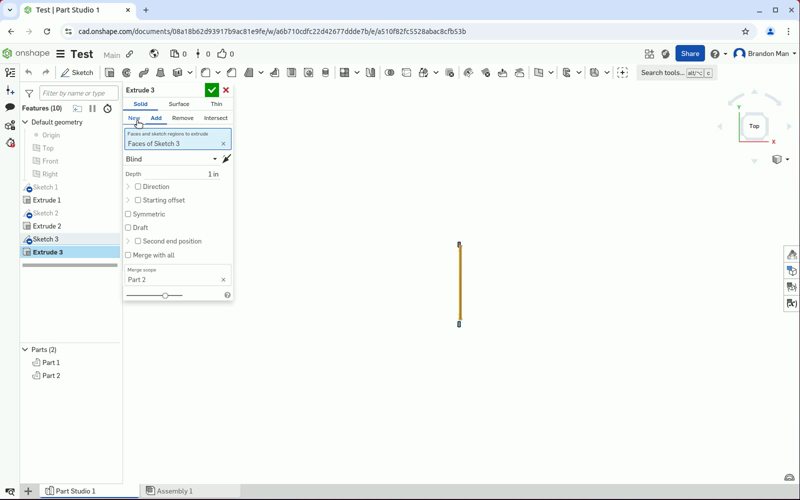
click(137, 120)
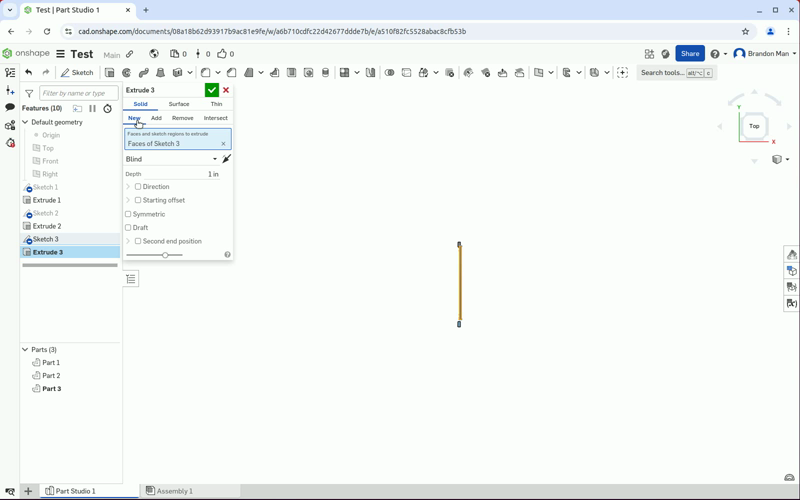
key(tab, 4)
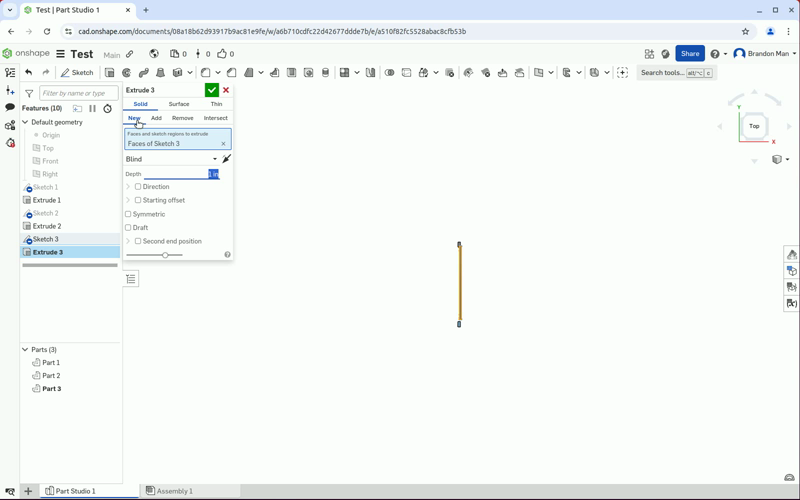
text(1.444)
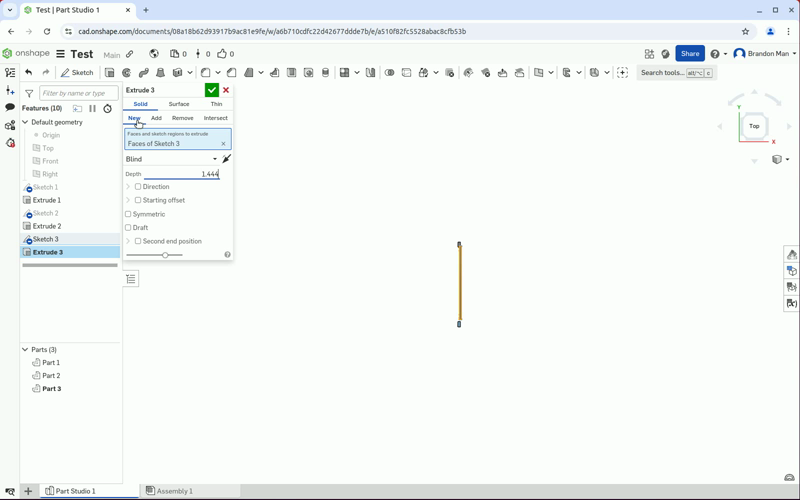
key(enter)
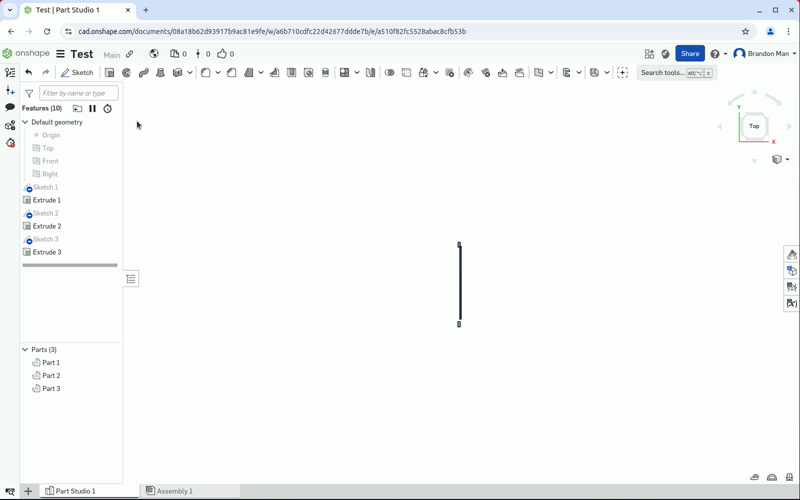
key(shift+h)
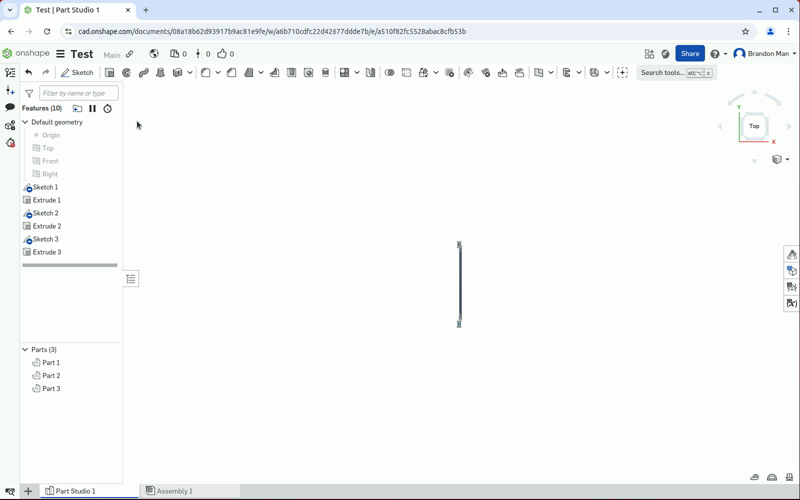
key(shift+h)
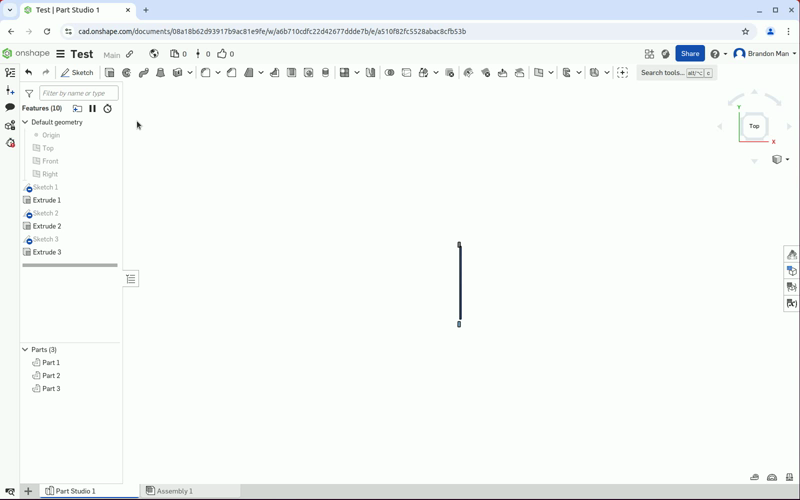
mouse_move(73, 189)
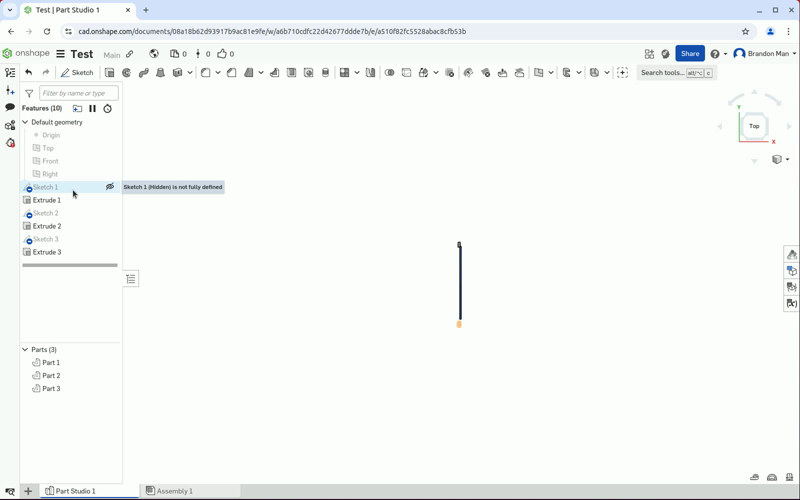
click(73, 189)
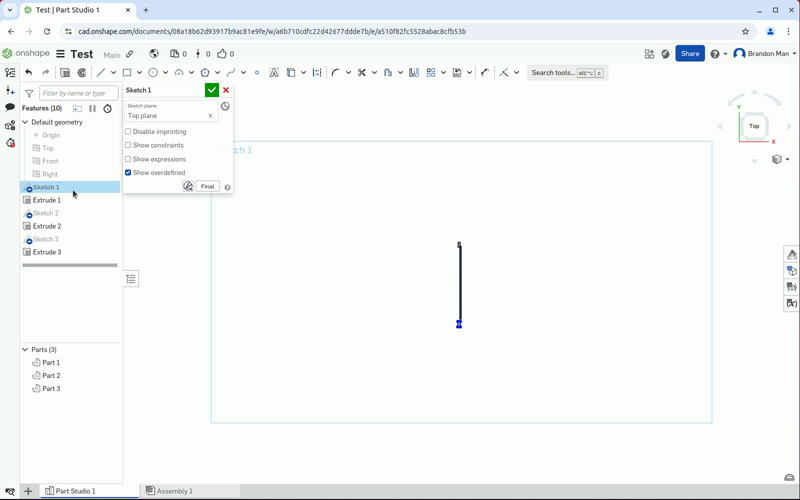
mouse_move(229, 92)
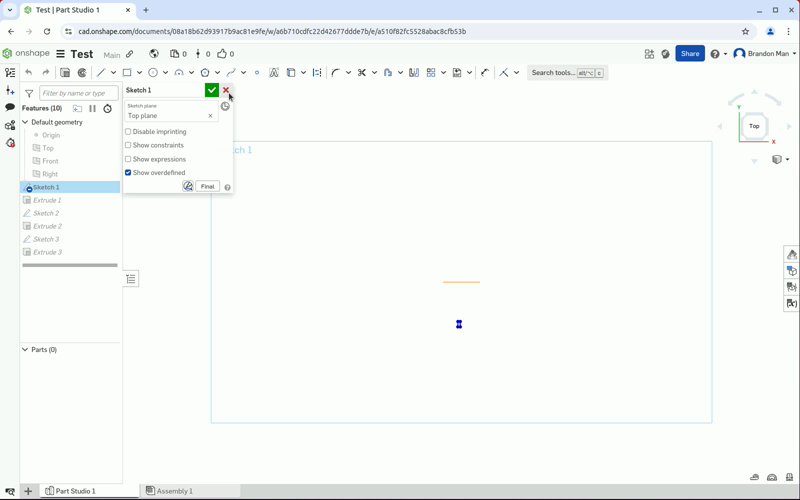
click(229, 92)
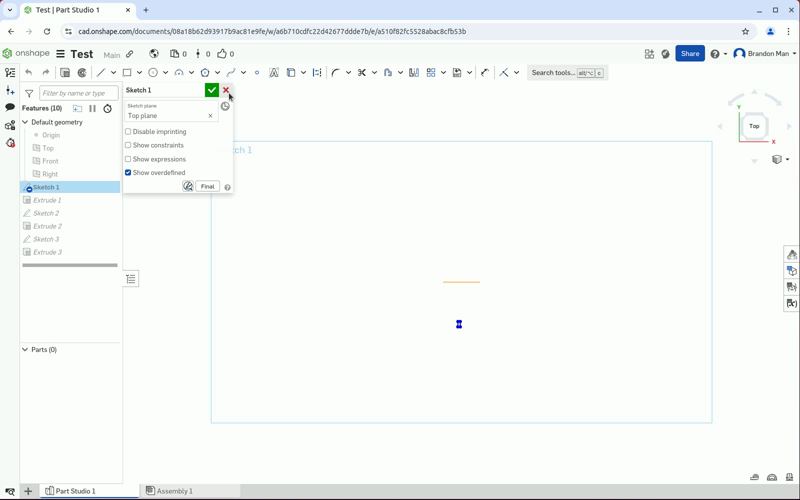
key(shift+s)
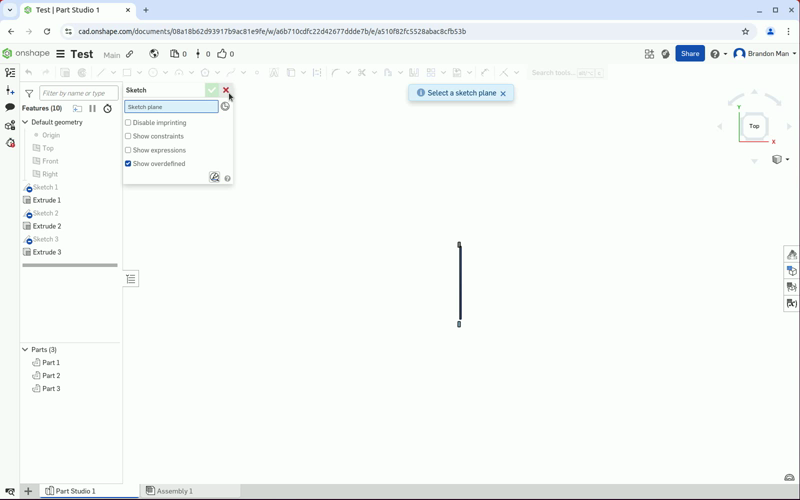
mouse_move(73, 150)
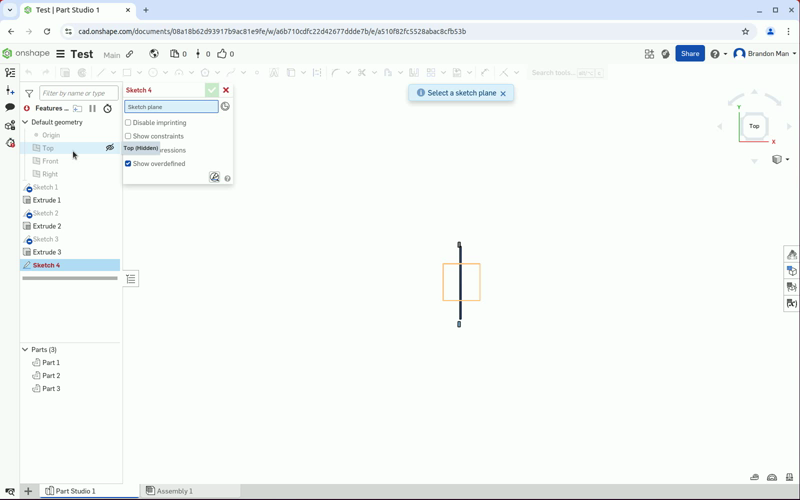
click(73, 150)
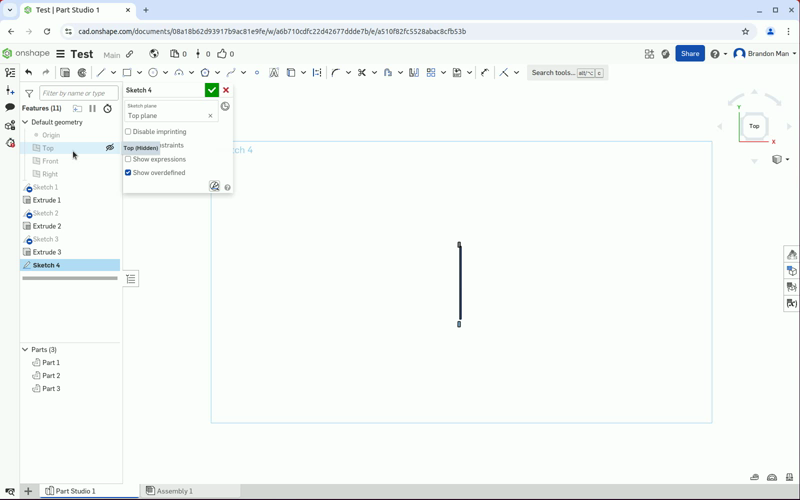
mouse_move(73, 352)
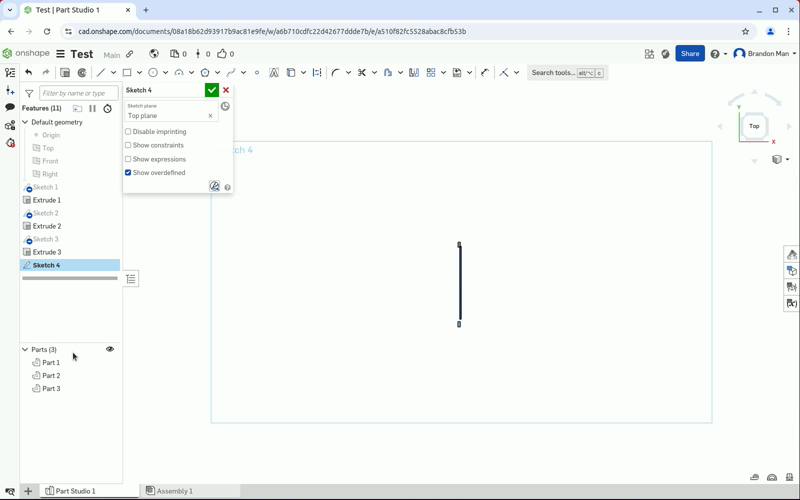
key(y)
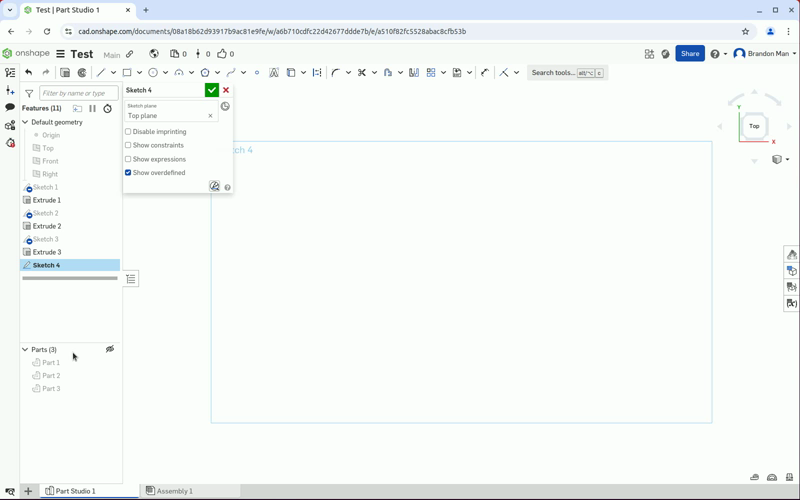
key(l)
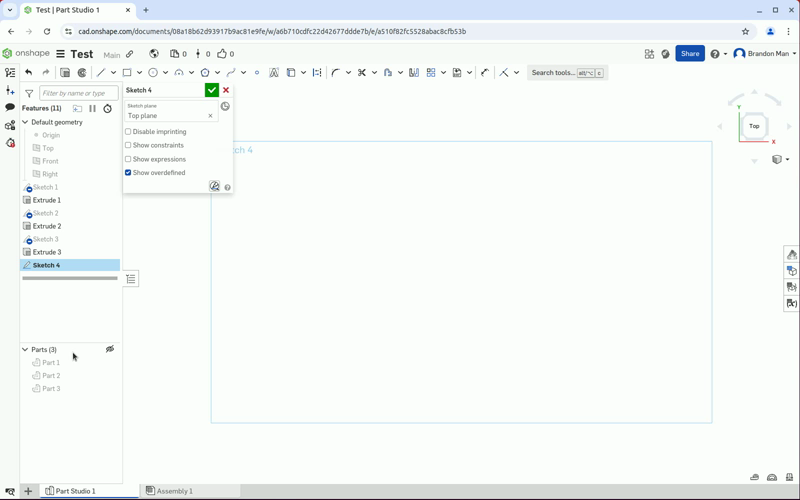
key_down(shift)
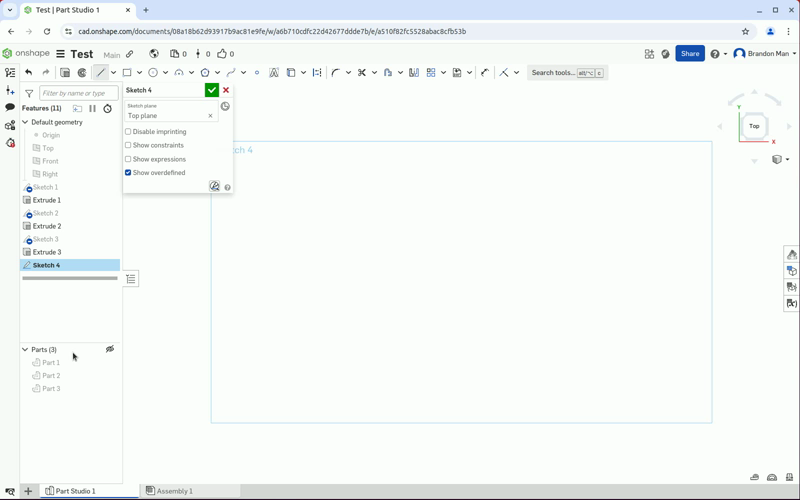
mouse_move(458, 318)
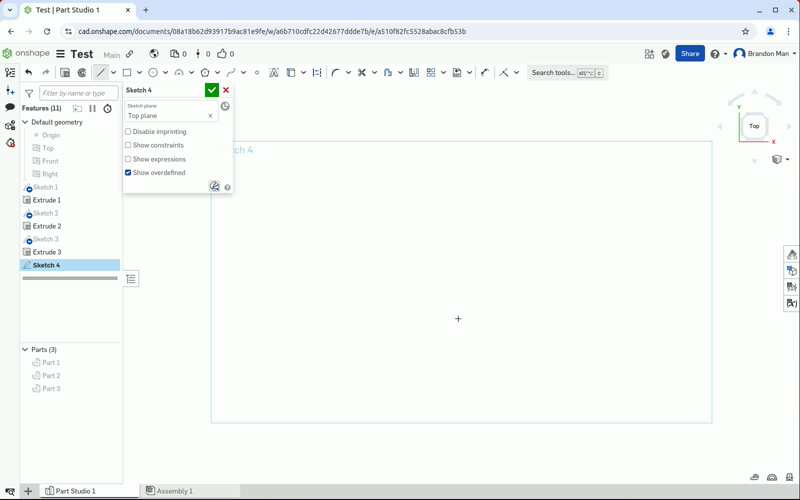
click(458, 318)
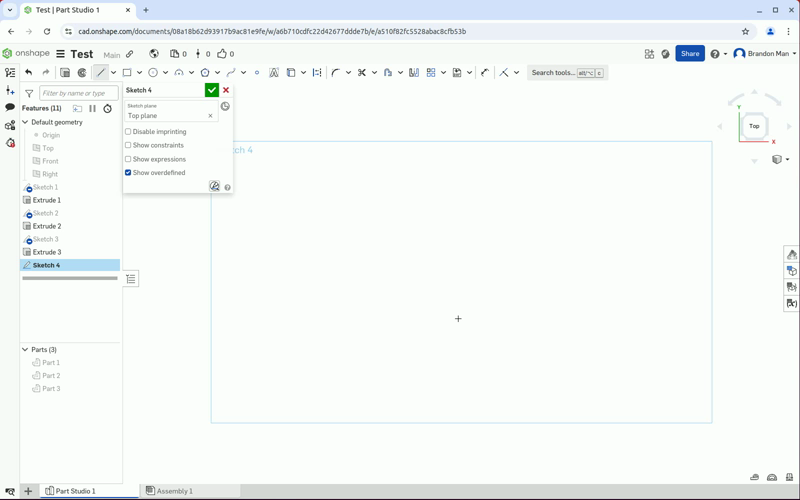
key_up(shift)
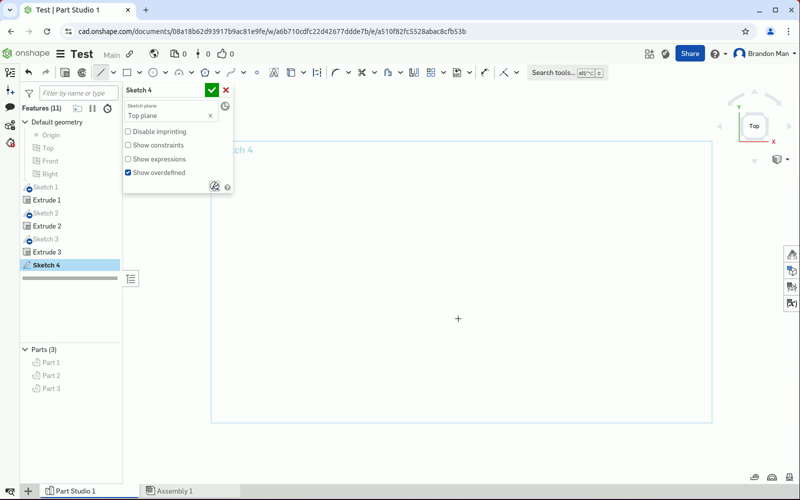
key_down(shift)
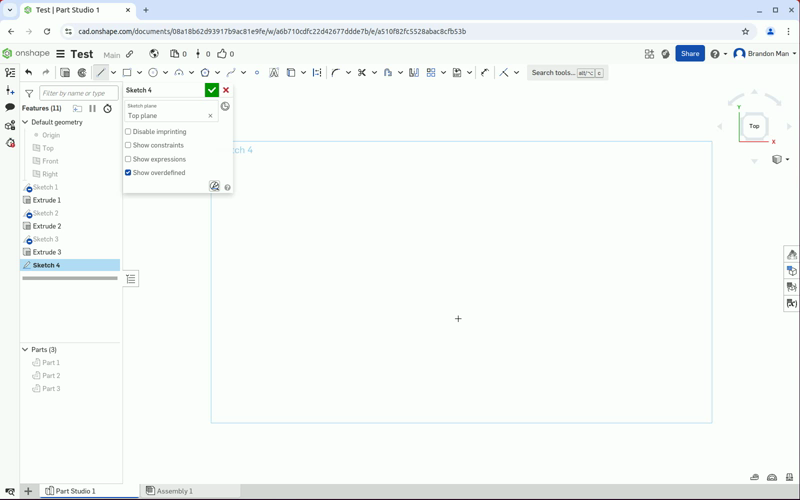
mouse_move(488, 318)
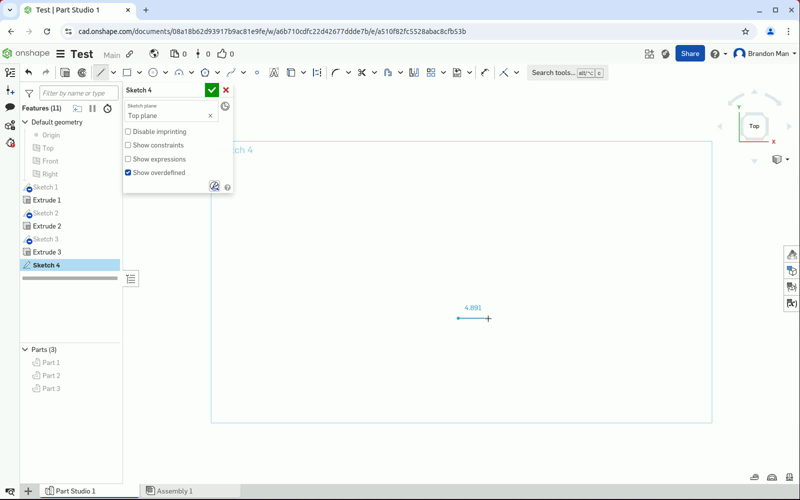
mouse_move(460, 318)
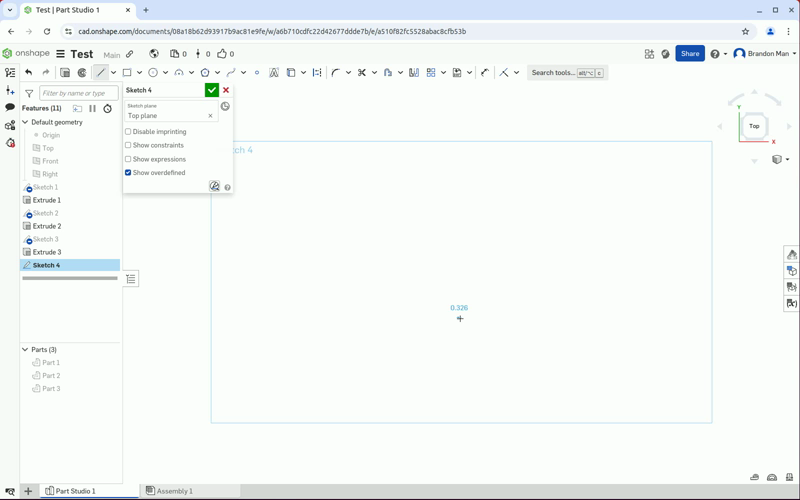
scroll(6)
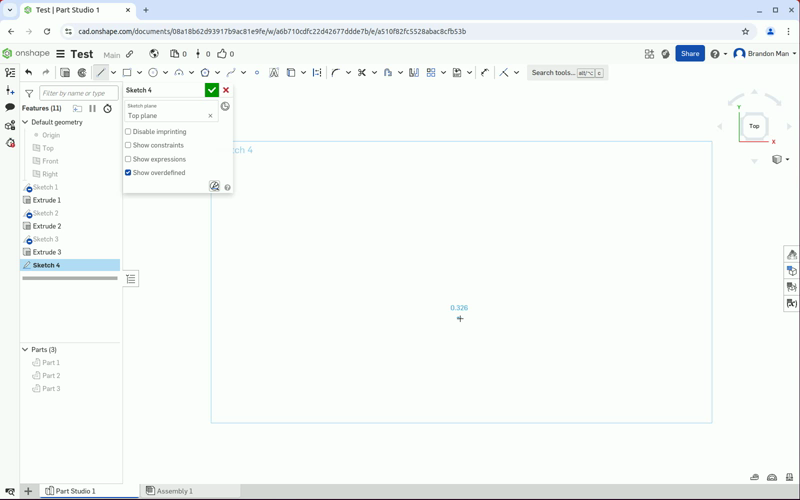
scroll(6)
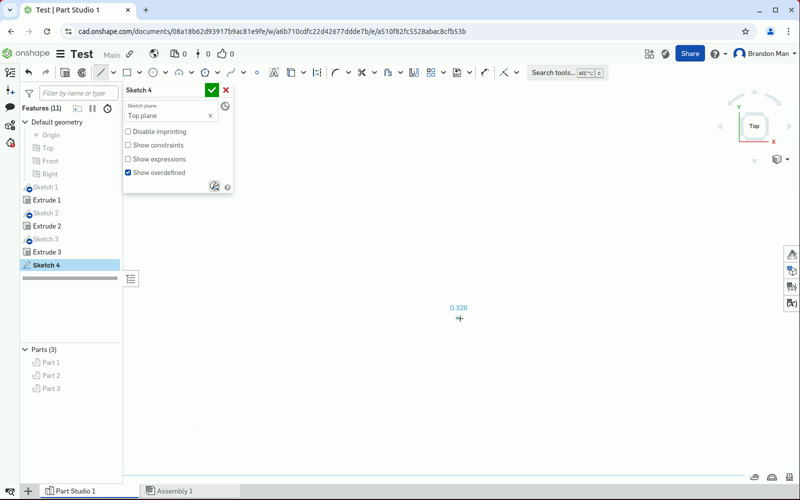
scroll(6)
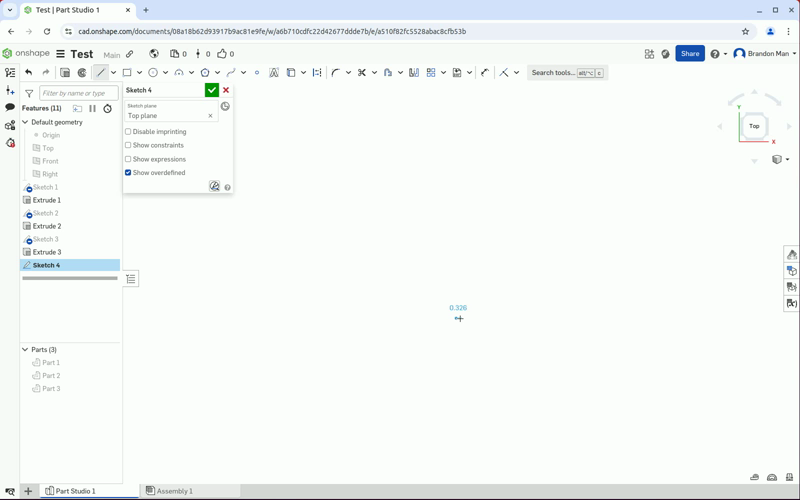
scroll(6)
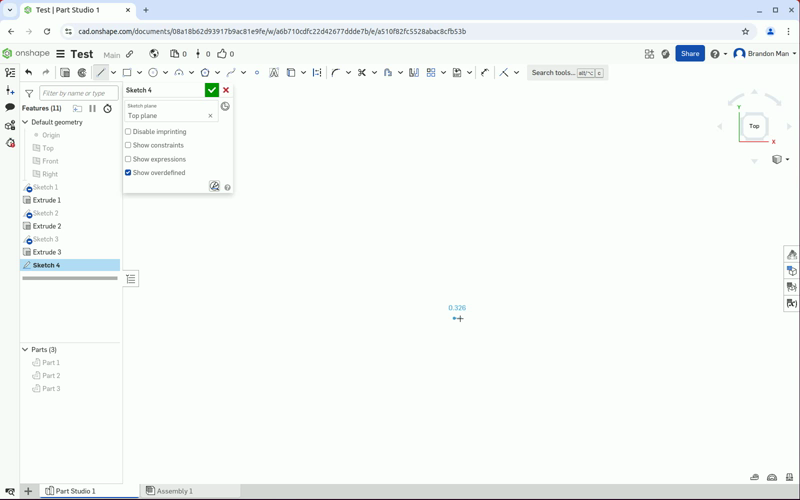
scroll(6)
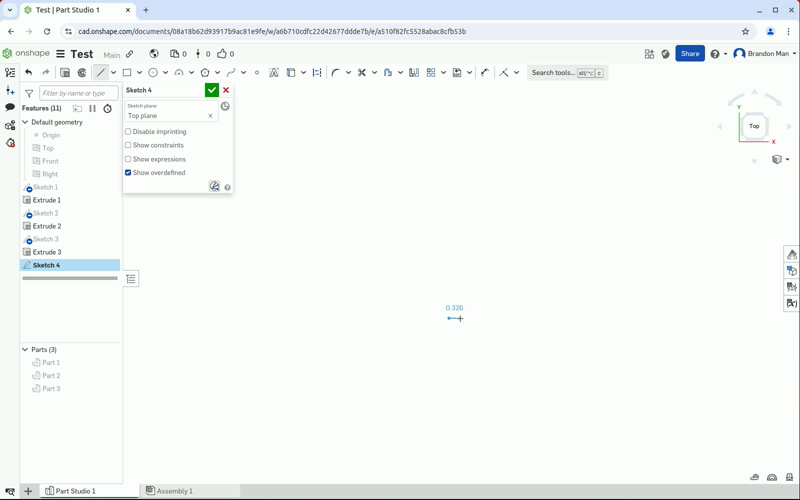
scroll(6)
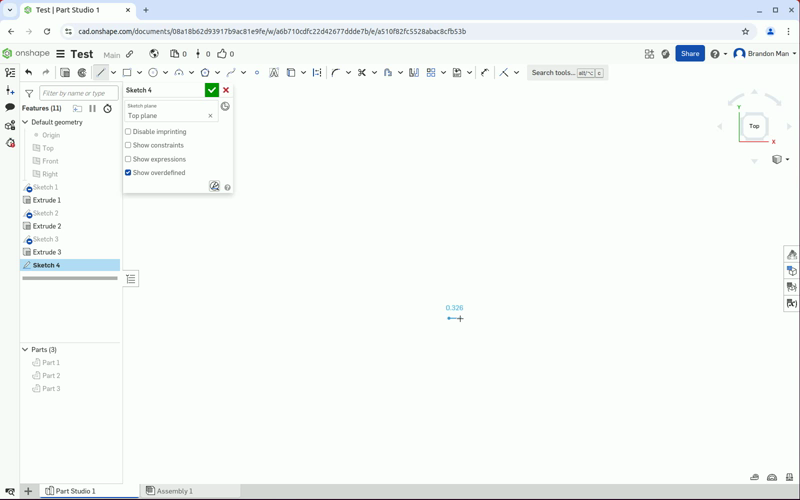
scroll(6)
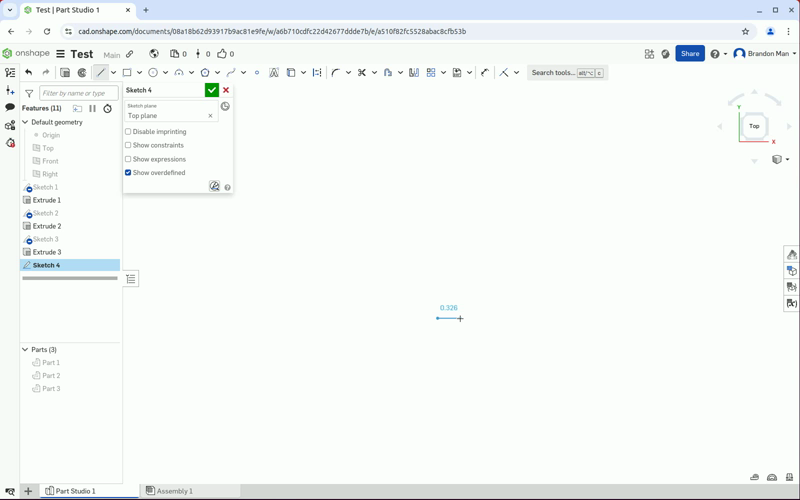
click(460, 318)
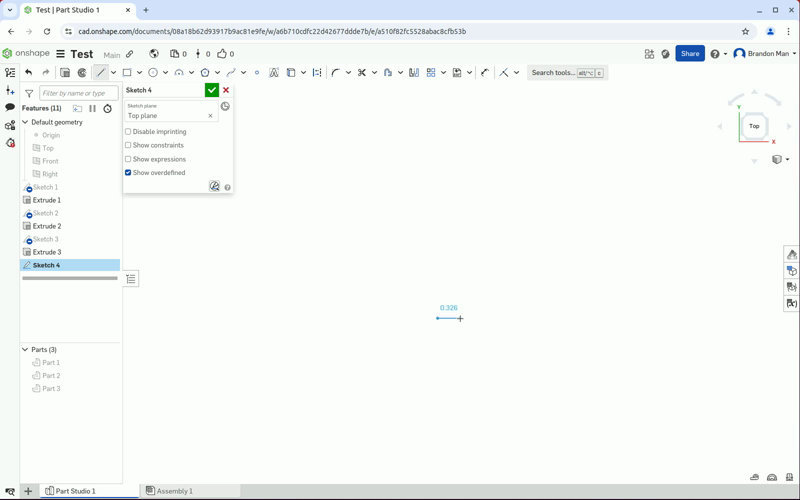
scroll(-6)
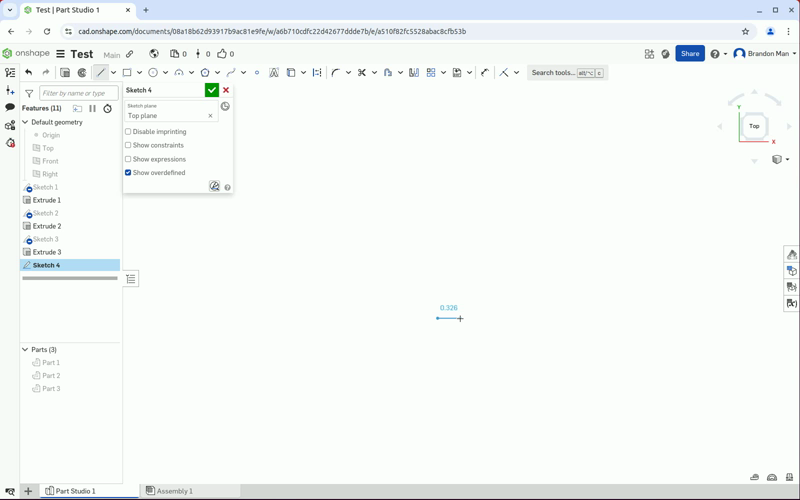
scroll(-6)
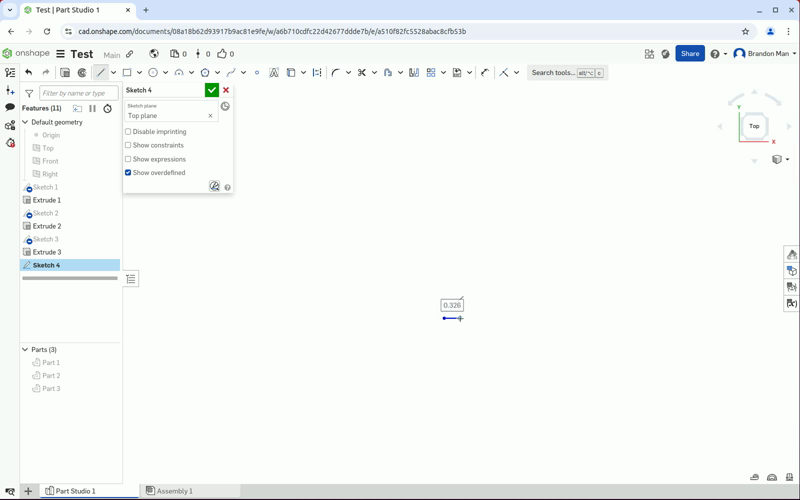
scroll(-6)
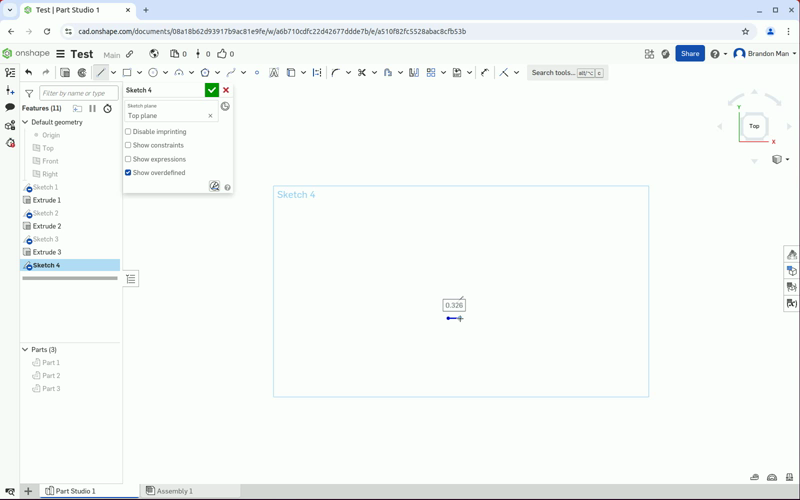
scroll(-6)
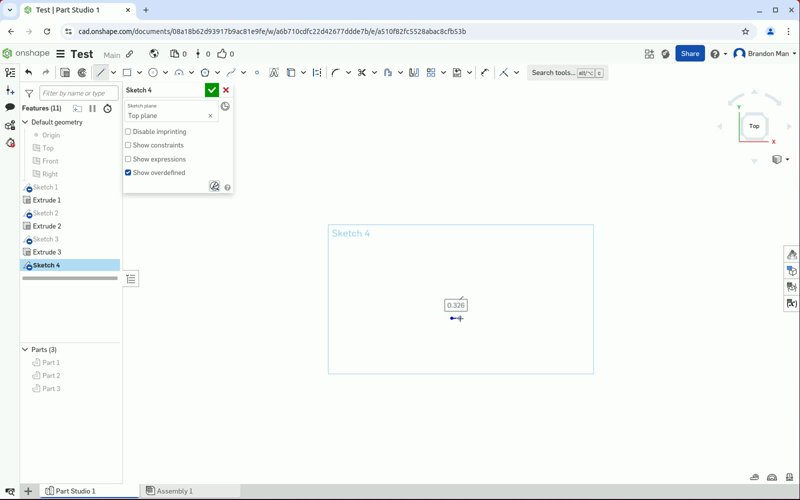
scroll(-6)
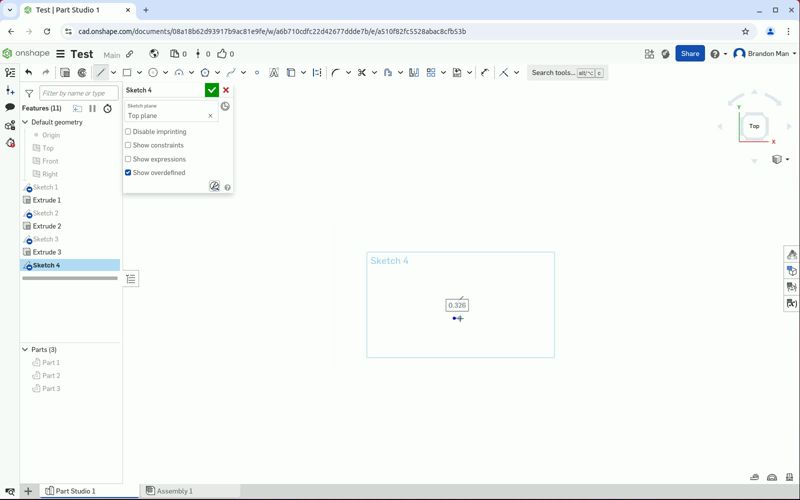
scroll(-6)
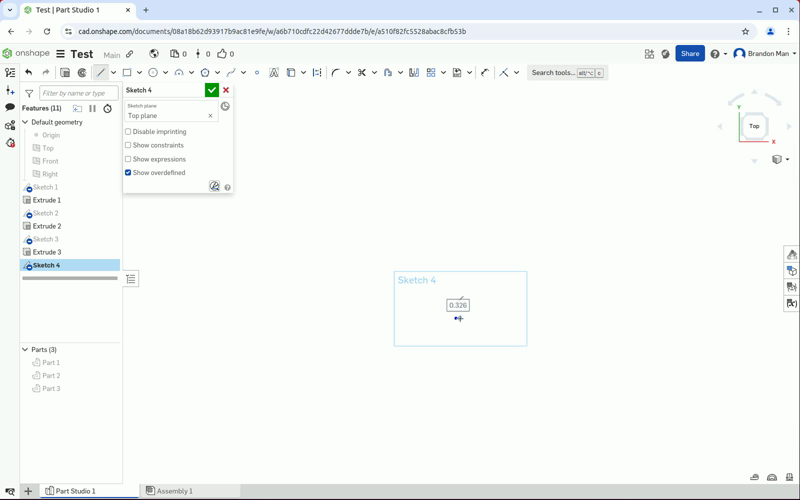
scroll(-6)
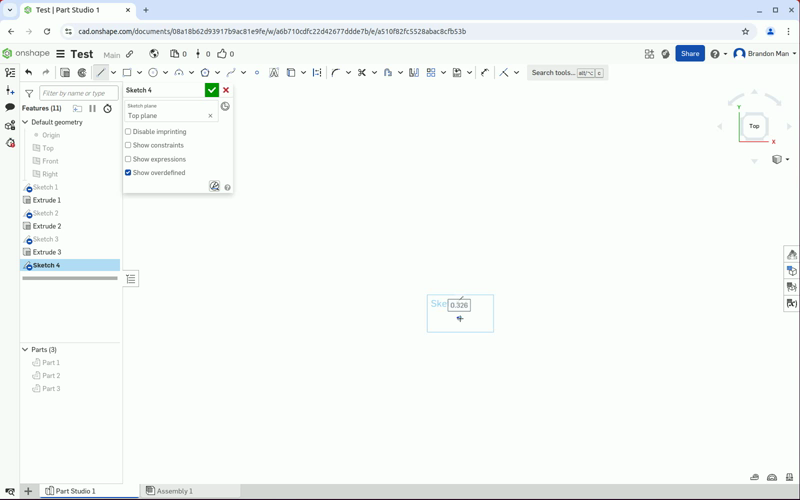
key_up(shift)
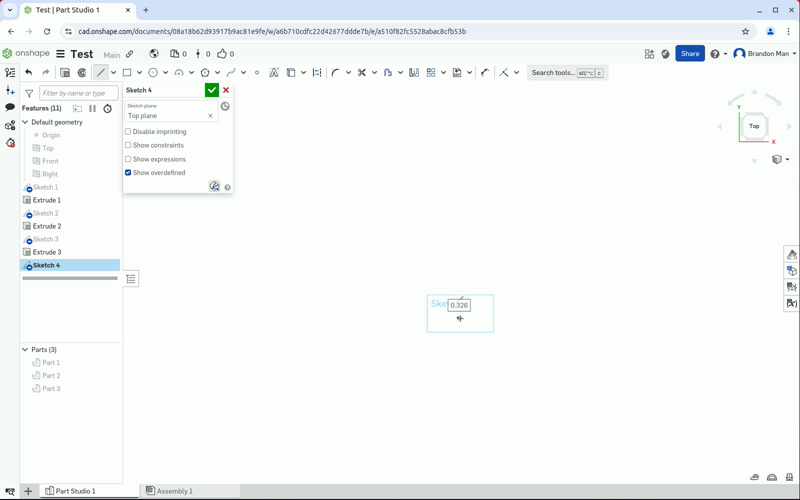
key_down(shift)
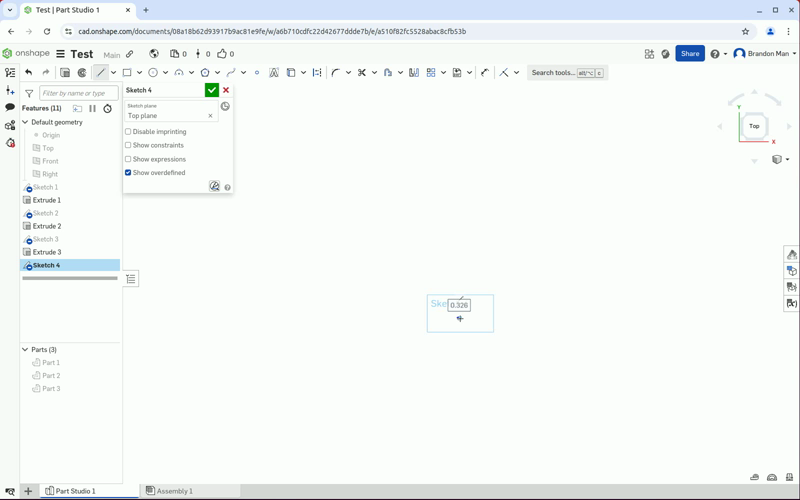
mouse_move(490, 318)
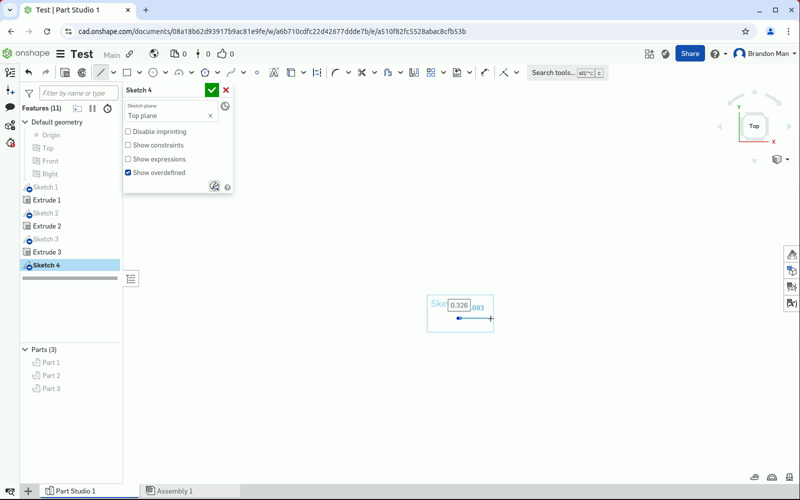
mouse_move(460, 313)
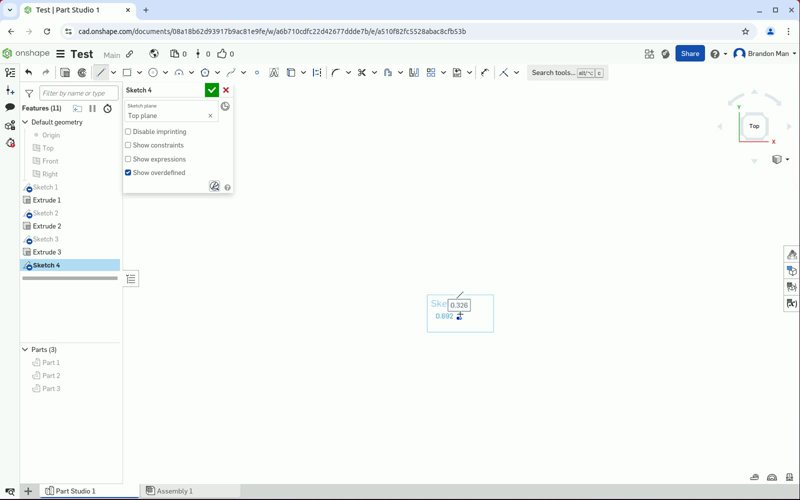
scroll(6)
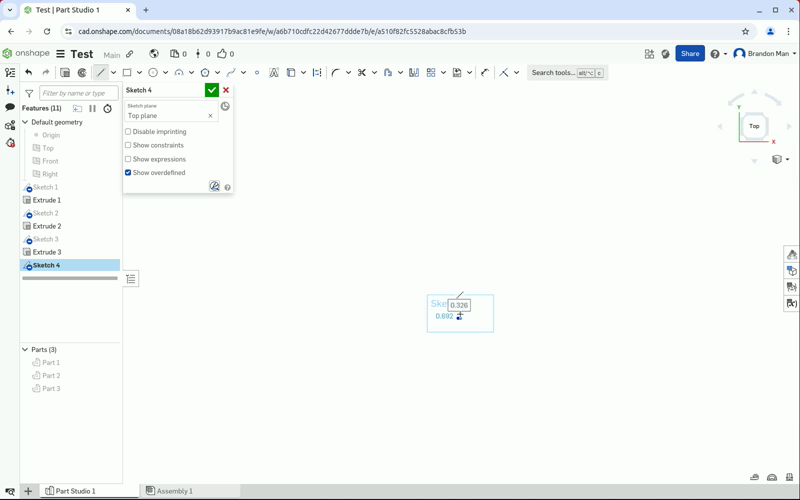
scroll(6)
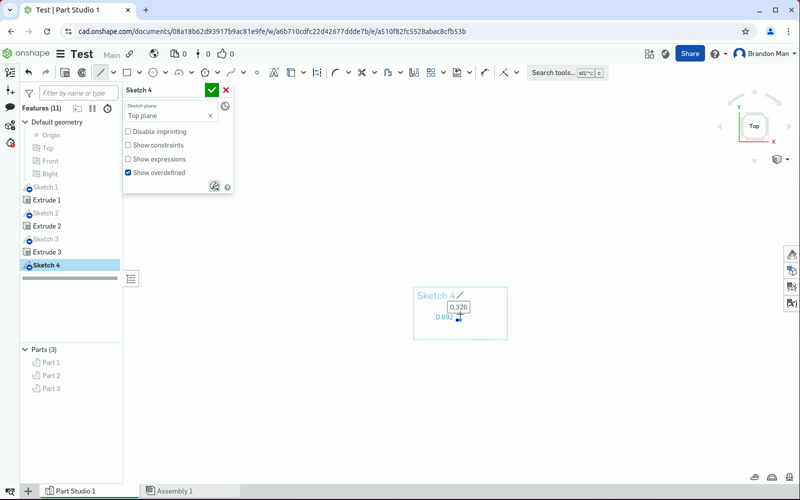
scroll(6)
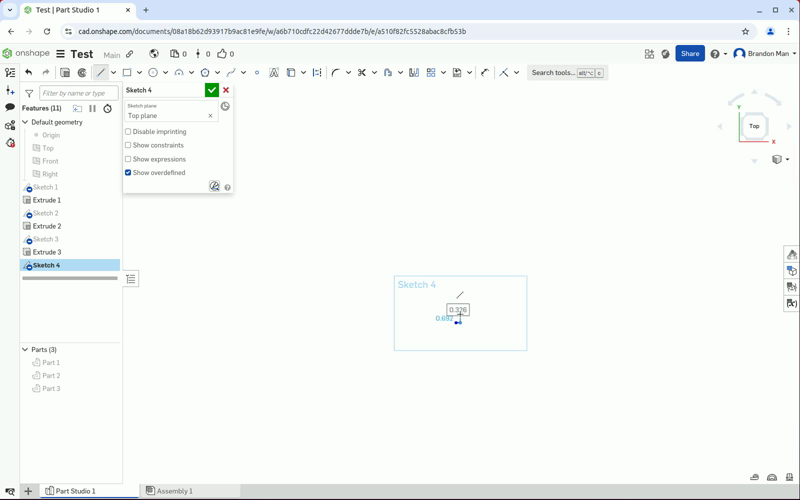
scroll(6)
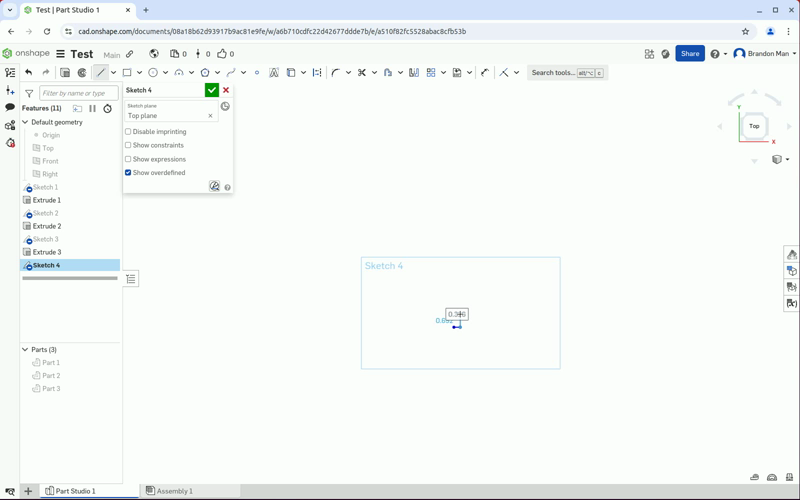
scroll(6)
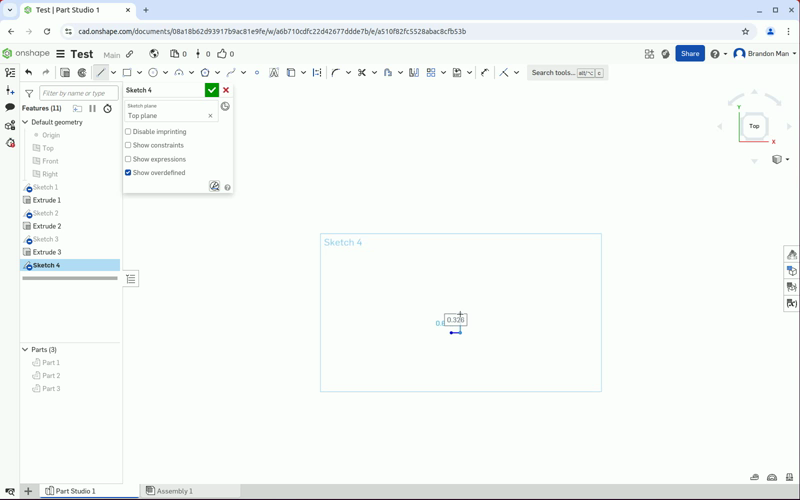
scroll(6)
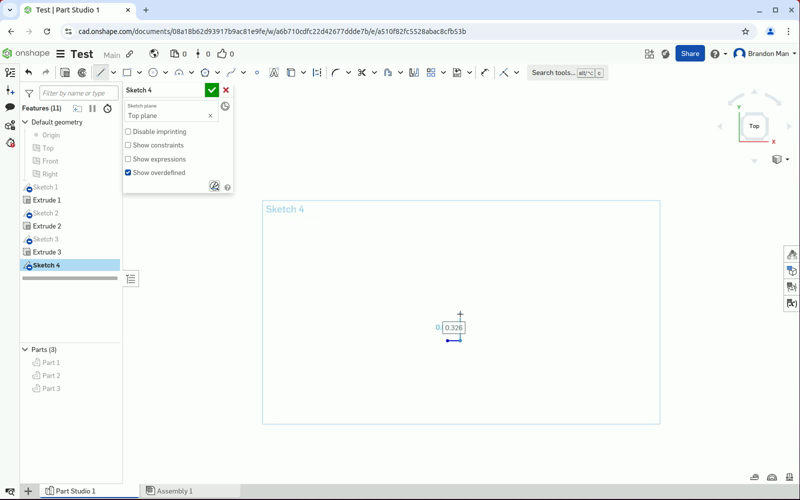
scroll(6)
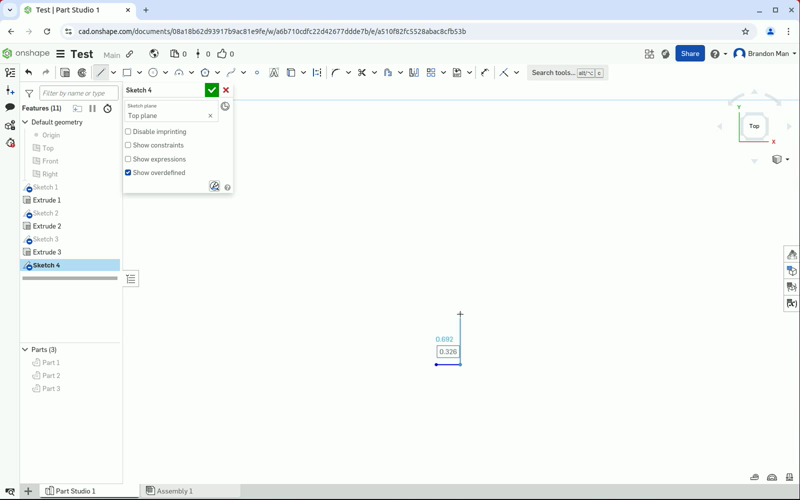
click(460, 313)
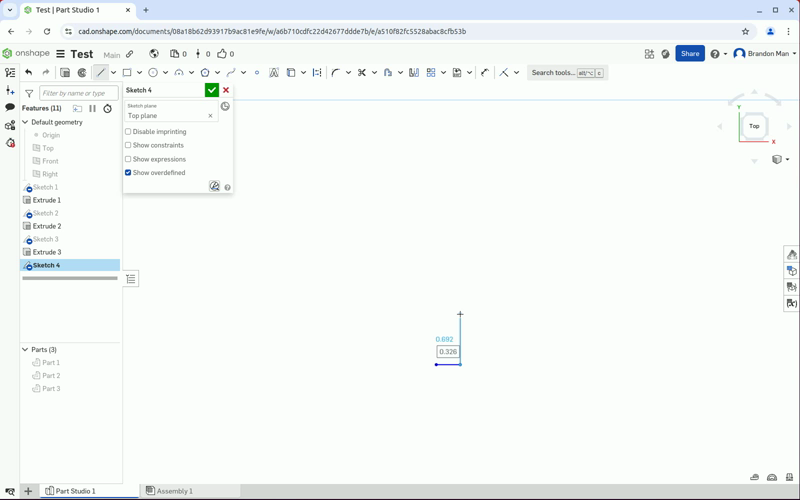
scroll(-6)
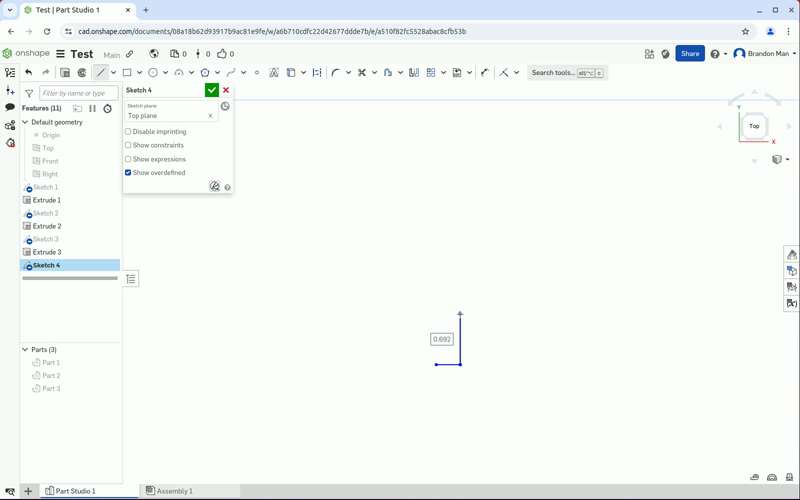
scroll(-6)
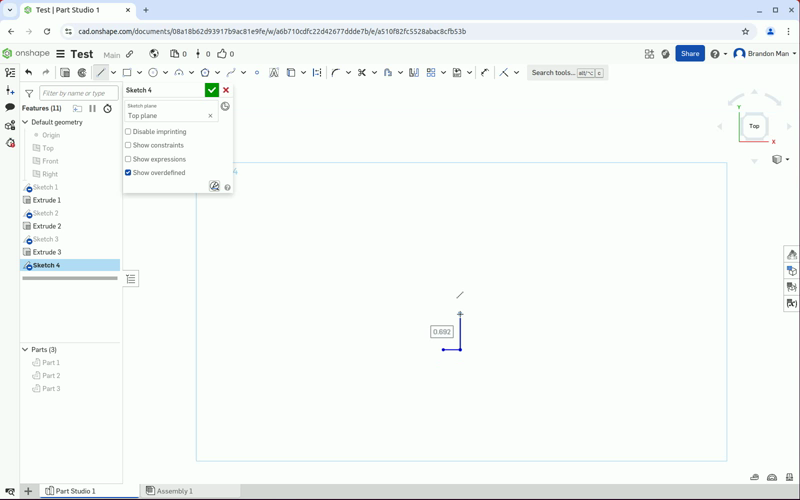
scroll(-6)
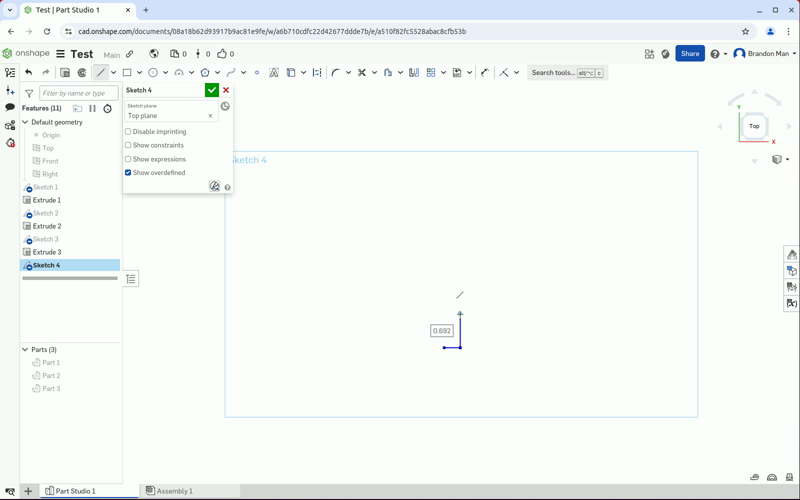
scroll(-6)
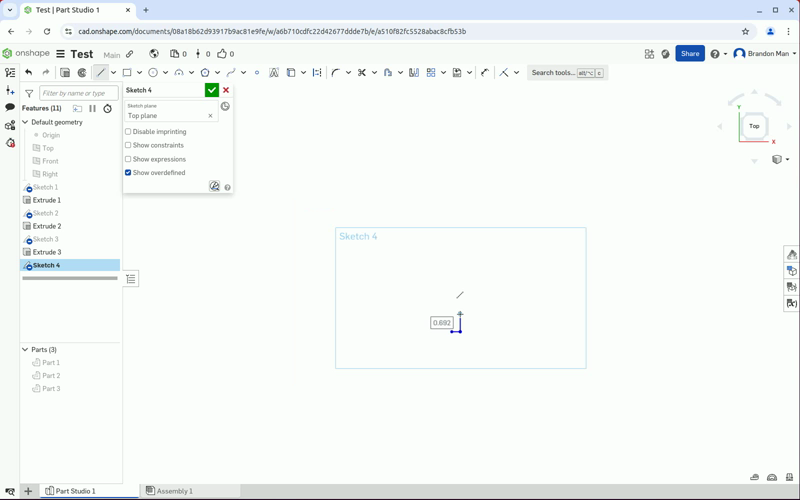
scroll(-6)
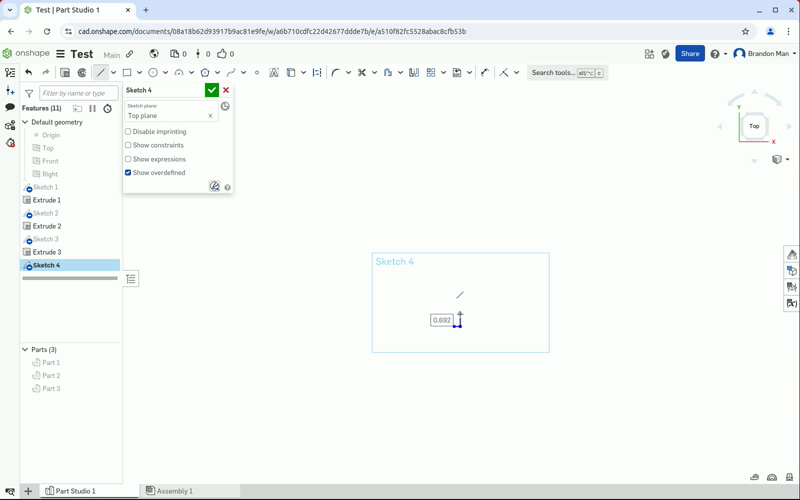
scroll(-6)
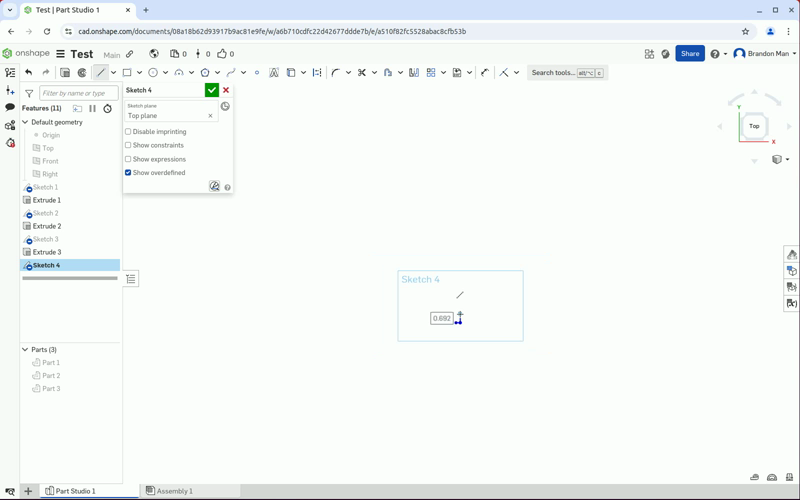
scroll(-6)
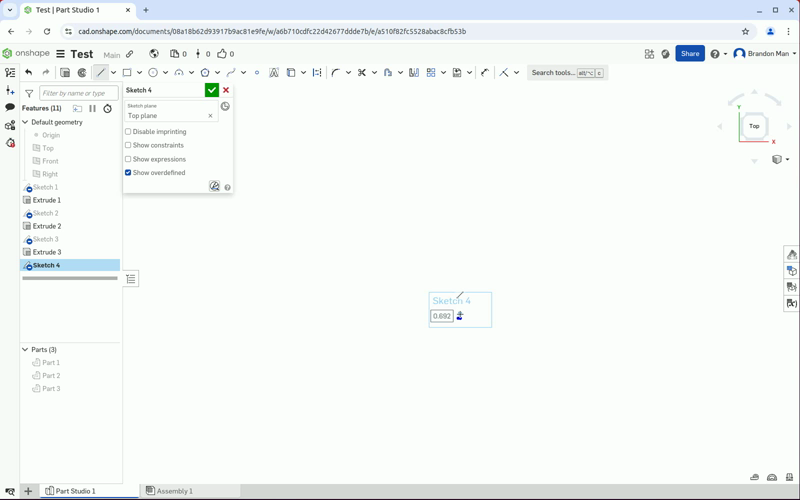
key_up(shift)
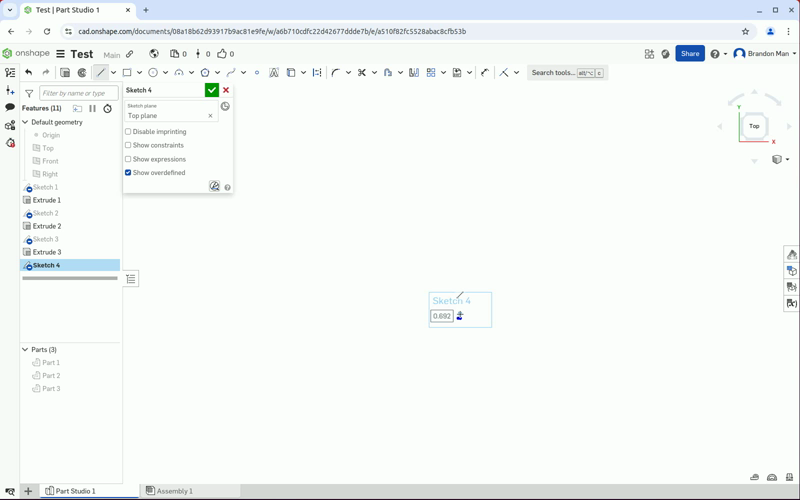
key_down(shift)
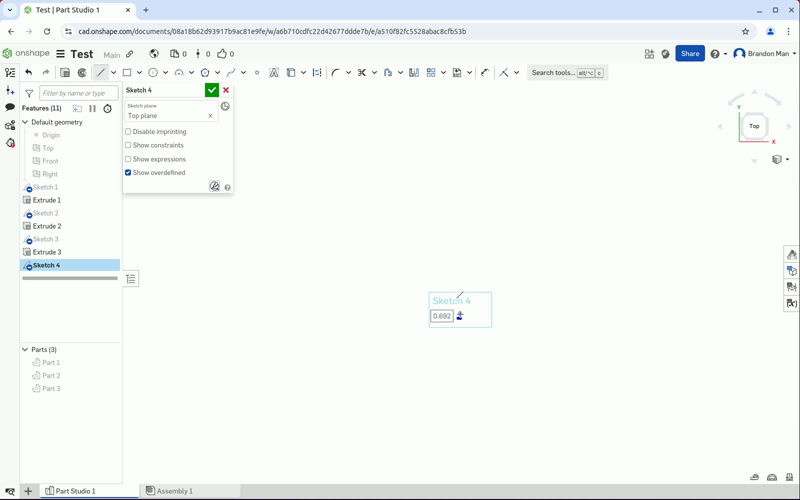
mouse_move(490, 313)
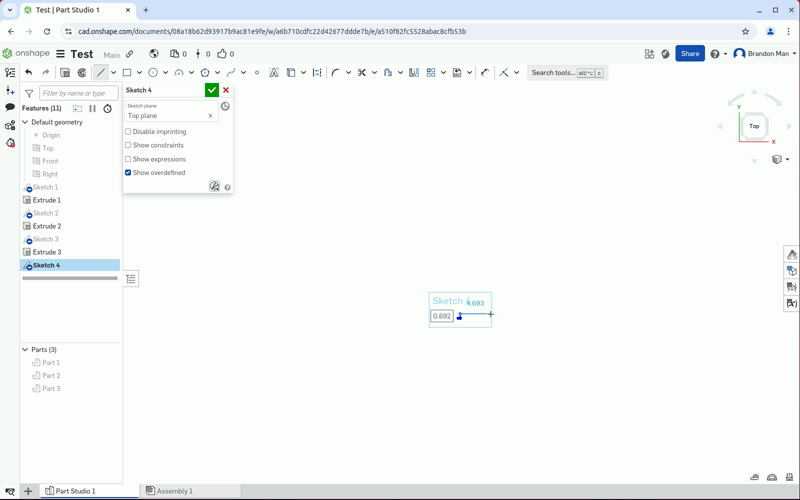
mouse_move(458, 313)
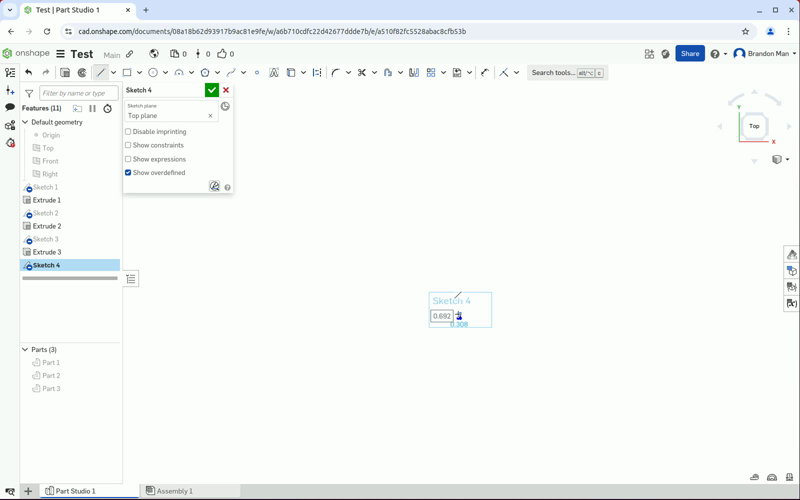
scroll(6)
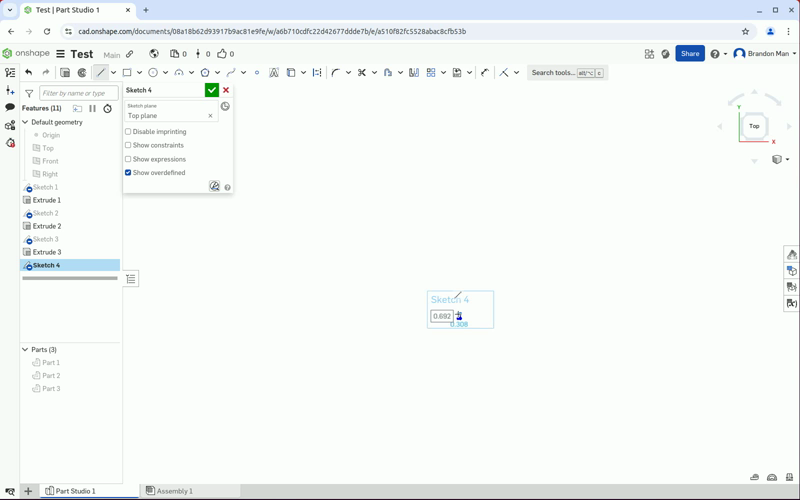
scroll(6)
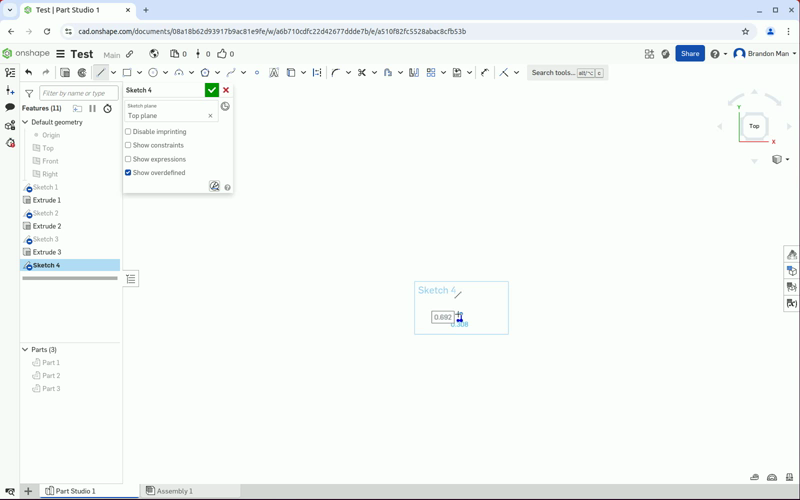
scroll(6)
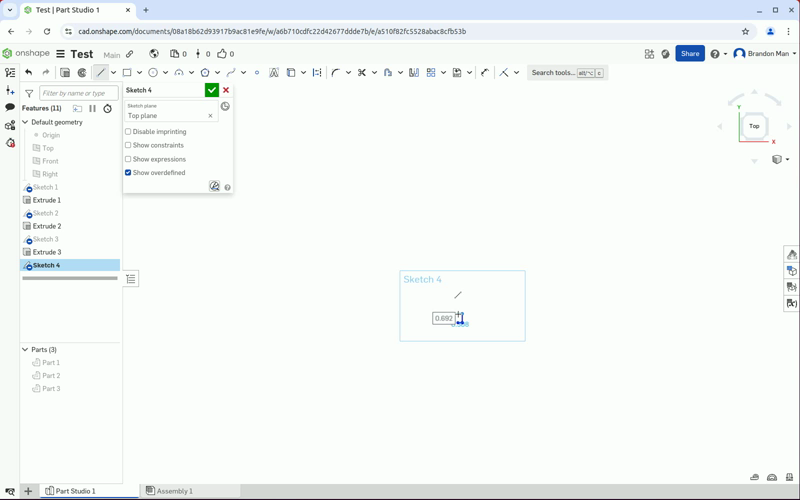
scroll(6)
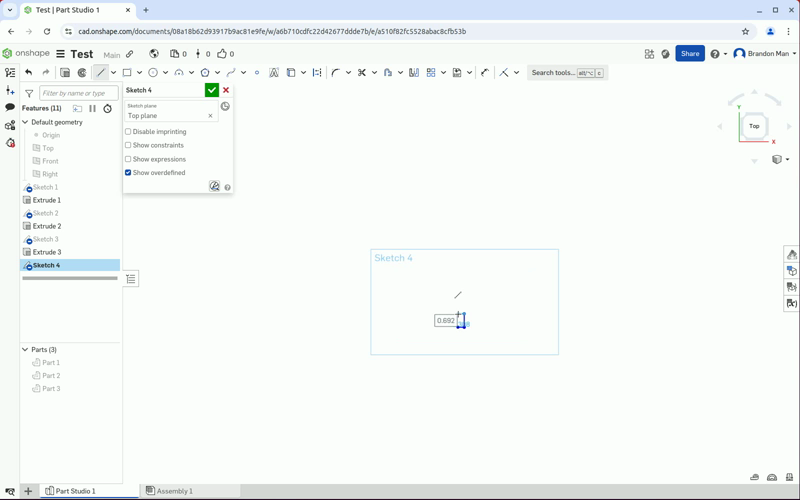
scroll(6)
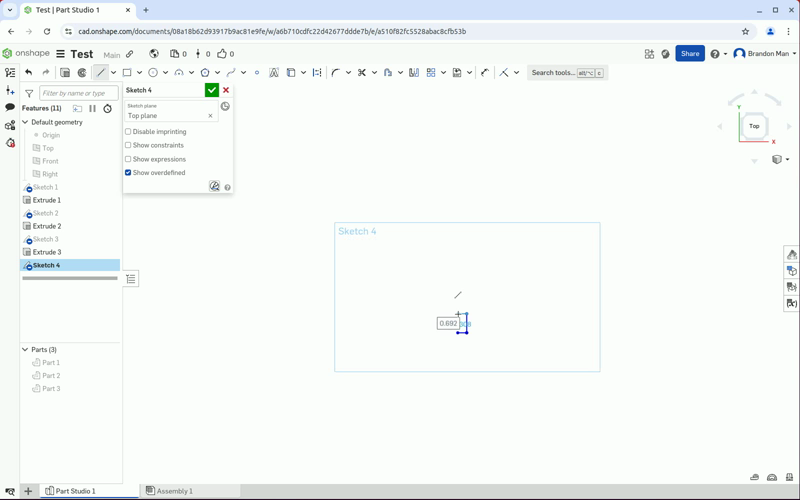
scroll(6)
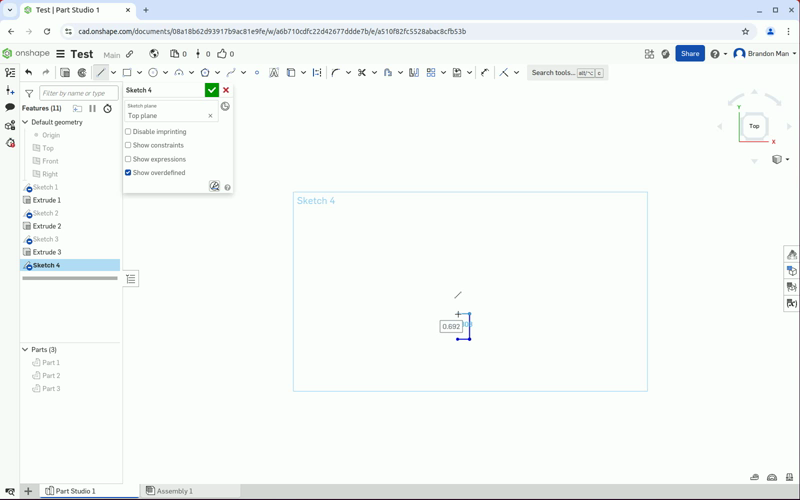
scroll(6)
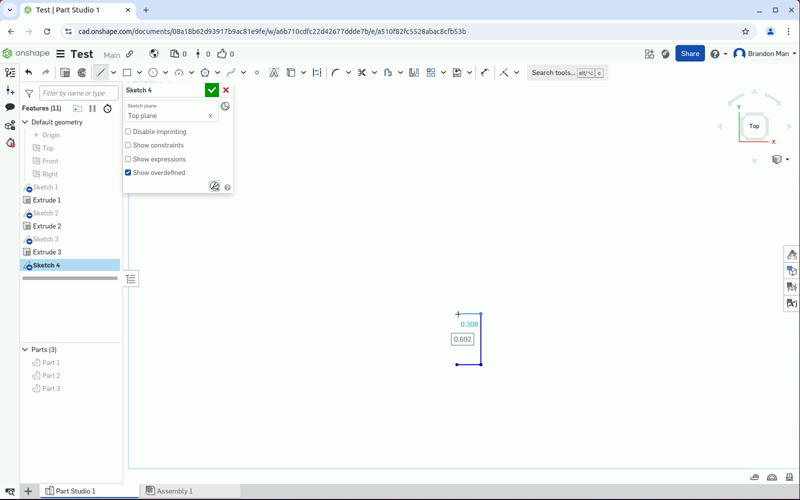
click(458, 313)
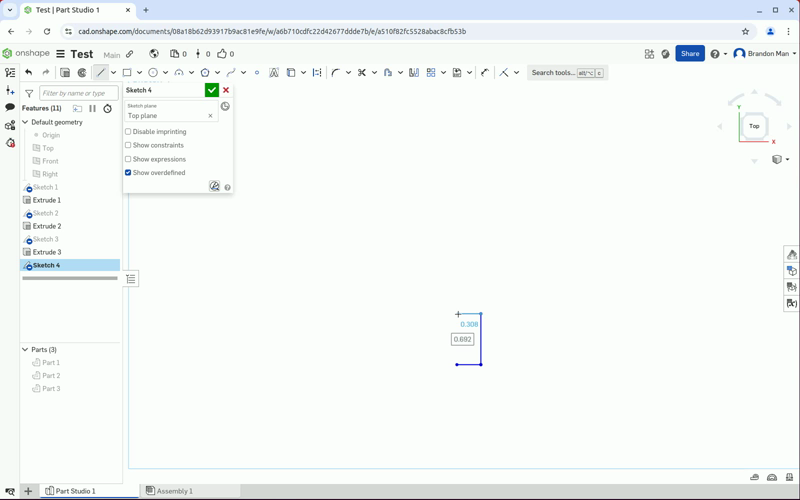
scroll(-6)
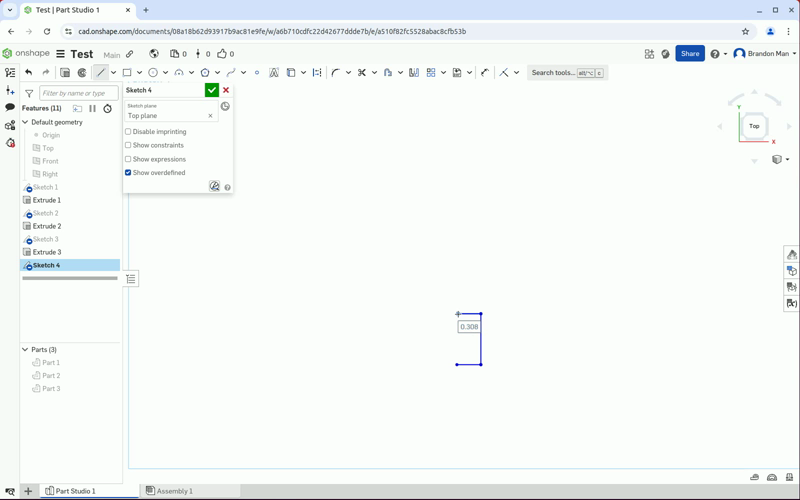
scroll(-6)
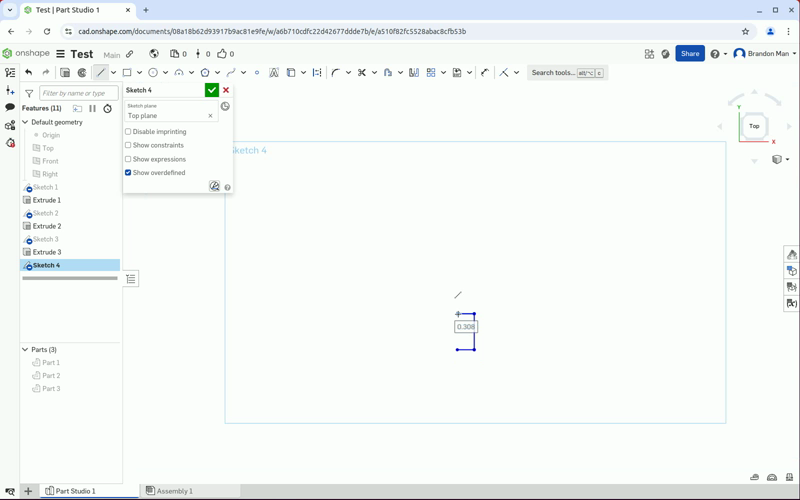
scroll(-6)
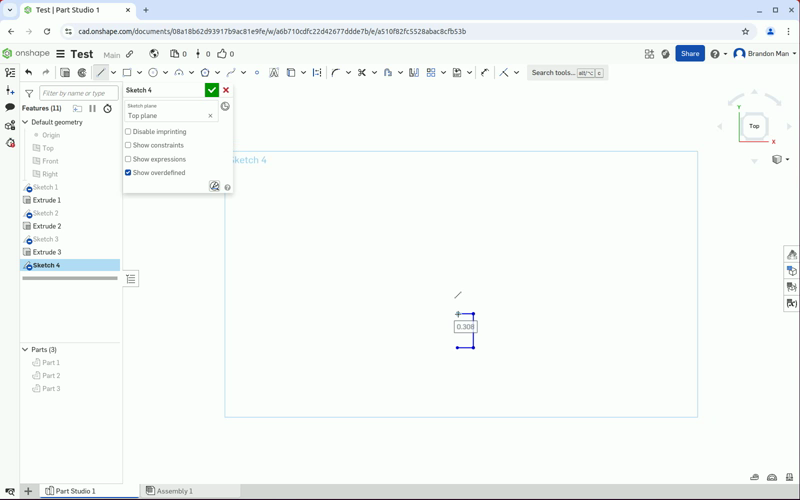
scroll(-6)
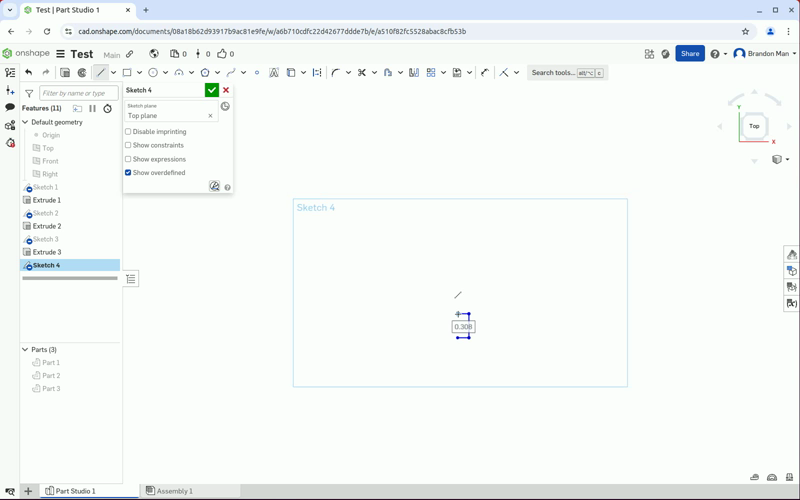
scroll(-6)
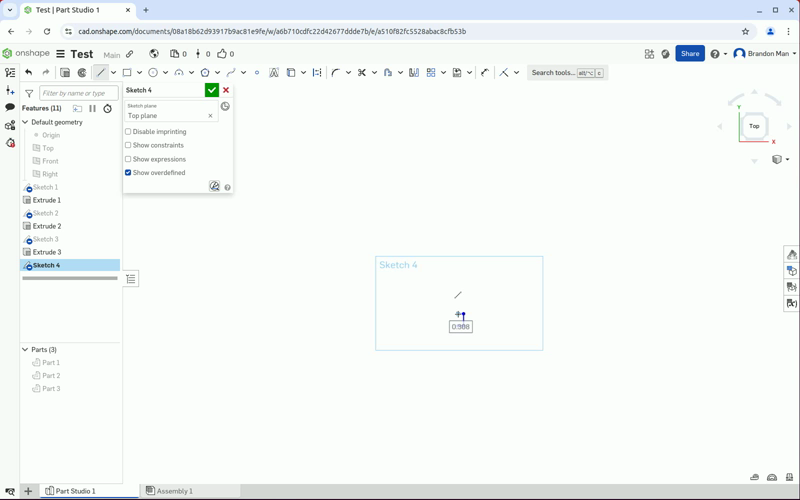
scroll(-6)
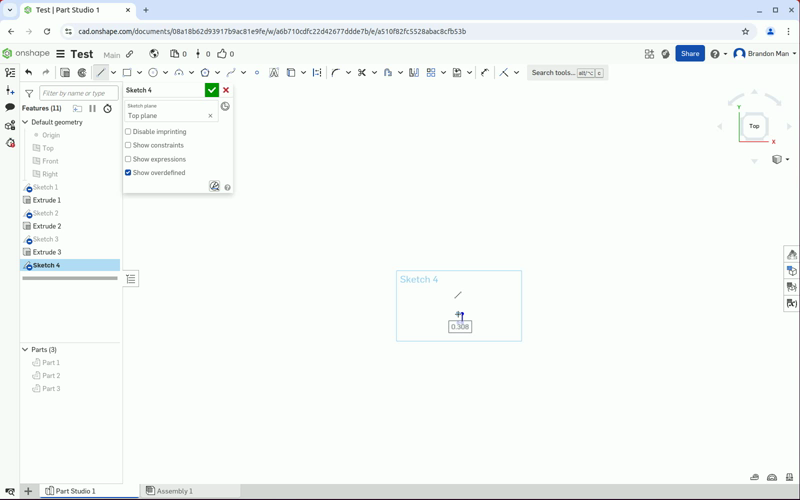
scroll(-6)
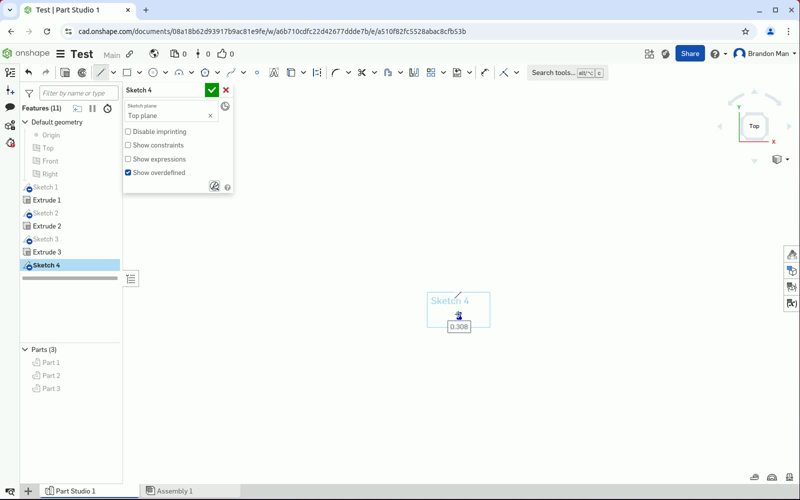
key_up(shift)
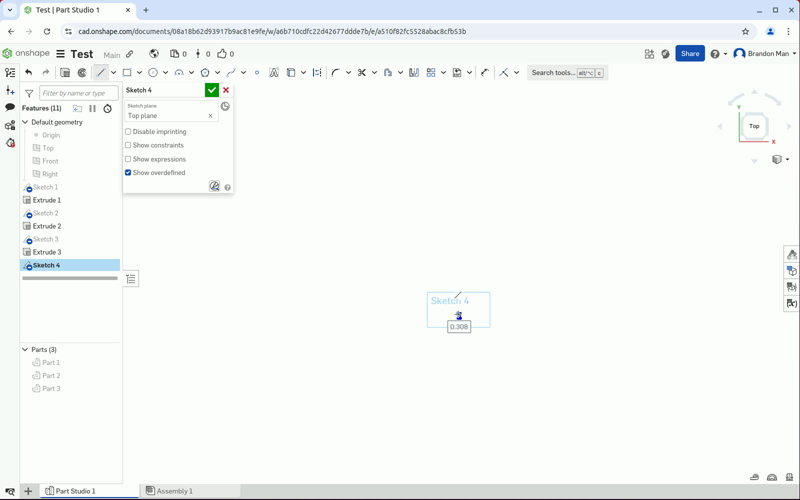
mouse_move(488, 313)
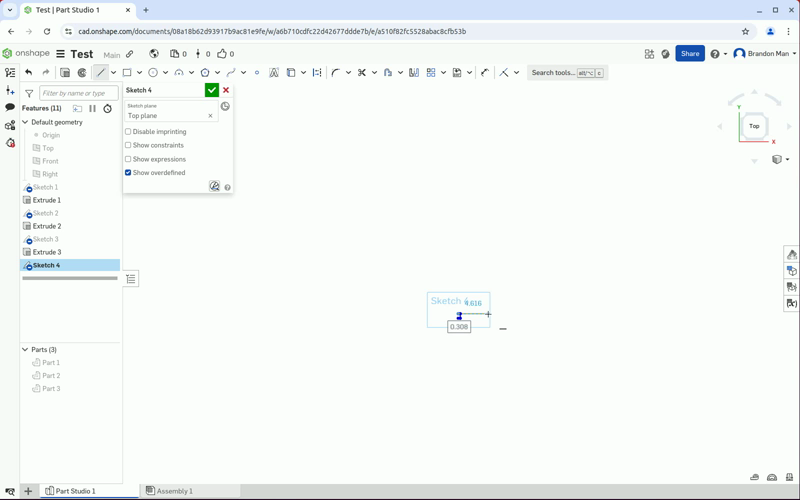
key_down(shift)
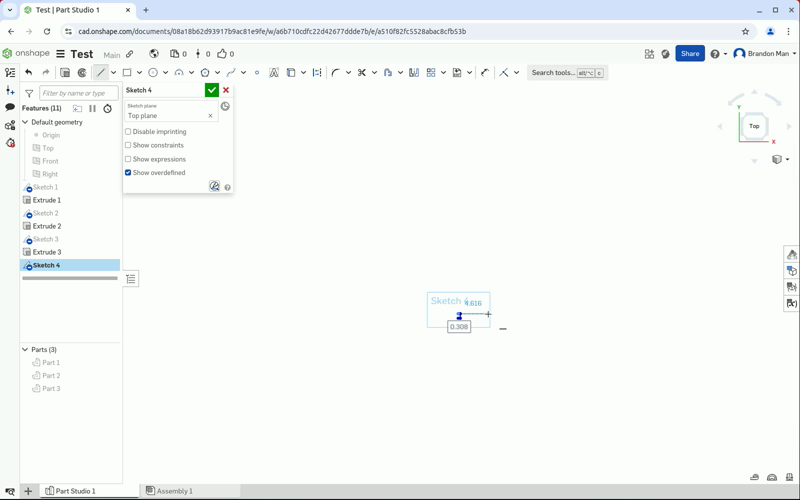
mouse_move(458, 318)
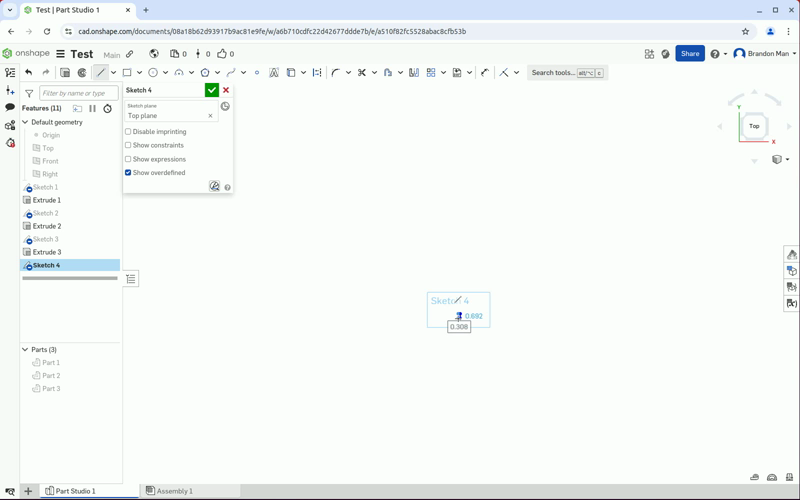
scroll(6)
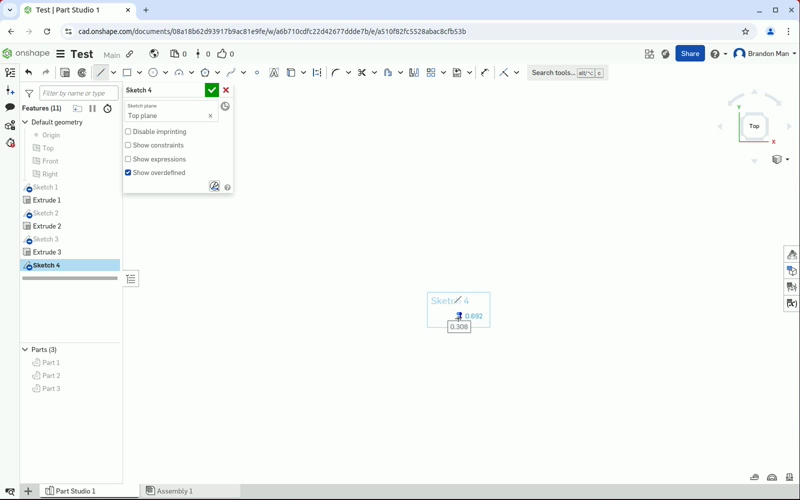
scroll(6)
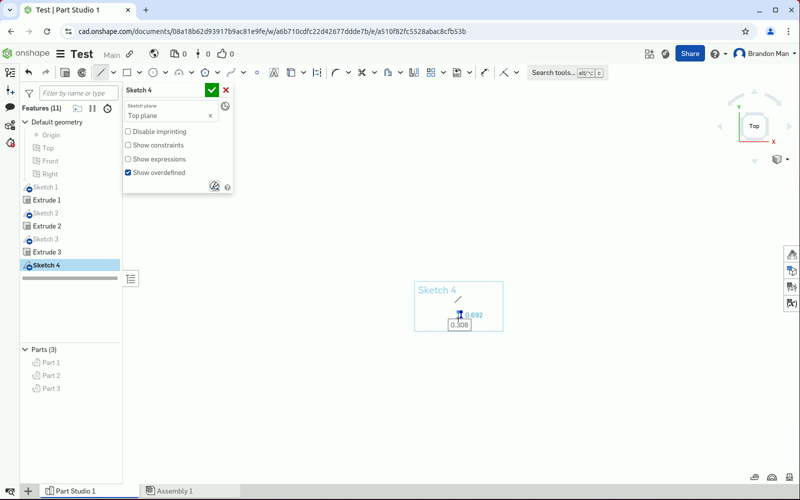
scroll(6)
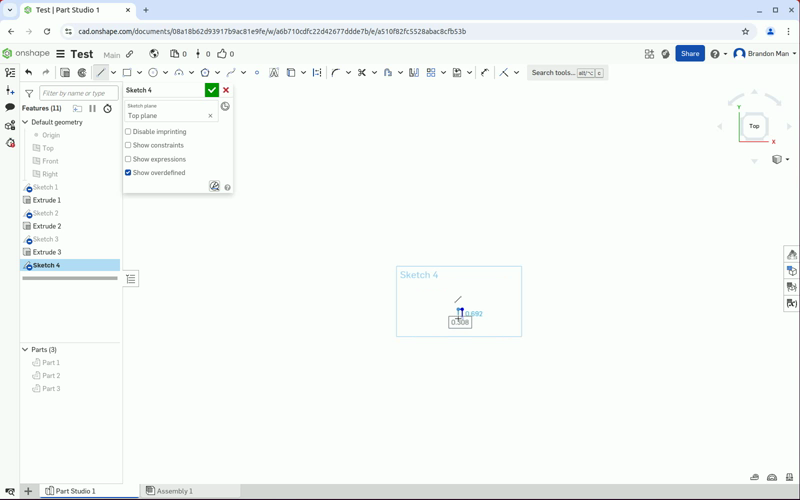
scroll(6)
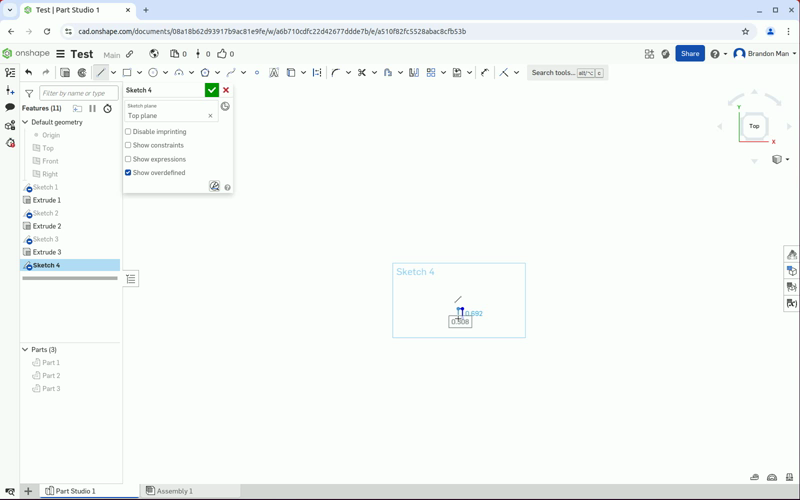
scroll(6)
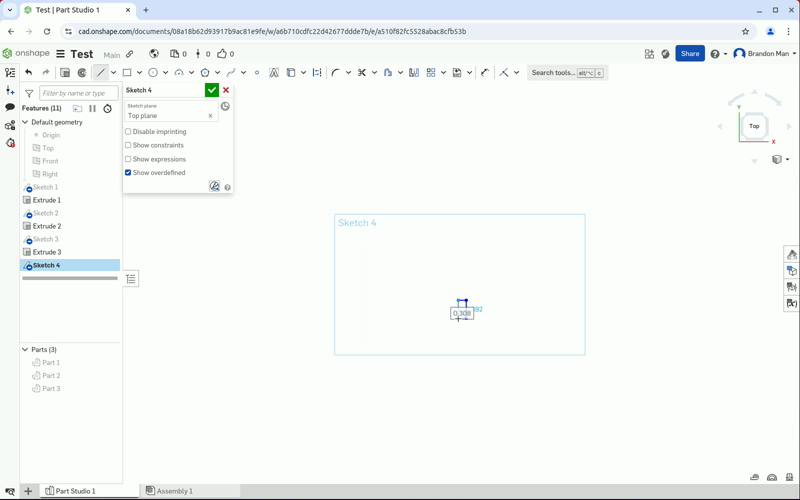
scroll(6)
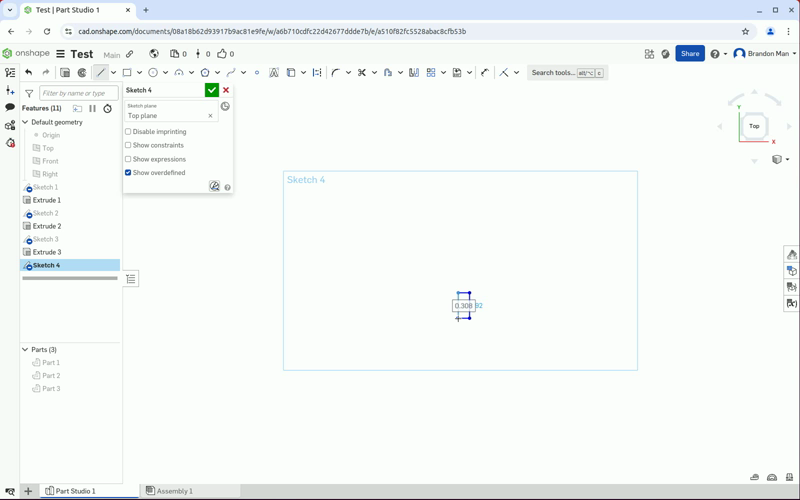
scroll(6)
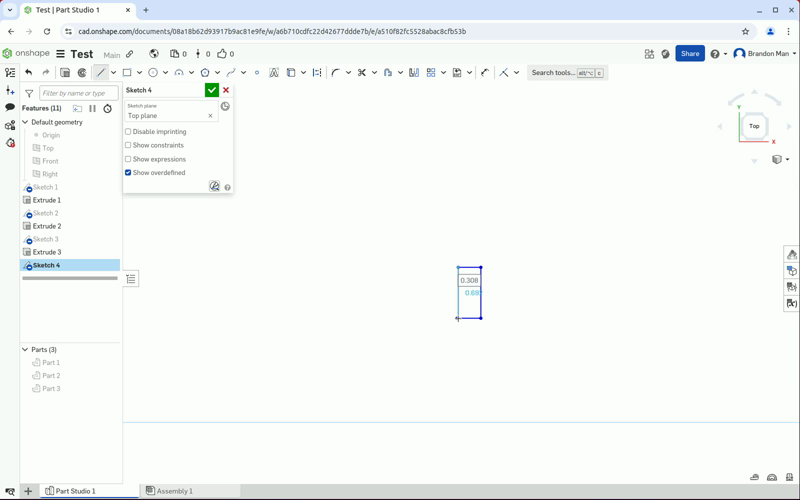
key_up(shift)
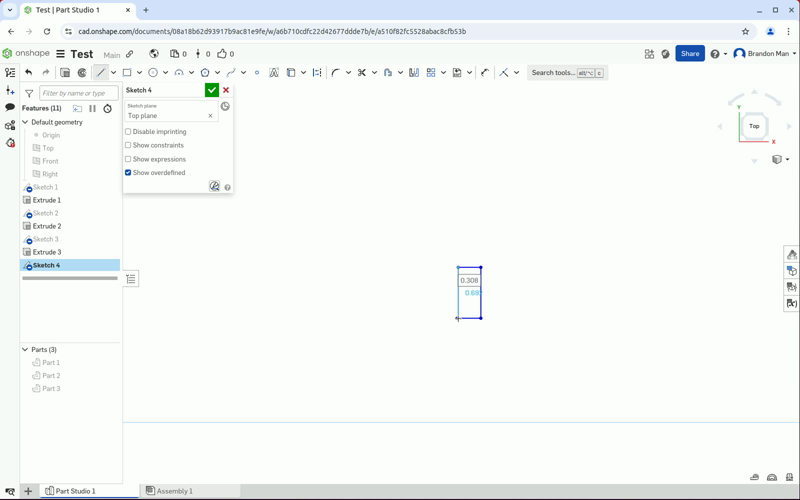
click(458, 318)
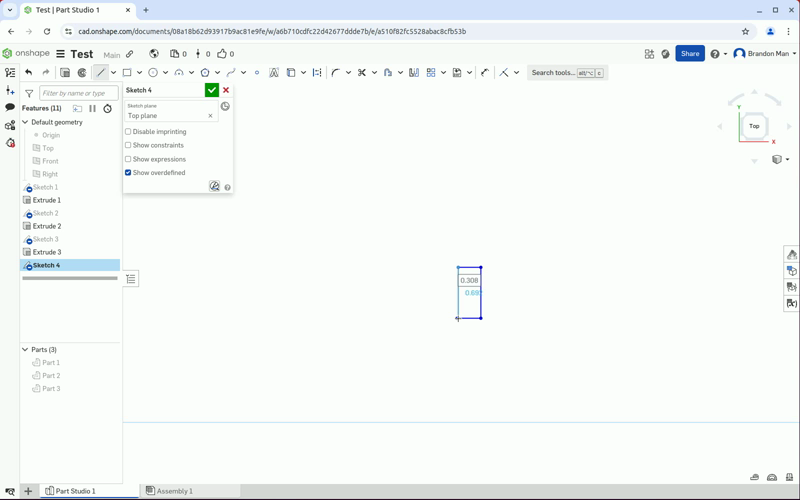
scroll(-6)
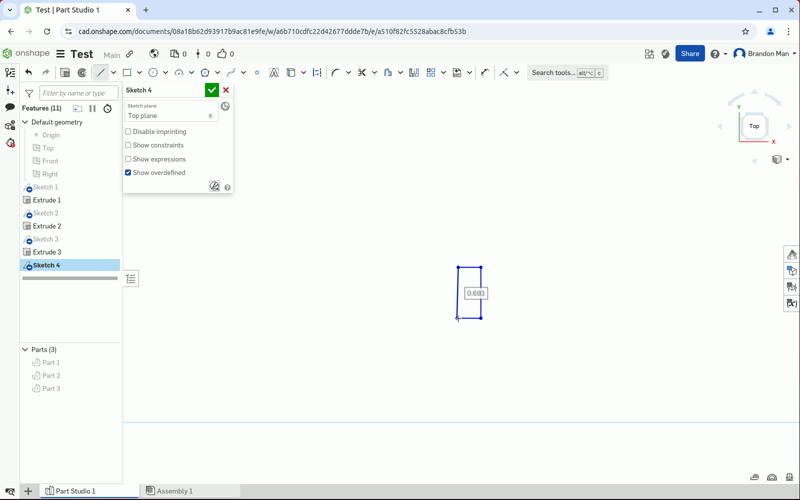
scroll(-6)
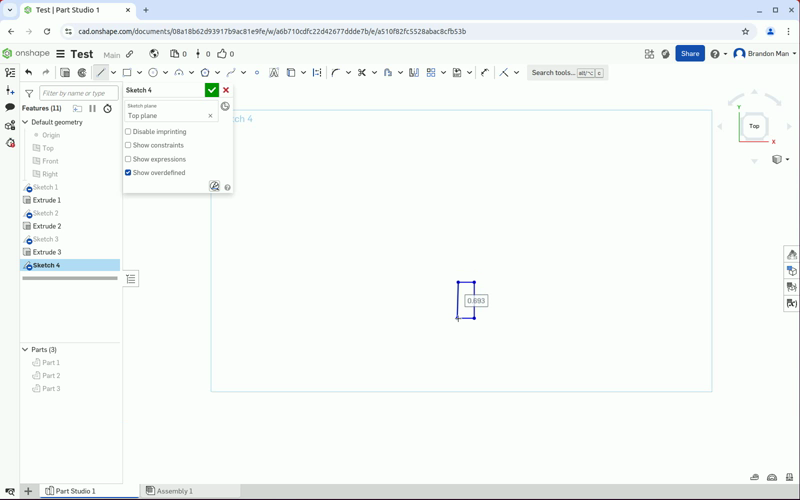
scroll(-6)
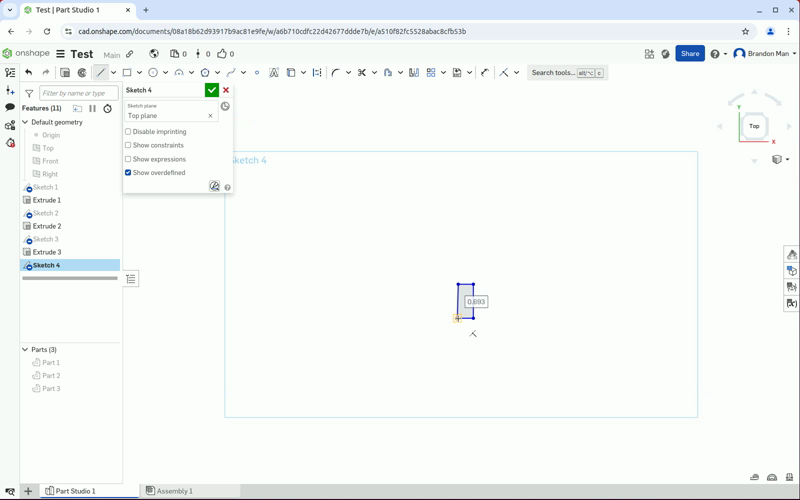
scroll(-6)
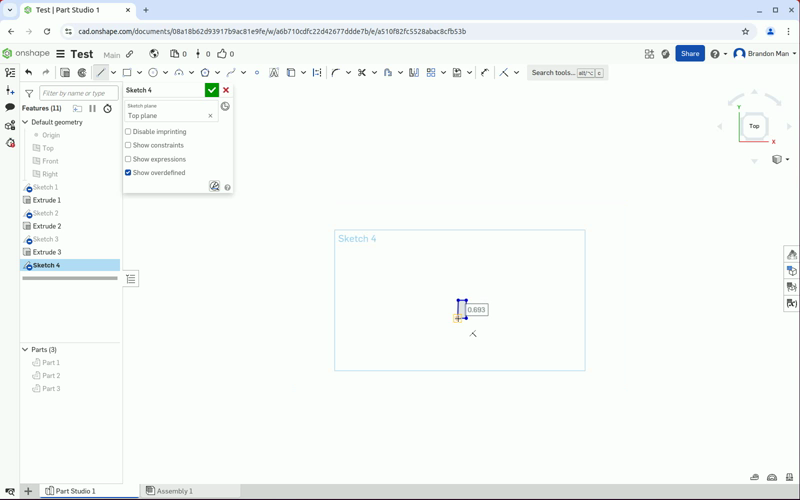
scroll(-6)
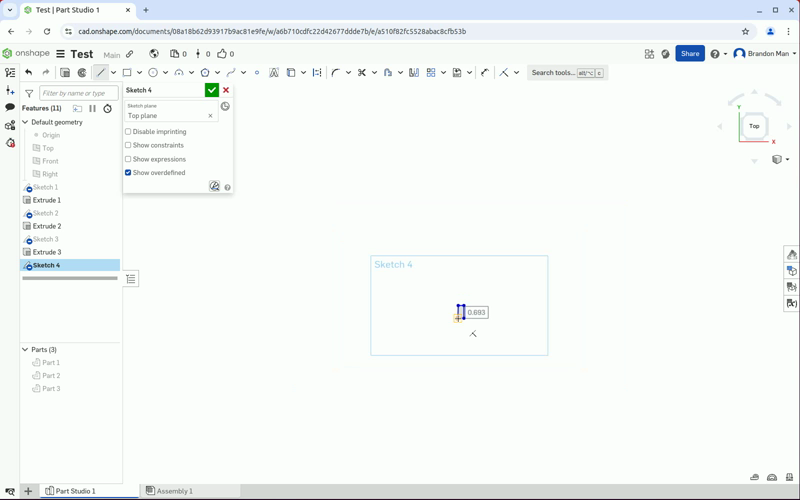
scroll(-6)
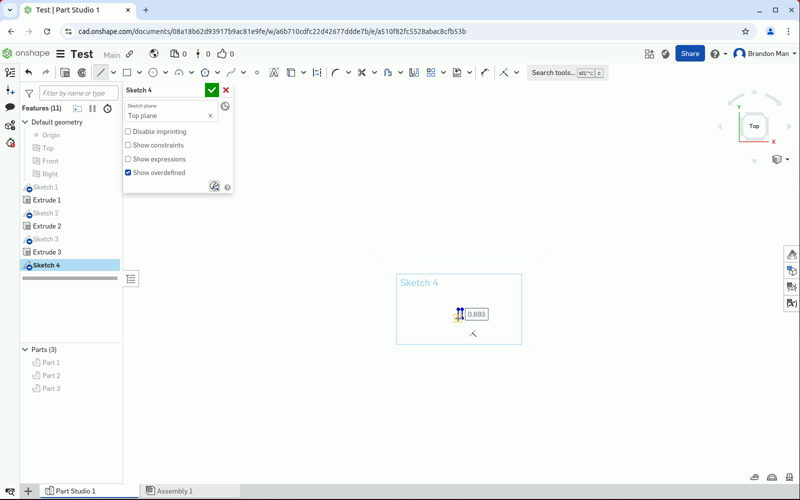
scroll(-6)
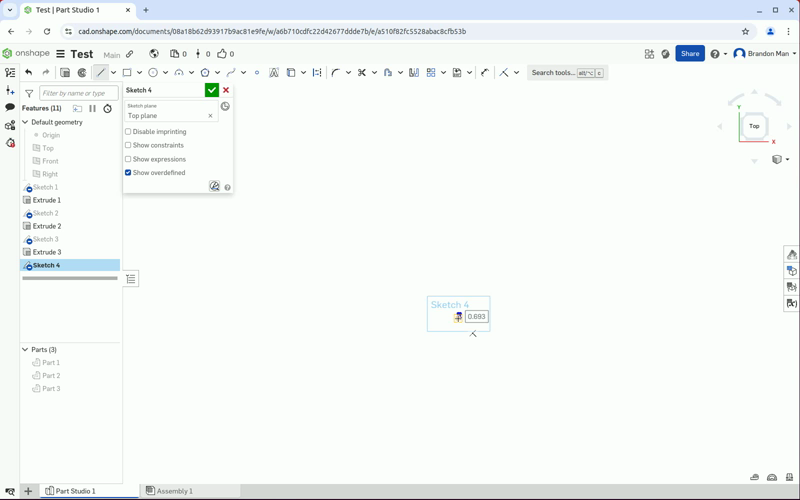
key(esc)
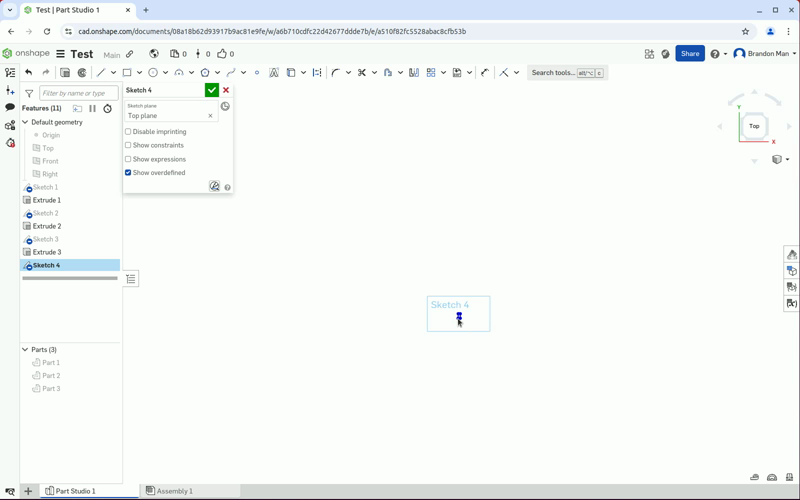
mouse_move(458, 316)
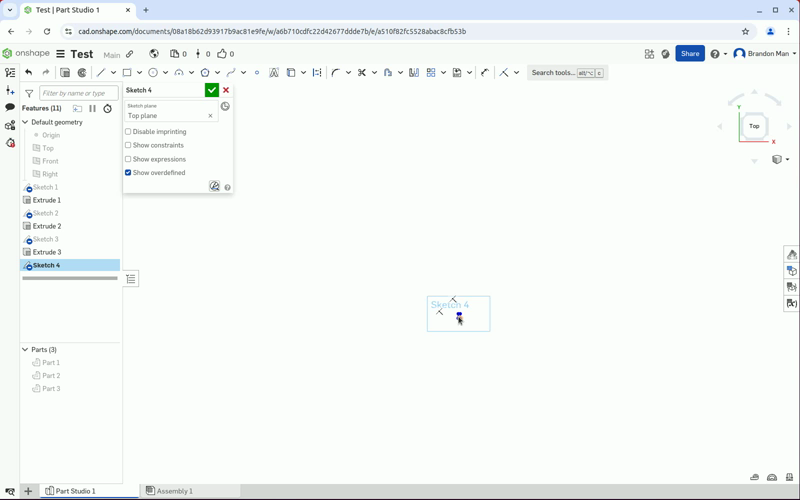
scroll(6)
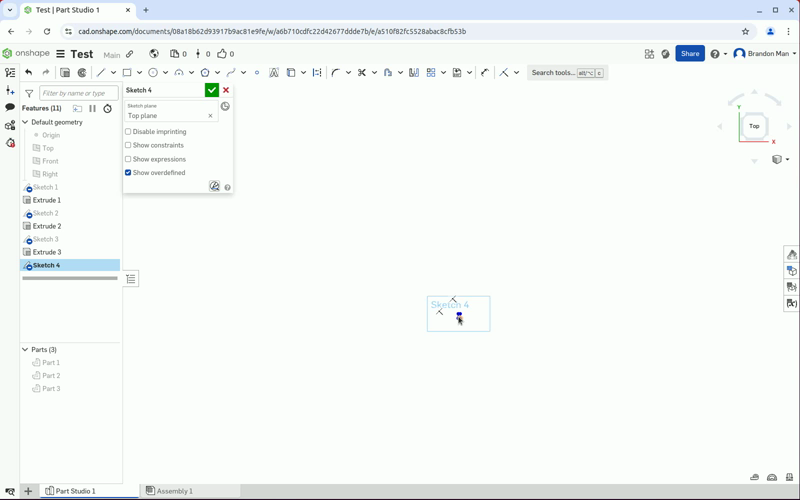
scroll(6)
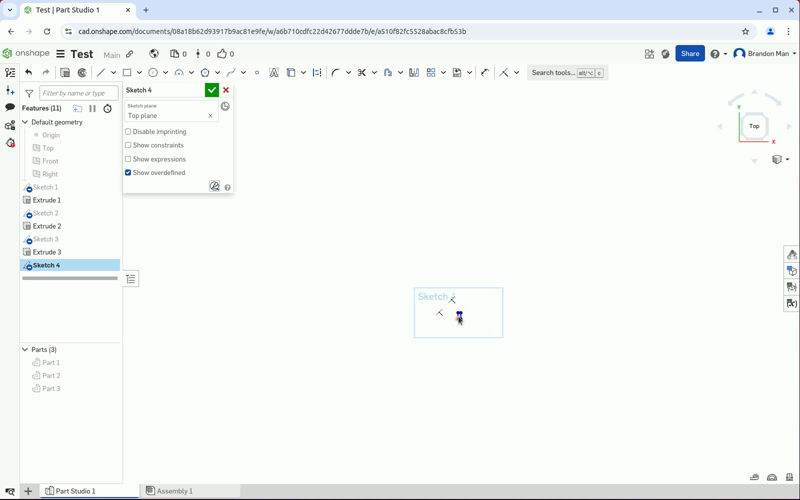
scroll(6)
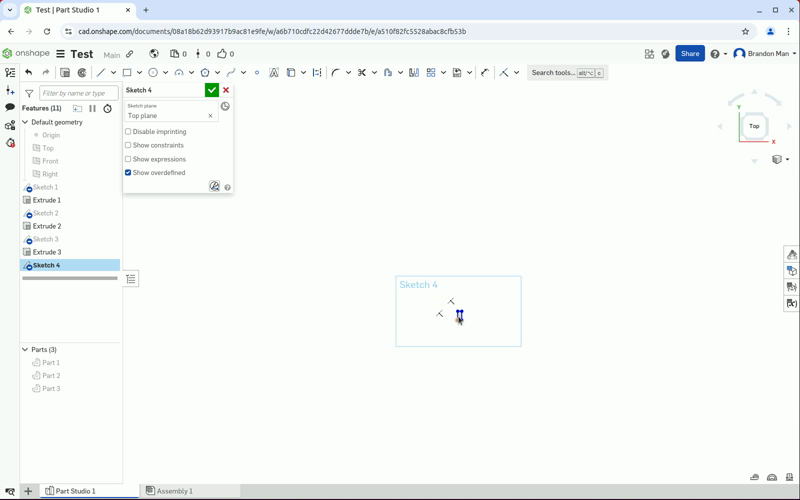
scroll(6)
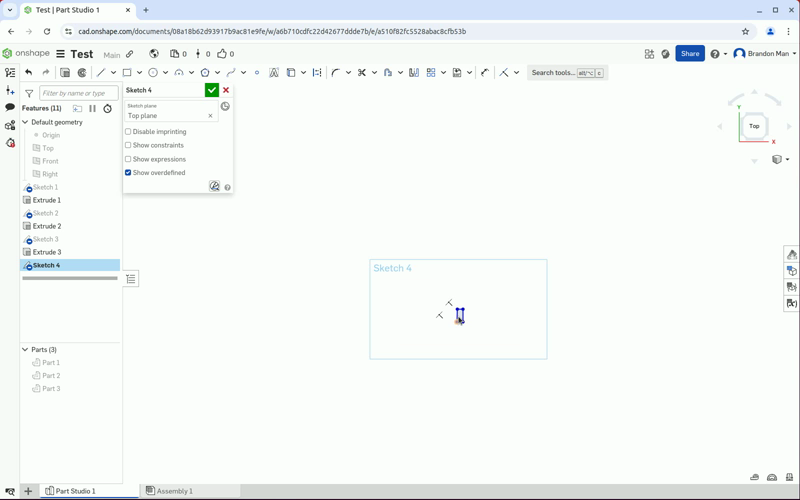
scroll(6)
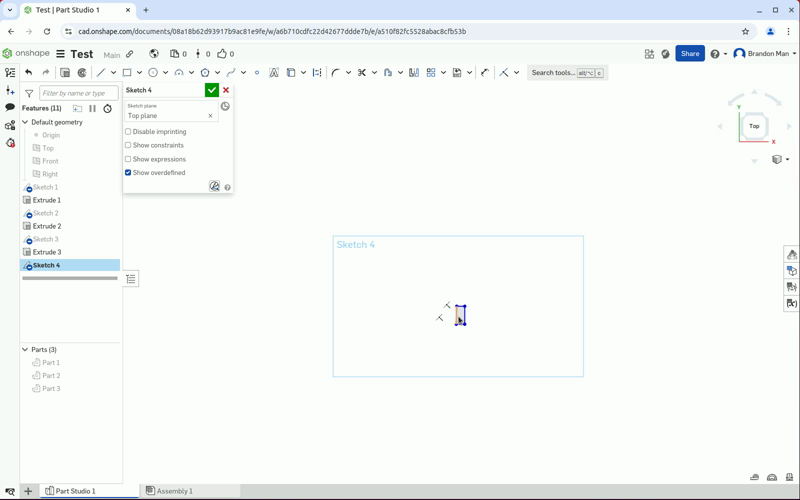
scroll(6)
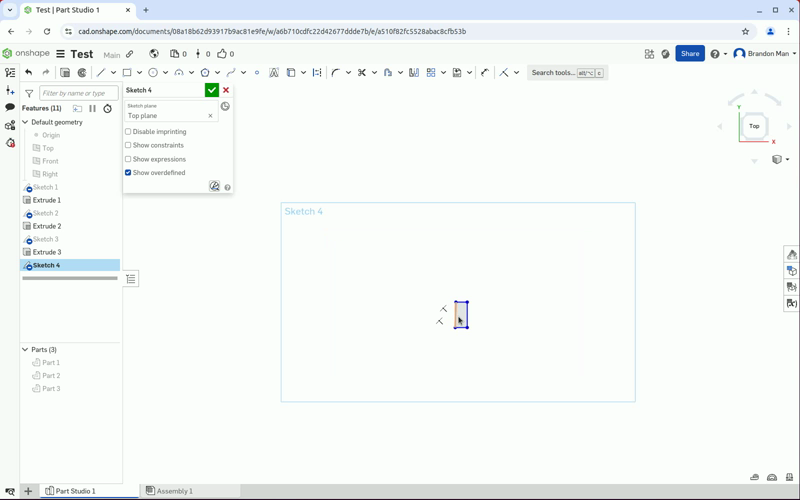
scroll(6)
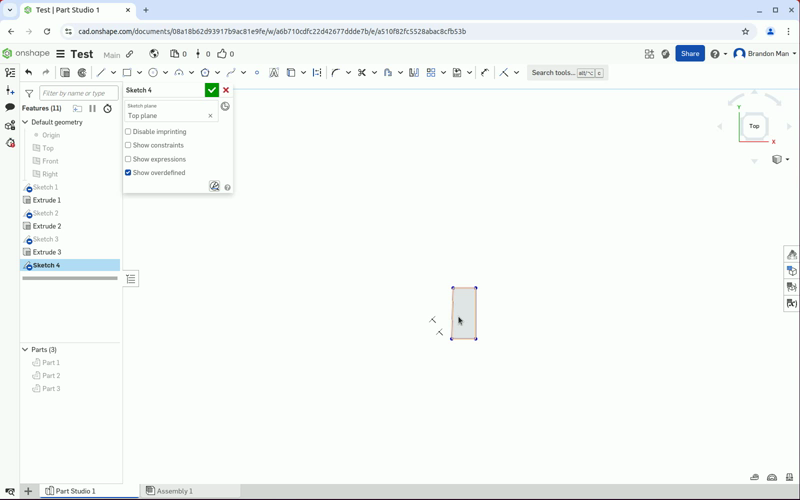
click(458, 316)
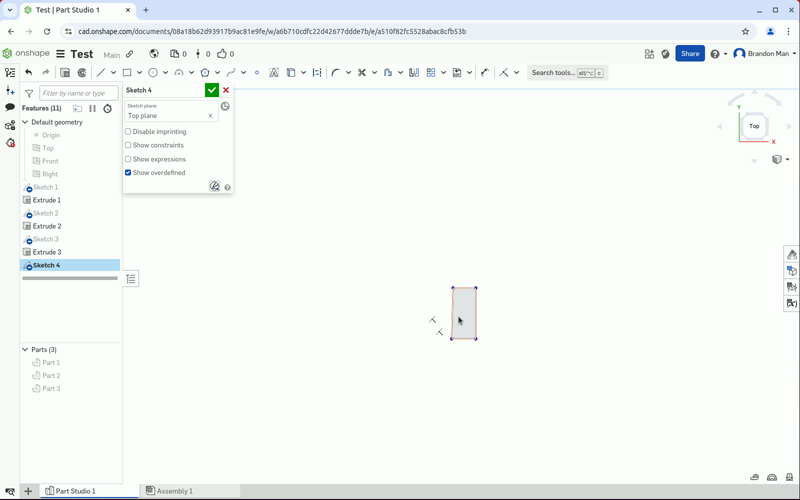
scroll(-6)
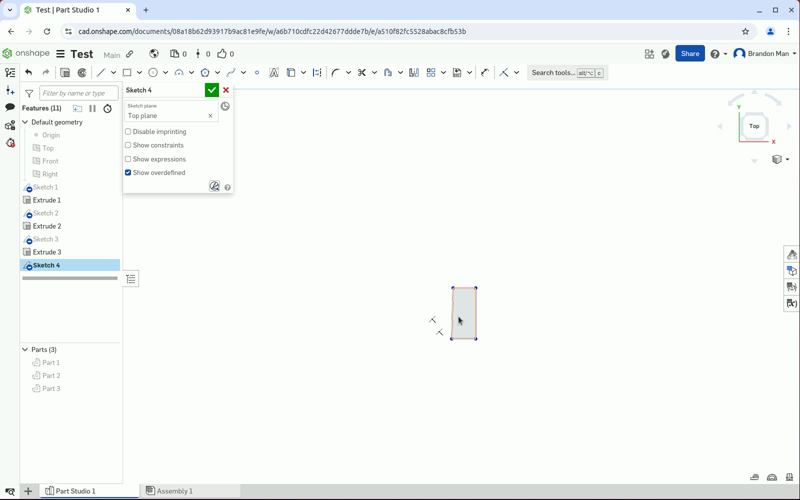
scroll(-6)
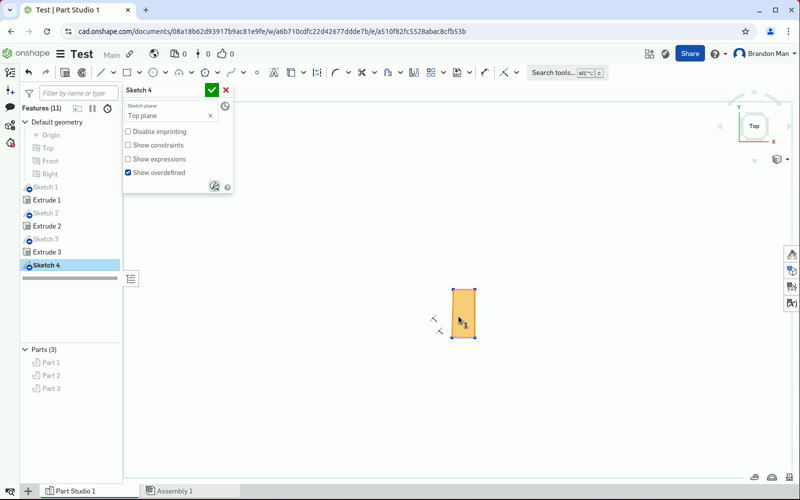
scroll(-6)
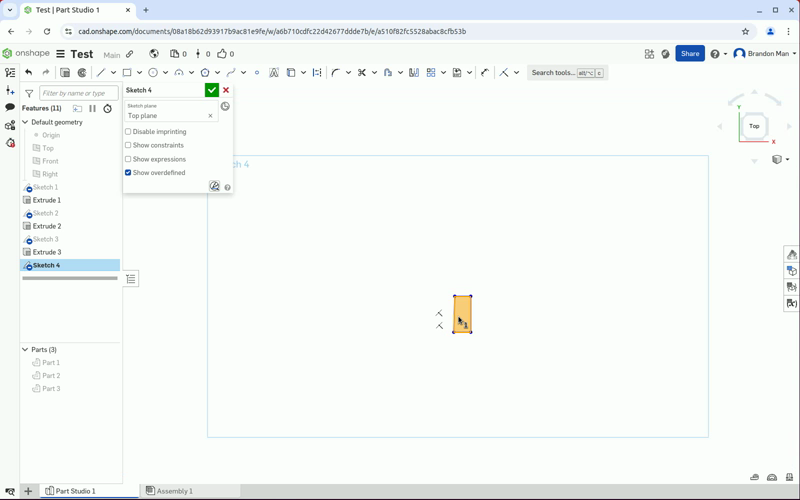
scroll(-6)
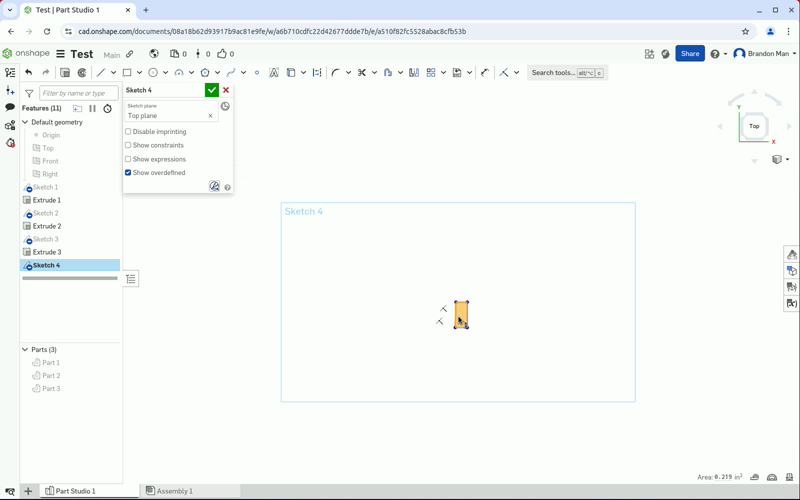
scroll(-6)
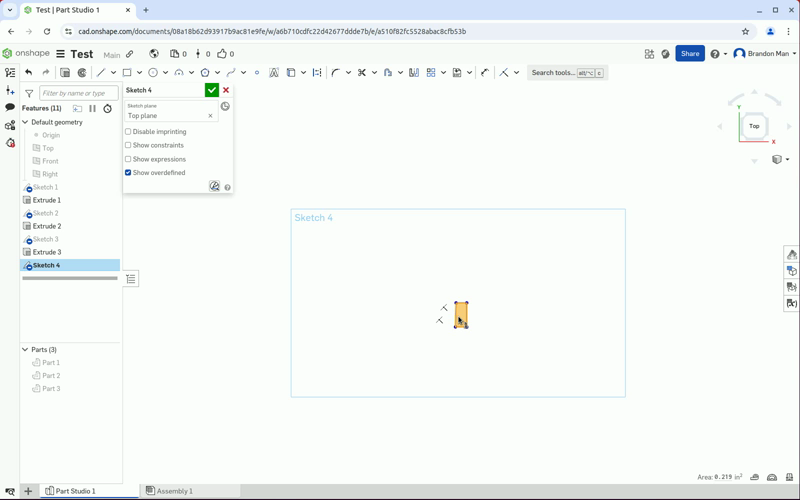
scroll(-6)
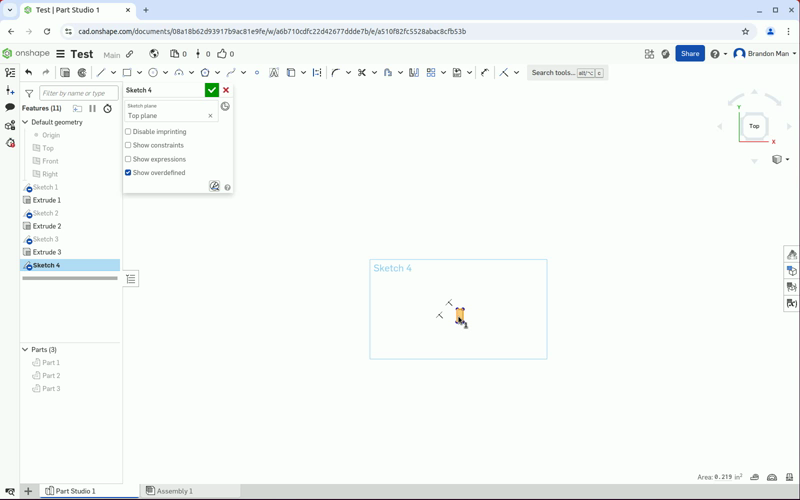
scroll(-6)
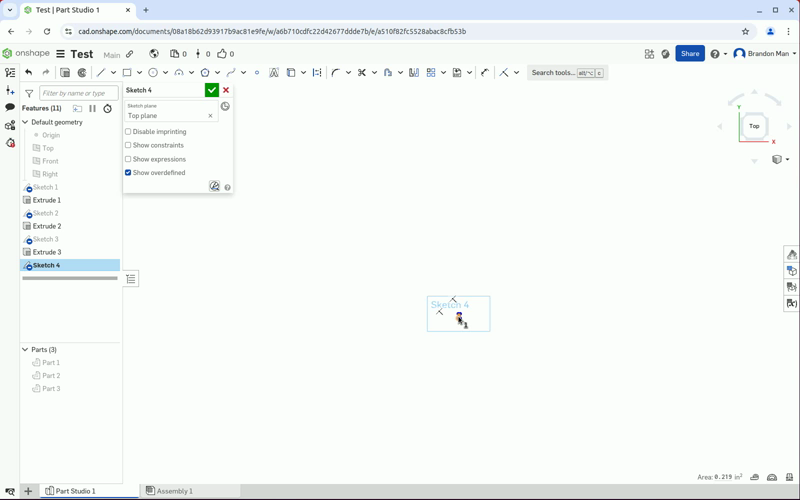
mouse_move(73, 352)
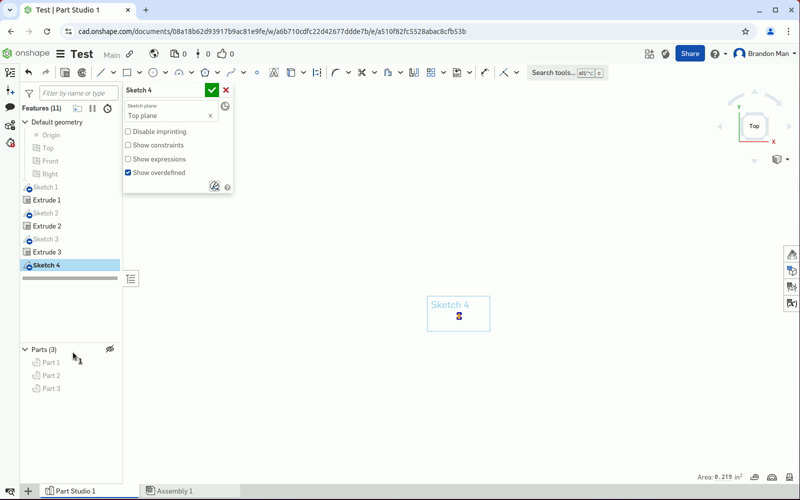
key(shift+y)
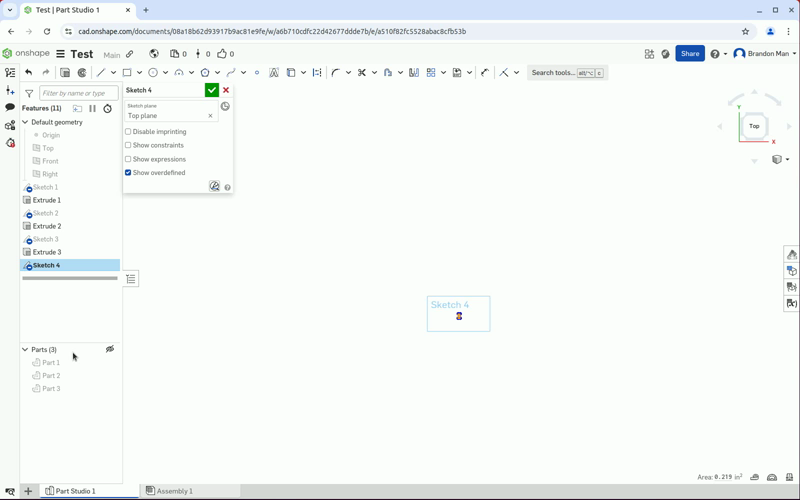
key(shift+e)
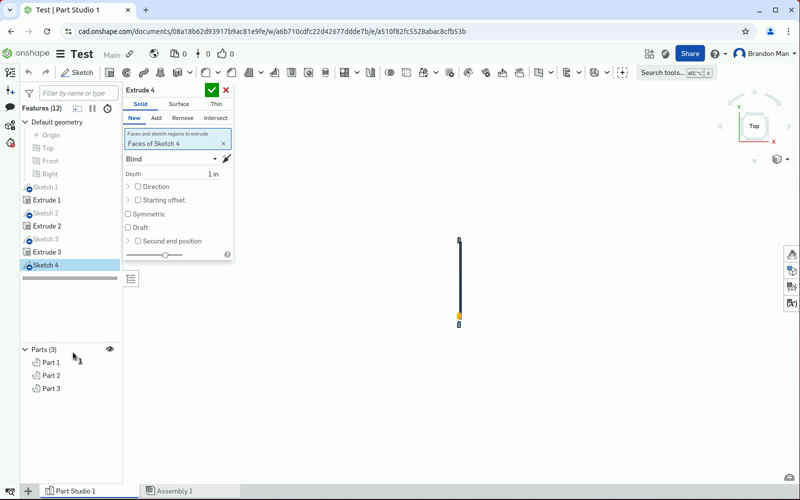
mouse_move(143, 106)
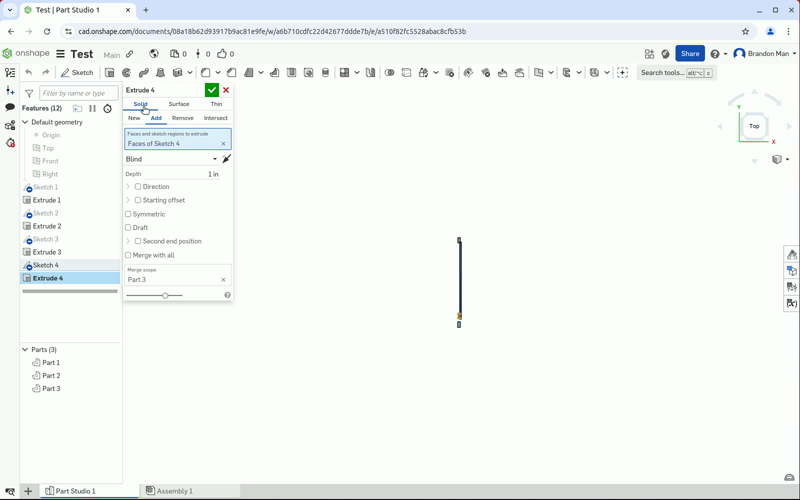
click(143, 106)
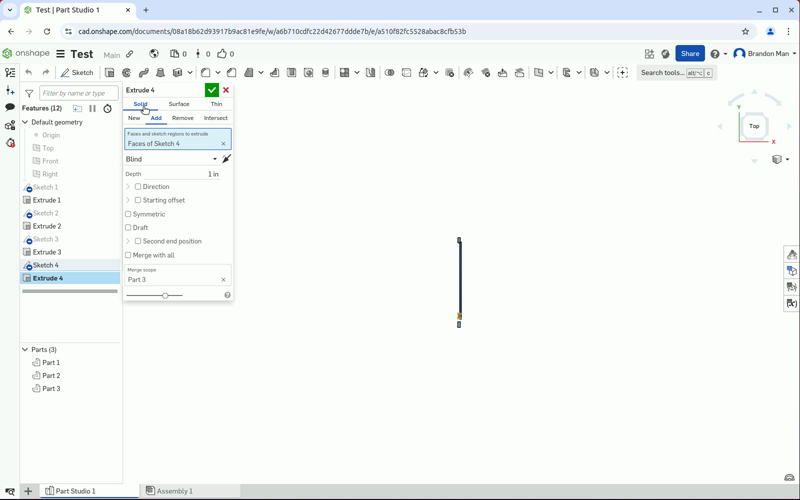
mouse_move(137, 120)
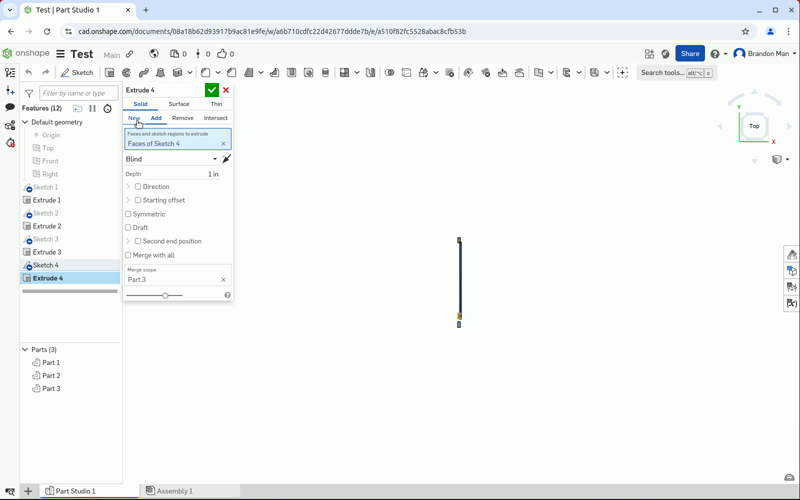
click(137, 120)
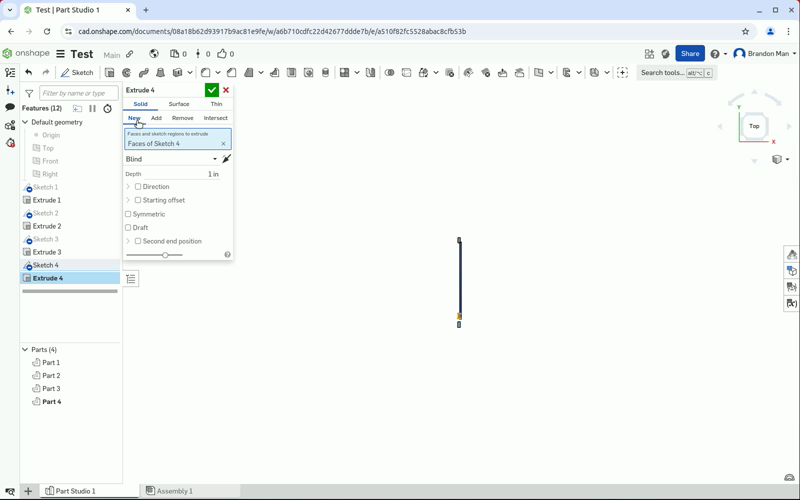
key(tab, 4)
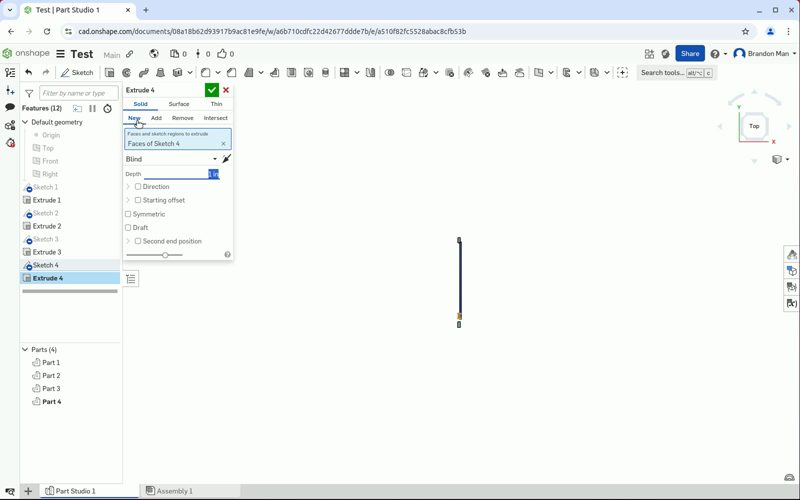
text(-8.906)
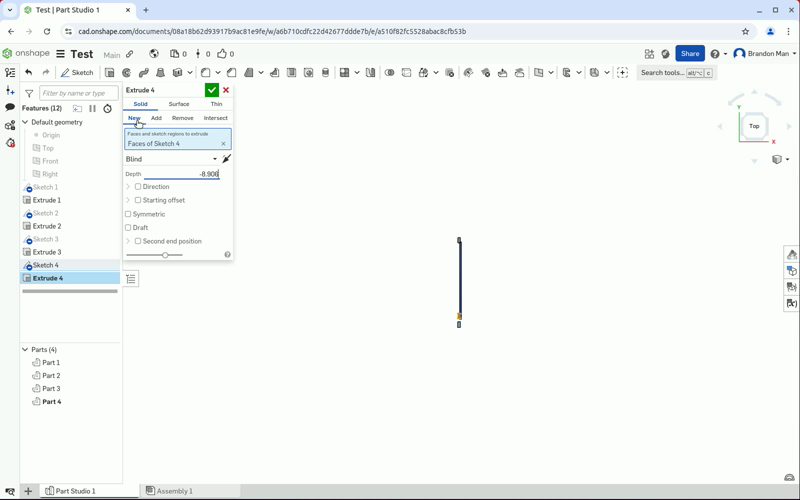
key(enter)
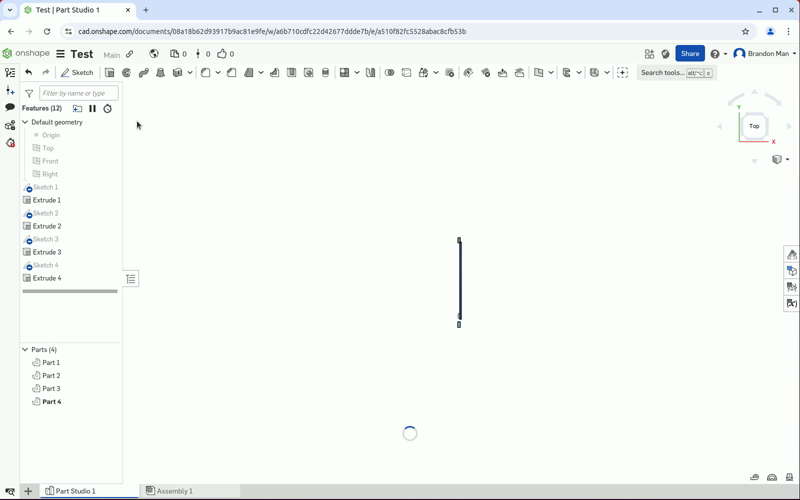
key(shift+h)
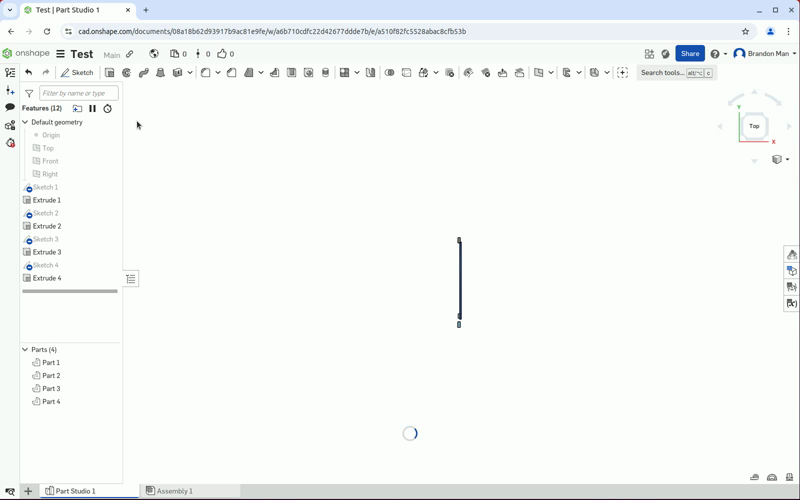
key(shift+h)
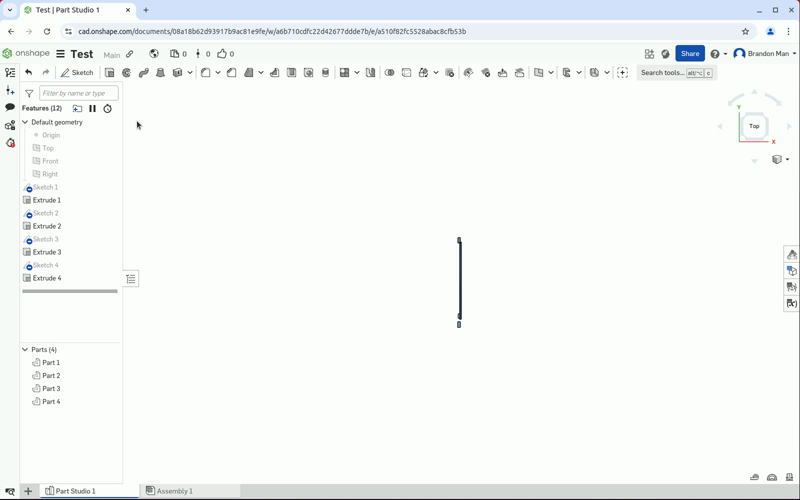
mouse_move(73, 189)
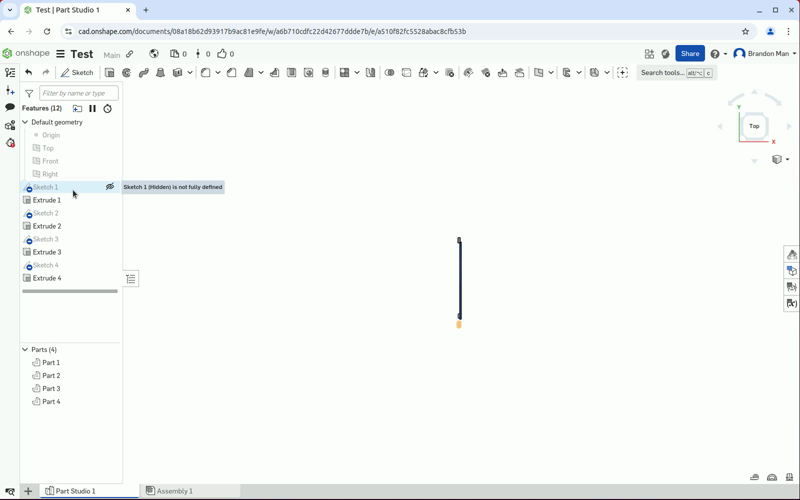
click(73, 189)
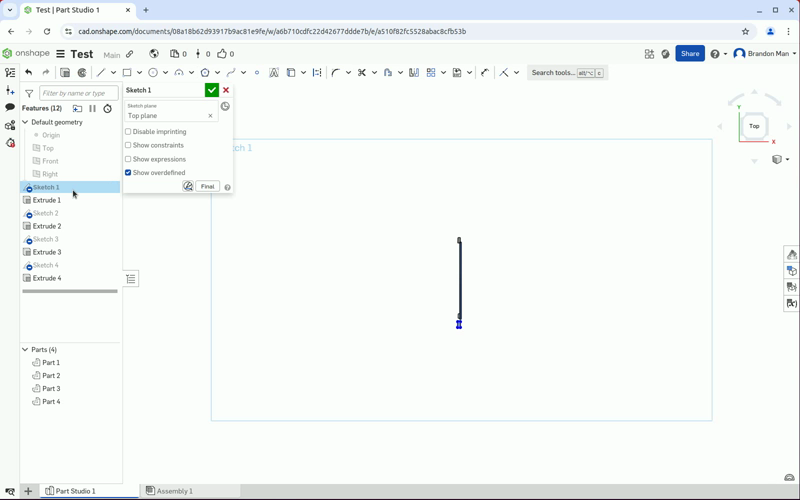
mouse_move(229, 92)
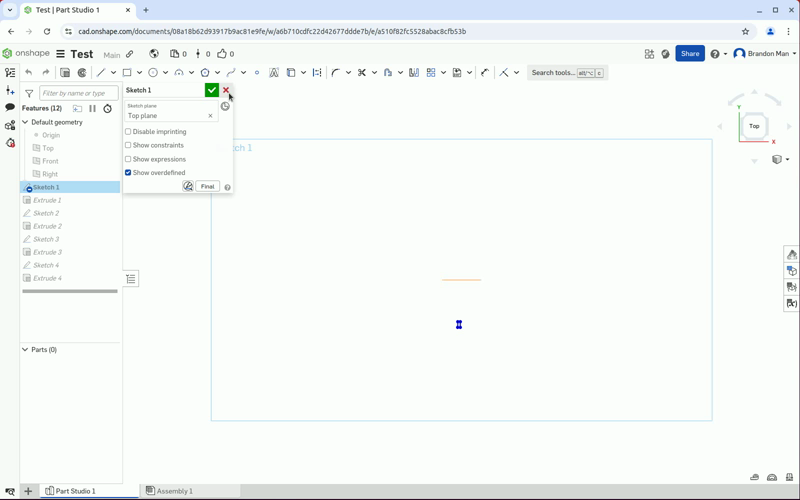
click(229, 92)
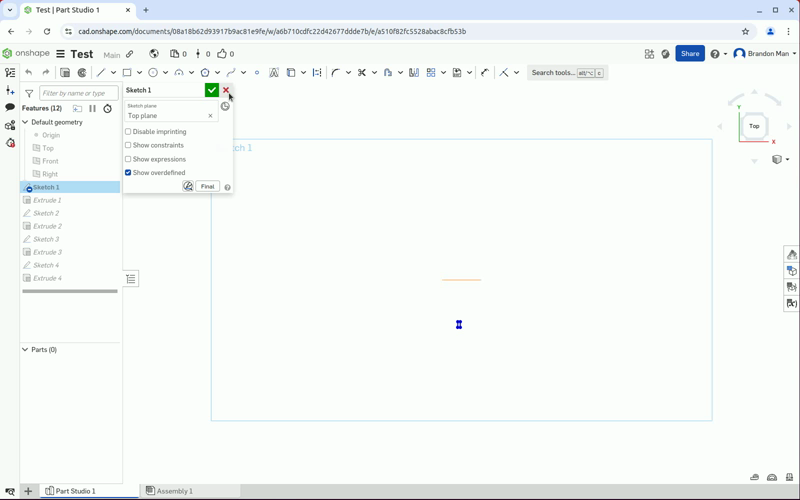
key(shift+s)
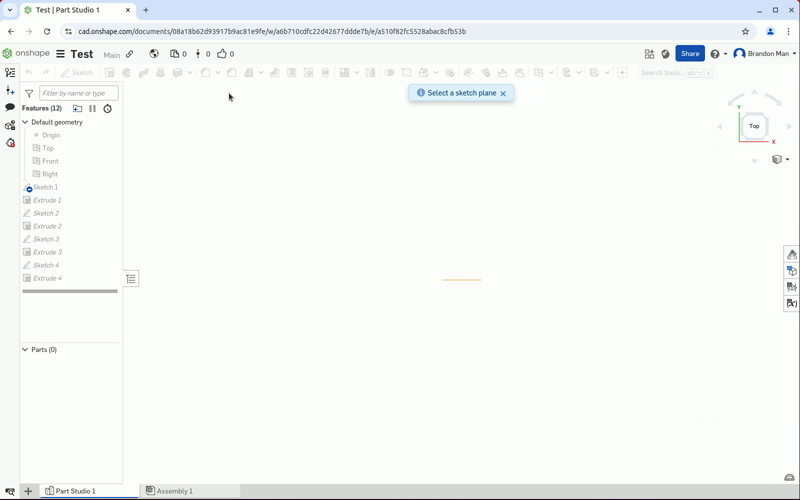
mouse_move(73, 150)
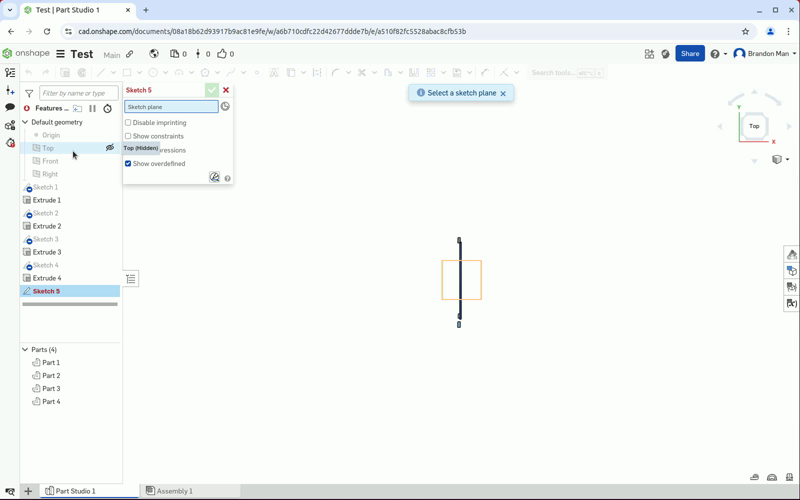
click(73, 150)
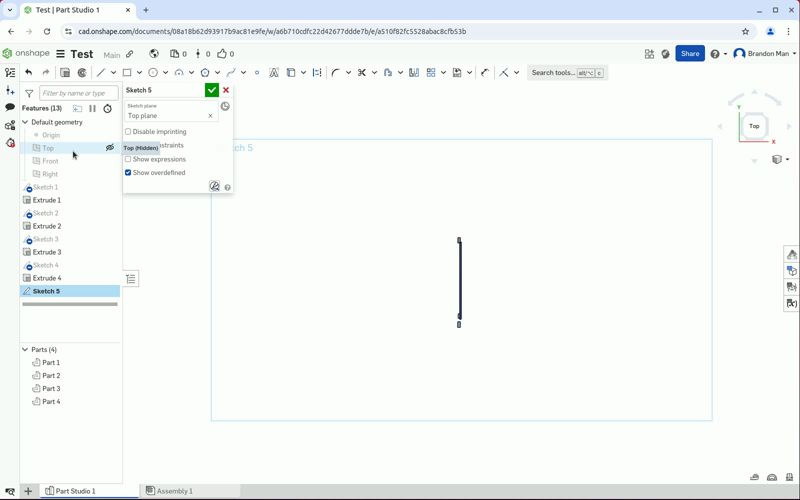
mouse_move(73, 352)
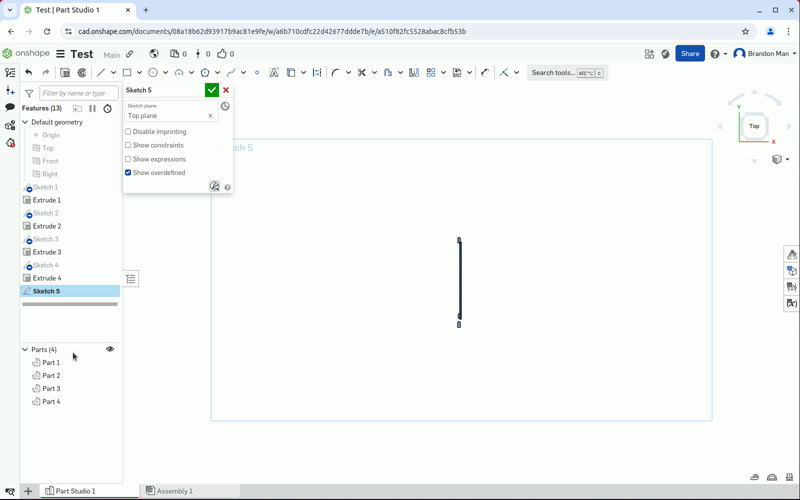
key(y)
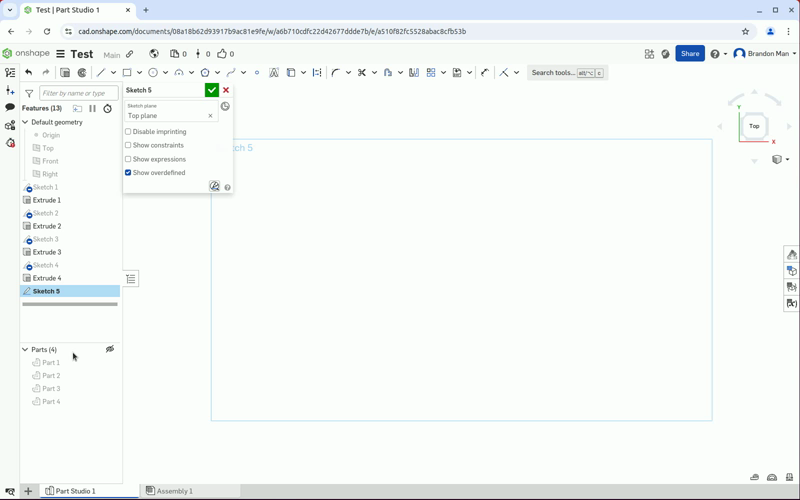
key(l)
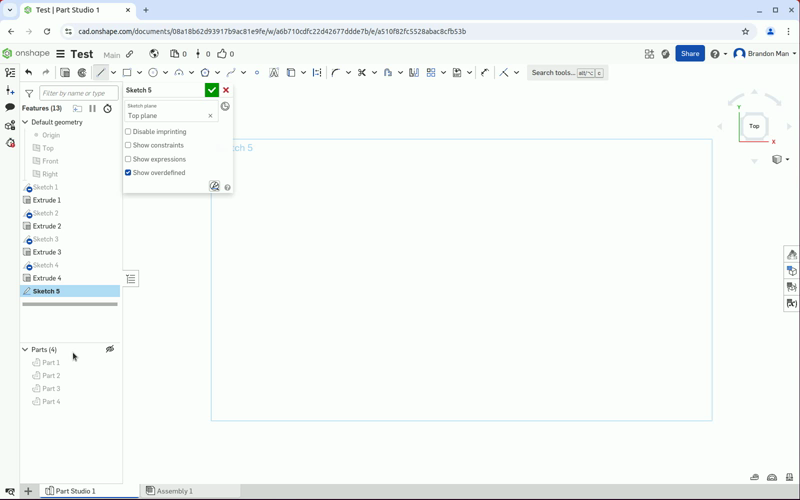
key_down(shift)
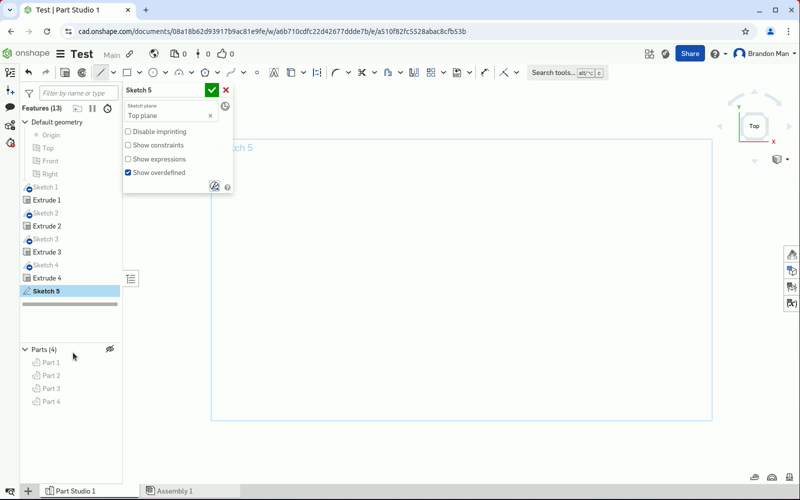
mouse_move(458, 251)
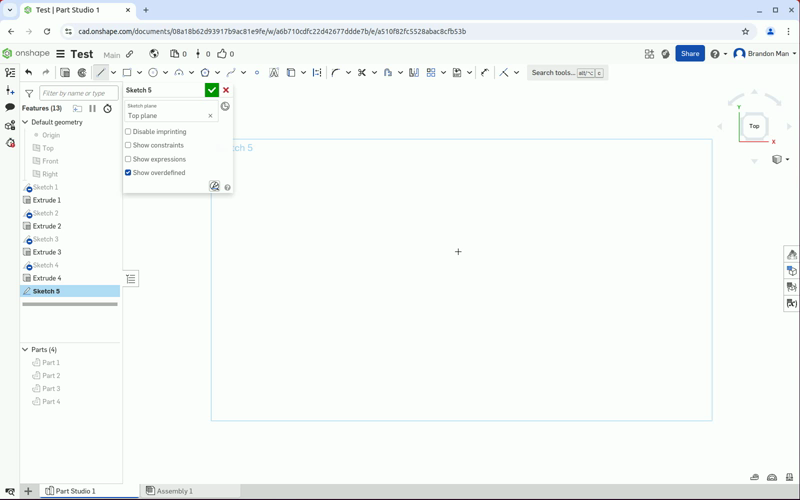
click(458, 251)
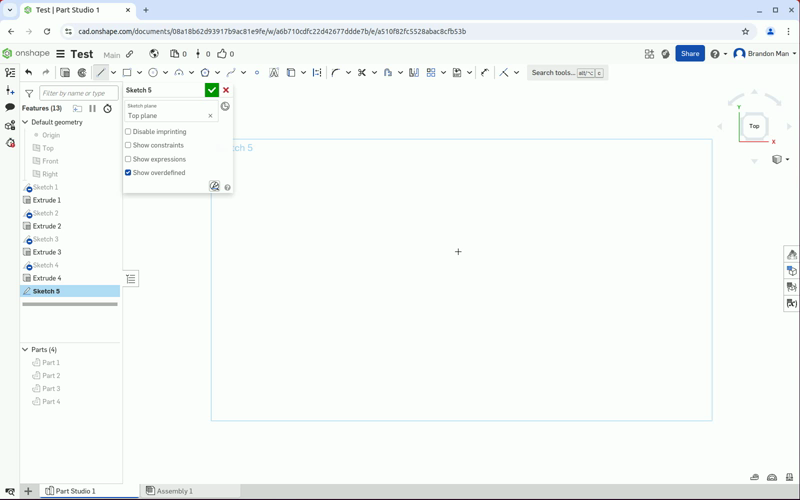
key_up(shift)
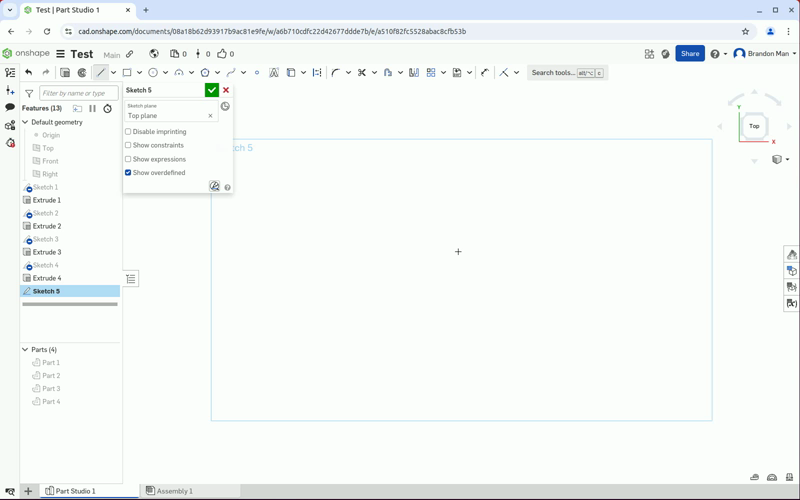
key_down(shift)
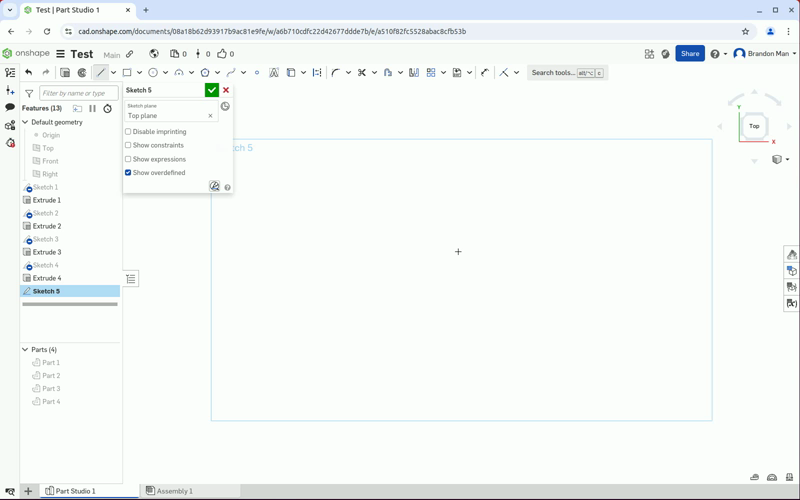
mouse_move(488, 251)
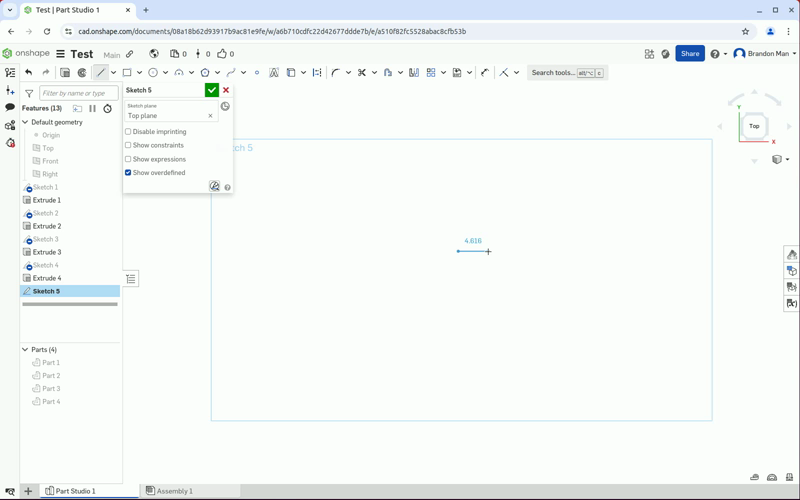
mouse_move(460, 251)
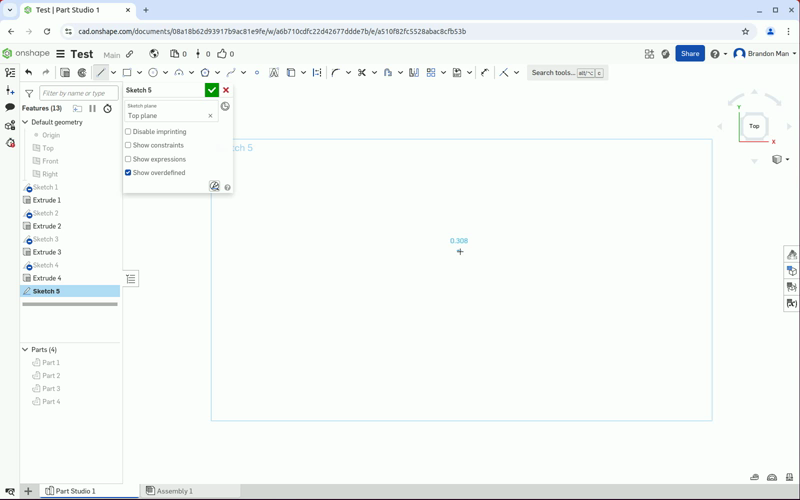
scroll(6)
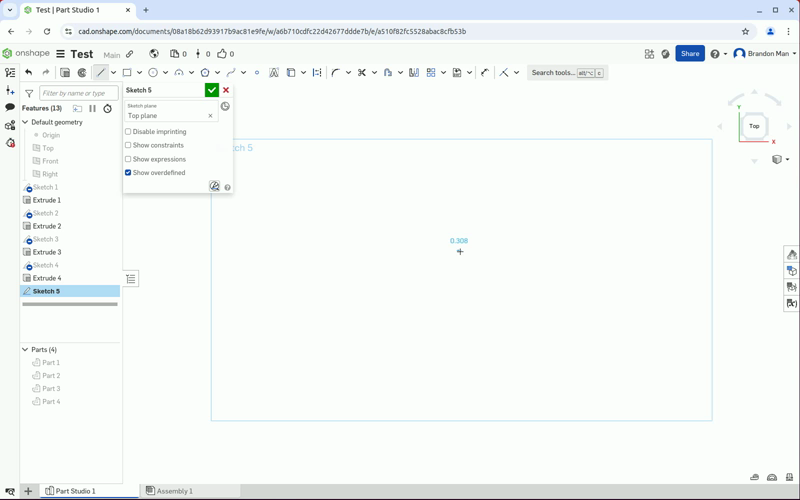
scroll(6)
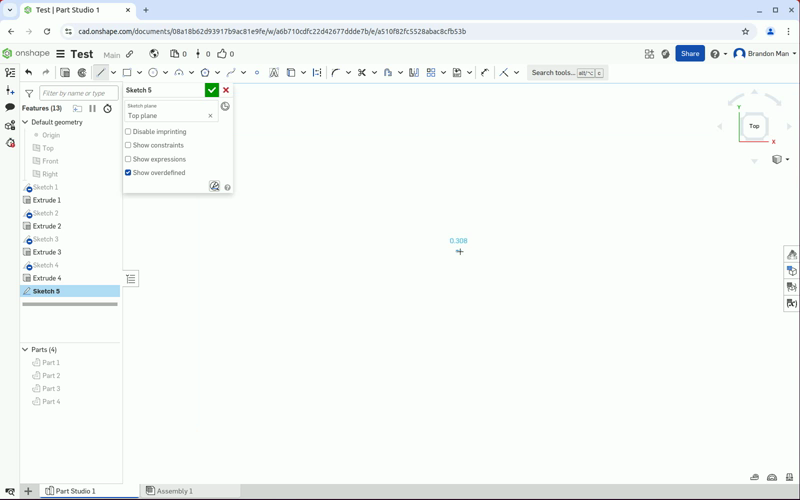
scroll(6)
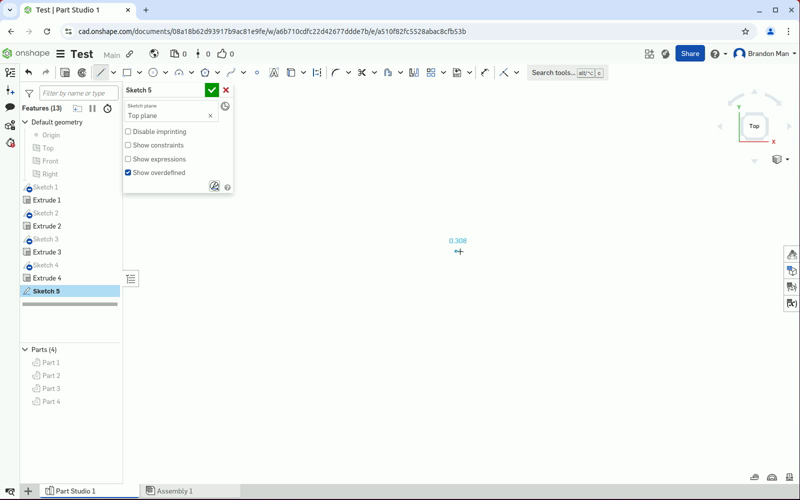
scroll(6)
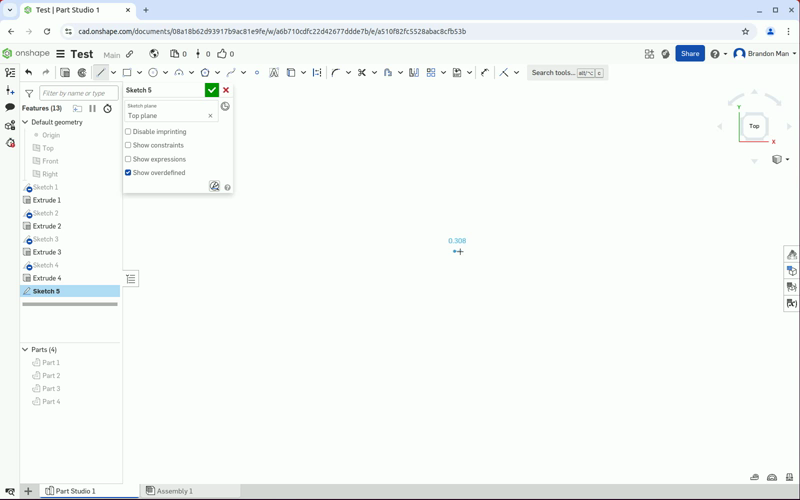
scroll(6)
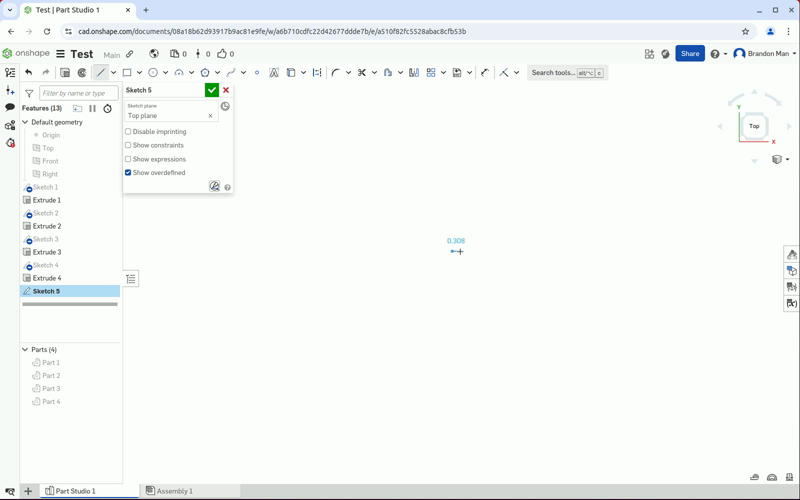
scroll(6)
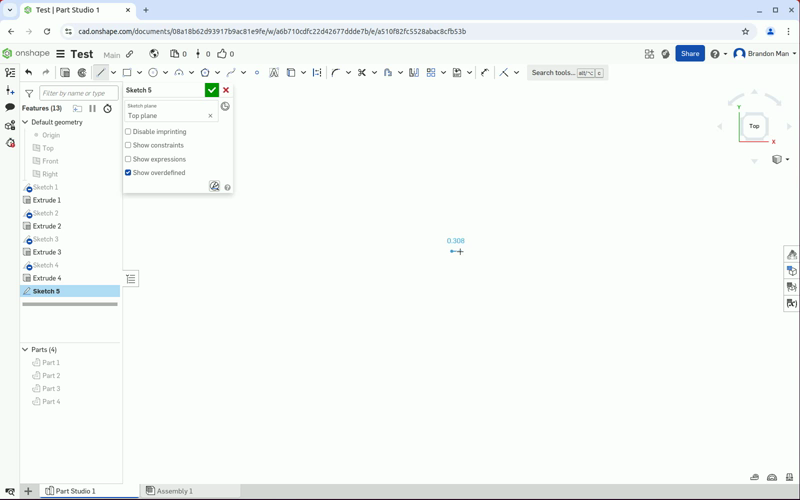
scroll(6)
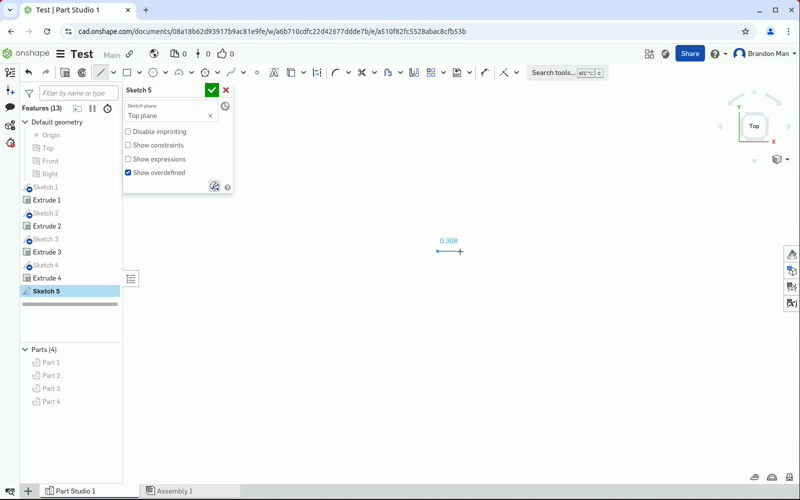
click(460, 251)
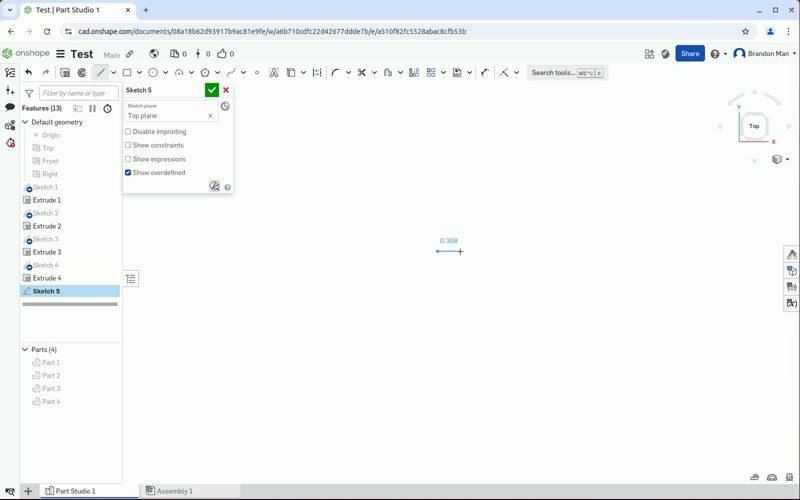
scroll(-6)
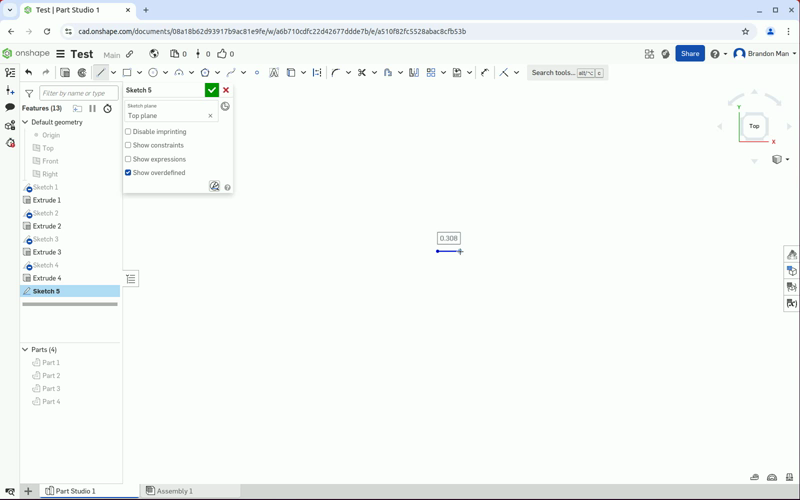
scroll(-6)
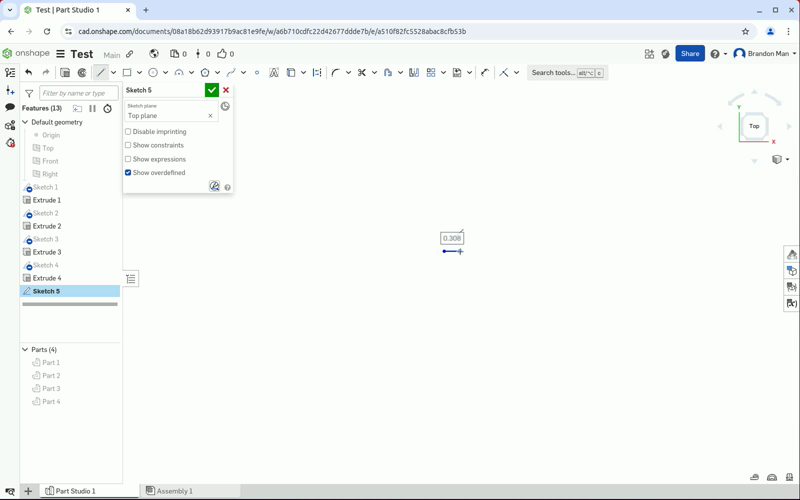
scroll(-6)
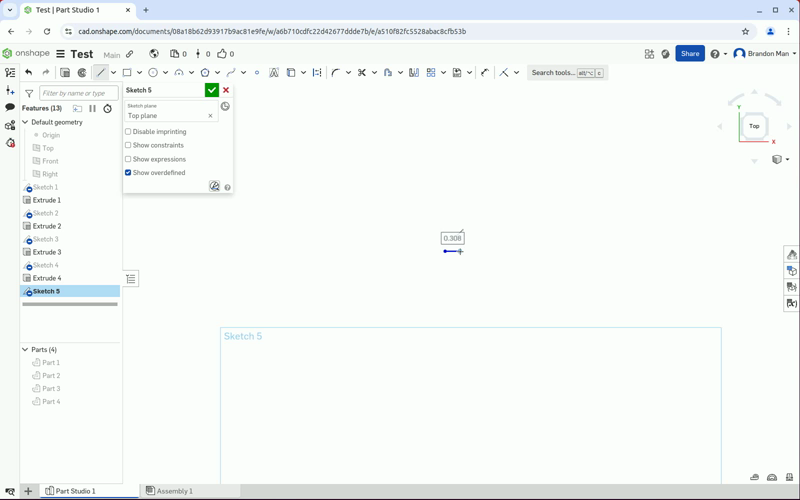
scroll(-6)
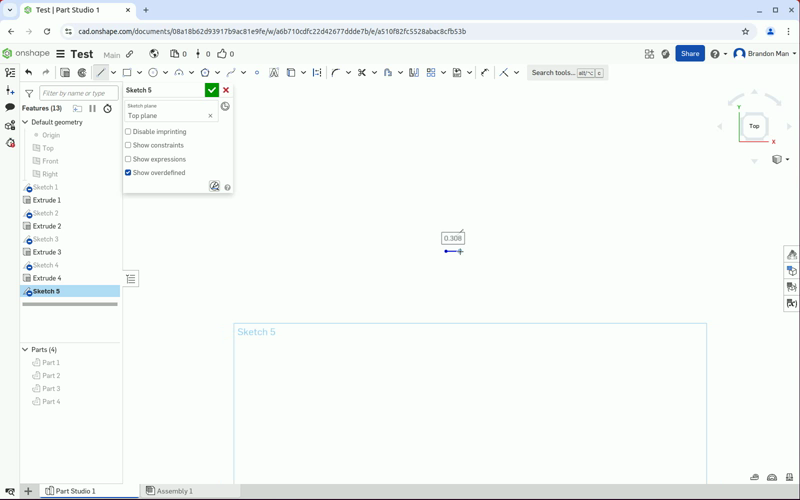
scroll(-6)
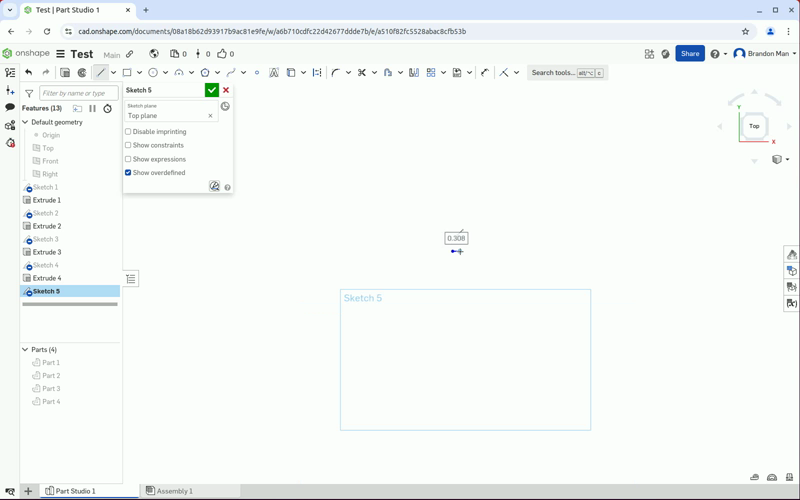
scroll(-6)
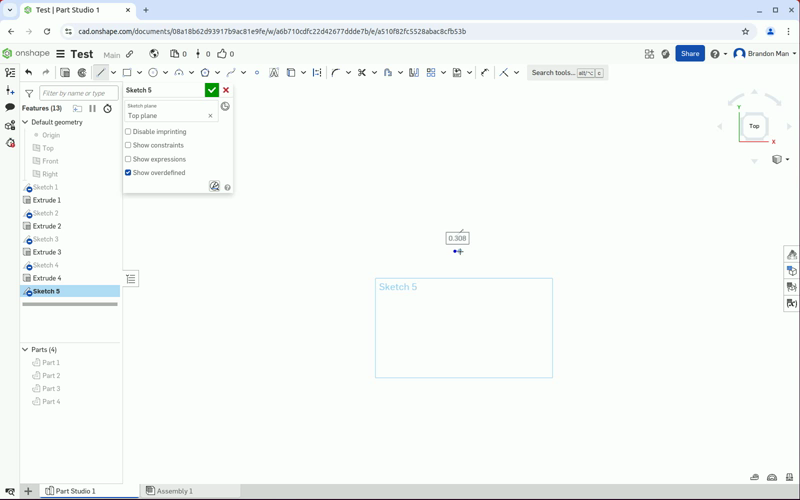
scroll(-6)
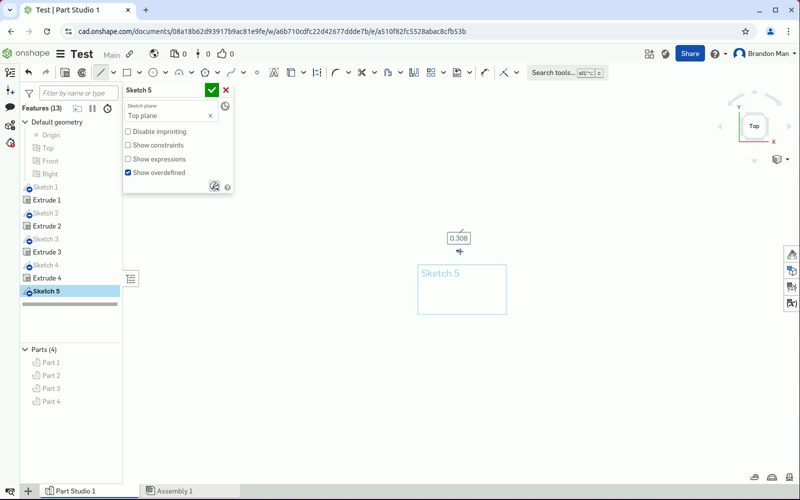
key_up(shift)
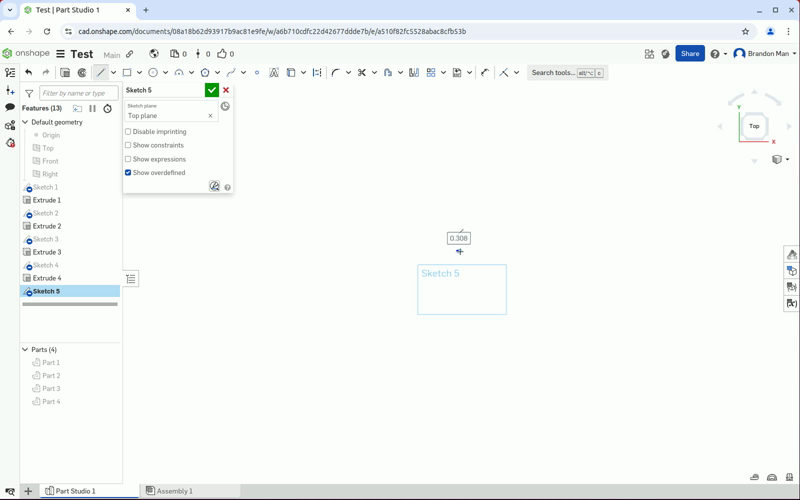
key_down(shift)
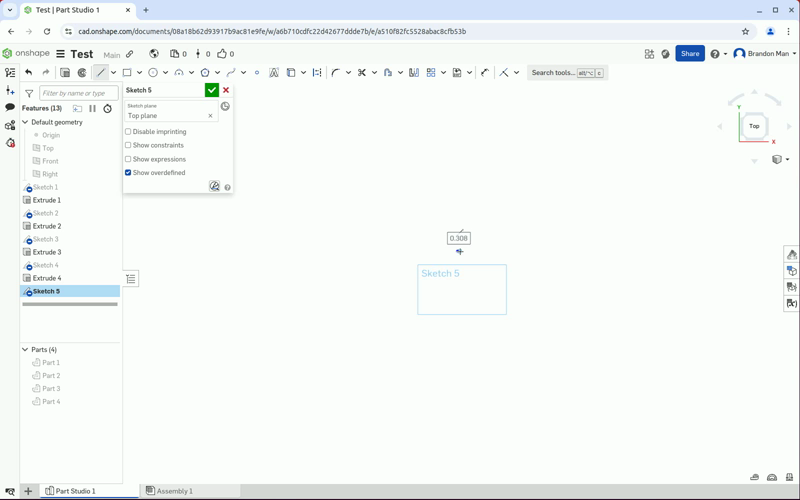
mouse_move(490, 251)
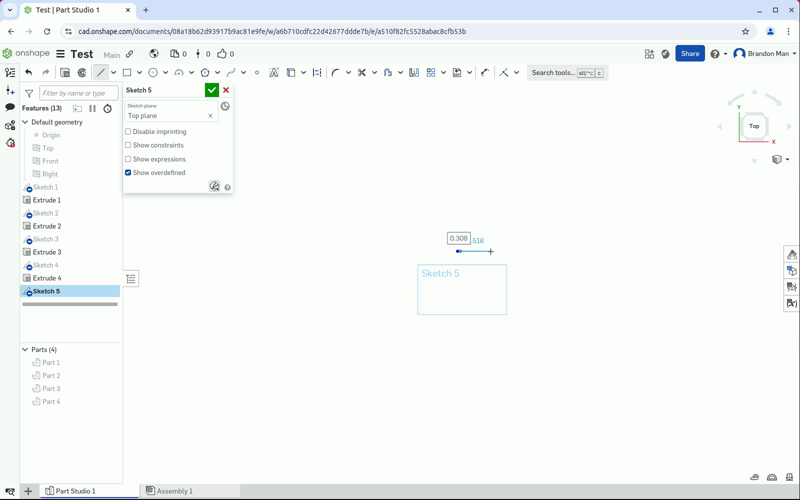
mouse_move(460, 246)
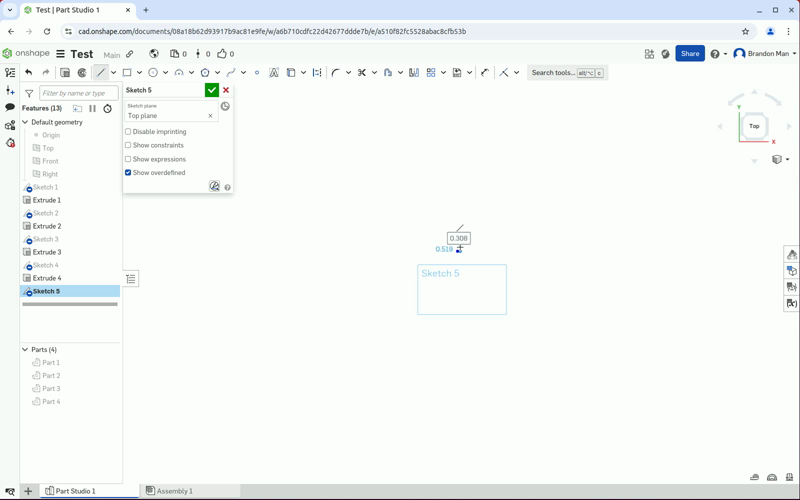
scroll(6)
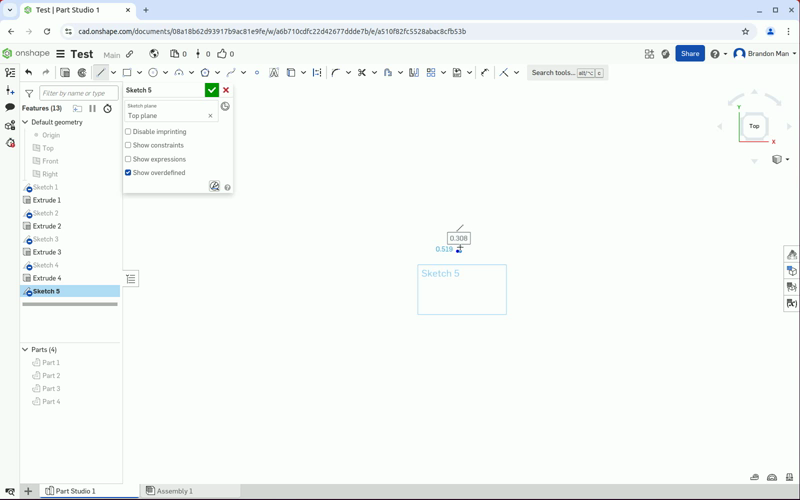
scroll(6)
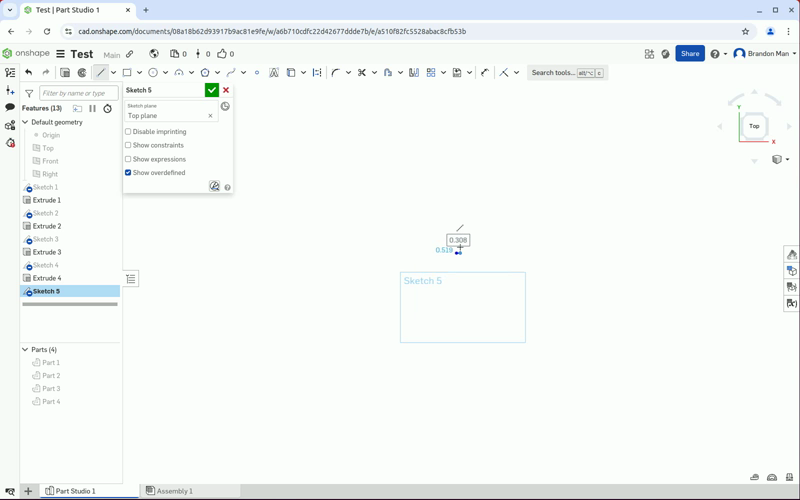
scroll(6)
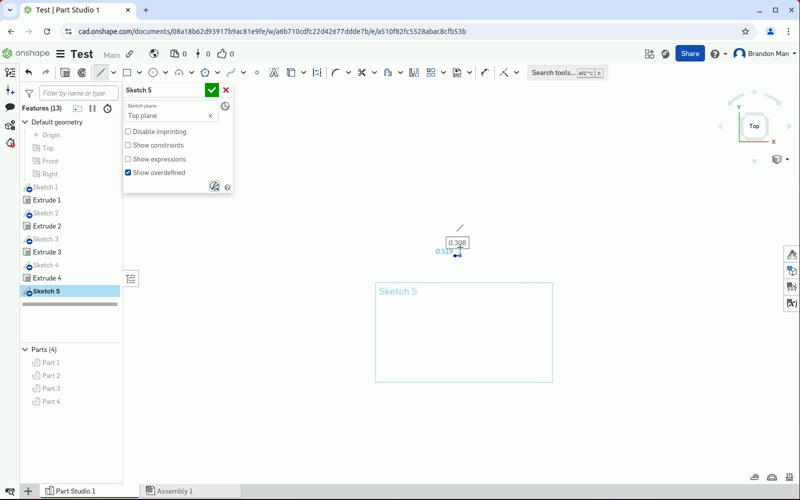
scroll(6)
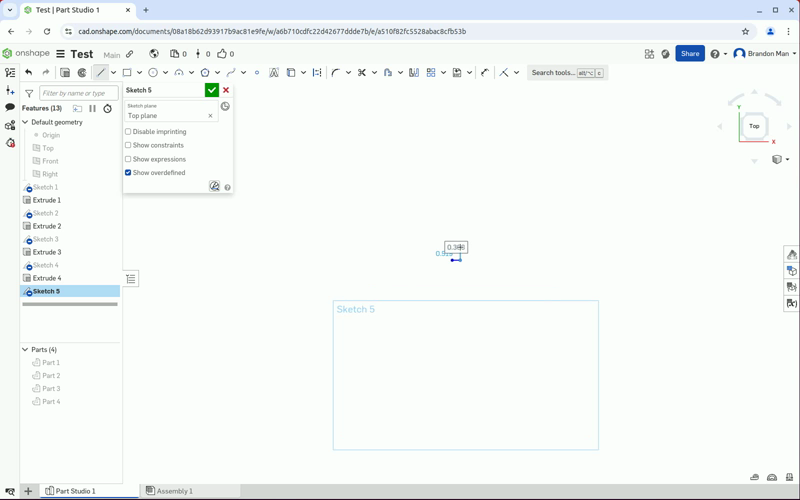
scroll(6)
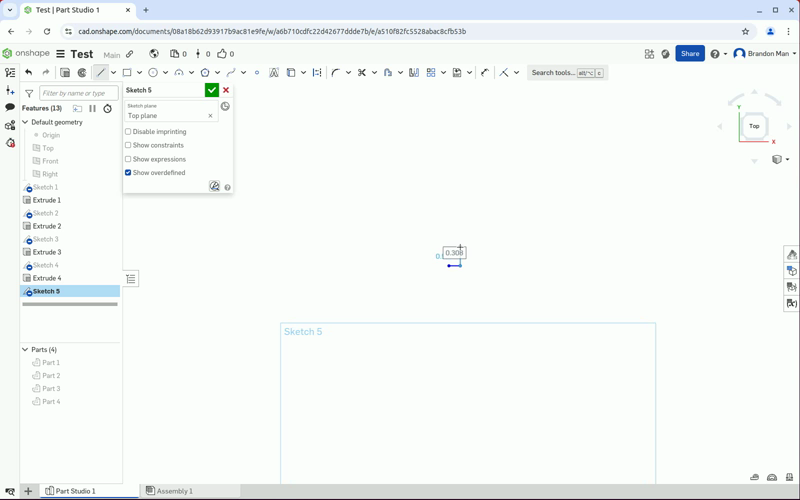
scroll(6)
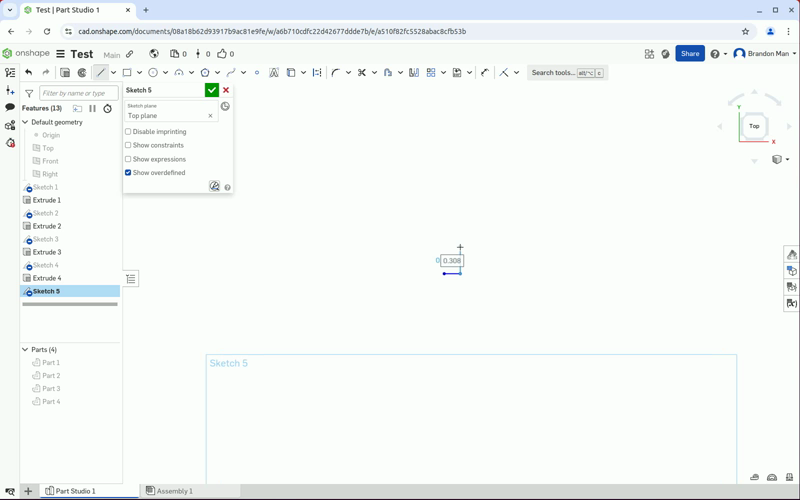
scroll(6)
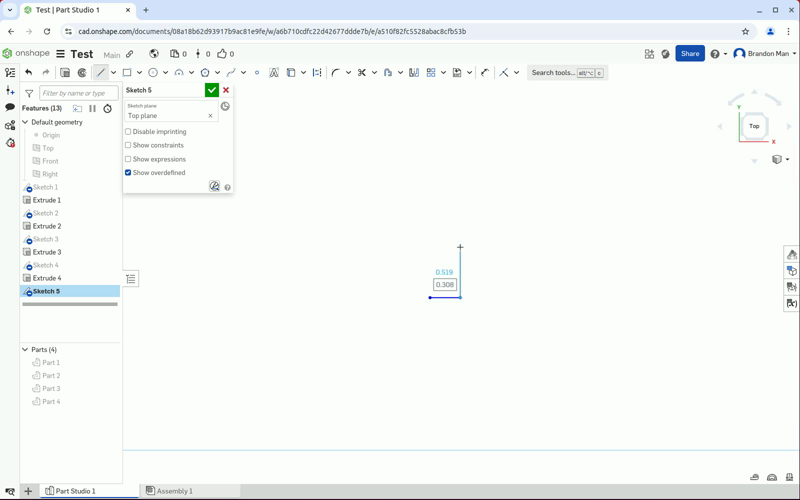
click(460, 246)
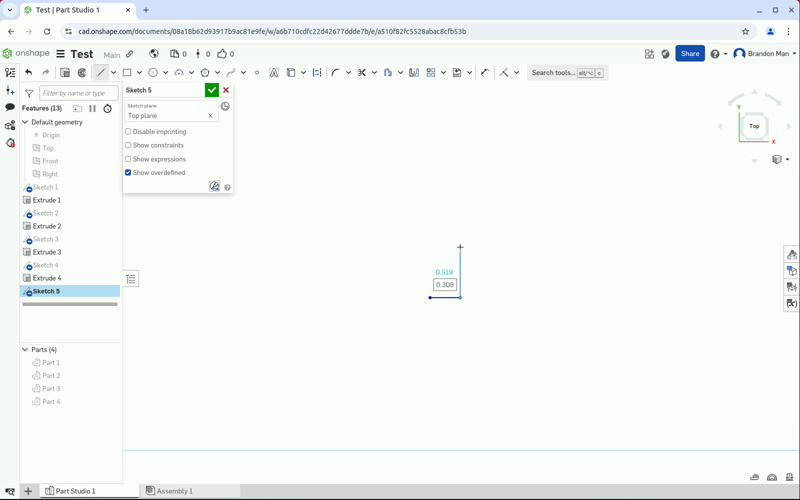
scroll(-6)
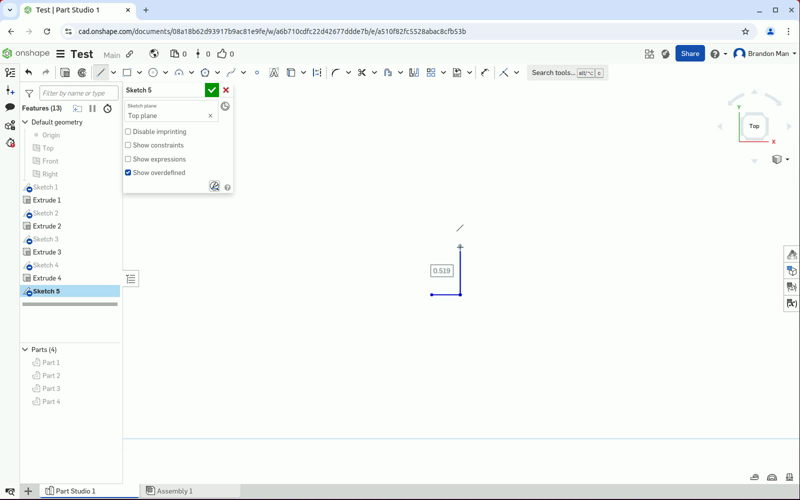
scroll(-6)
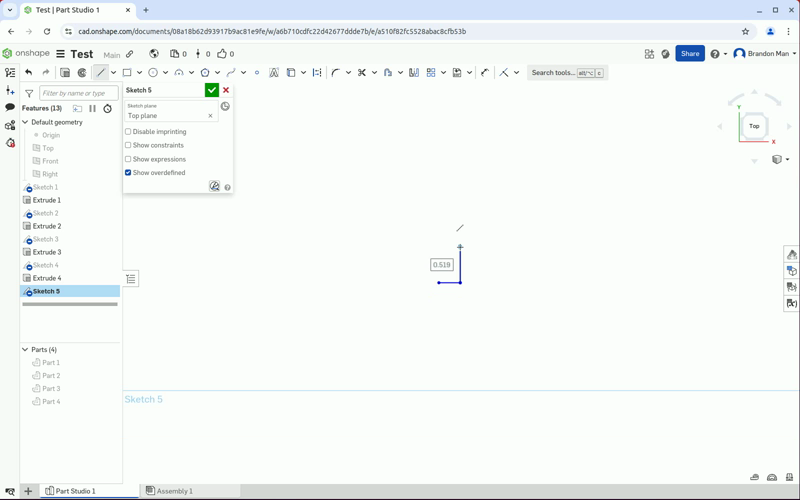
scroll(-6)
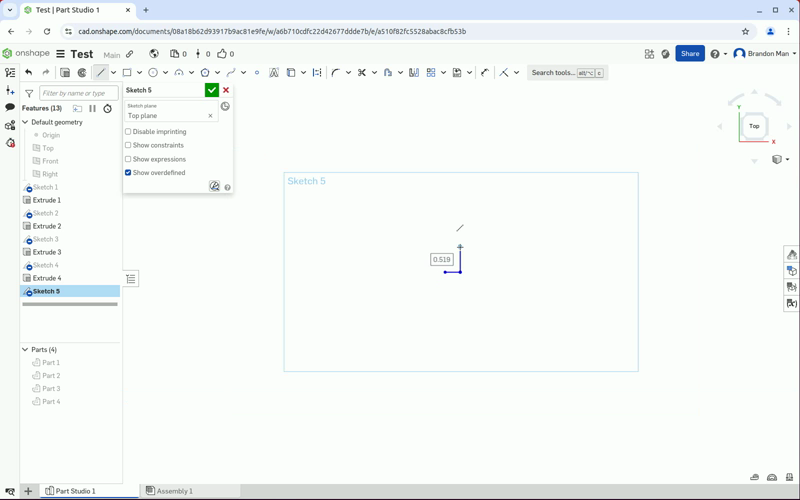
scroll(-6)
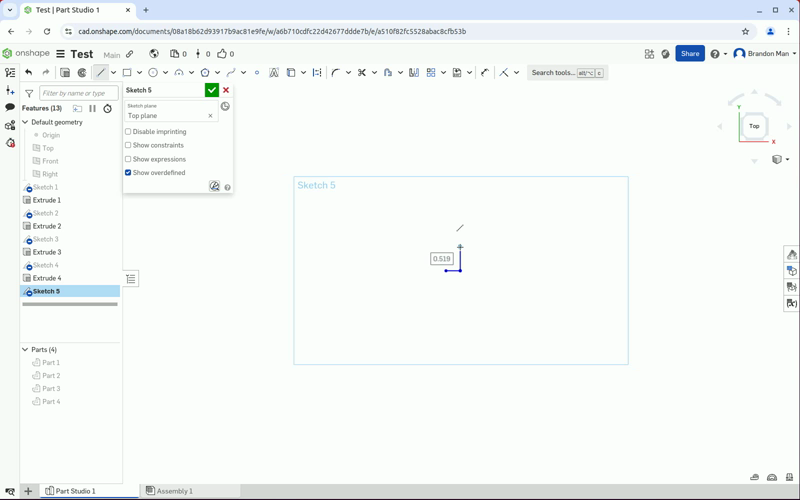
scroll(-6)
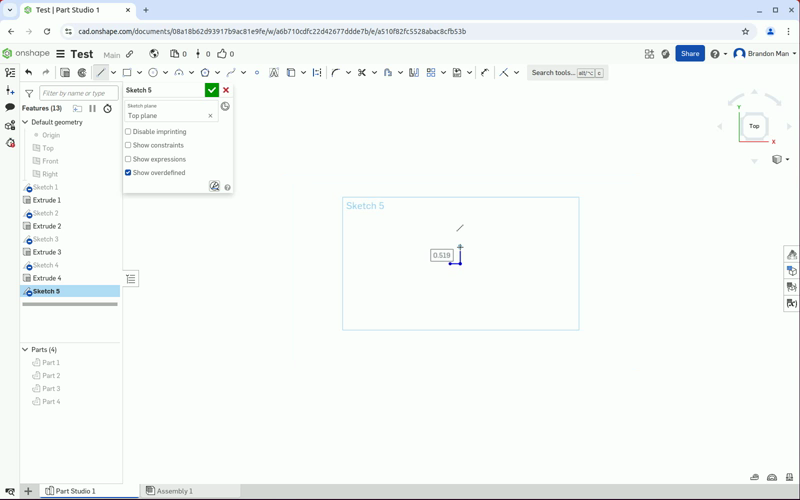
scroll(-6)
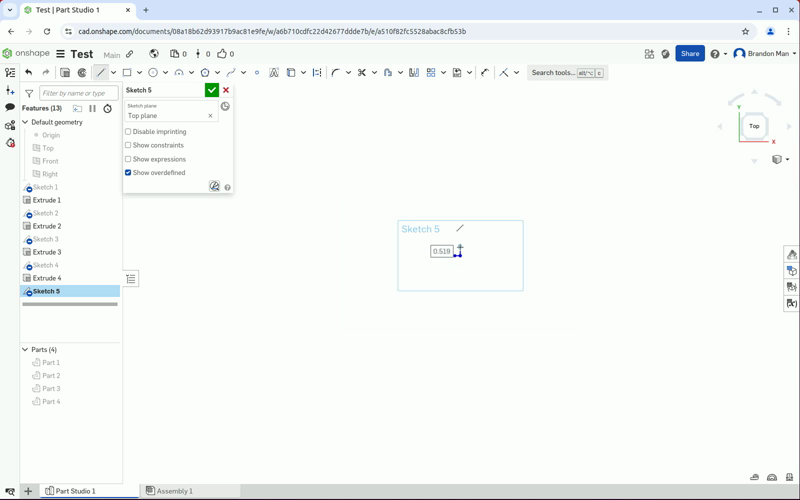
scroll(-6)
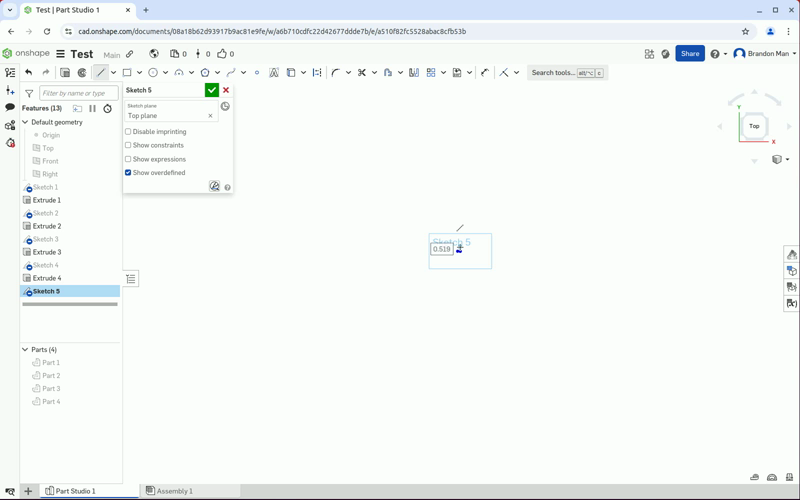
key_up(shift)
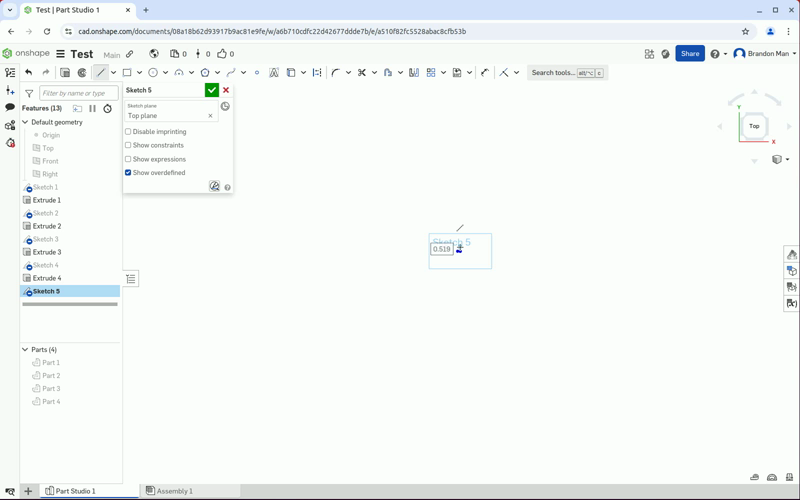
key_down(shift)
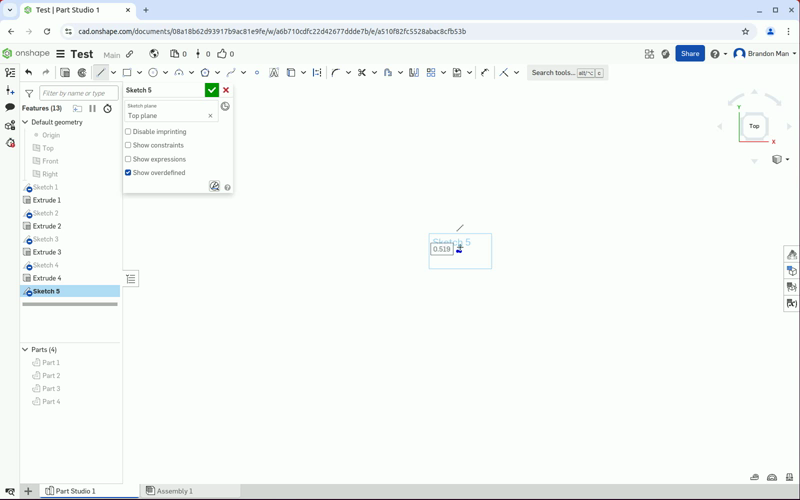
mouse_move(490, 246)
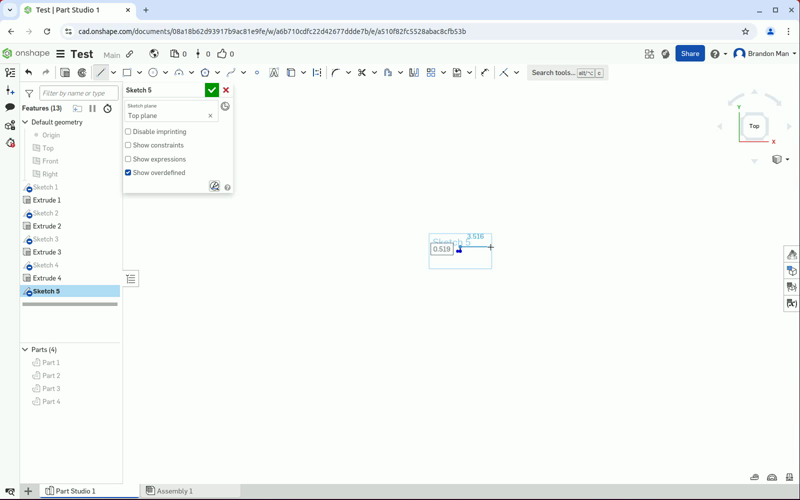
mouse_move(458, 246)
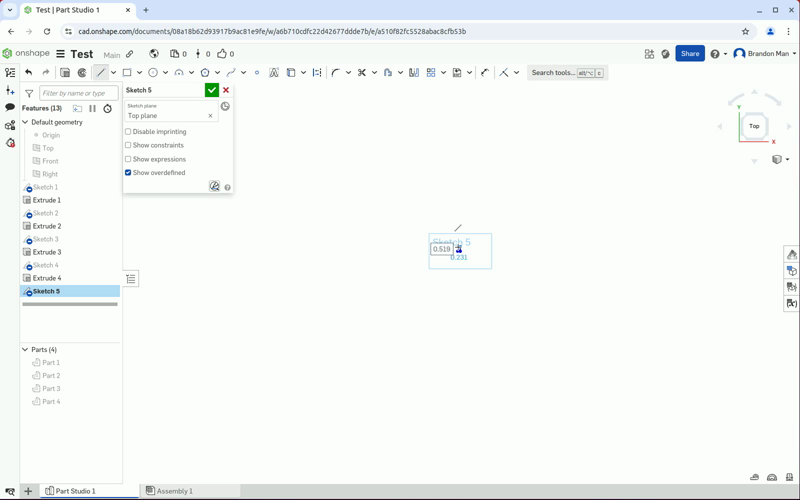
scroll(6)
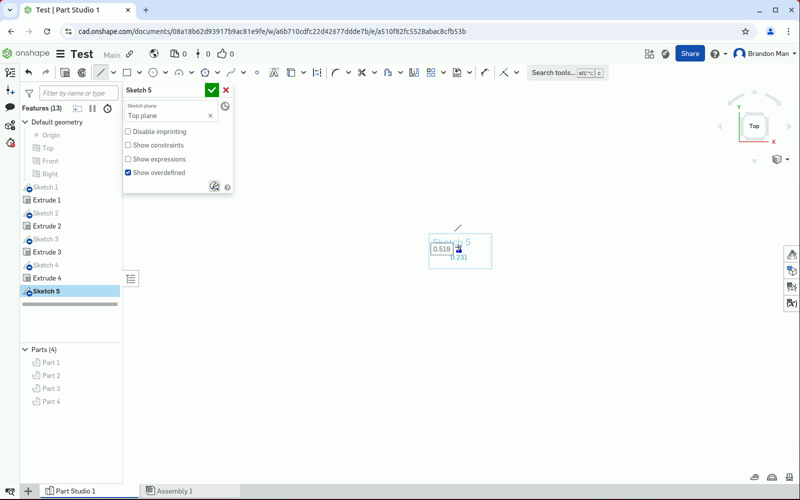
scroll(6)
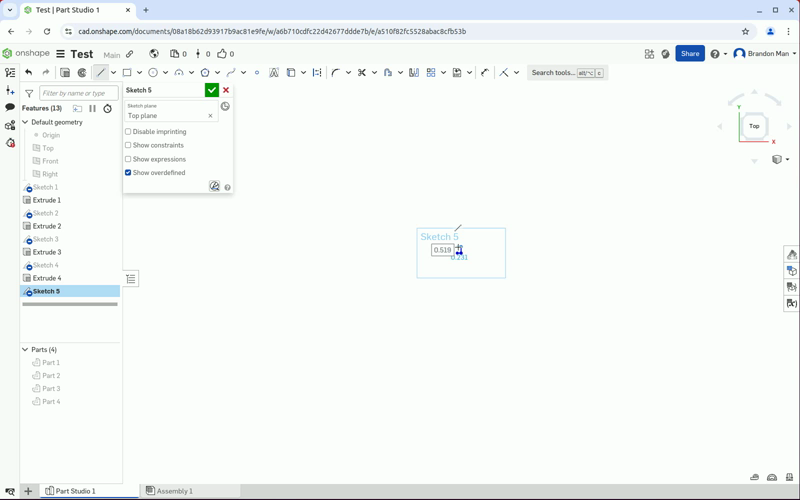
scroll(6)
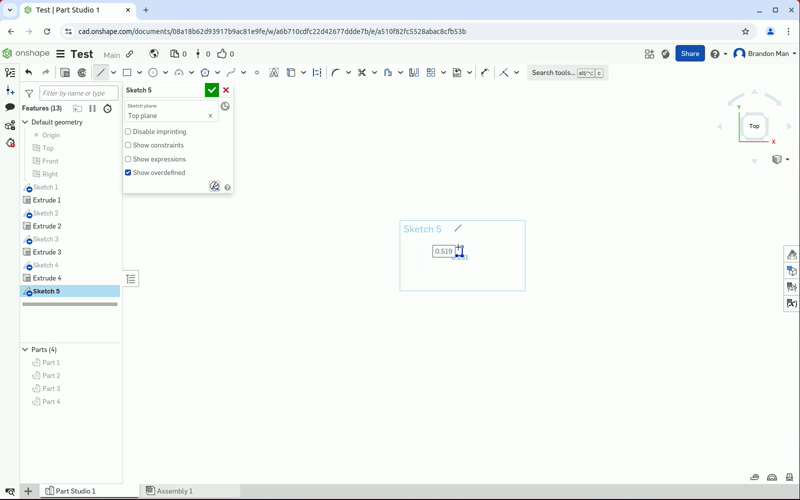
scroll(6)
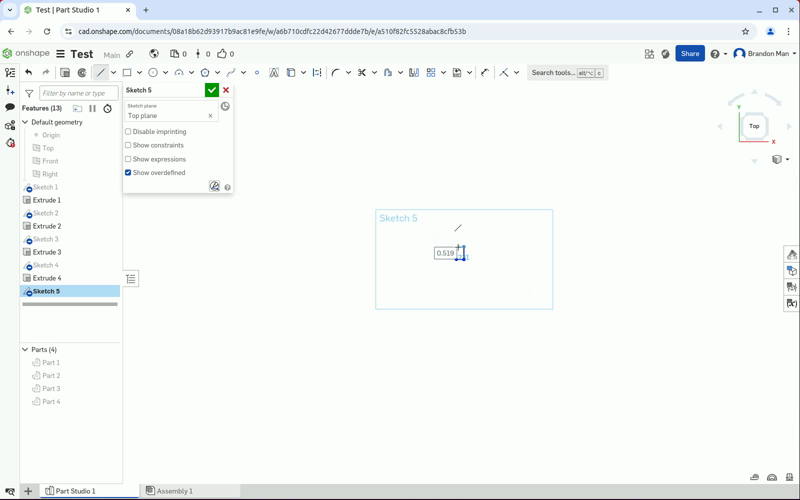
scroll(6)
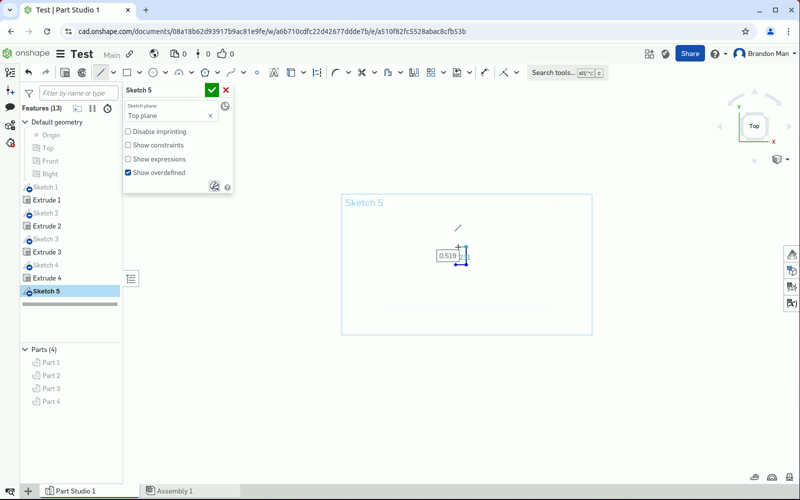
scroll(6)
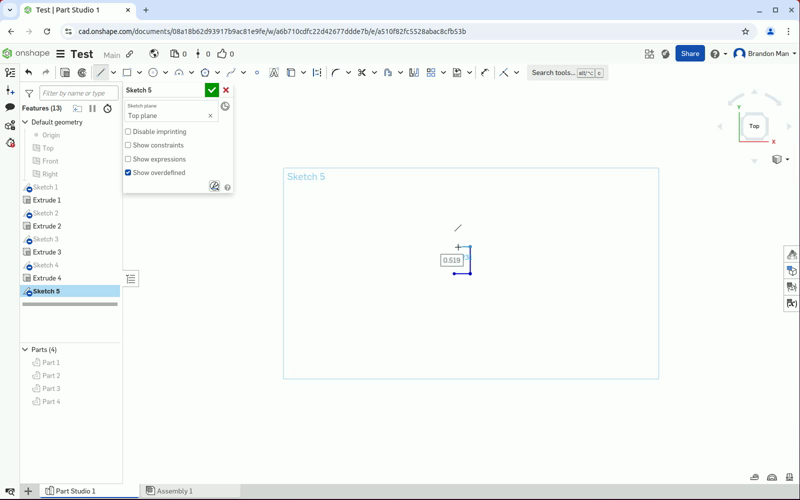
scroll(6)
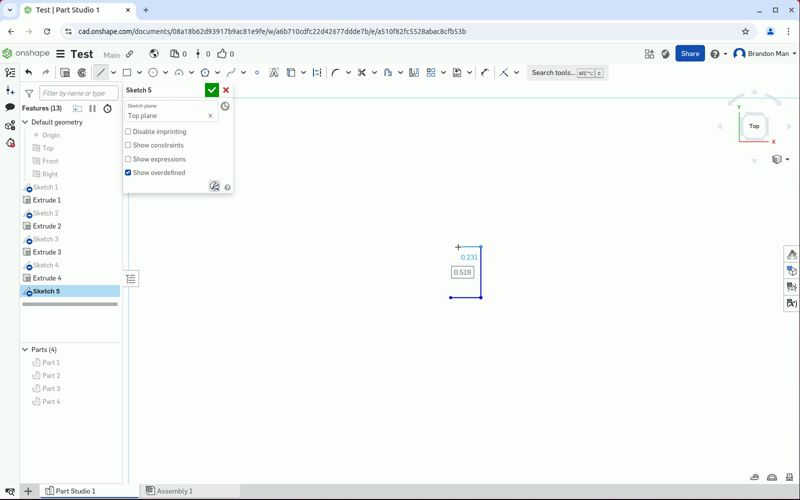
click(458, 246)
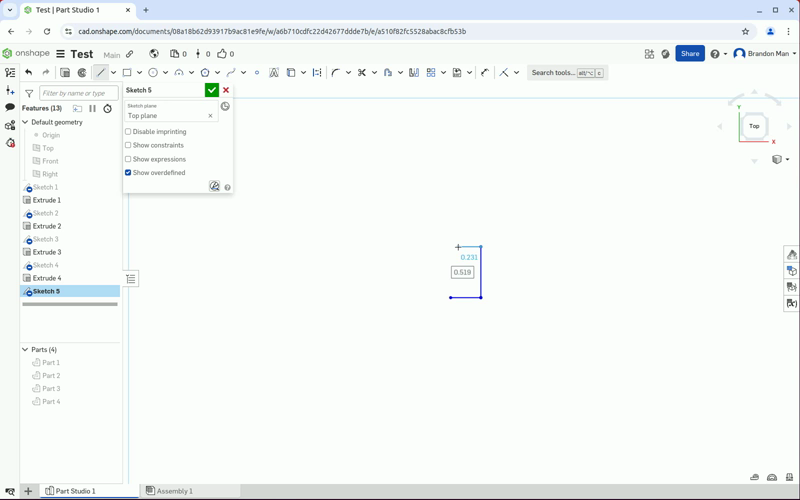
scroll(-6)
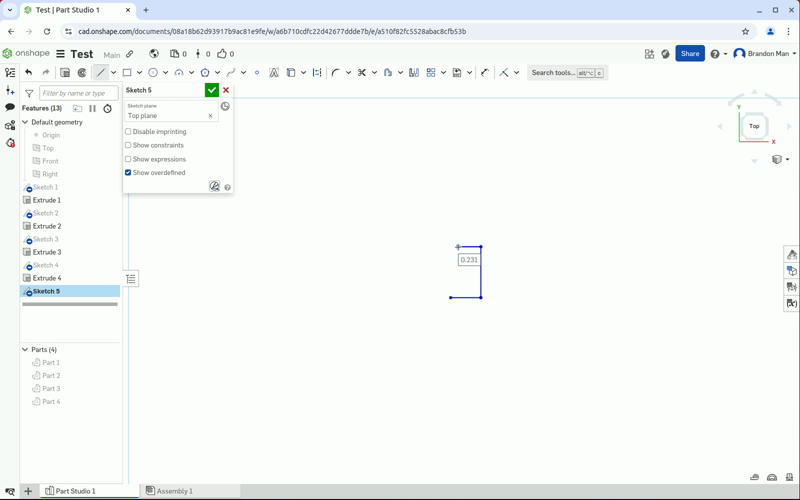
scroll(-6)
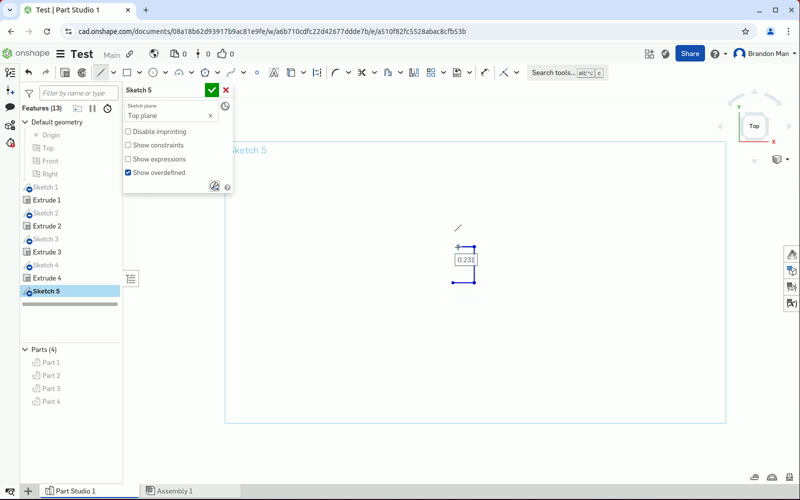
scroll(-6)
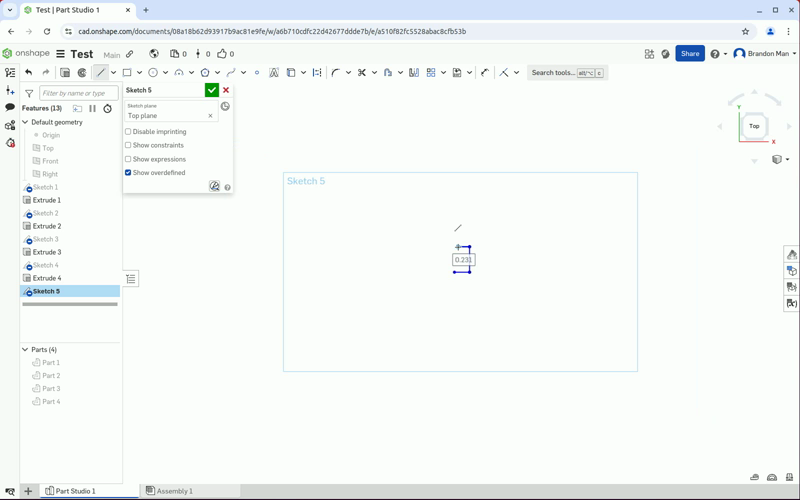
scroll(-6)
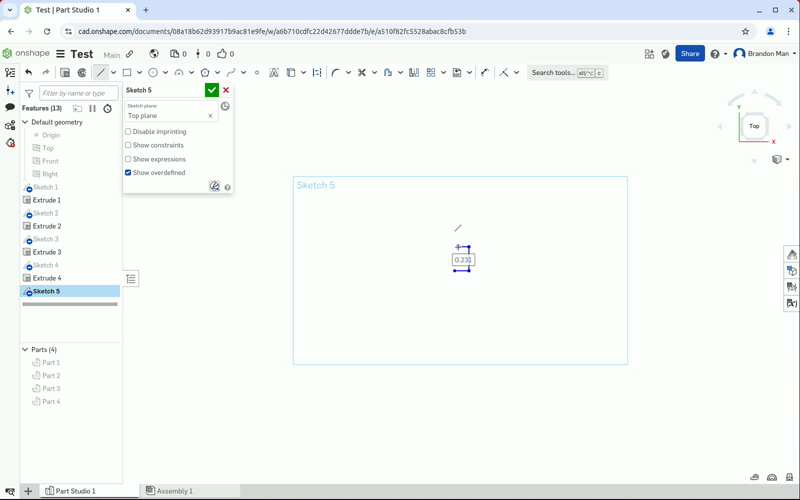
scroll(-6)
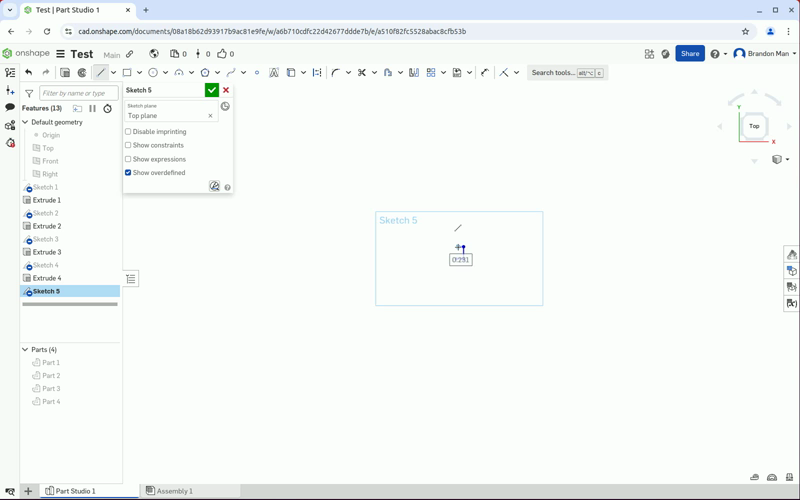
scroll(-6)
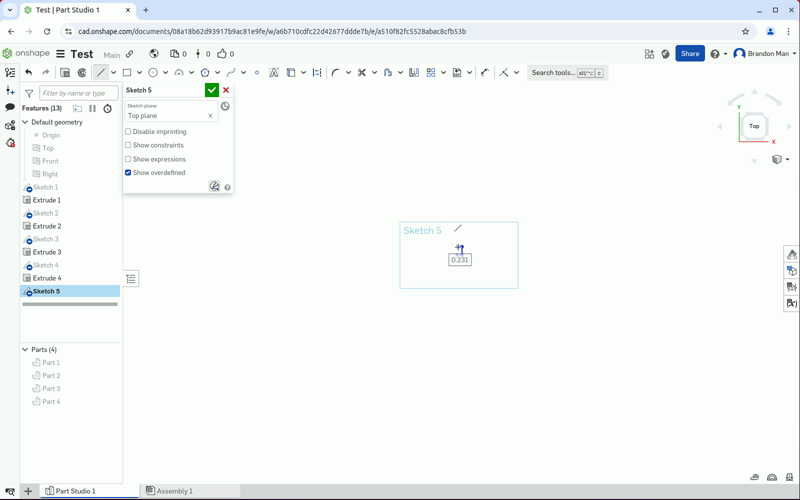
scroll(-6)
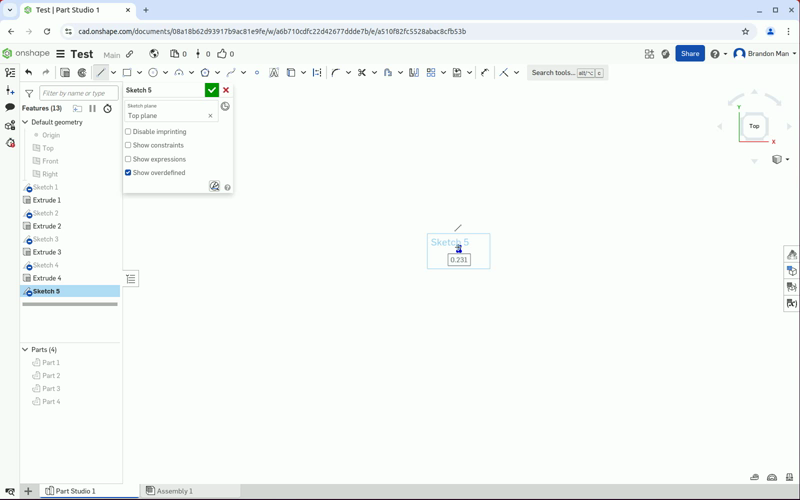
key_up(shift)
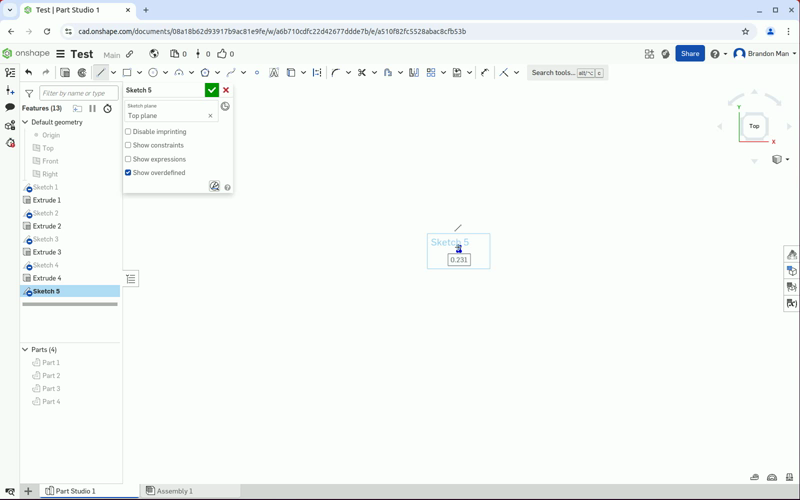
mouse_move(488, 246)
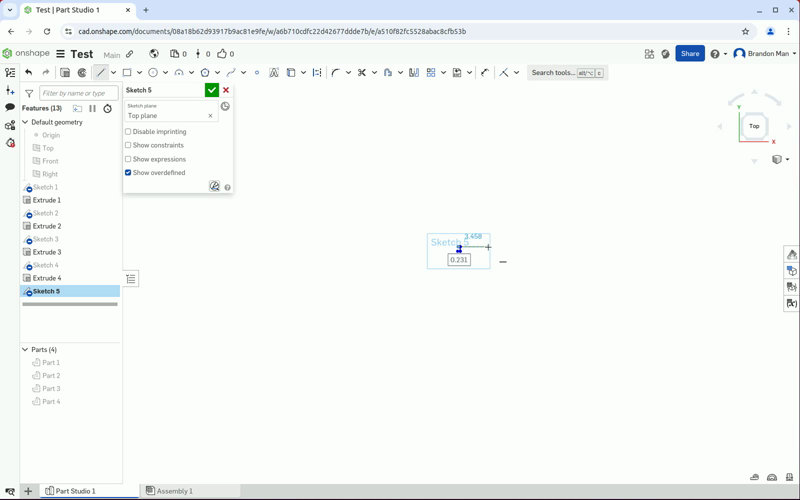
key_down(shift)
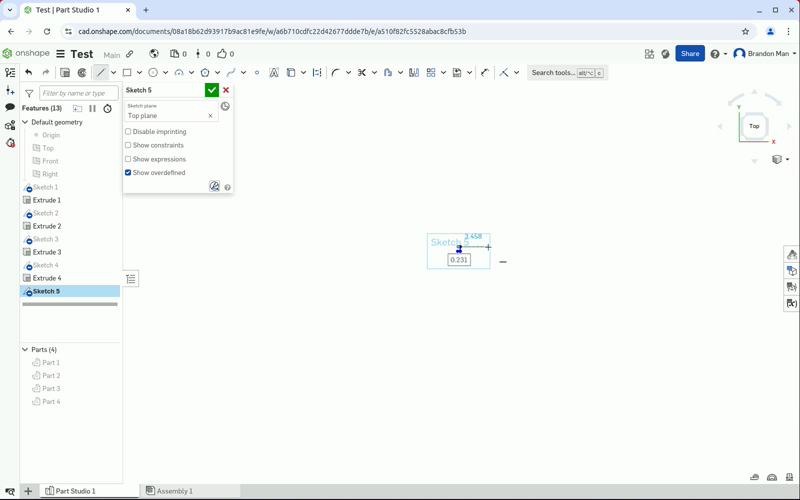
mouse_move(458, 251)
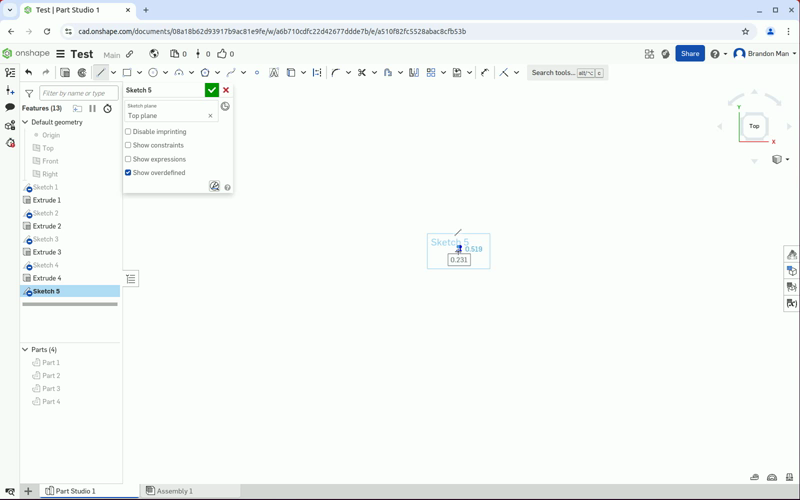
scroll(6)
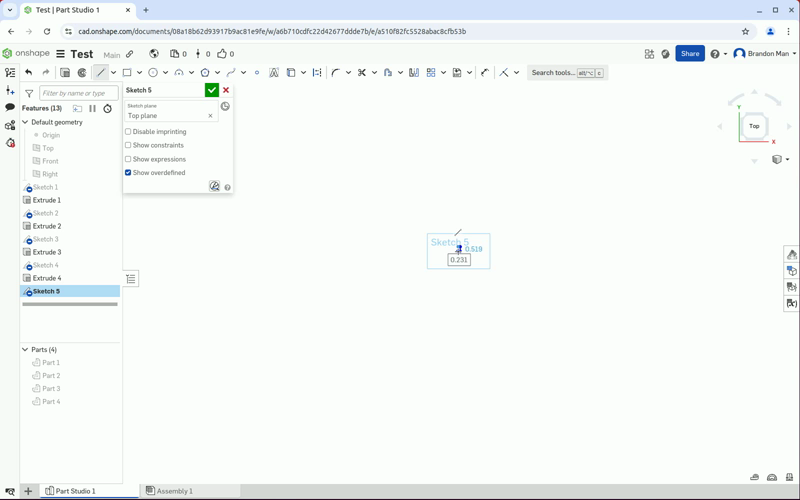
scroll(6)
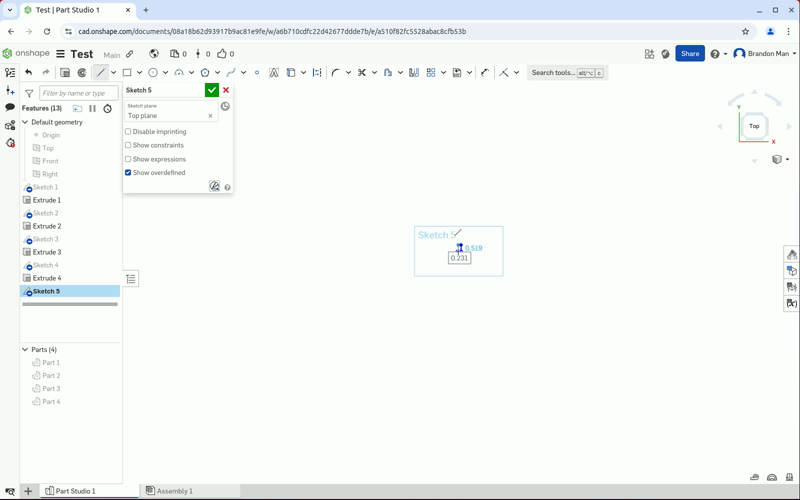
scroll(6)
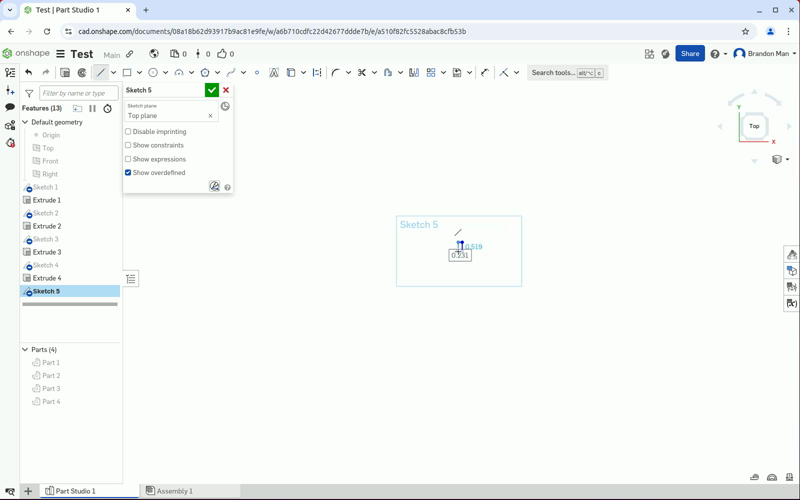
scroll(6)
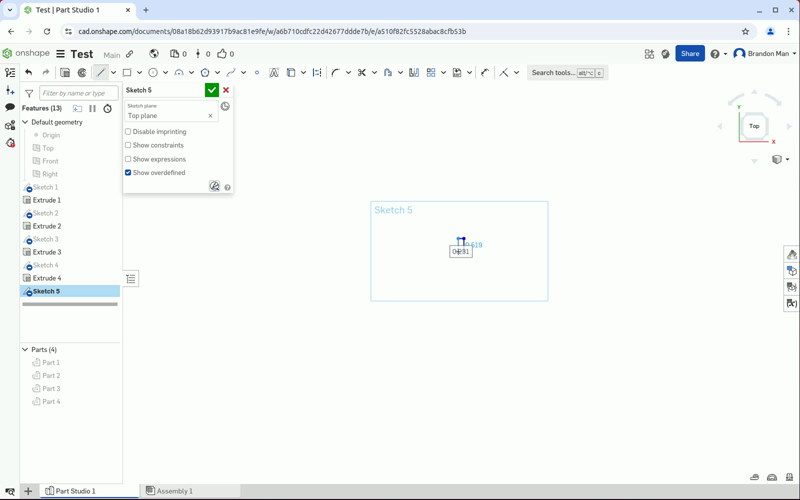
scroll(6)
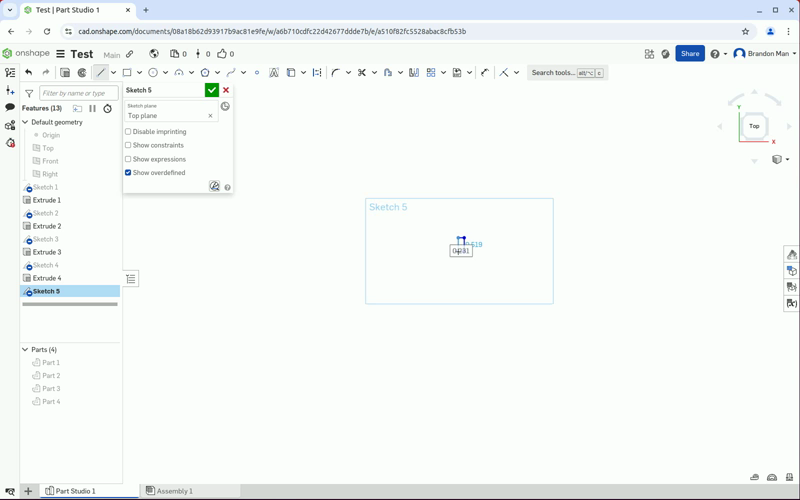
scroll(6)
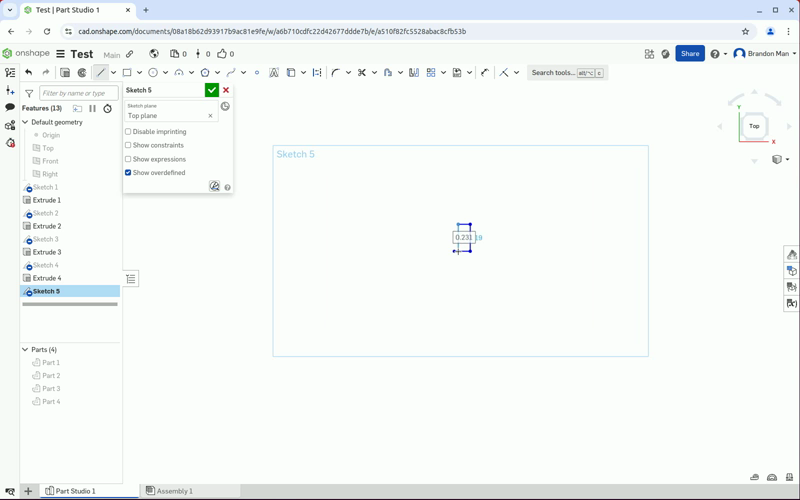
scroll(6)
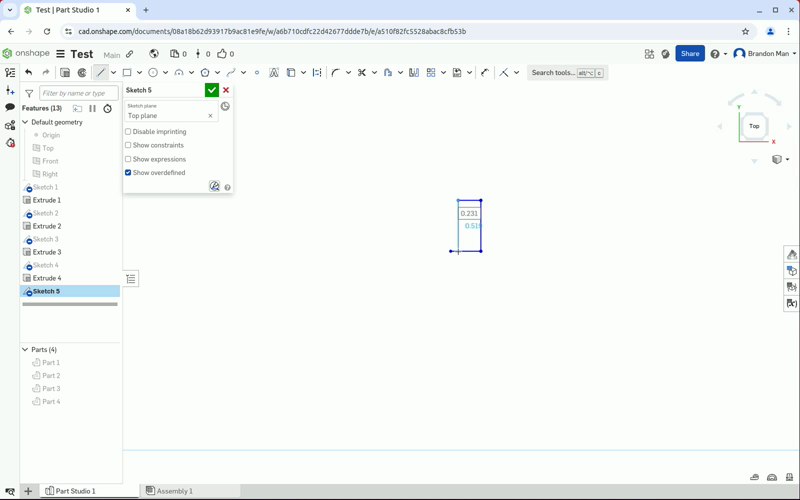
key_up(shift)
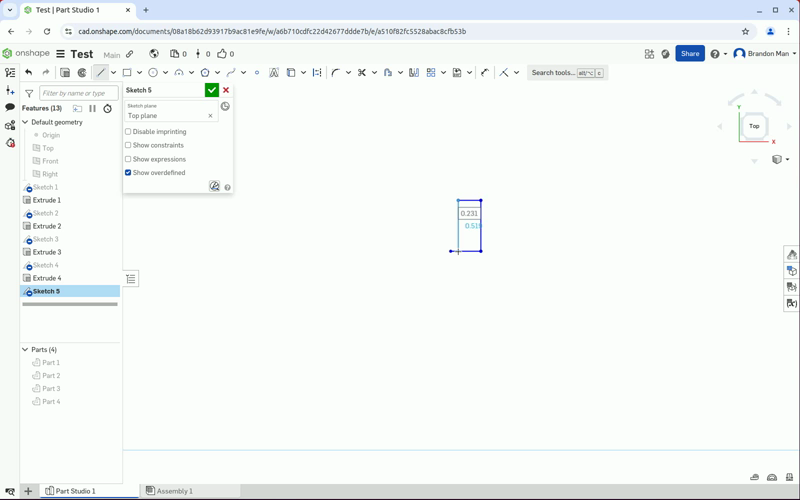
click(458, 251)
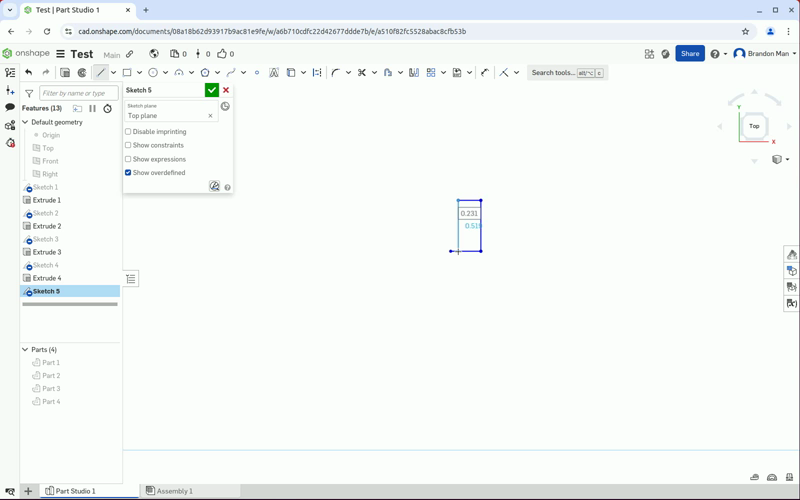
scroll(-6)
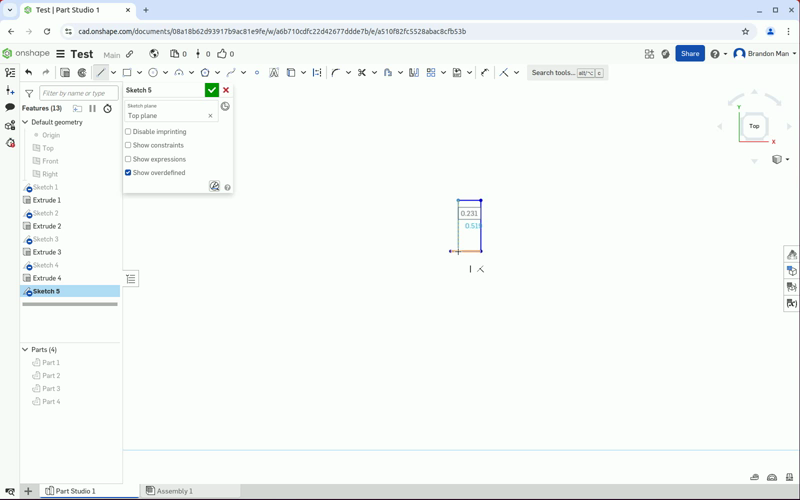
scroll(-6)
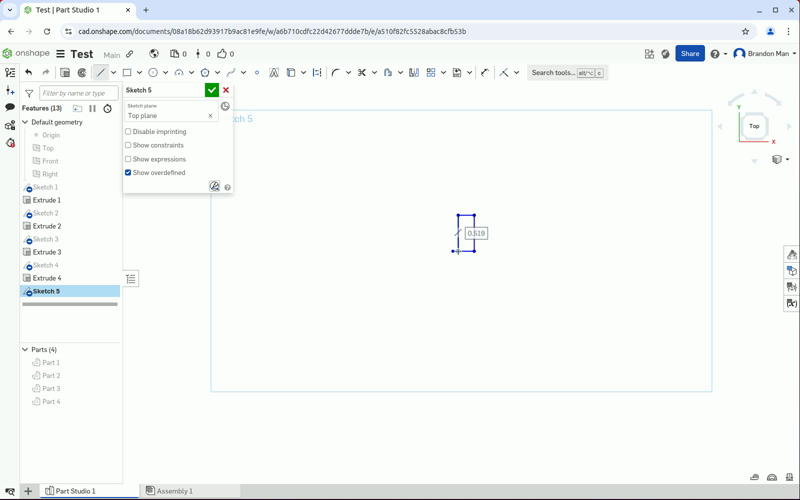
scroll(-6)
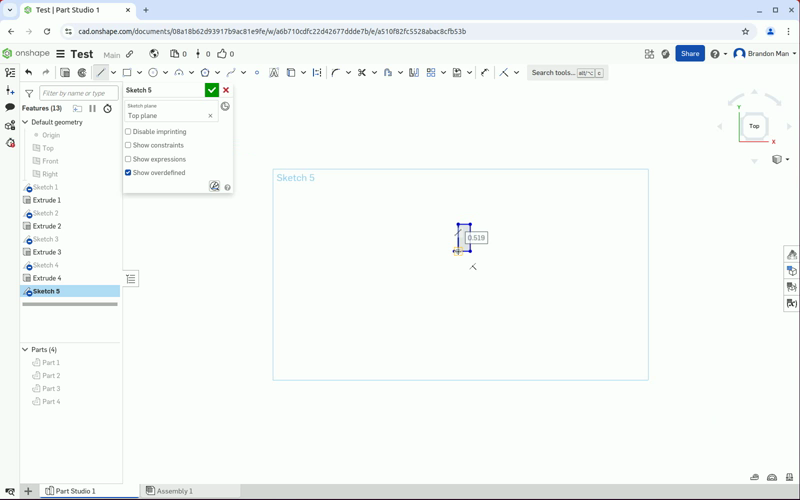
scroll(-6)
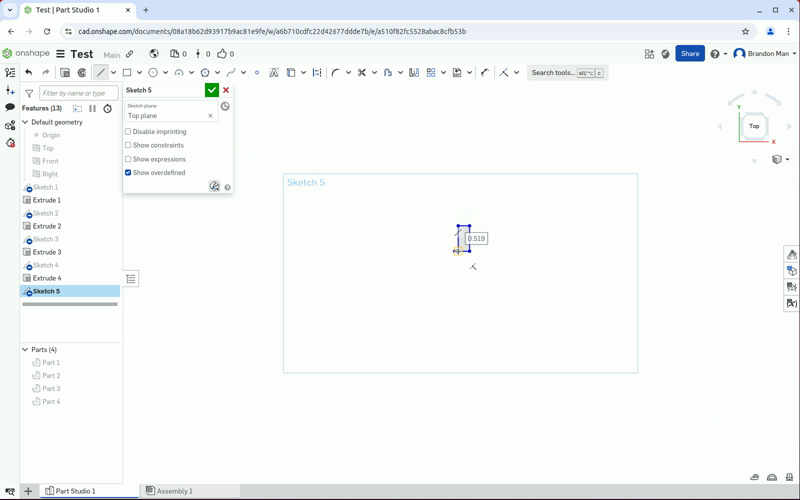
scroll(-6)
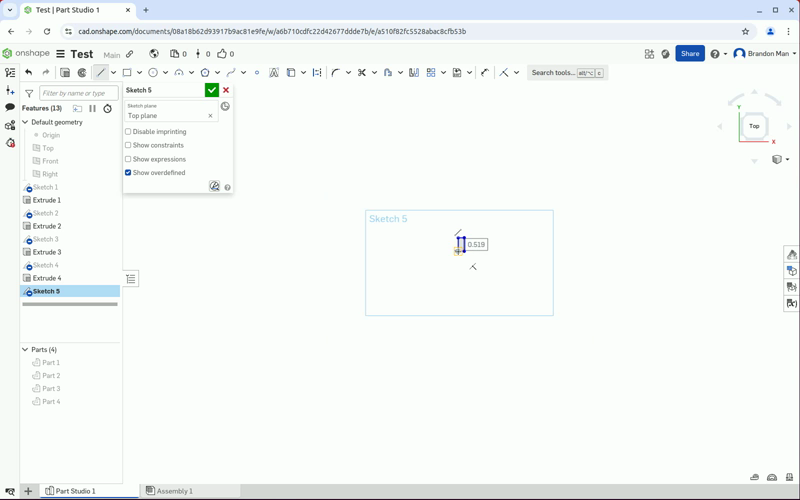
scroll(-6)
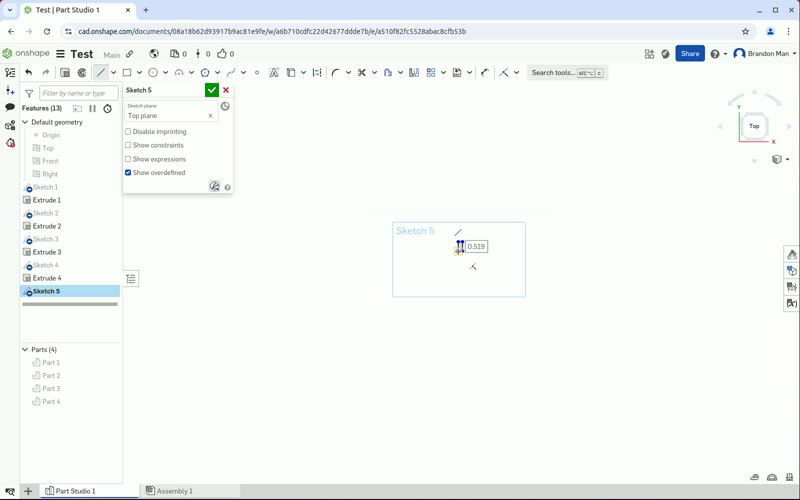
scroll(-6)
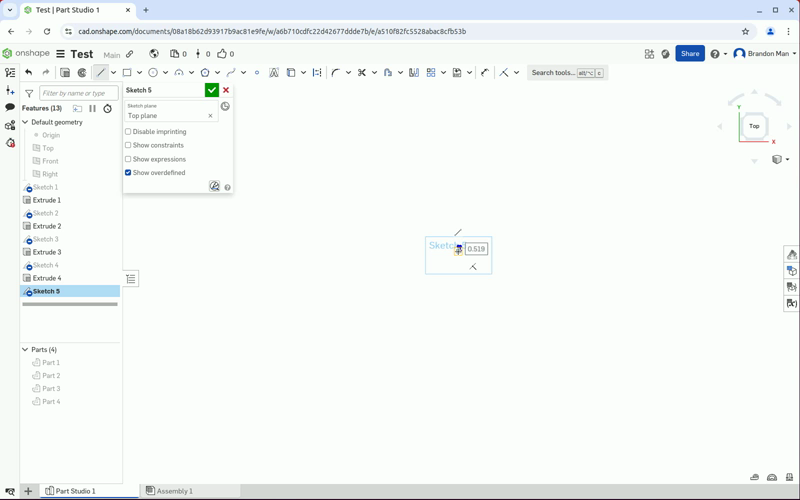
key(esc)
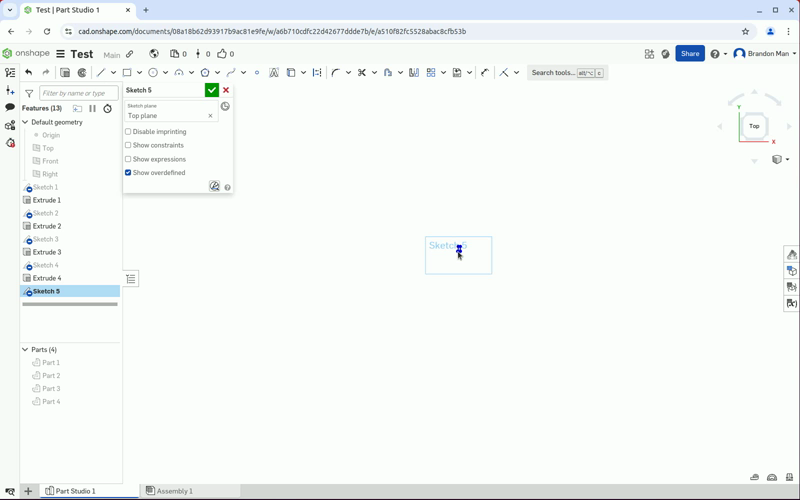
mouse_move(458, 247)
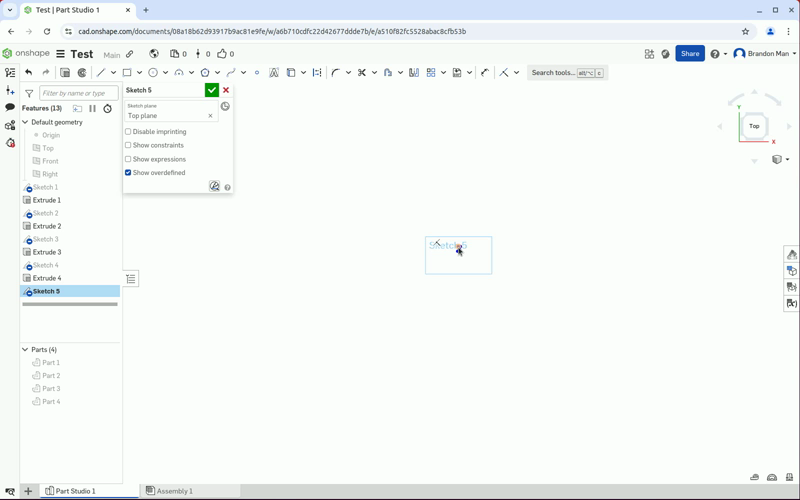
scroll(6)
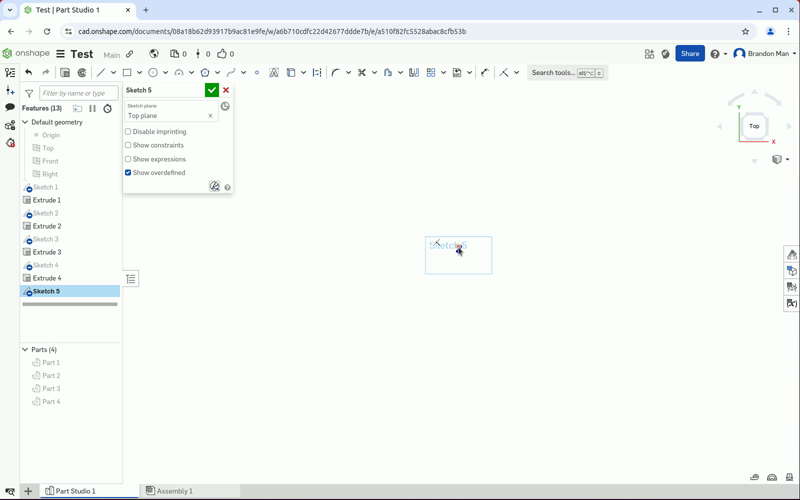
scroll(6)
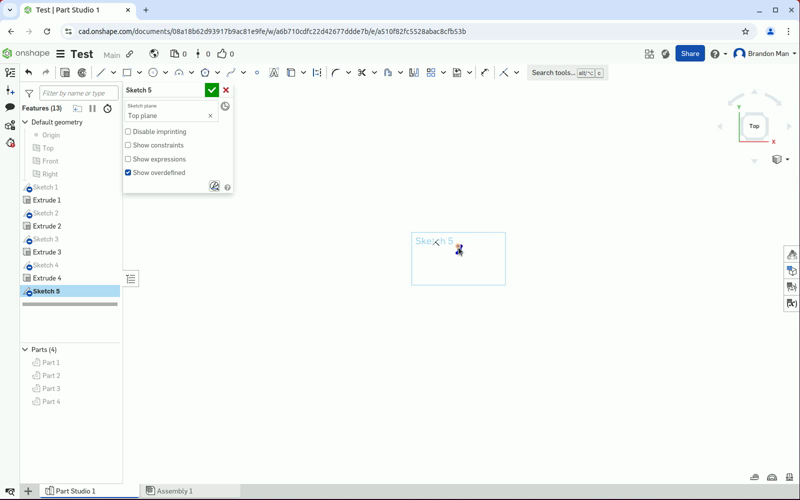
scroll(6)
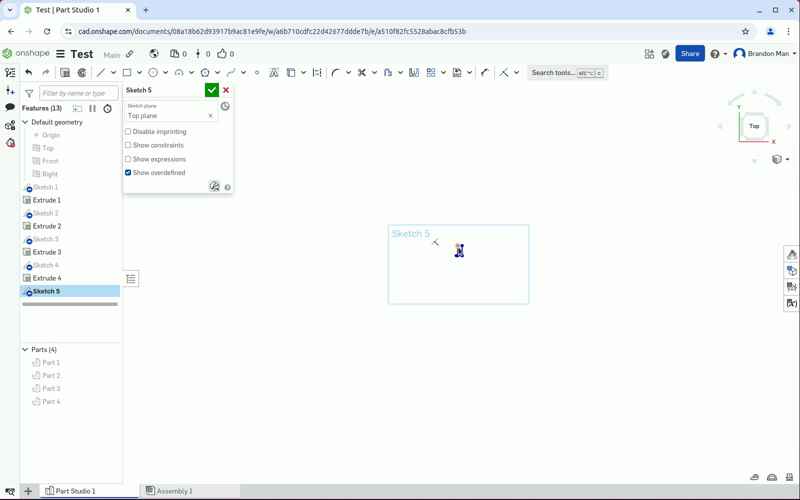
scroll(6)
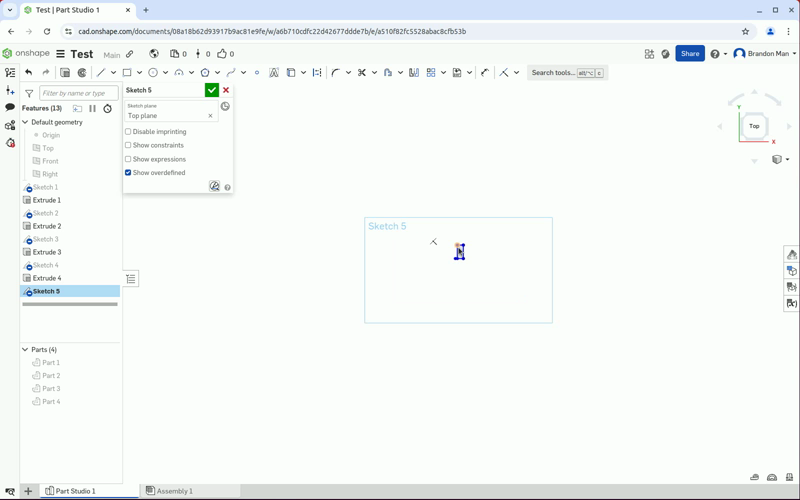
scroll(6)
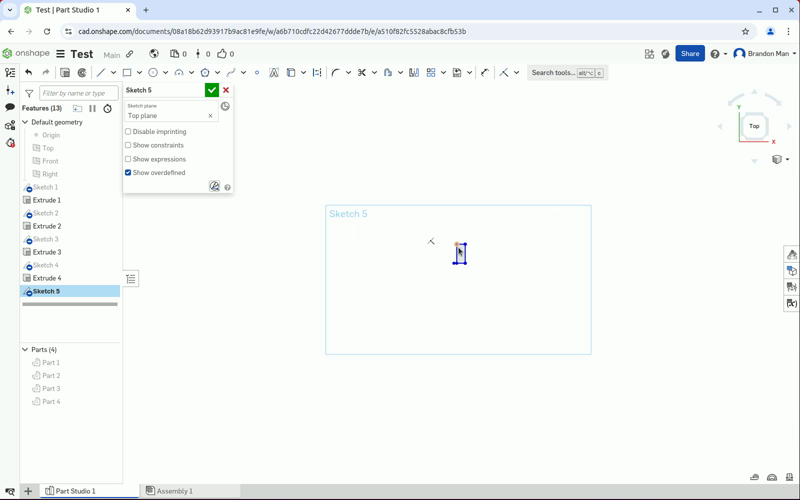
scroll(6)
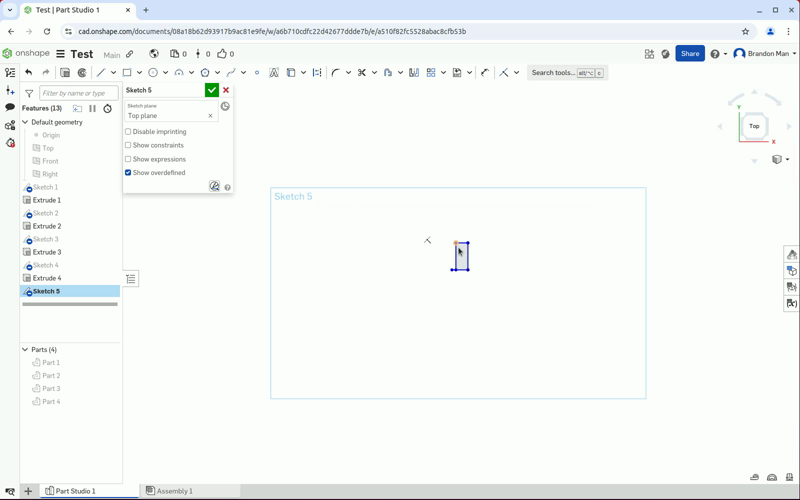
scroll(6)
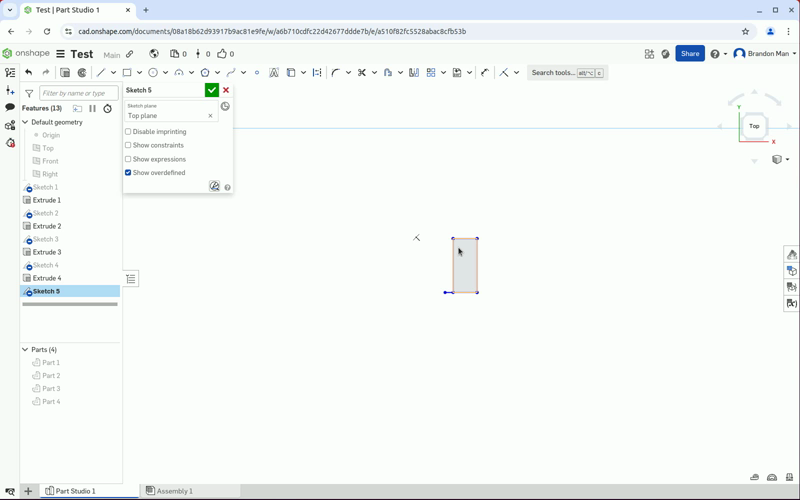
click(458, 247)
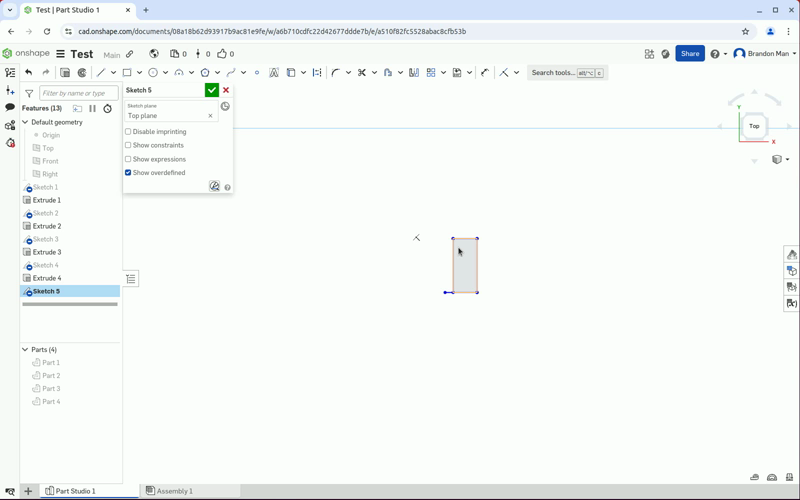
scroll(-6)
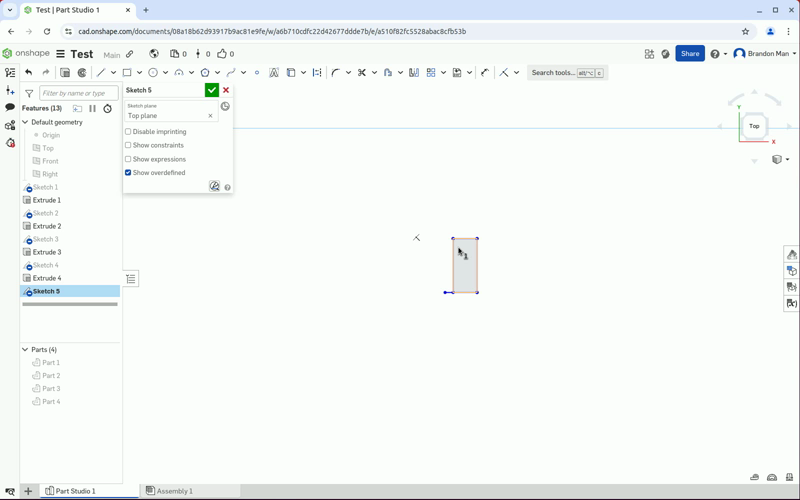
scroll(-6)
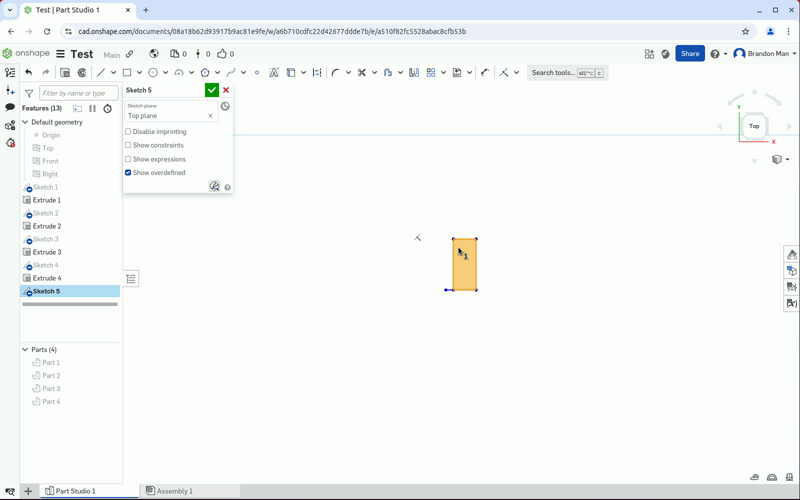
scroll(-6)
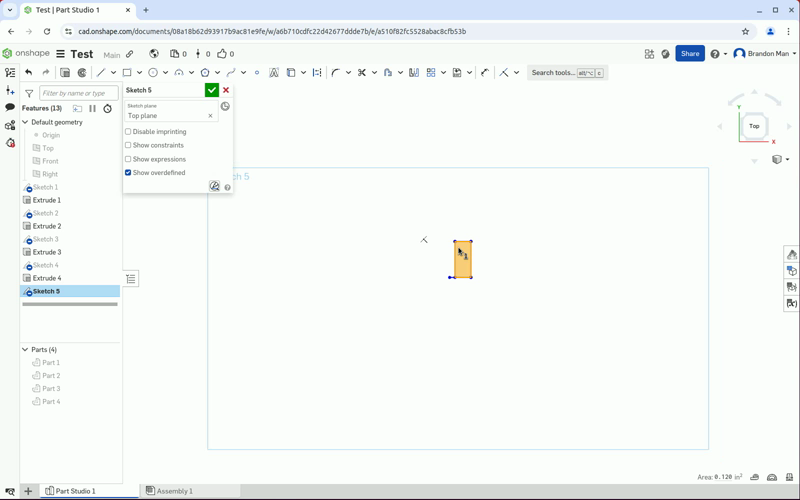
scroll(-6)
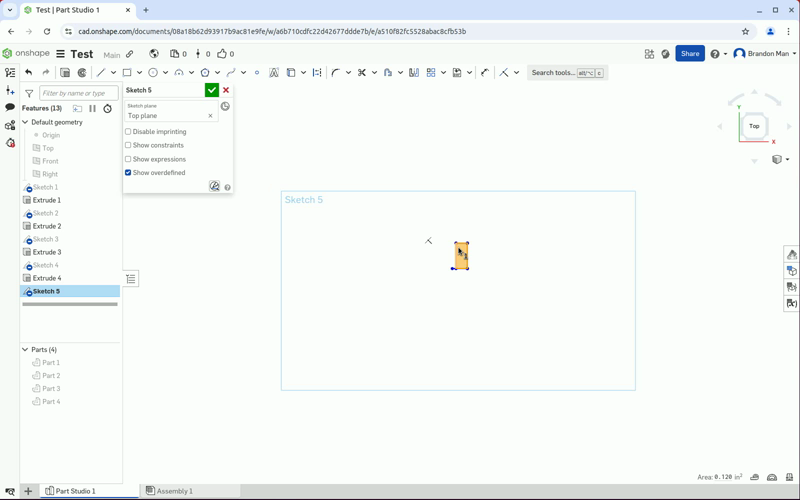
scroll(-6)
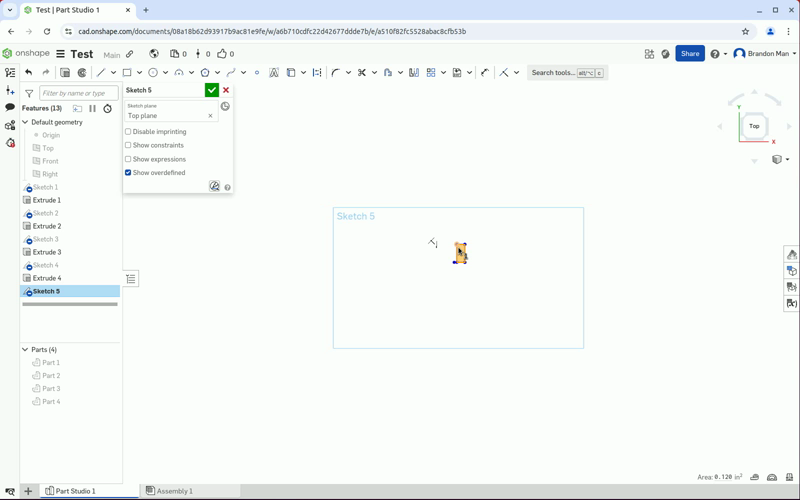
scroll(-6)
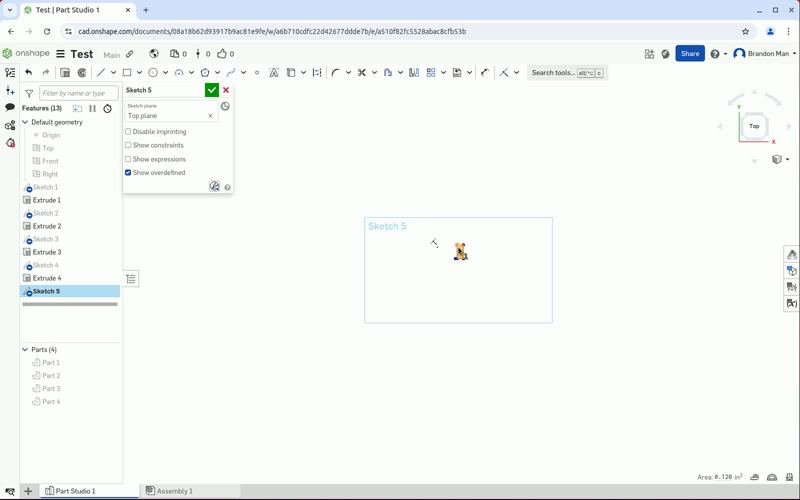
scroll(-6)
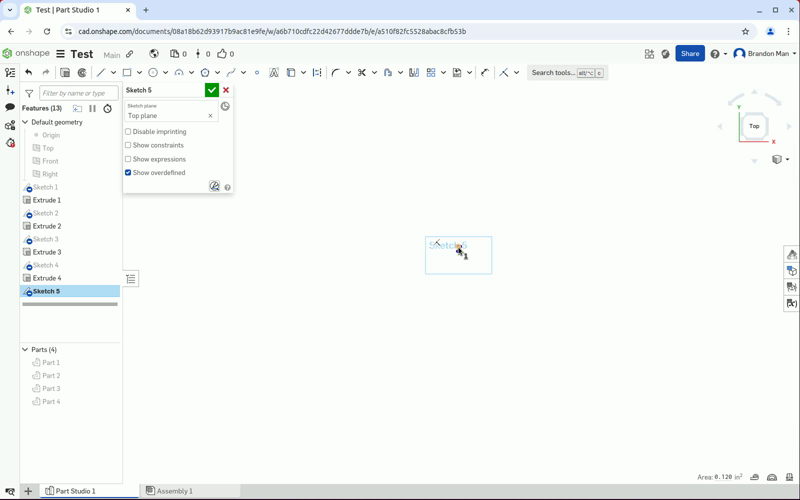
mouse_move(73, 352)
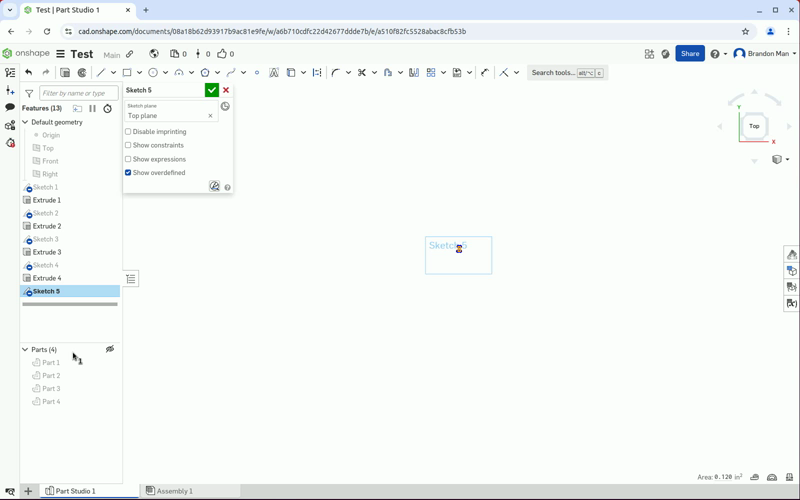
key(shift+y)
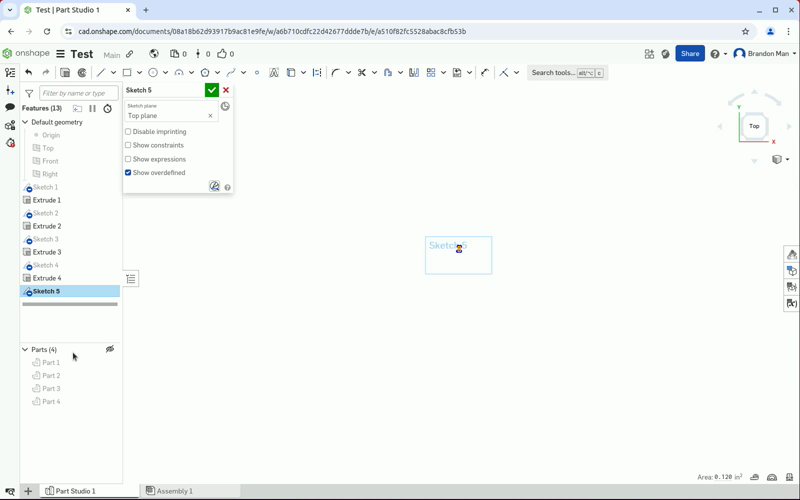
key(shift+e)
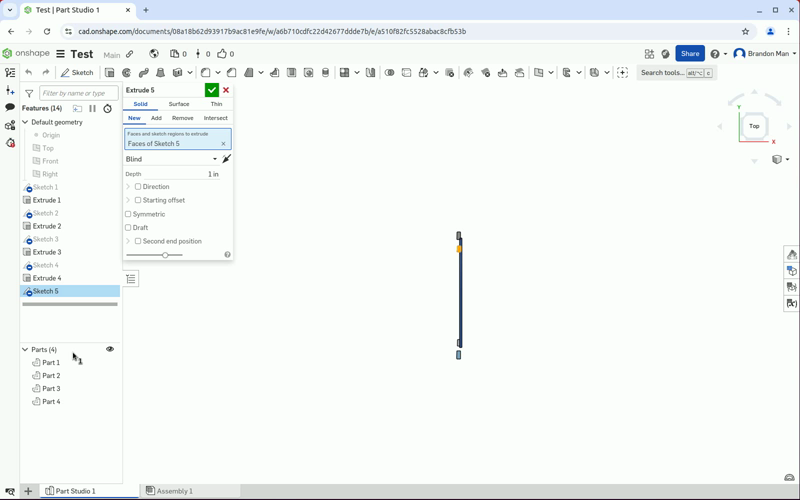
mouse_move(143, 106)
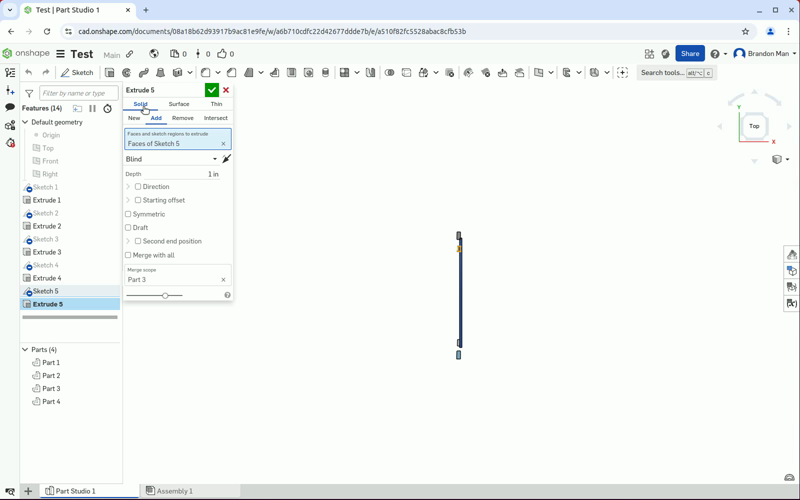
click(143, 106)
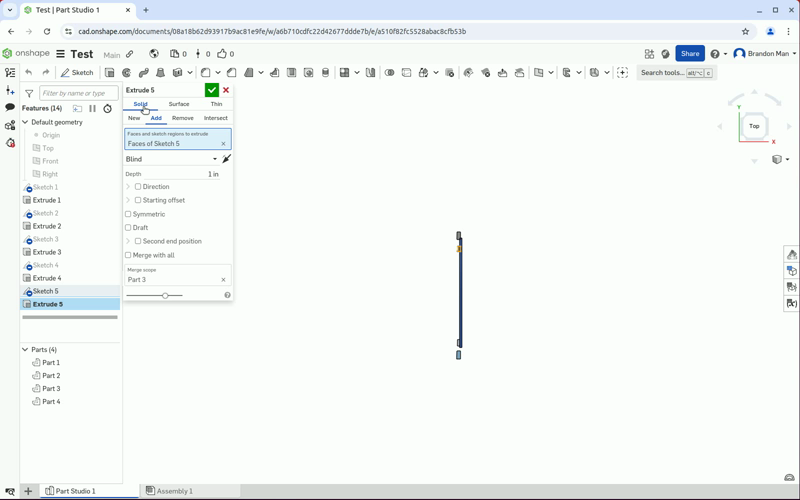
mouse_move(137, 120)
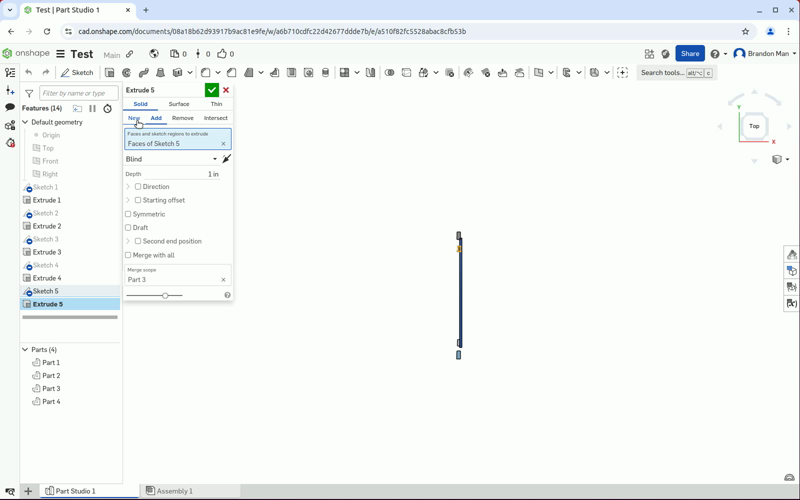
click(137, 120)
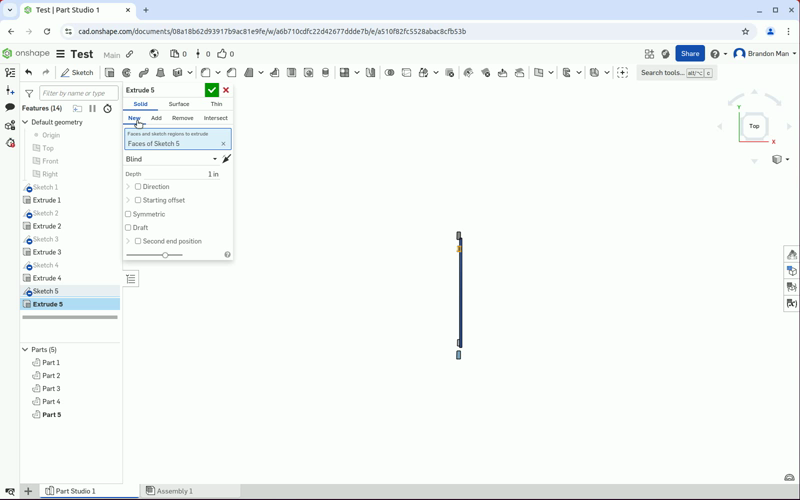
key(tab, 4)
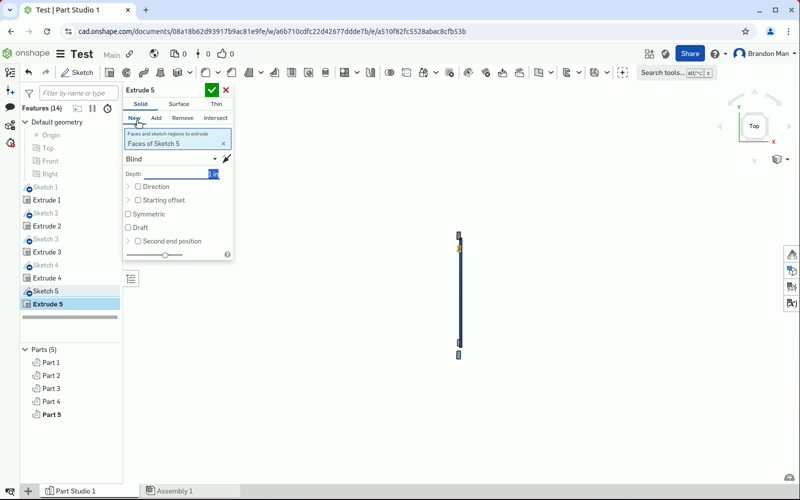
text(-8.906)
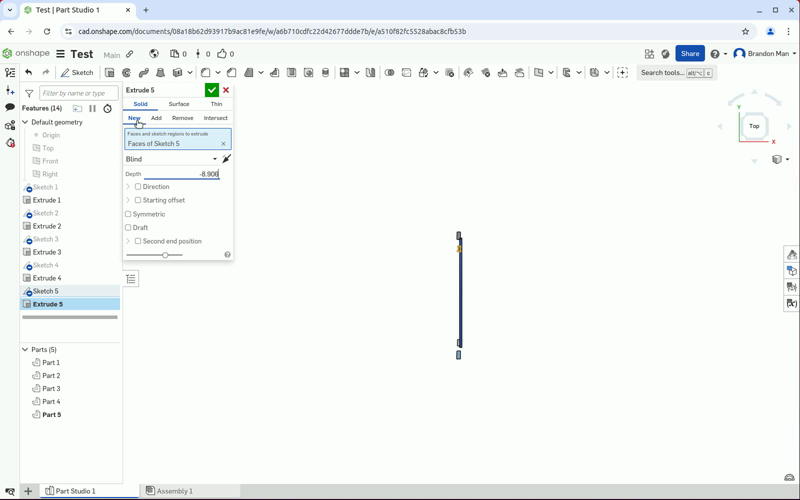
key(enter)
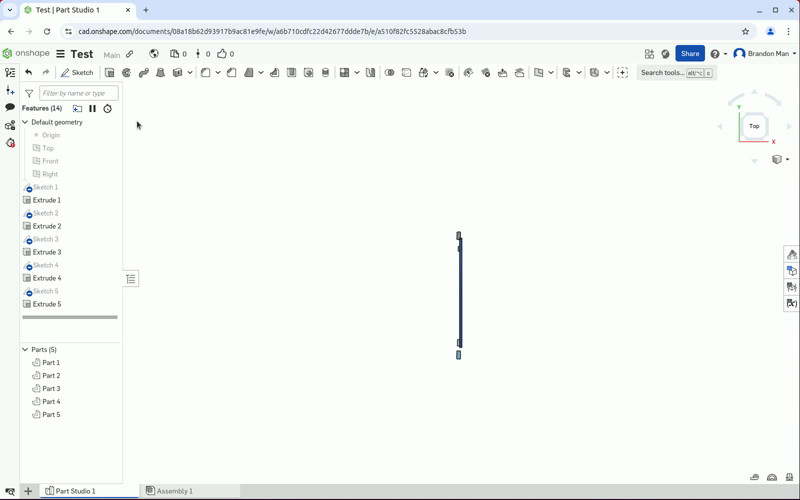
key(shift+h)
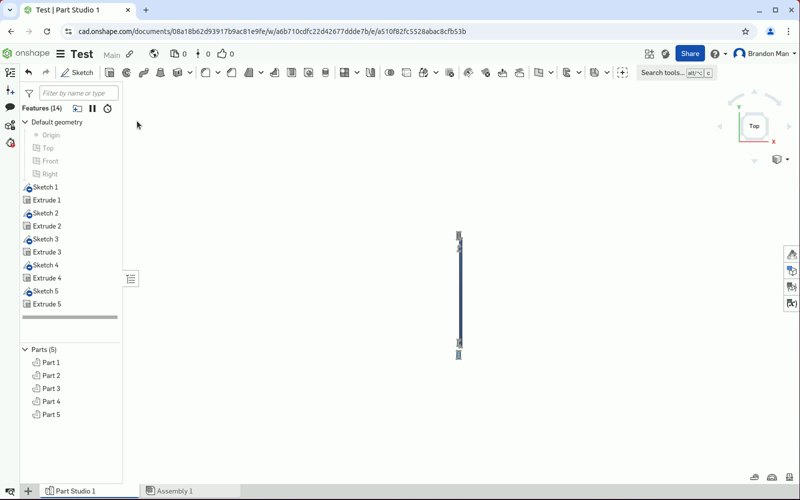
key(shift+h)
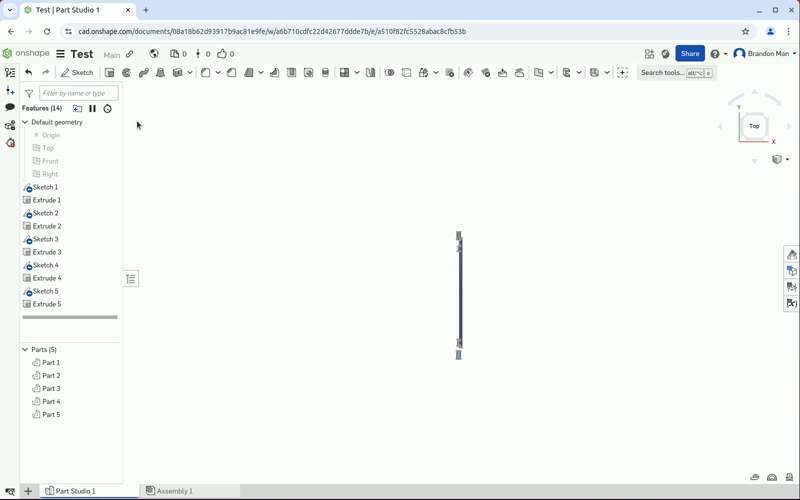
key(shift+7)
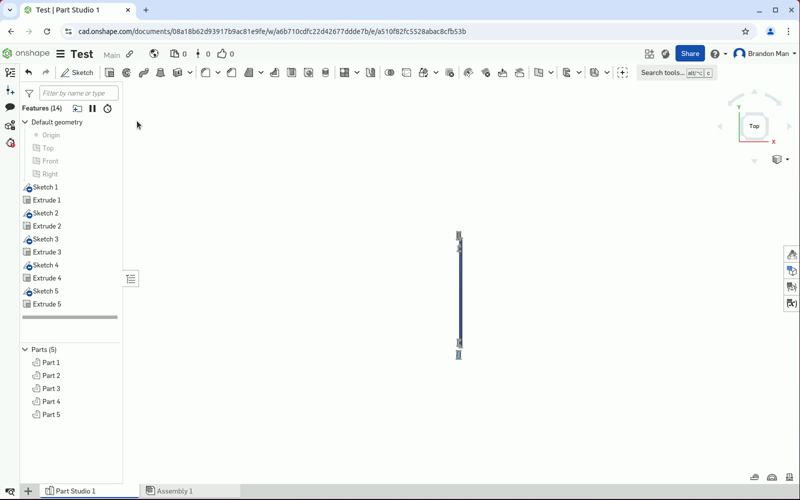
key(up, 3)
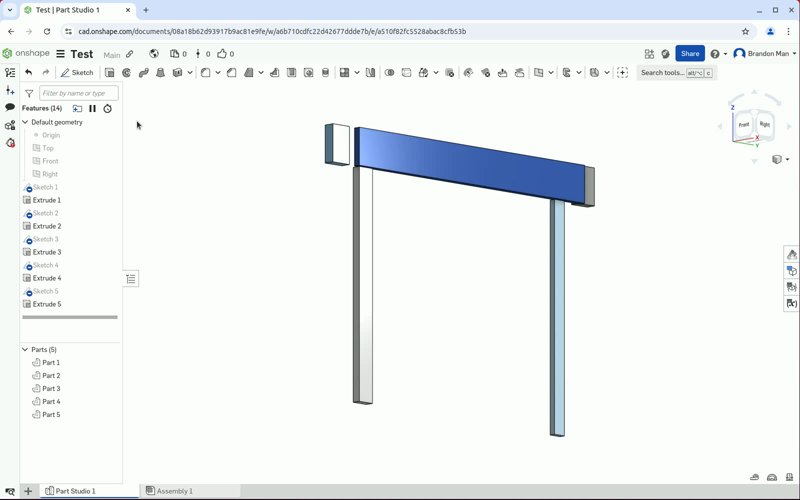
key(left, 3)
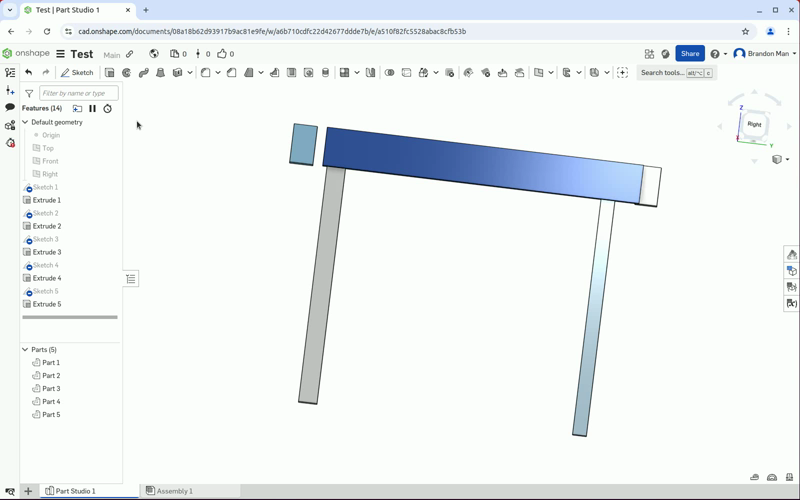
key(right, 3)
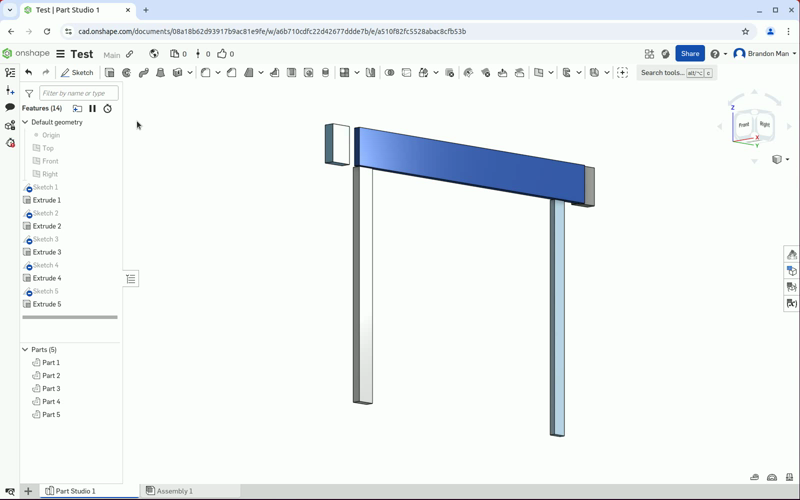
key(down, 3)
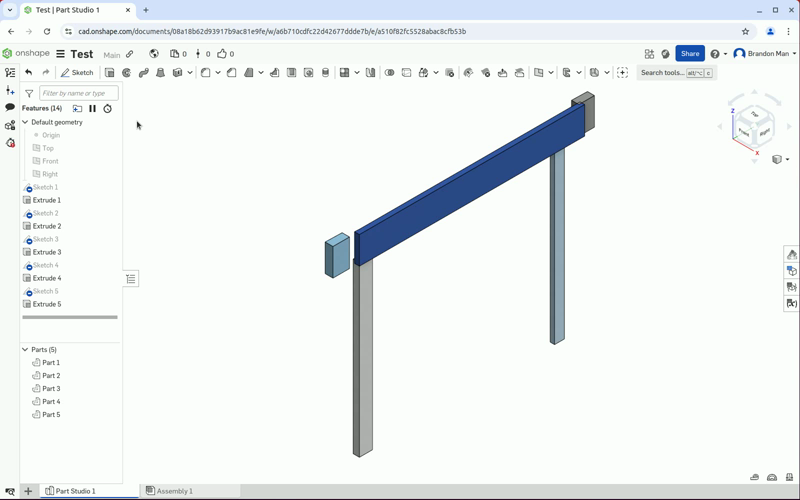
mouse_move(73, 189)
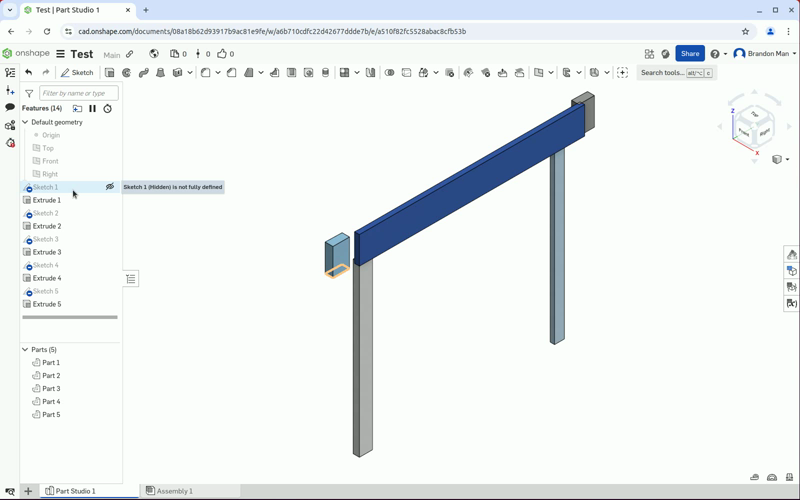
click(73, 189)